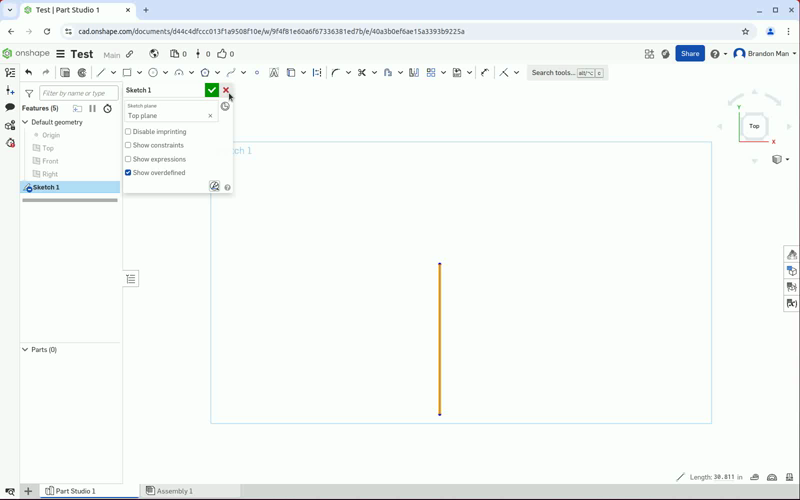
key(shift+h)
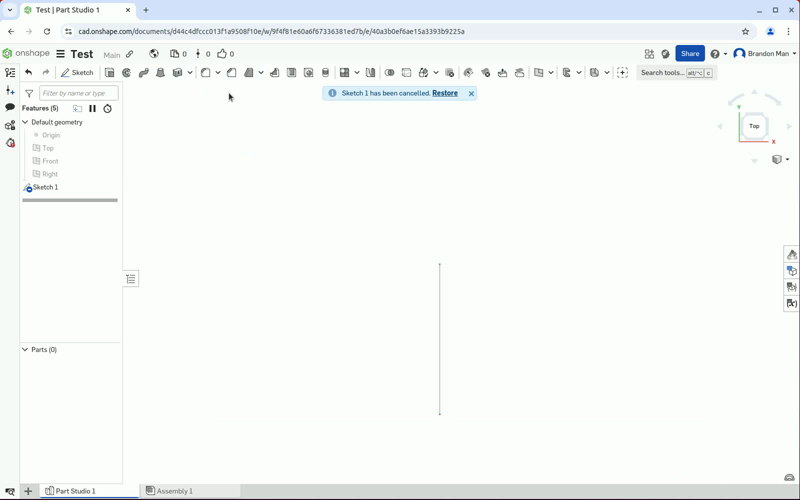
key(shift+s)
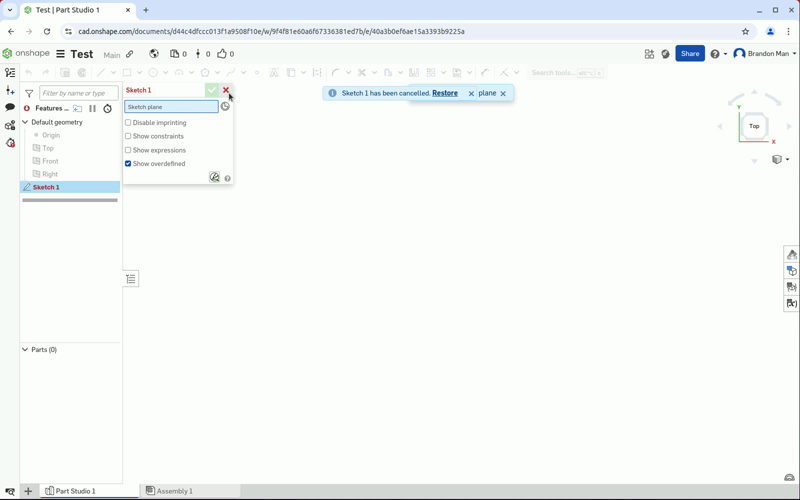
mouse_move(73, 150)
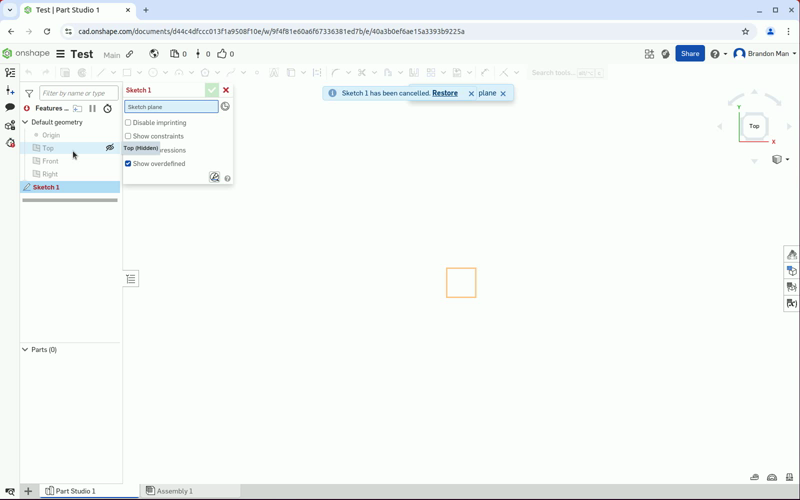
click(73, 150)
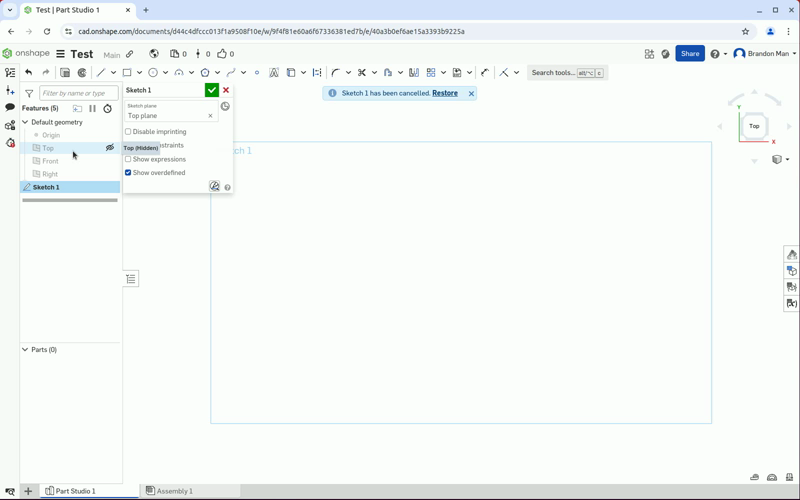
mouse_move(73, 352)
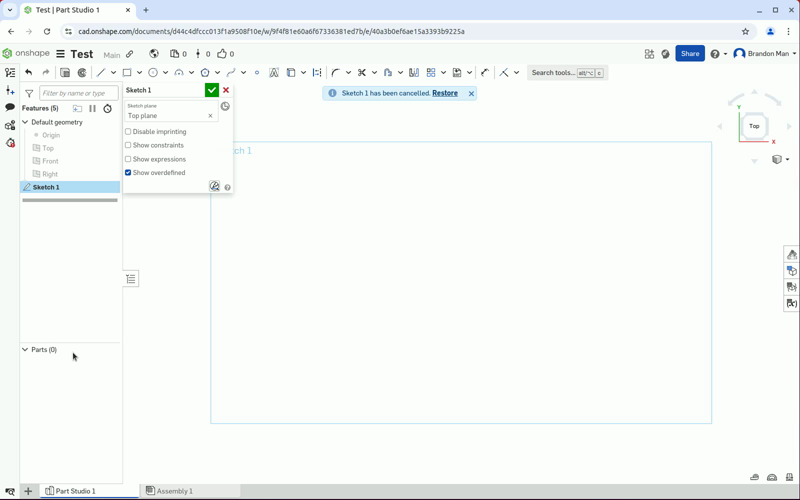
key(y)
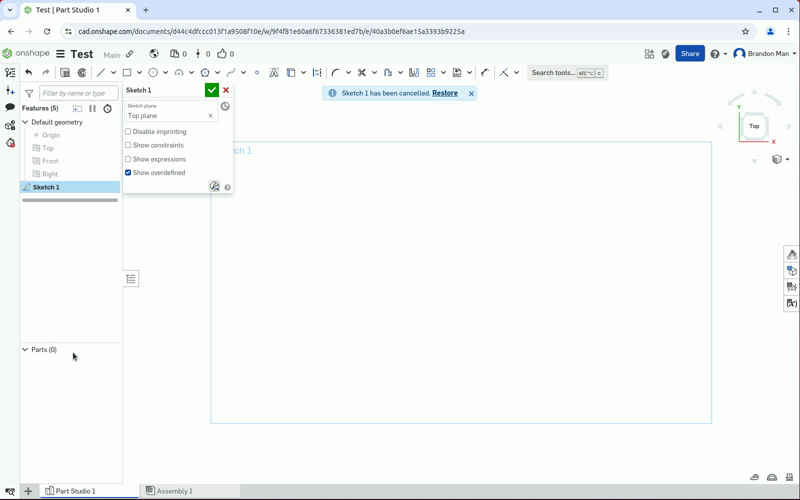
key(l)
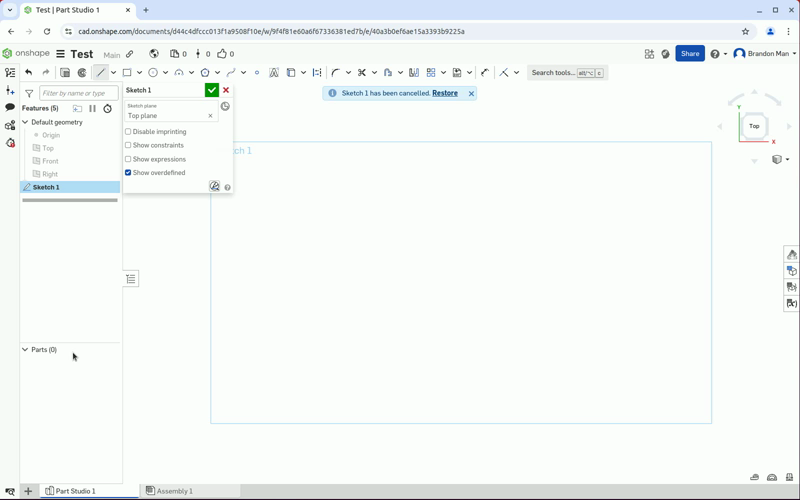
key_down(shift)
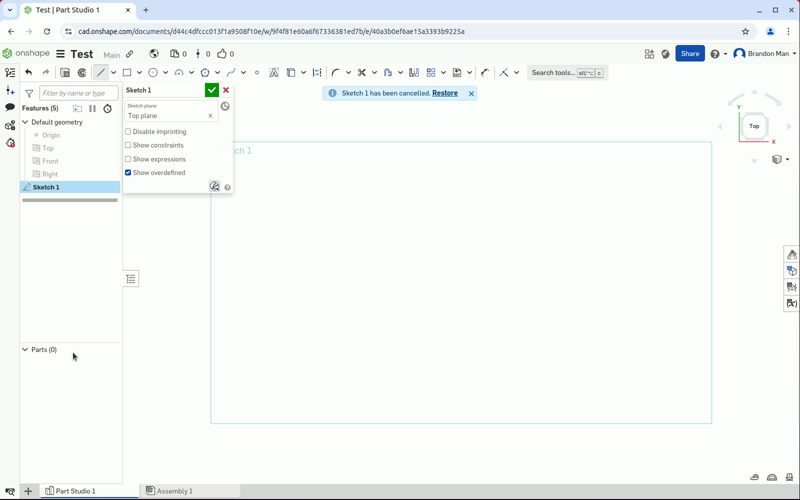
mouse_move(460, 380)
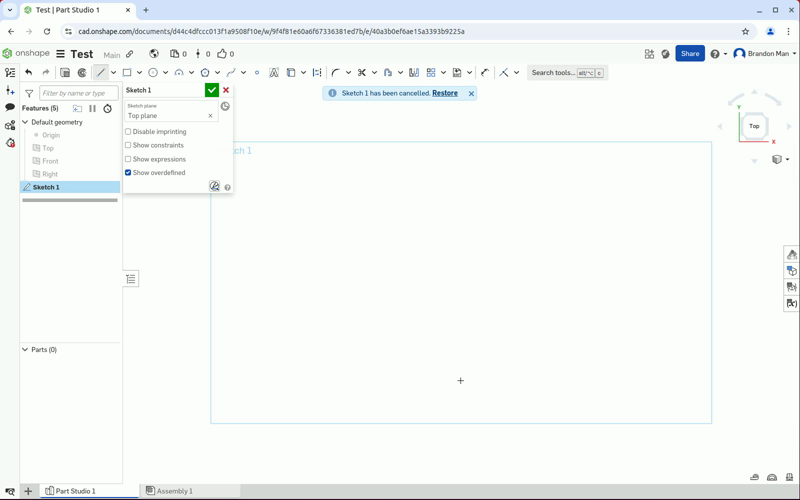
click(460, 380)
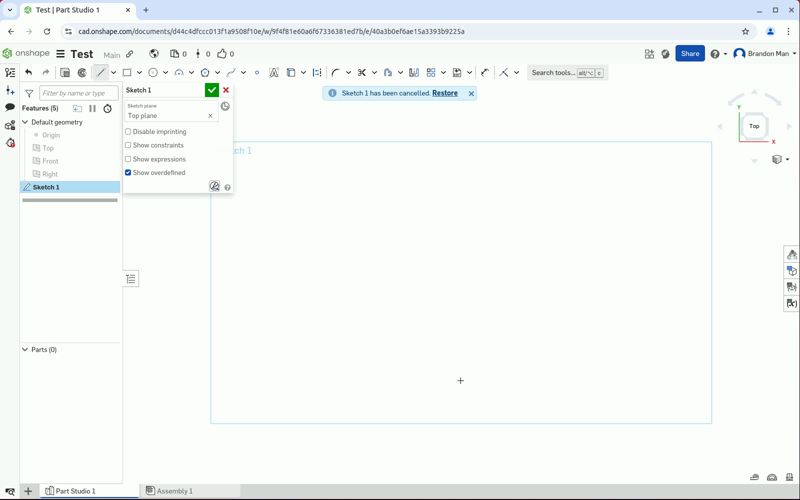
key_up(shift)
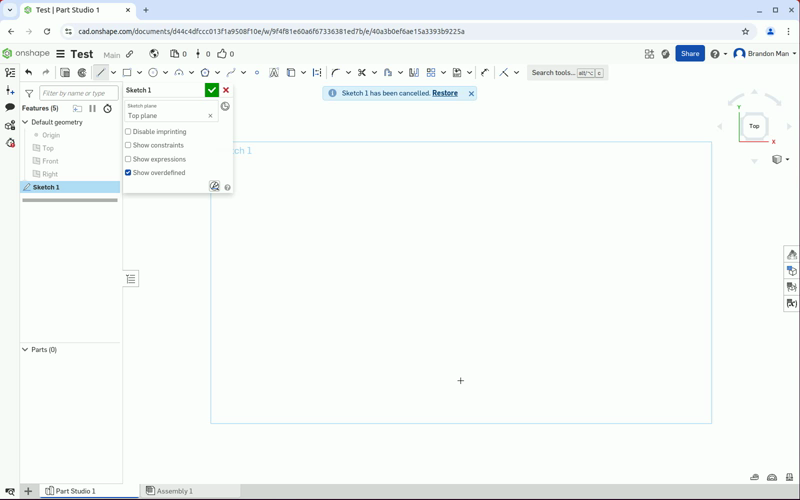
key_down(shift)
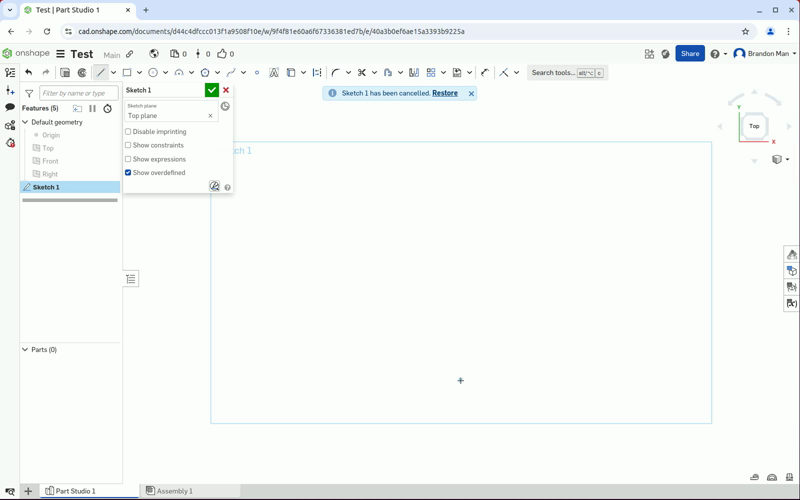
mouse_move(490, 380)
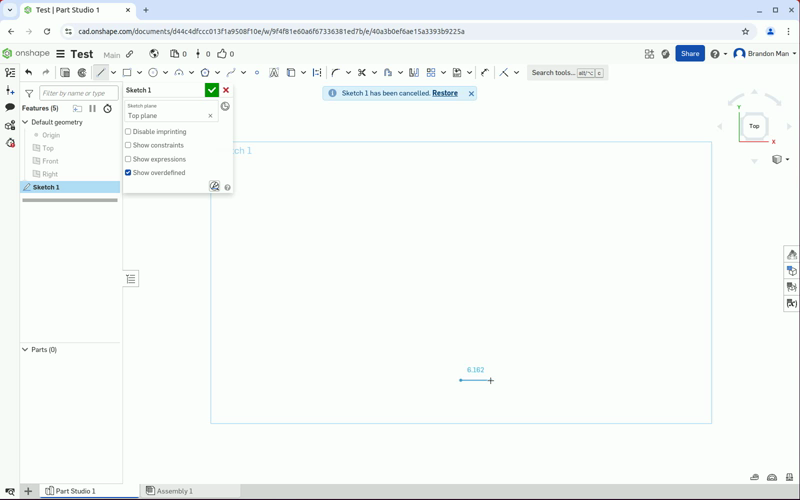
mouse_move(516, 380)
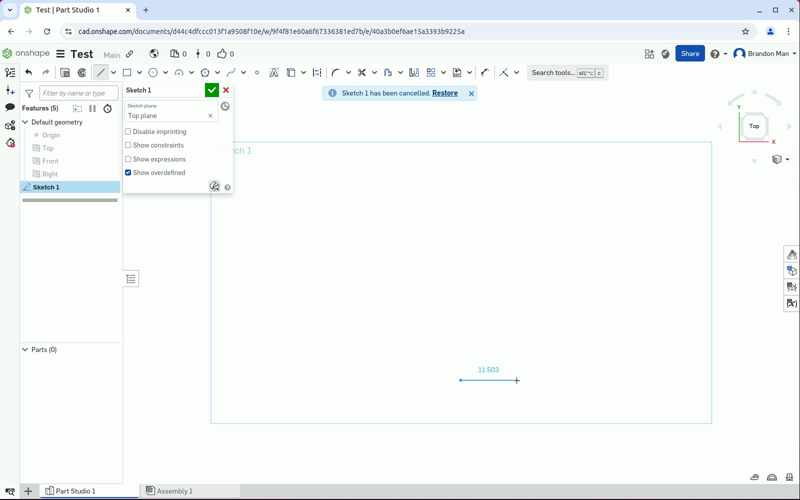
click(516, 380)
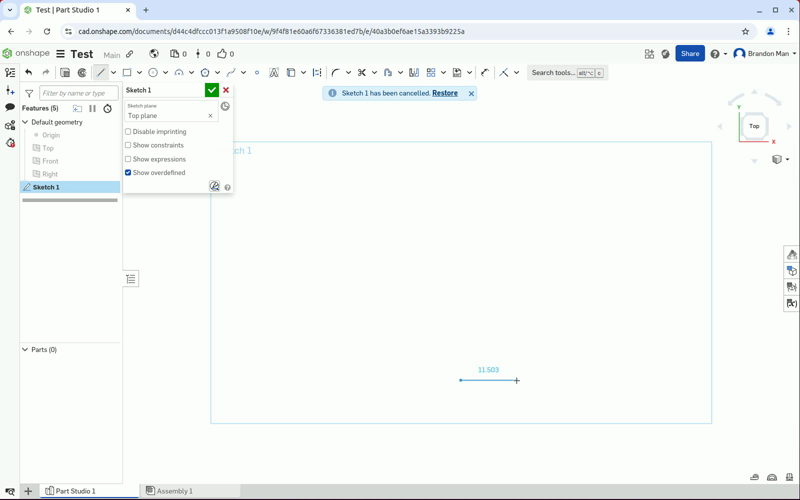
key_up(shift)
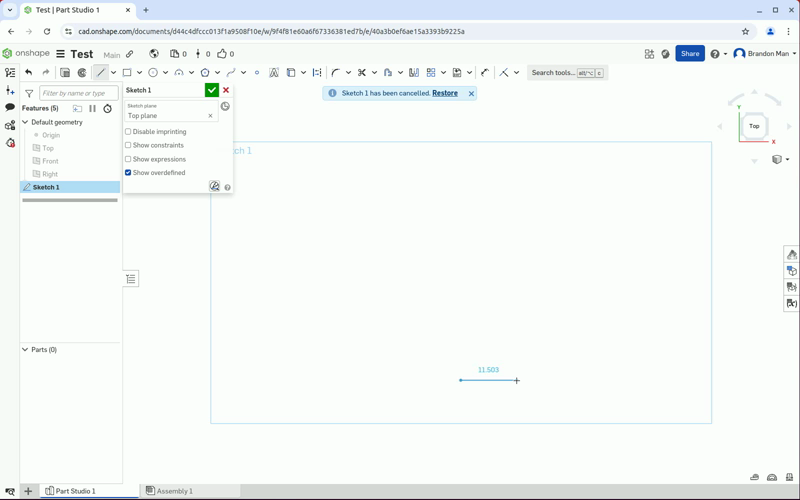
key_down(shift)
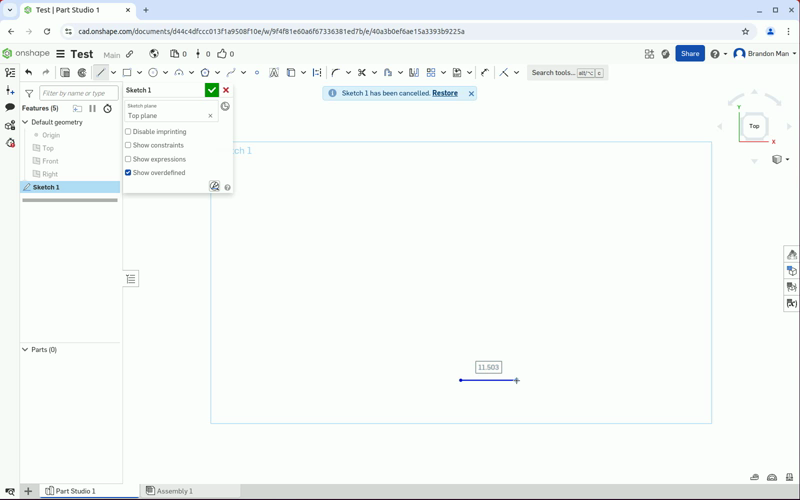
mouse_move(546, 380)
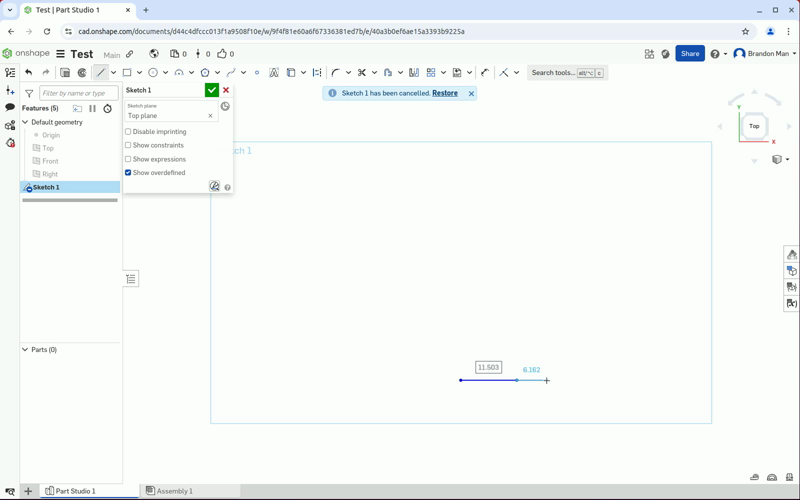
mouse_move(545, 331)
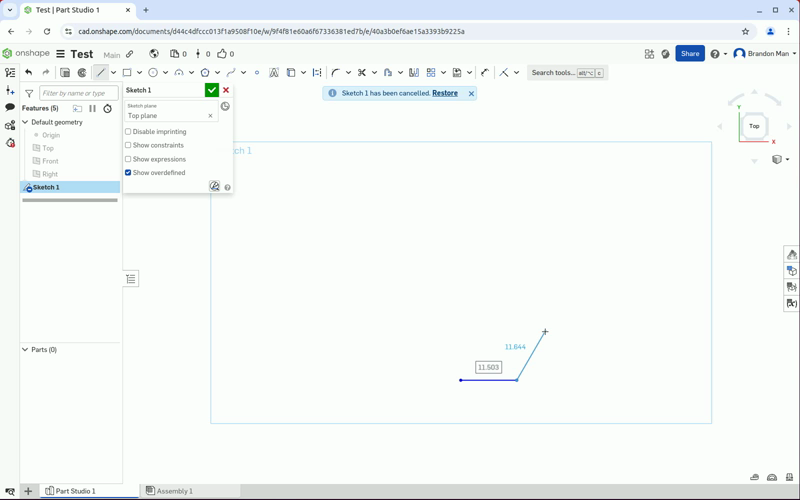
click(545, 331)
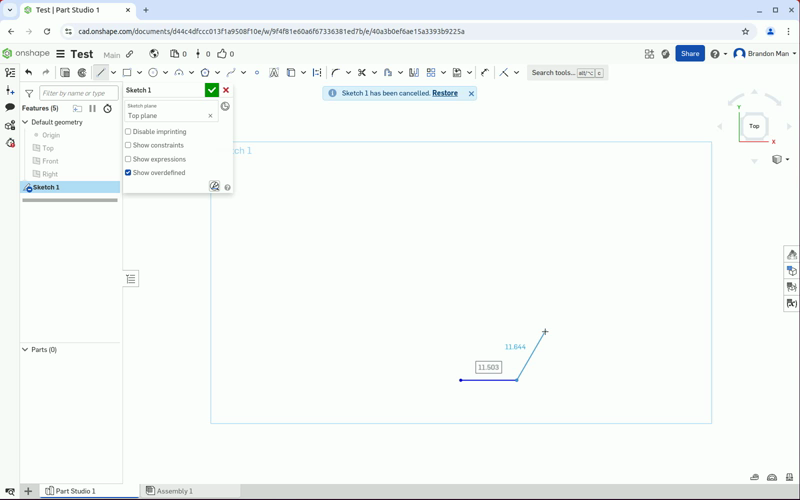
key_up(shift)
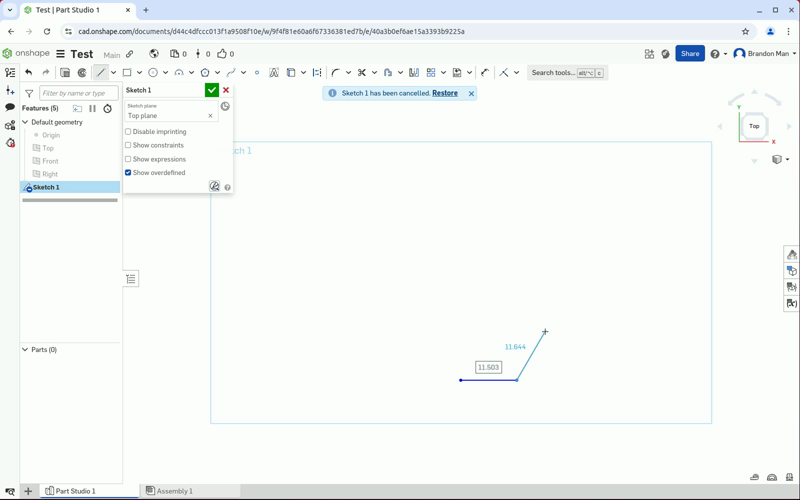
key(esc)
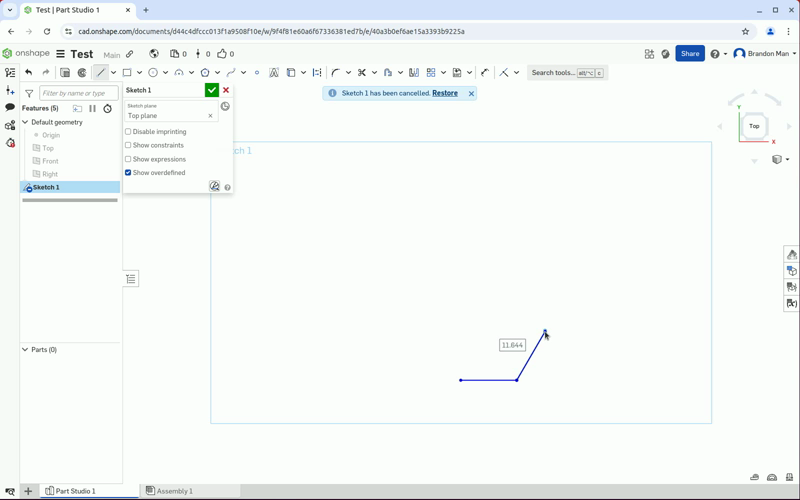
key(a)
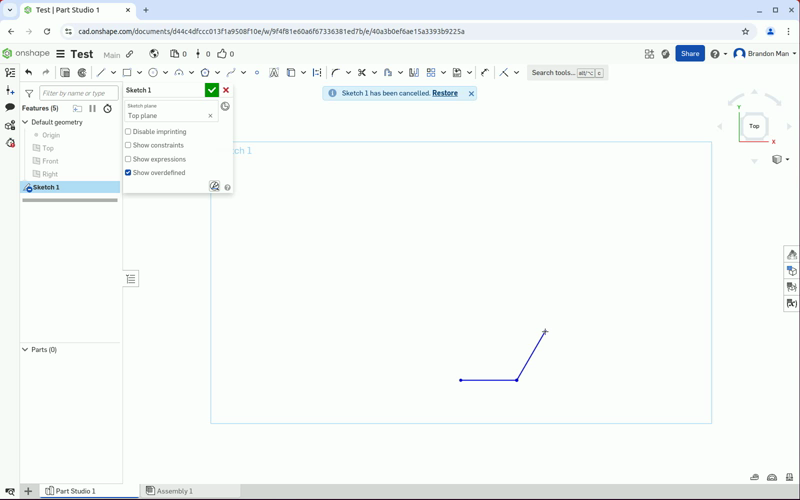
mouse_move(545, 331)
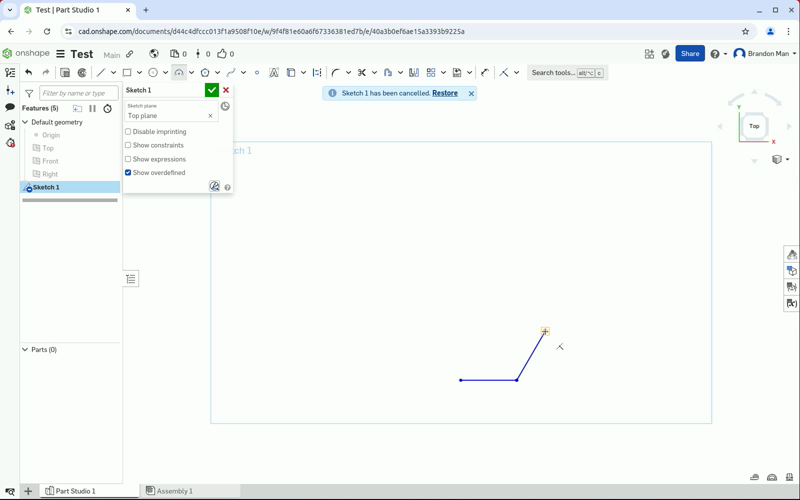
click(545, 331)
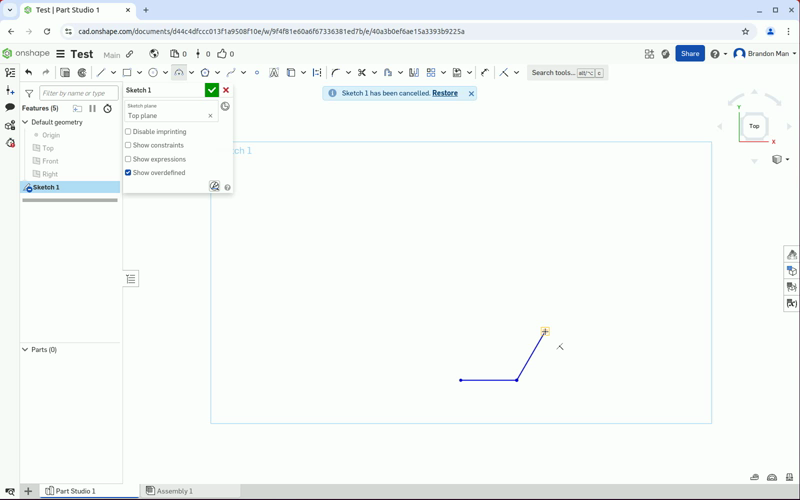
mouse_move(460, 380)
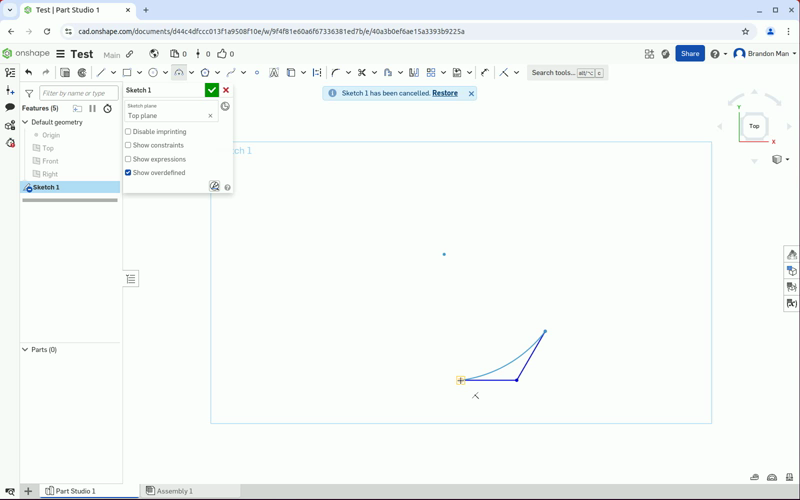
click(460, 380)
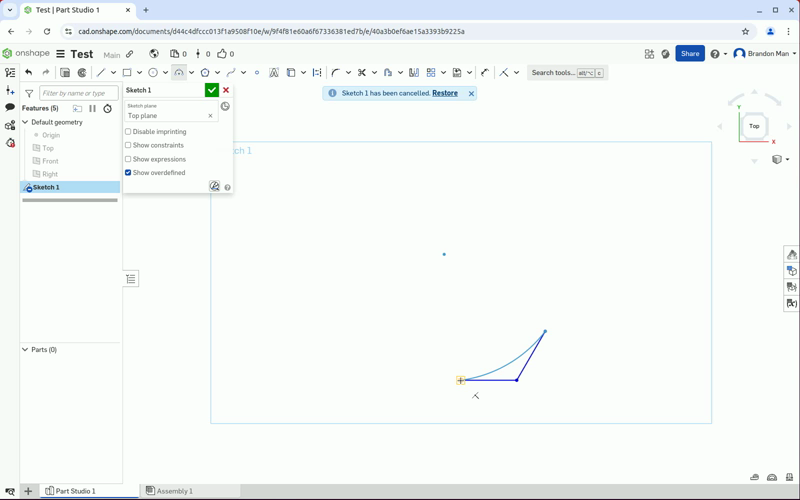
key_down(shift)
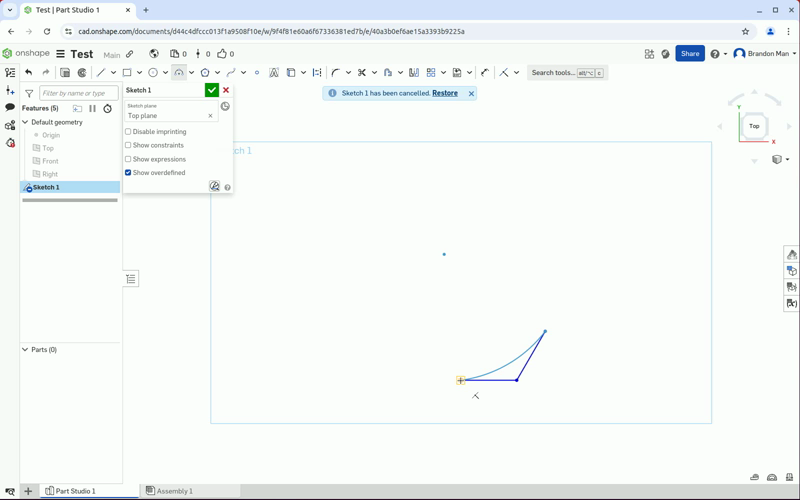
mouse_move(509, 366)
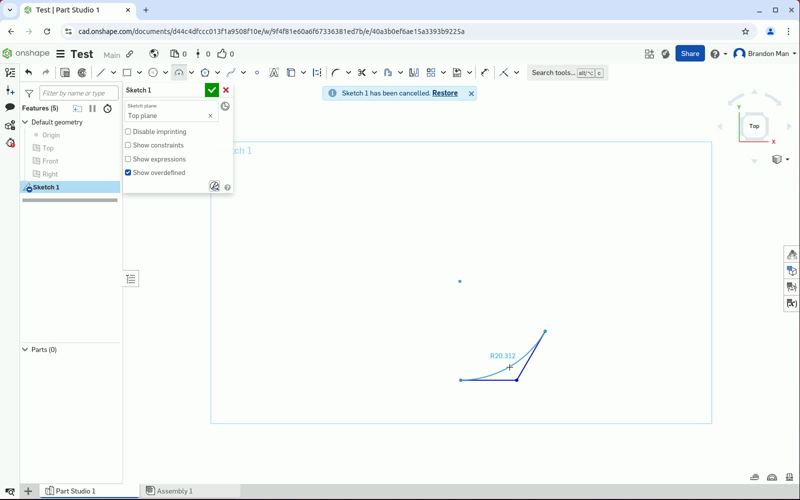
click(509, 366)
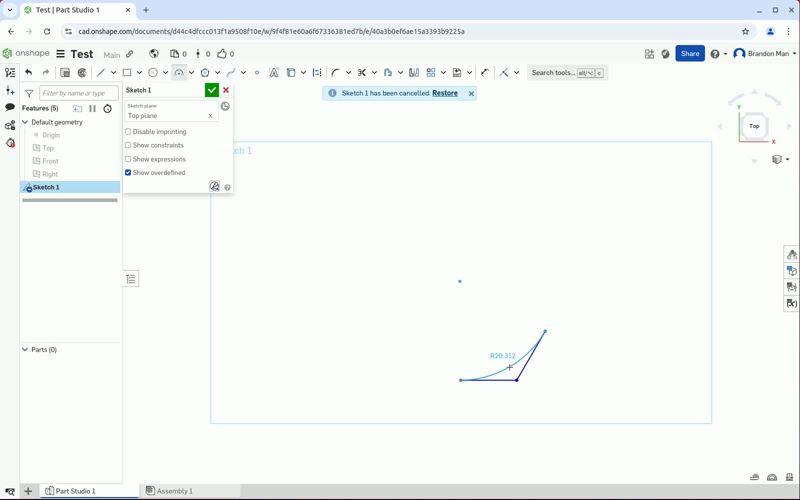
key_up(shift)
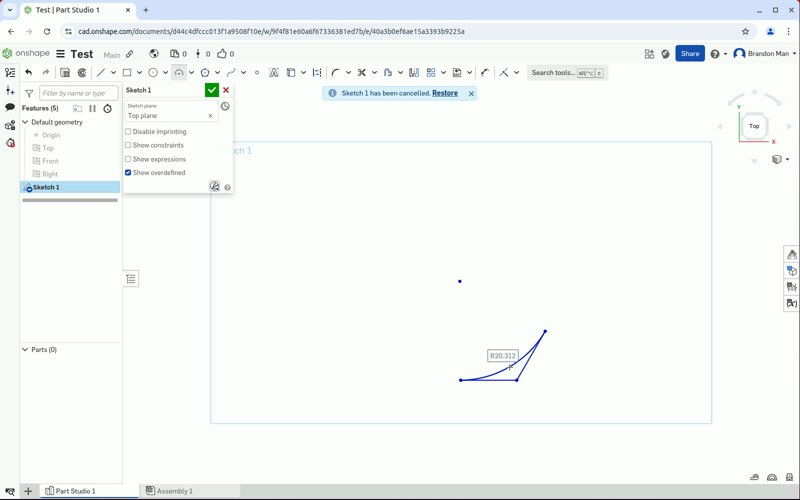
key(esc)
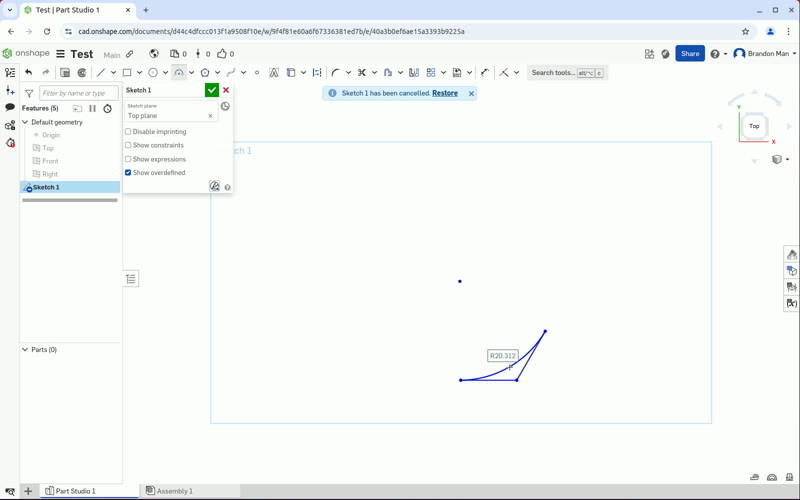
mouse_move(498, 379)
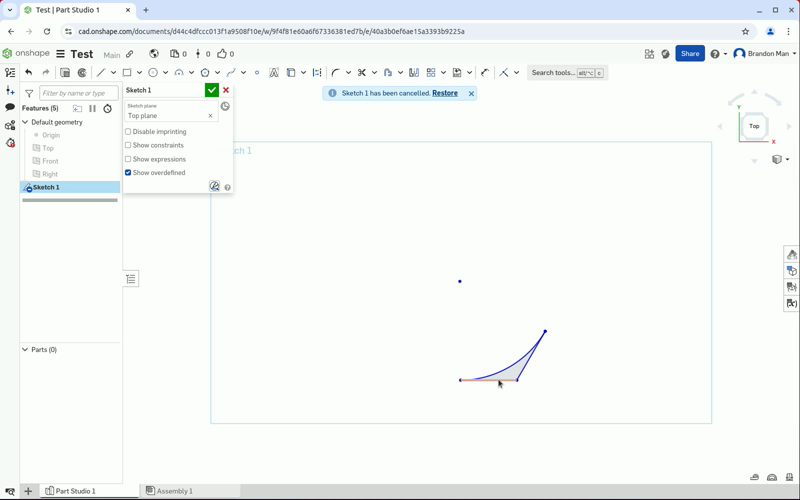
scroll(6)
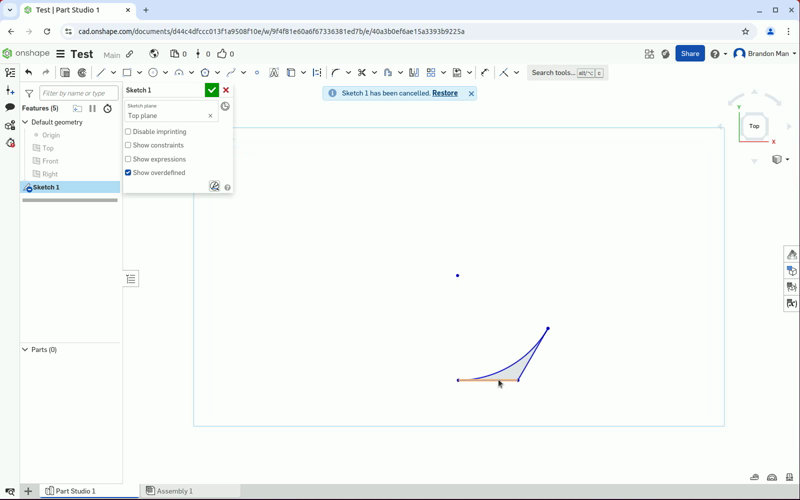
scroll(6)
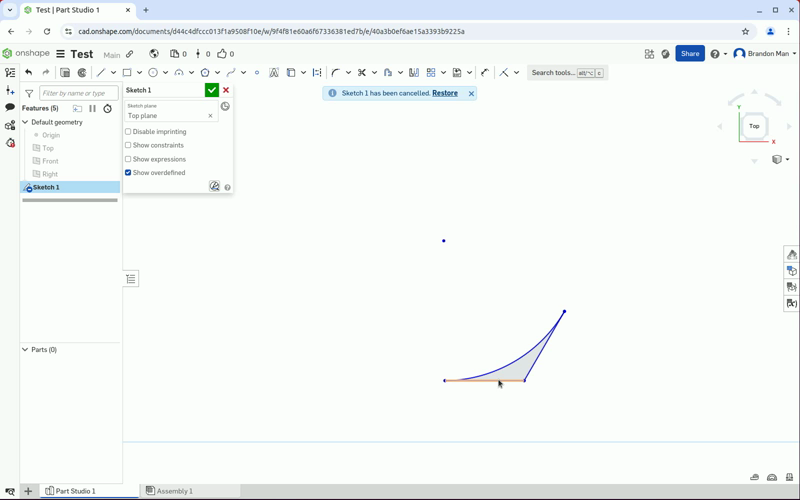
scroll(6)
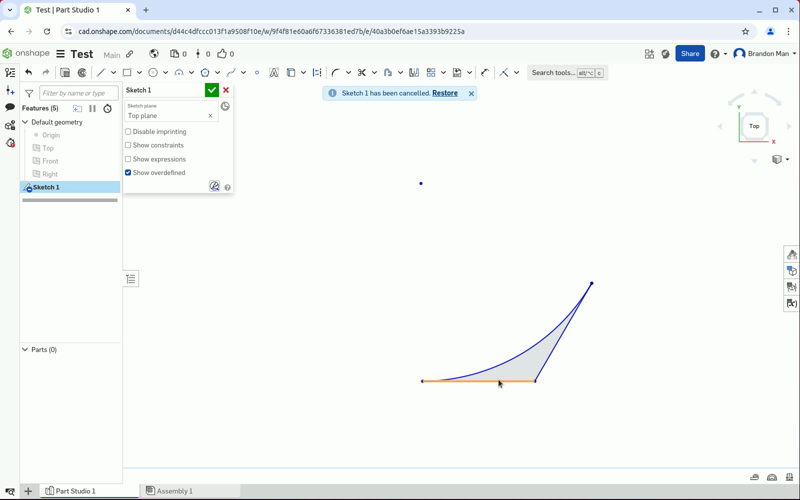
scroll(6)
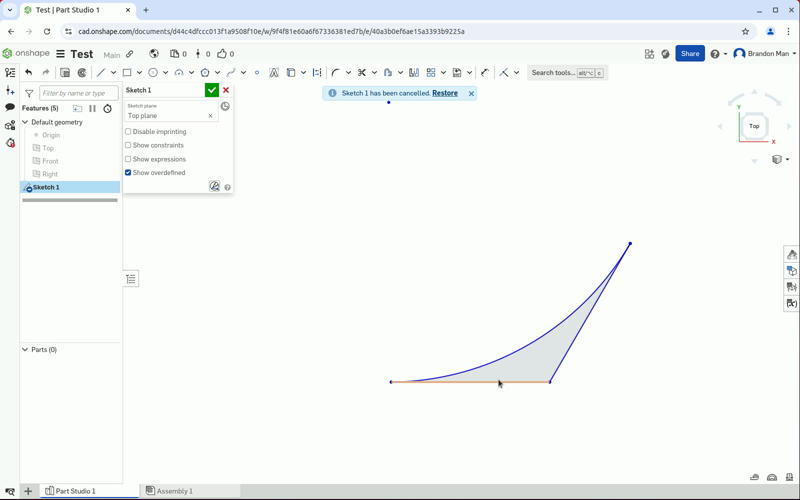
scroll(6)
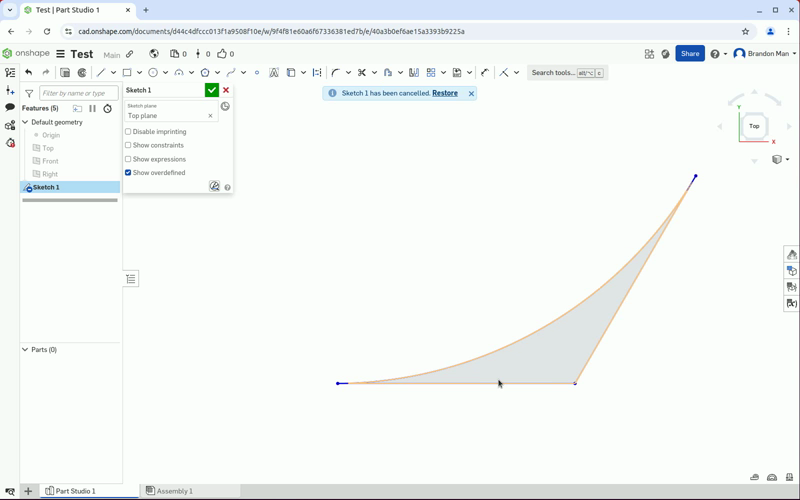
scroll(6)
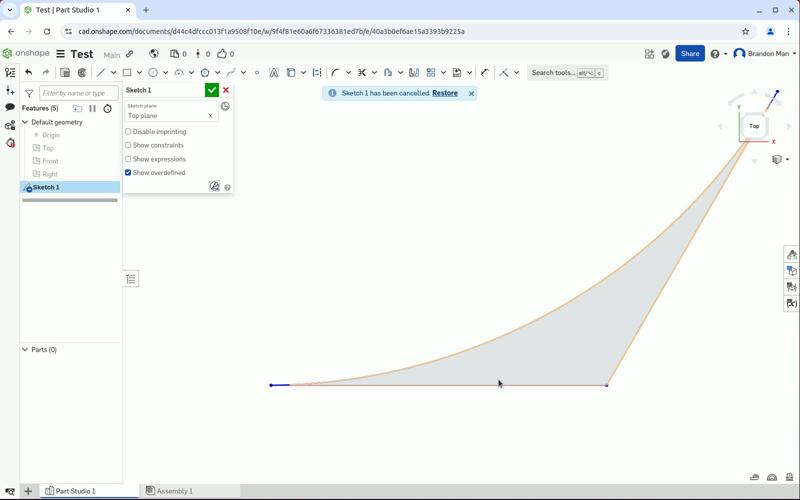
scroll(6)
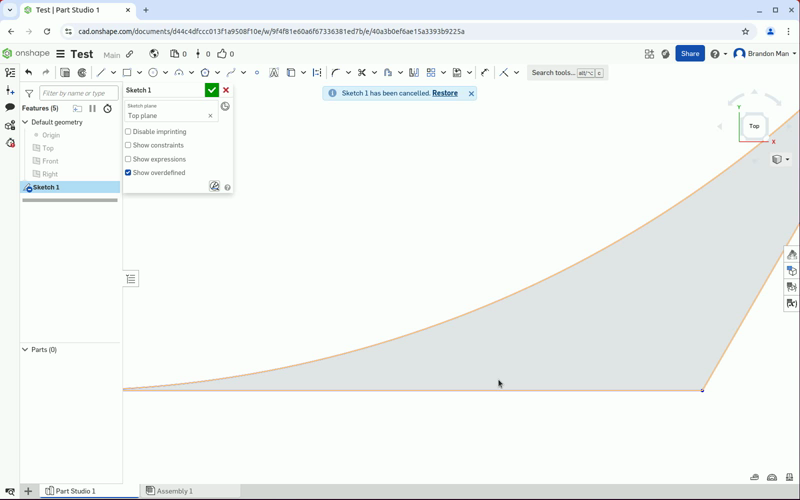
click(498, 379)
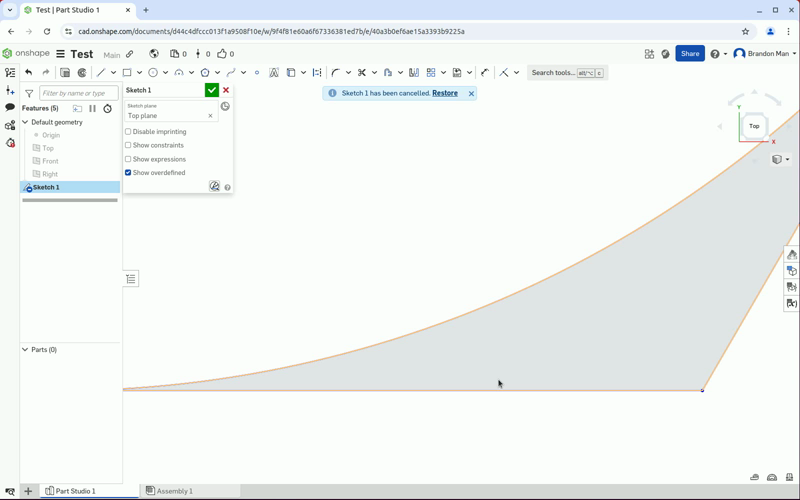
scroll(-6)
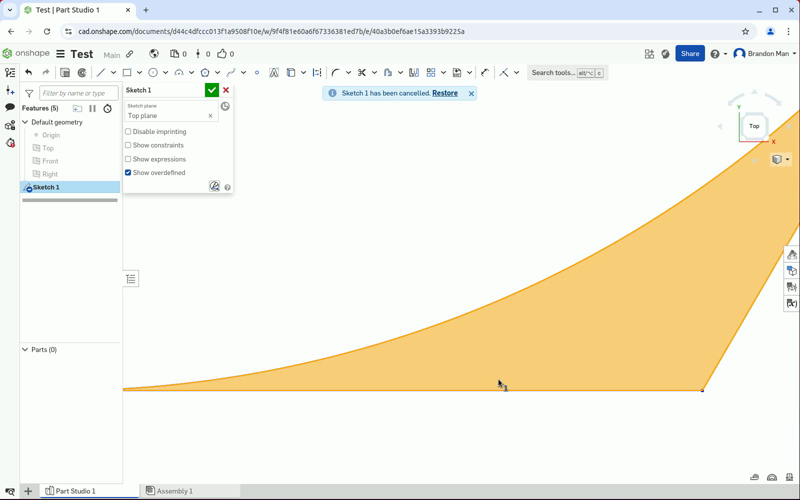
scroll(-6)
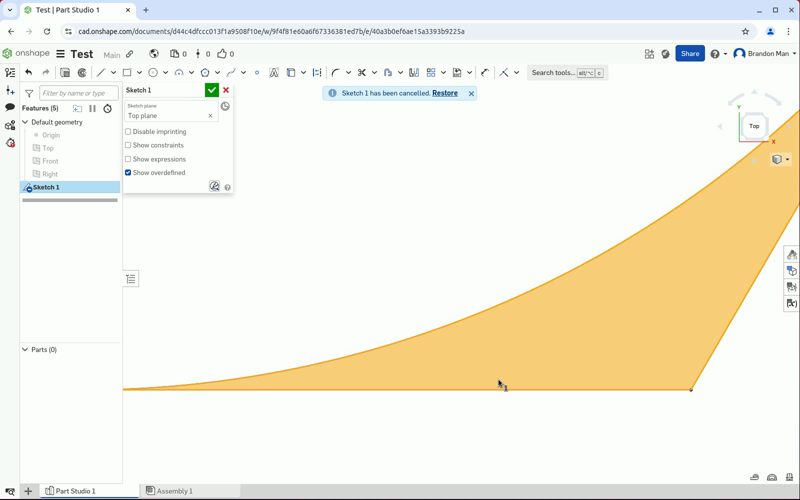
scroll(-6)
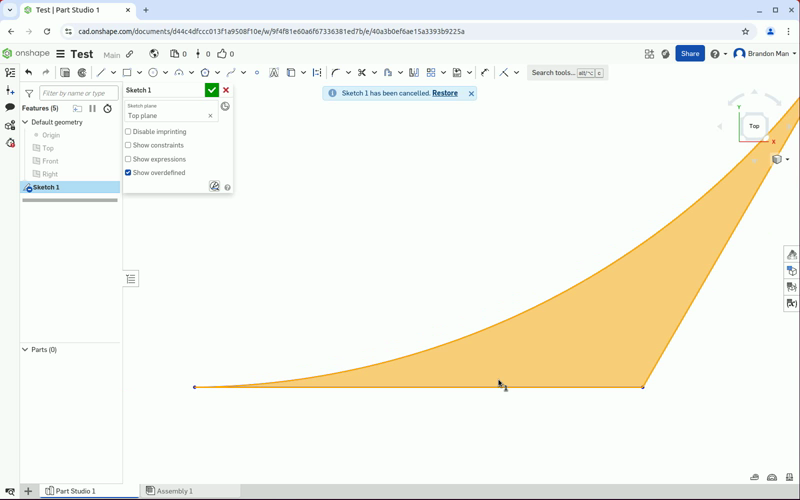
scroll(-6)
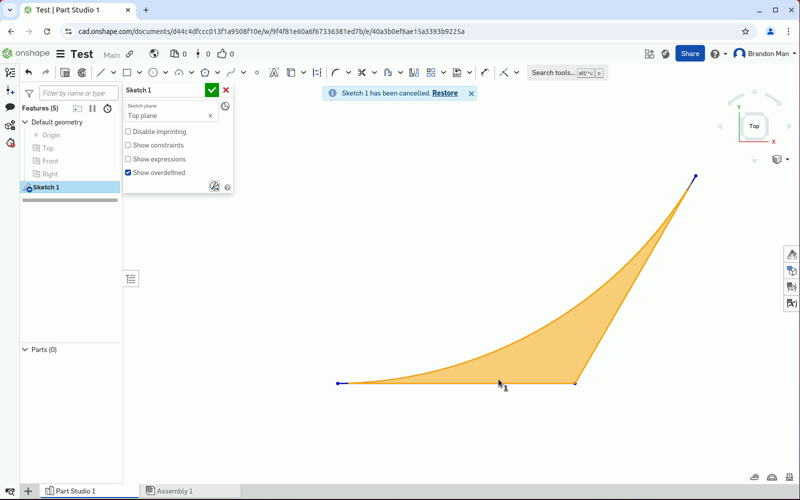
scroll(-6)
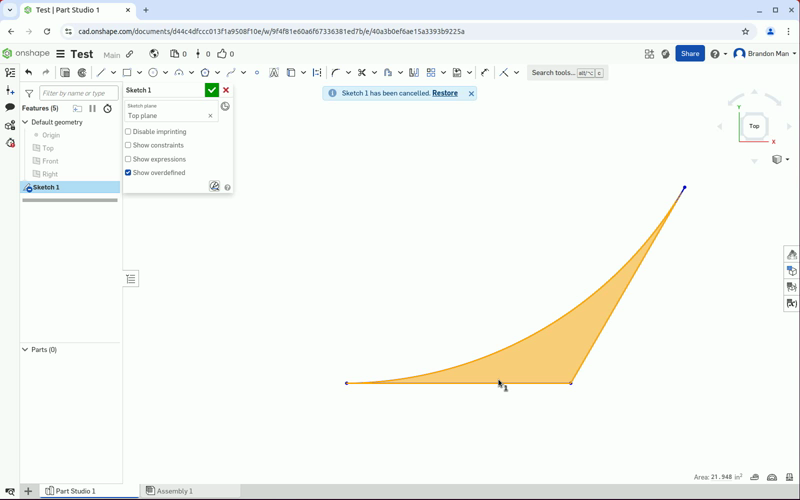
scroll(-6)
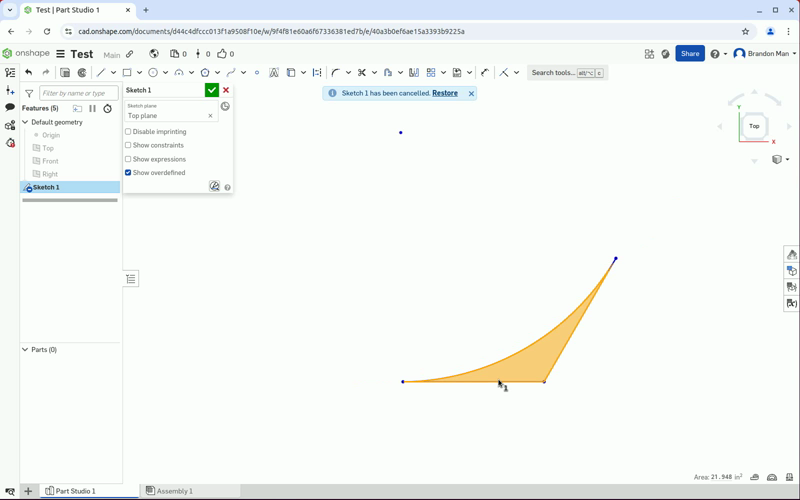
scroll(-6)
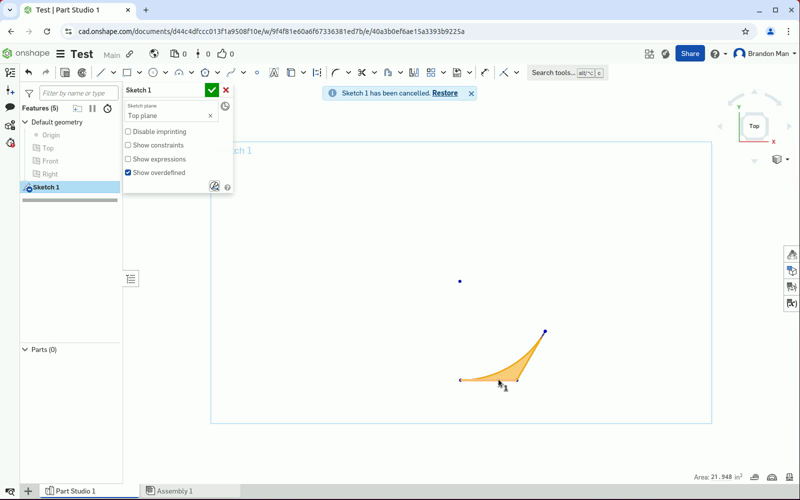
mouse_move(73, 352)
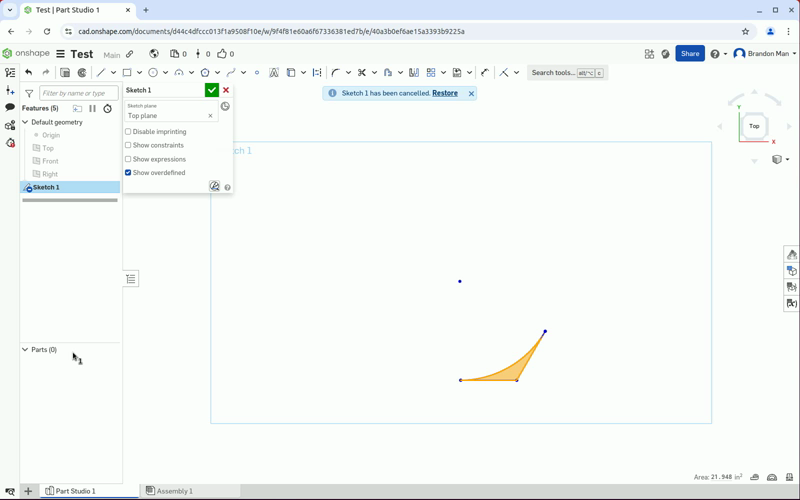
key(shift+y)
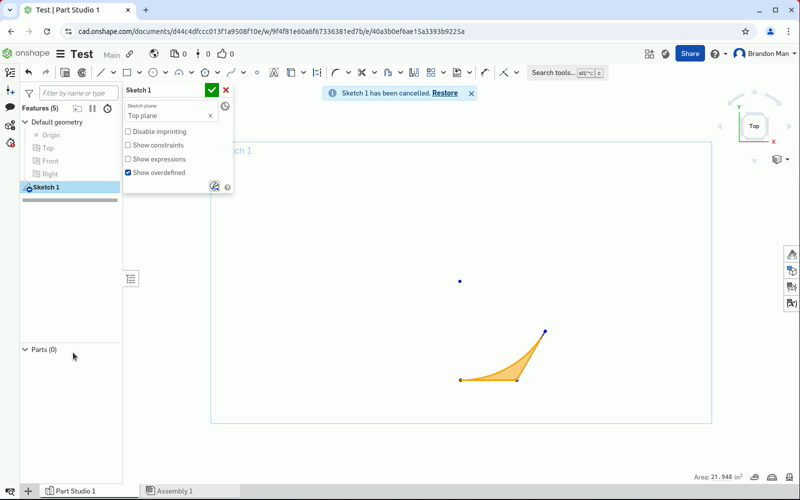
key(shift+e)
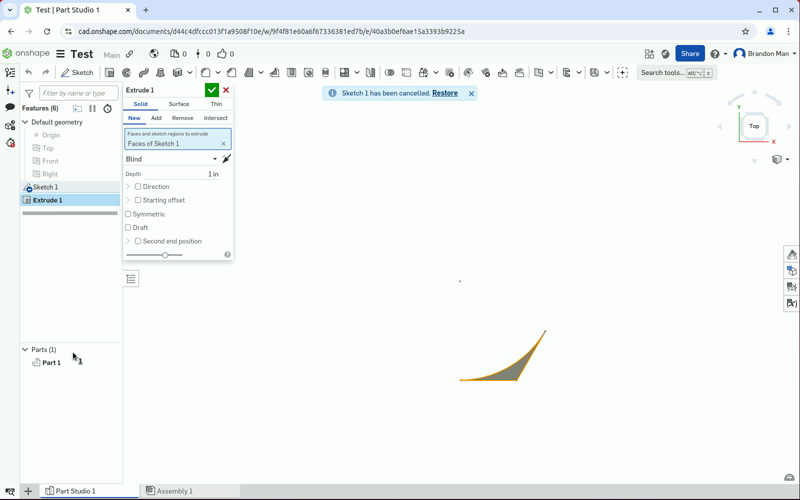
mouse_move(143, 106)
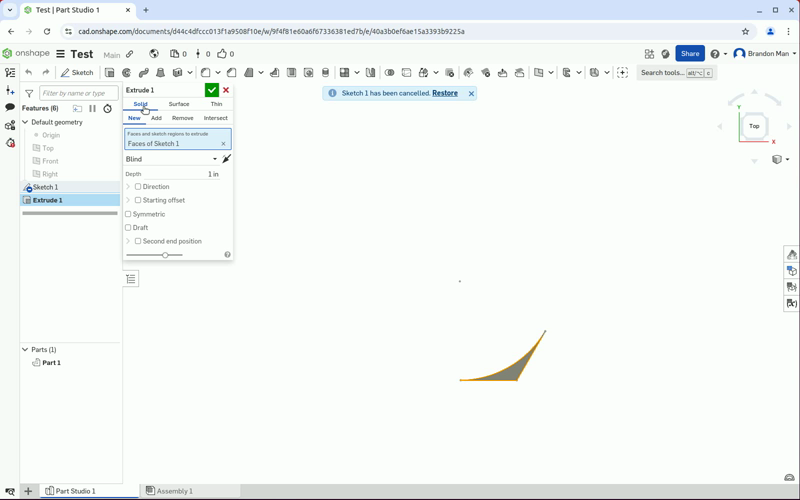
click(143, 106)
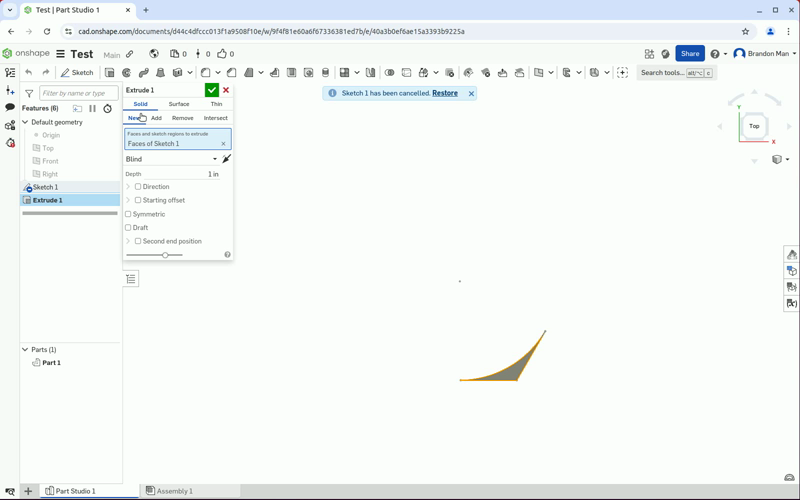
mouse_move(137, 120)
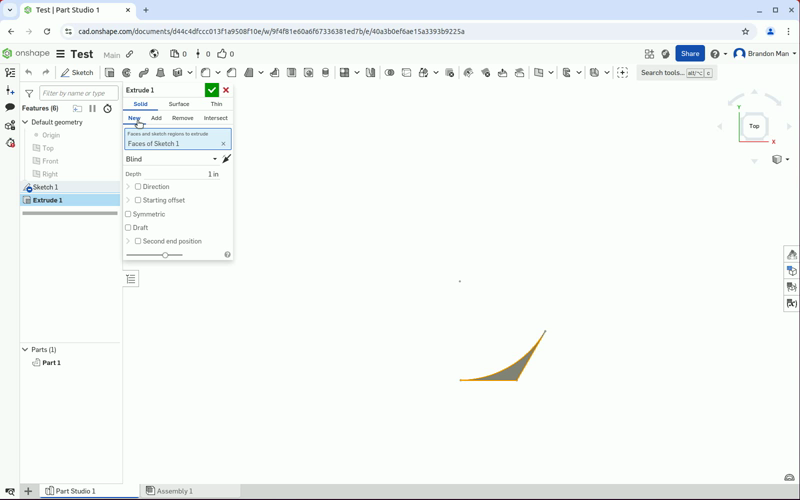
click(137, 120)
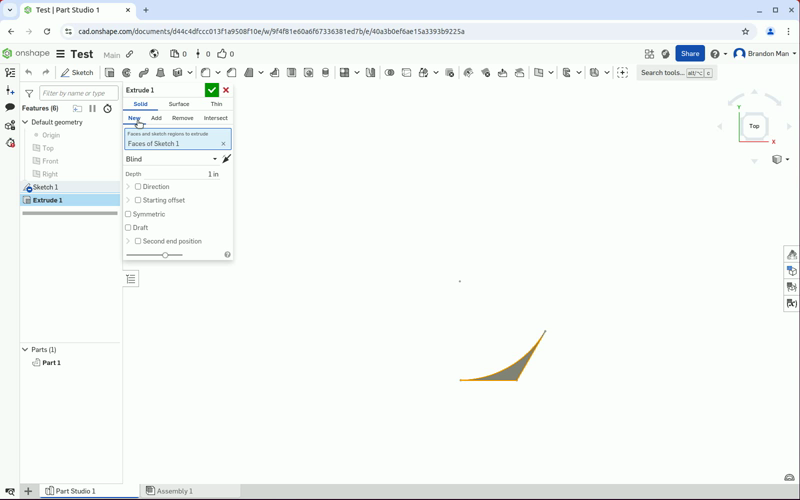
key(tab, 4)
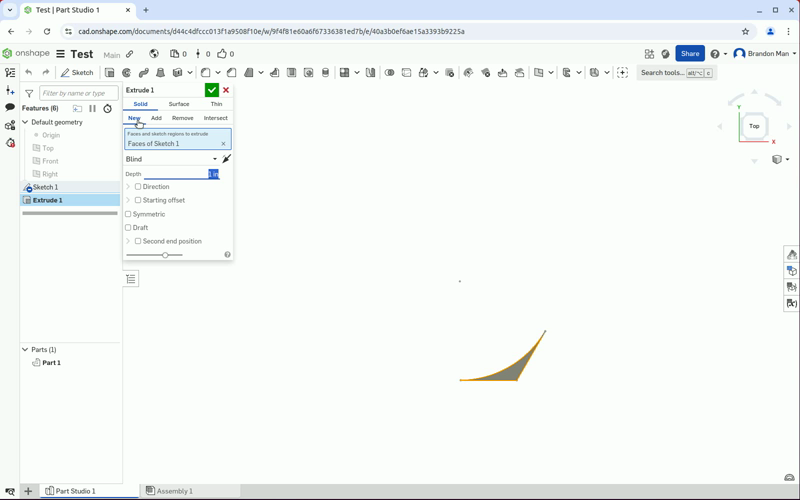
text(19.738)
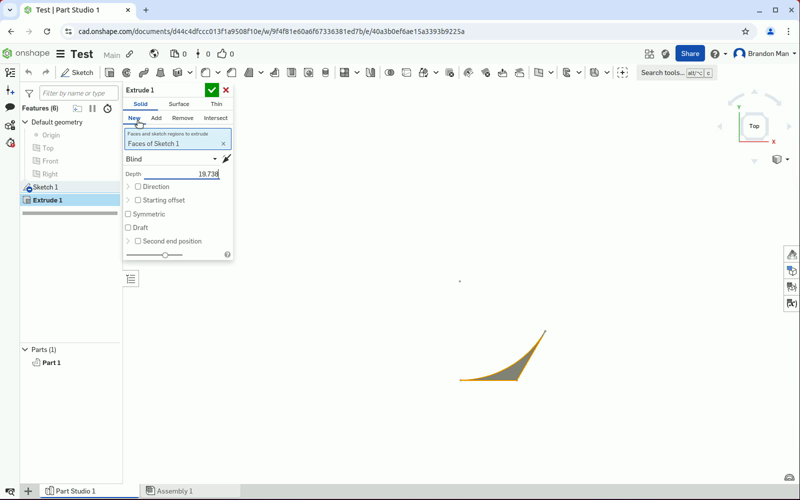
key(enter)
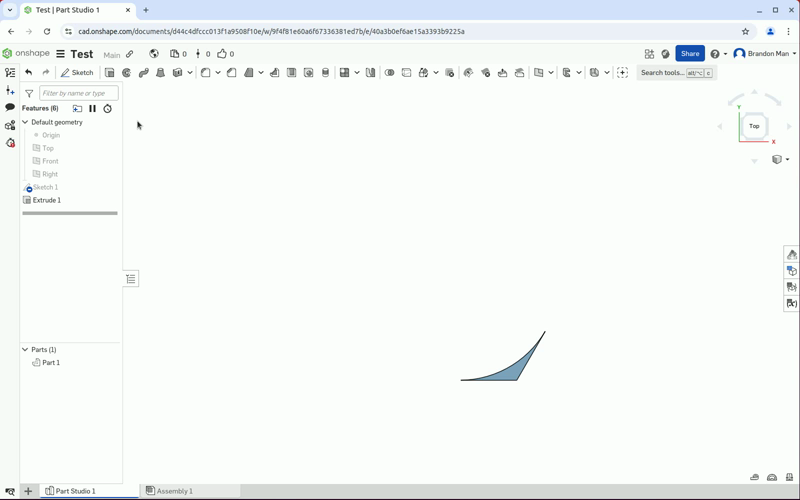
key(shift+h)
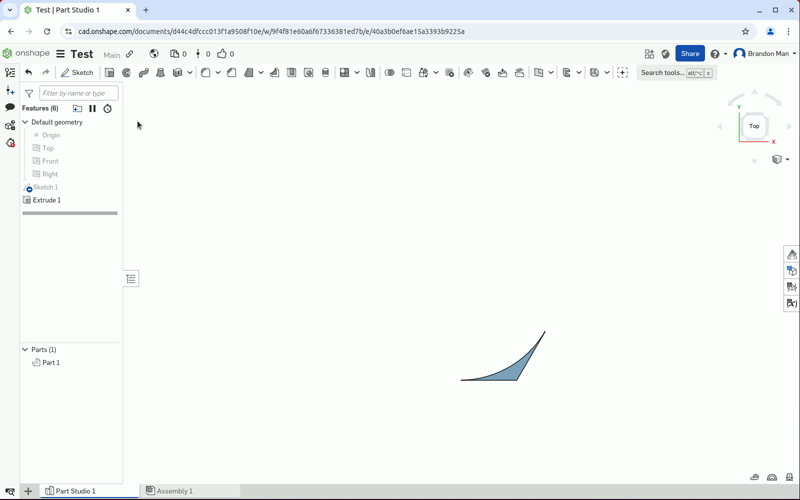
key(shift+h)
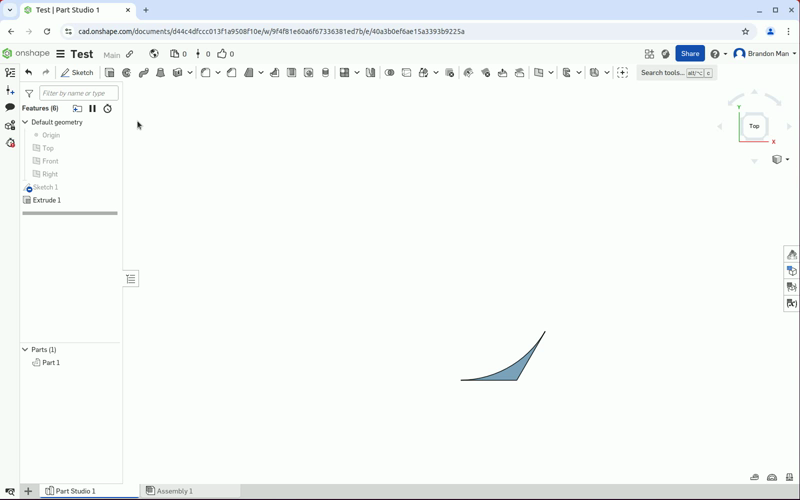
mouse_move(73, 189)
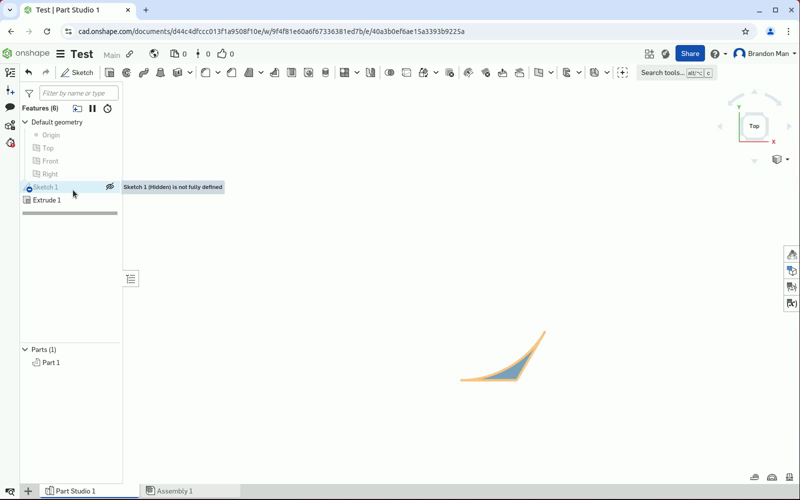
click(73, 189)
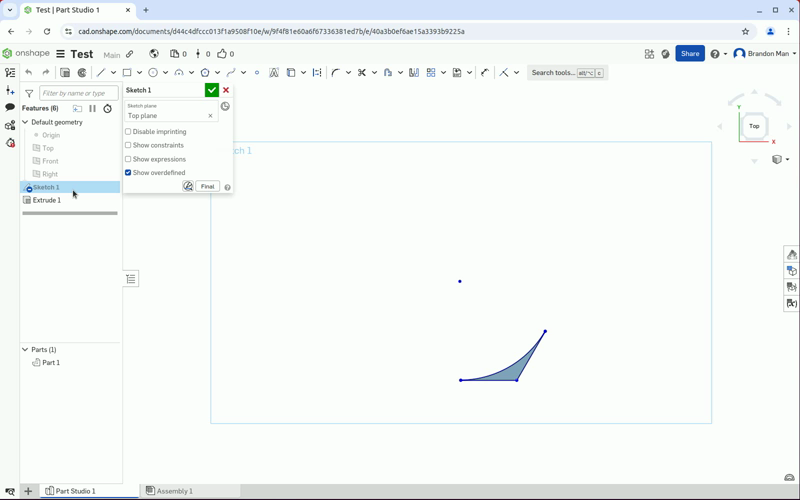
mouse_move(229, 92)
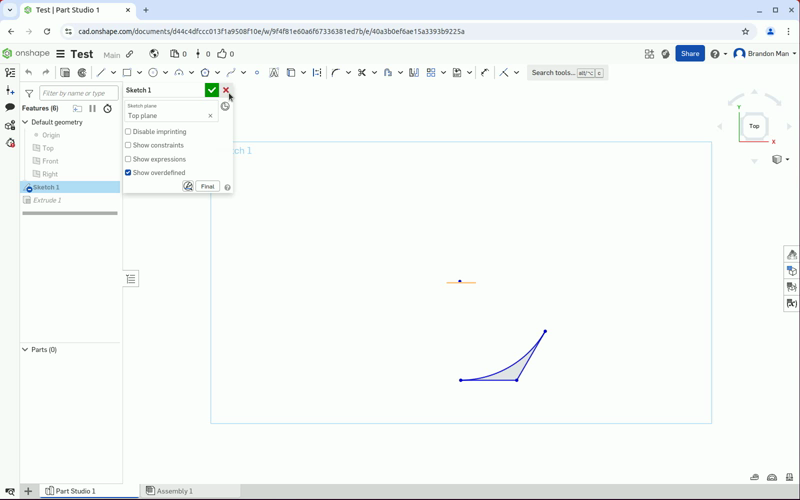
click(229, 92)
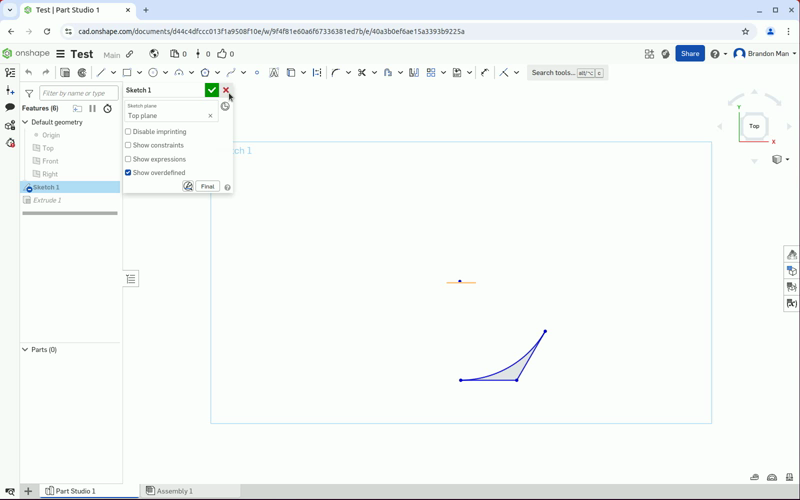
key(shift+s)
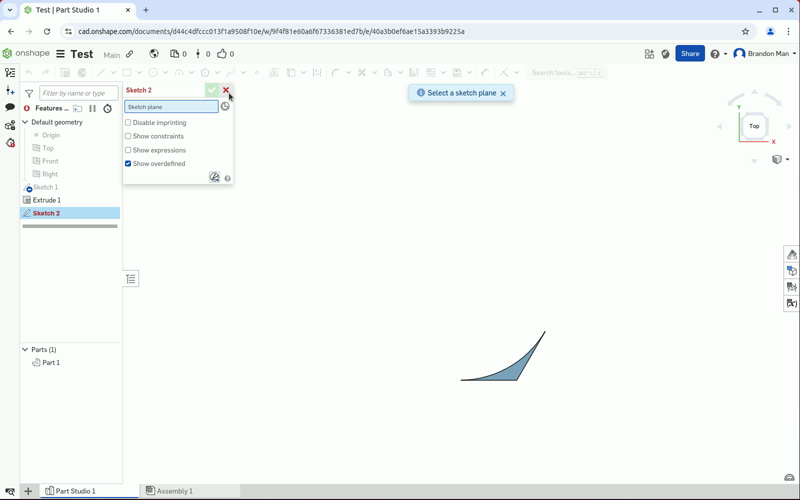
mouse_move(73, 150)
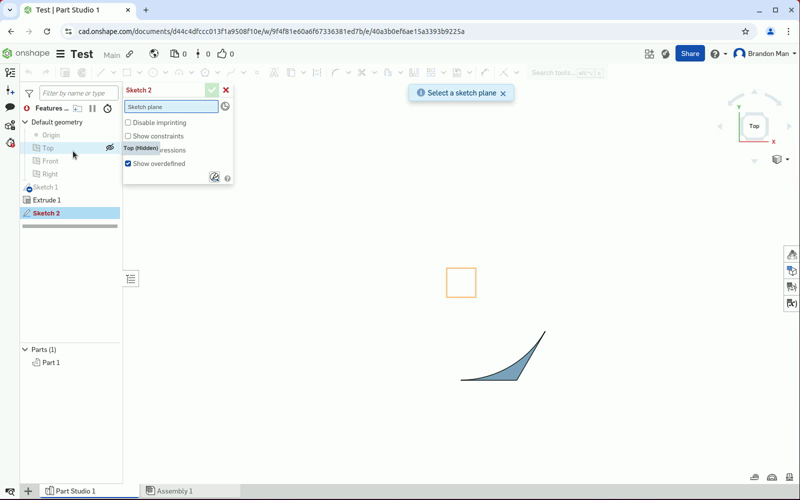
click(73, 150)
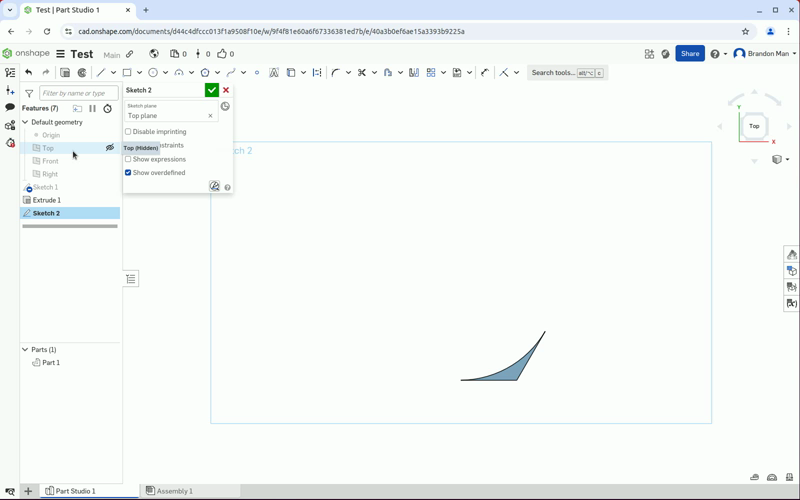
mouse_move(73, 352)
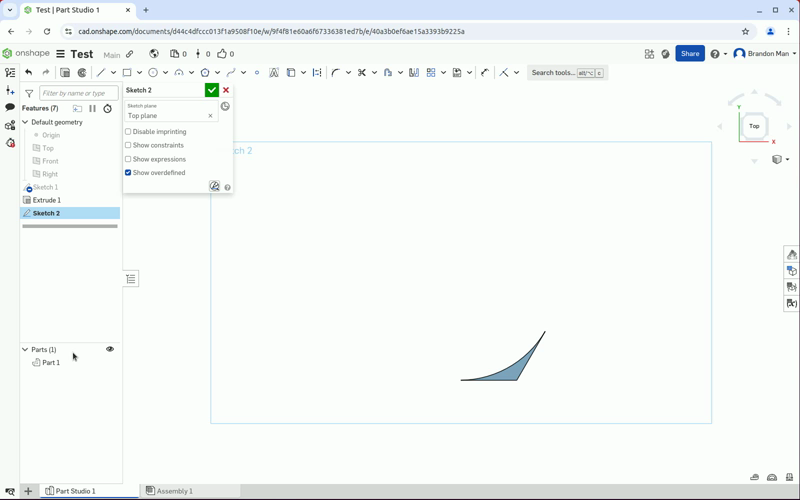
key(y)
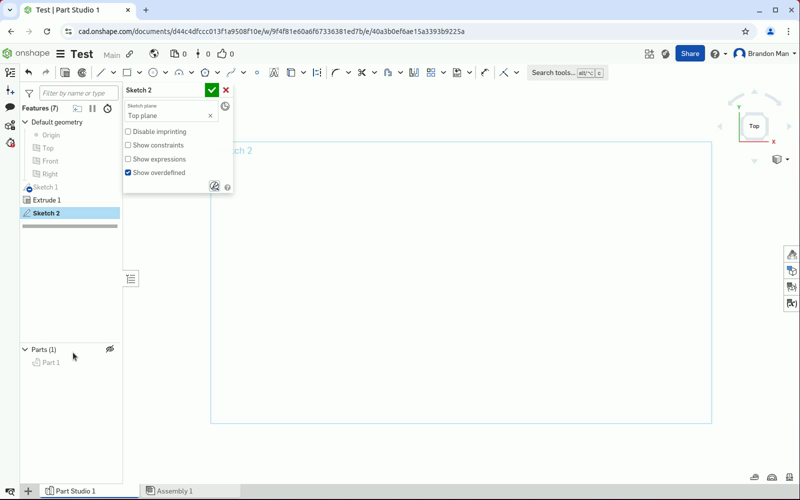
key(l)
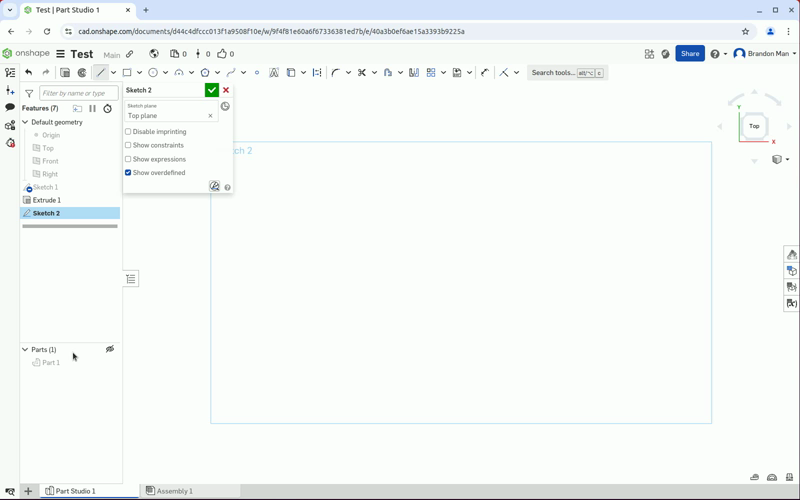
key_down(shift)
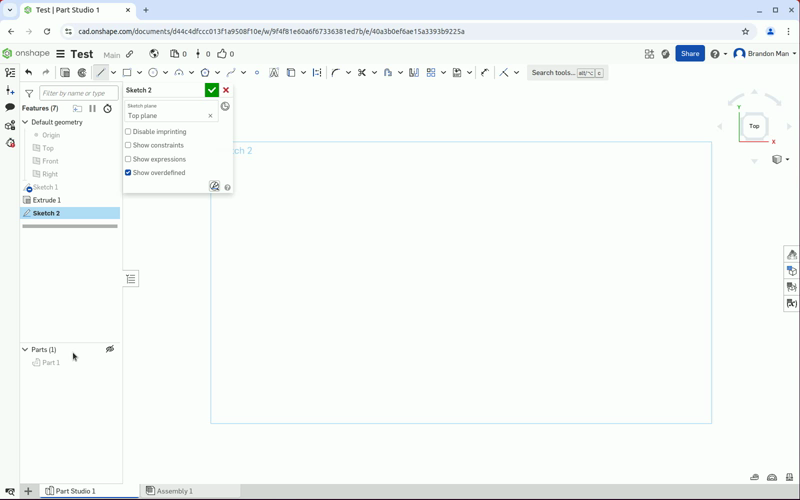
mouse_move(376, 332)
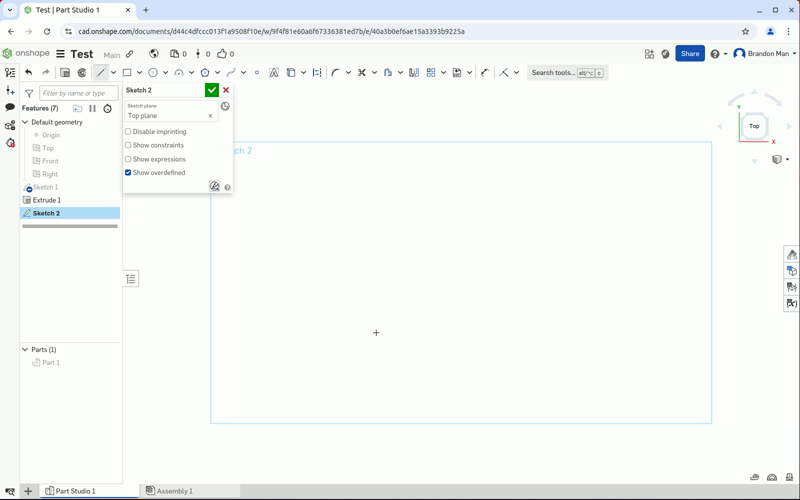
click(376, 332)
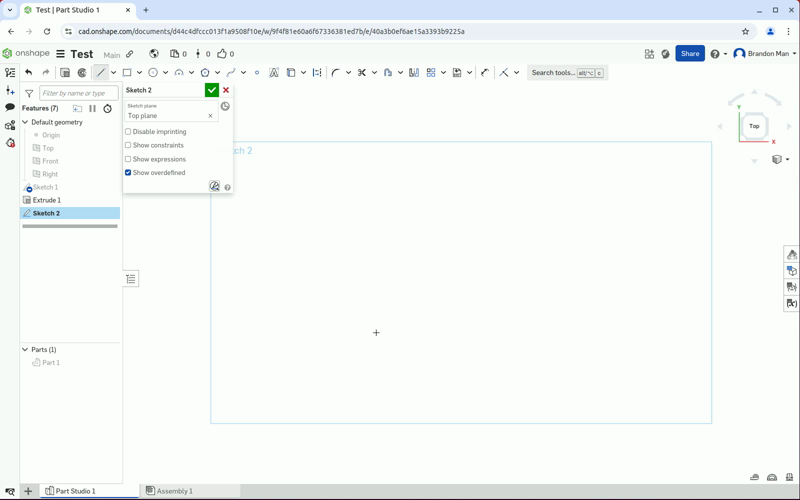
key_up(shift)
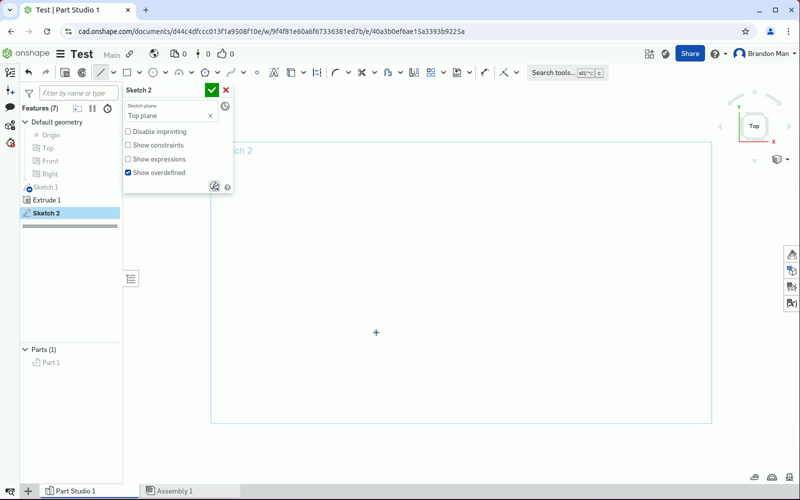
key_down(shift)
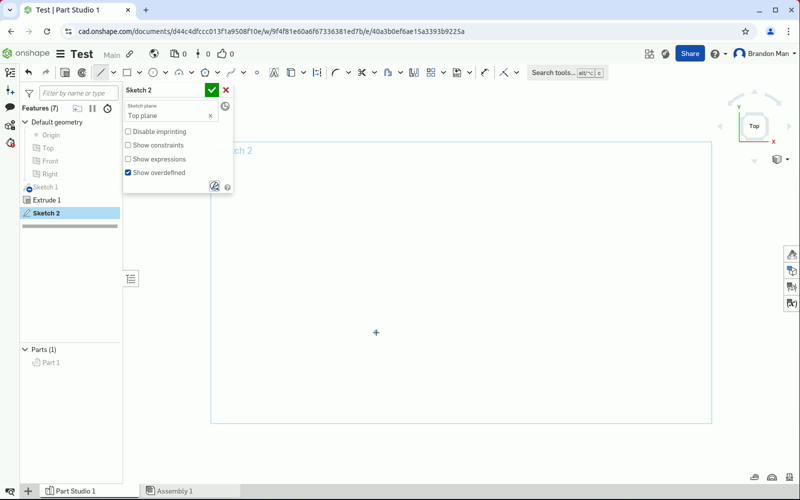
mouse_move(406, 332)
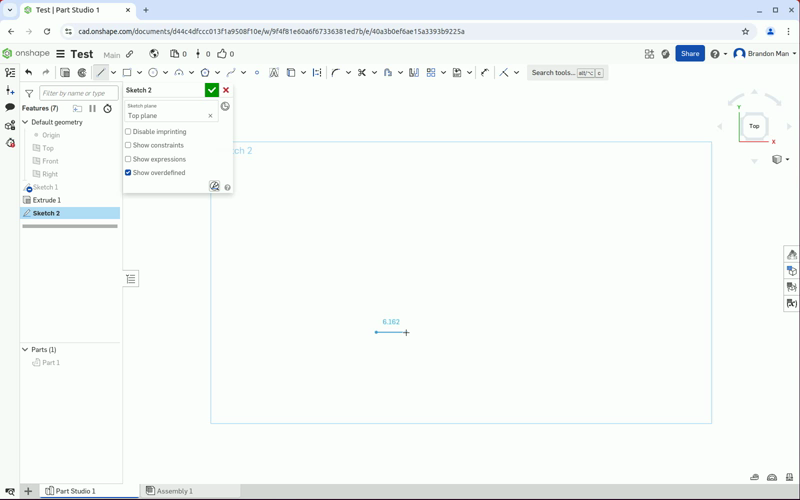
mouse_move(404, 381)
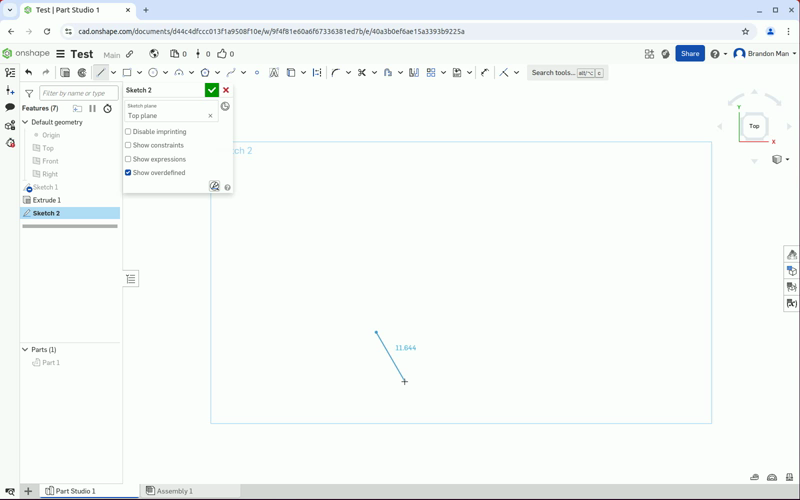
click(404, 381)
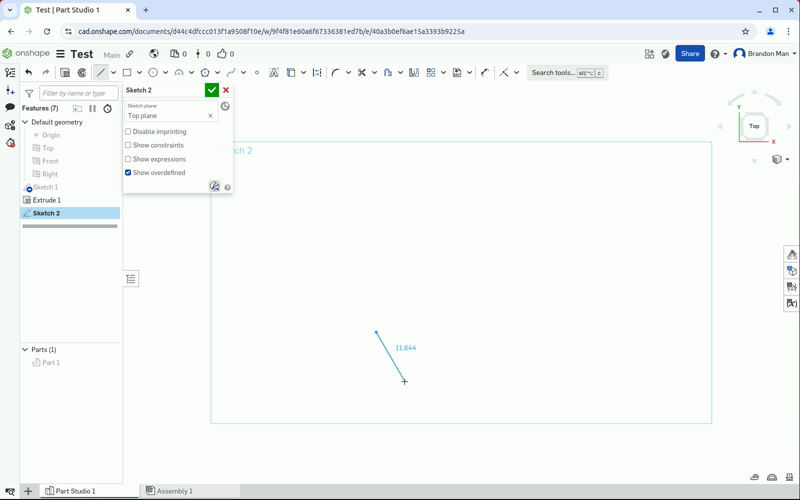
key_up(shift)
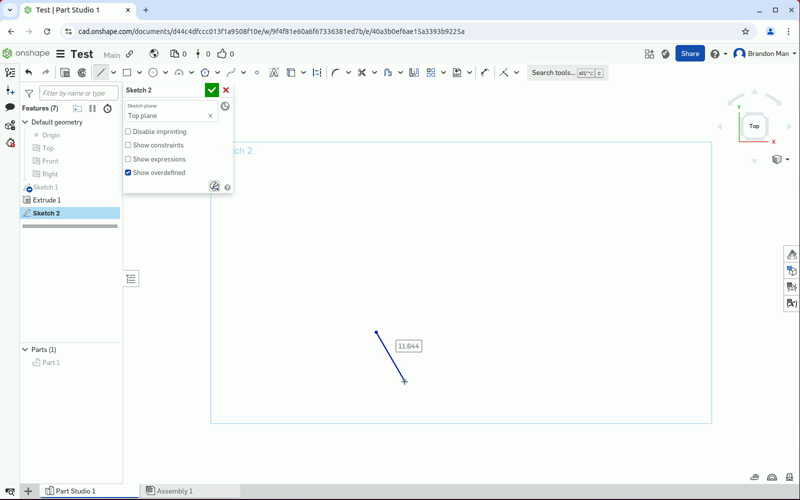
key_down(shift)
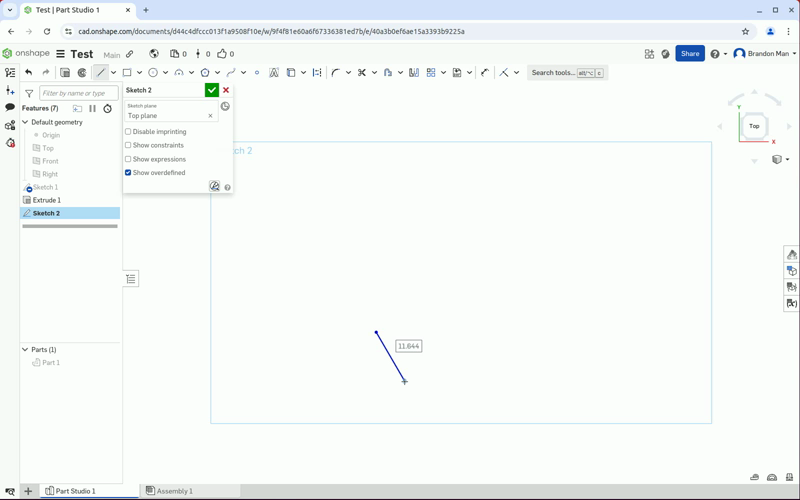
mouse_move(434, 381)
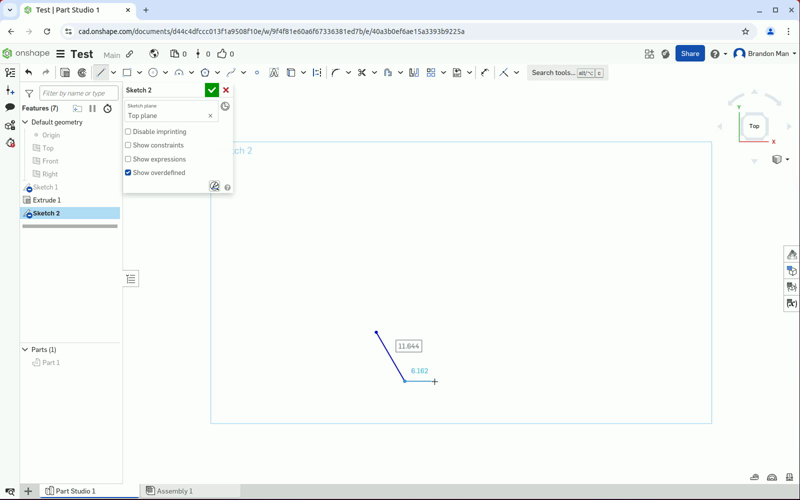
mouse_move(461, 381)
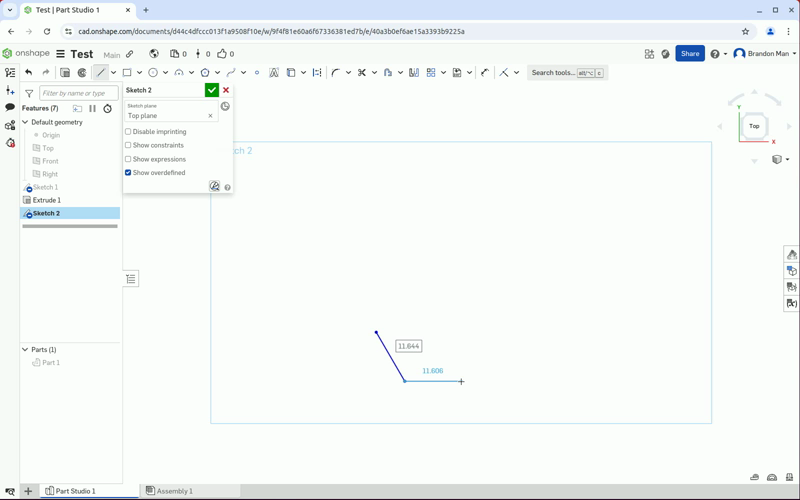
click(461, 381)
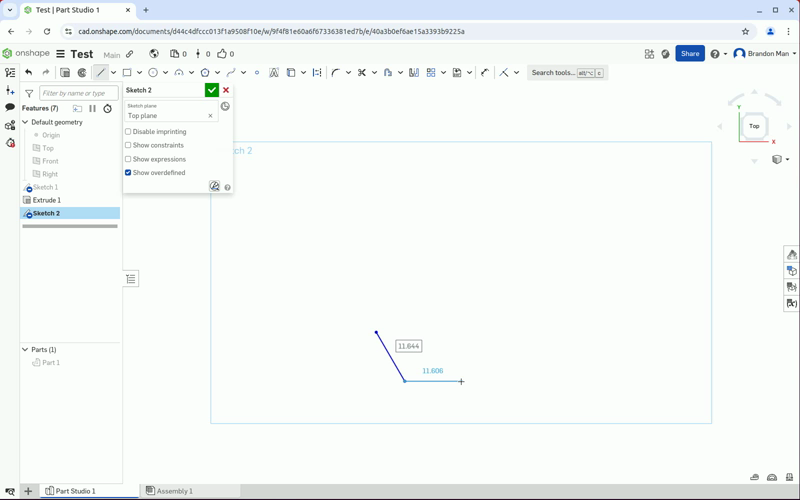
key_up(shift)
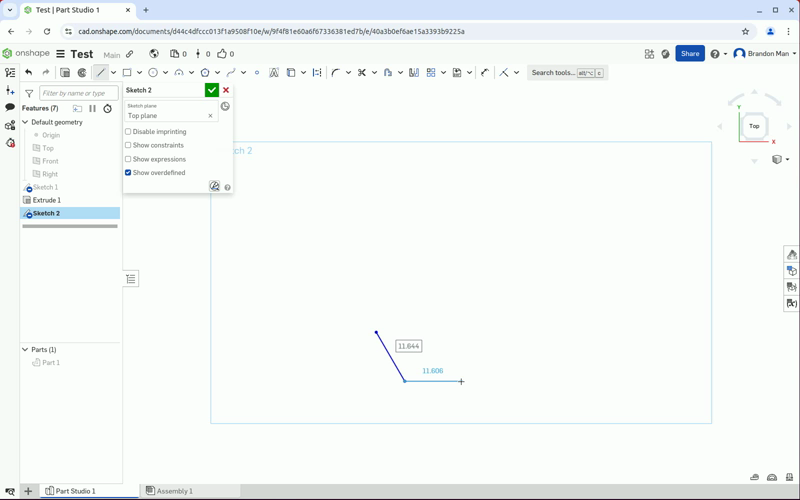
key(esc)
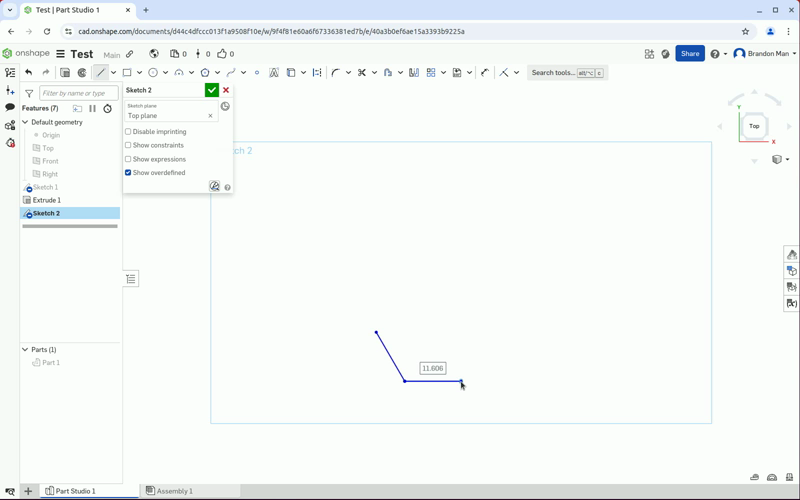
key(a)
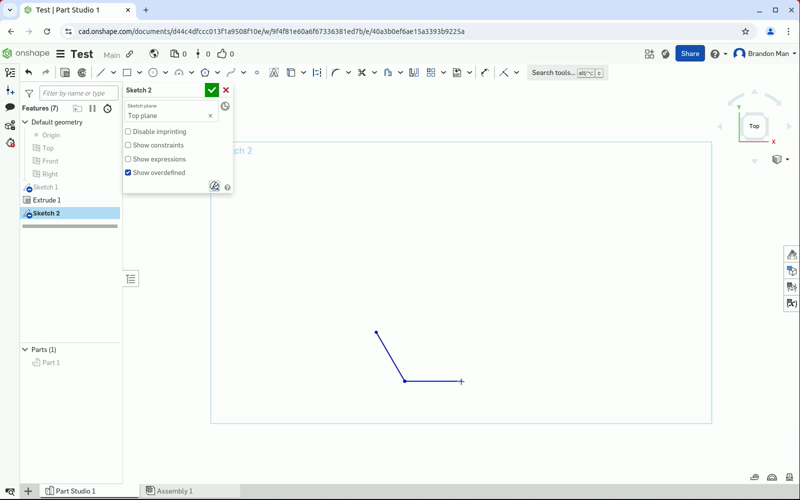
mouse_move(461, 381)
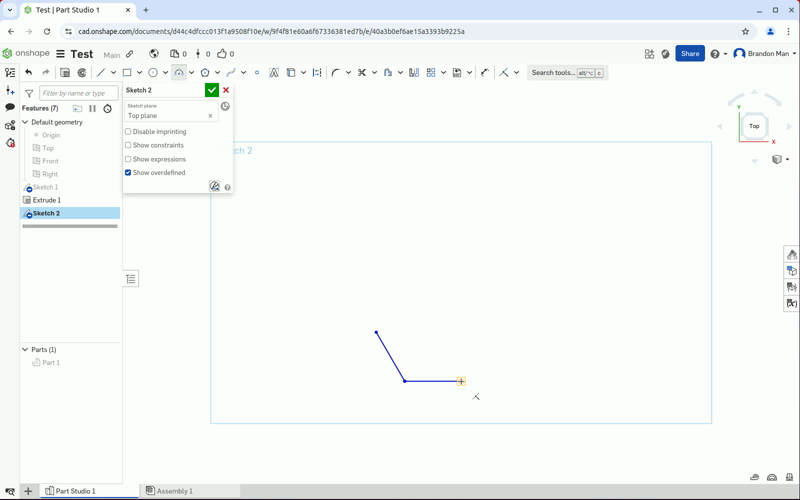
click(461, 381)
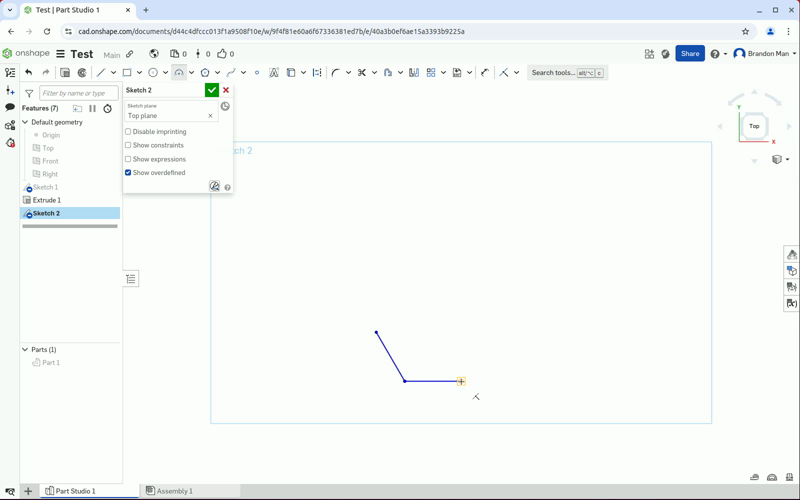
mouse_move(376, 332)
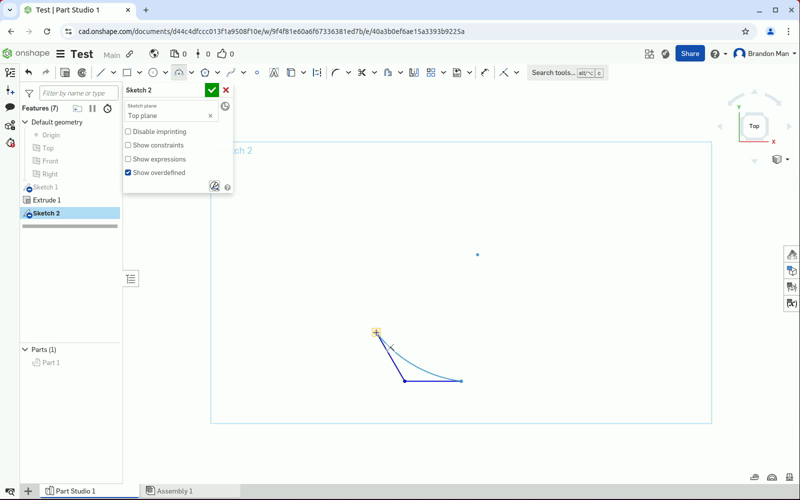
click(376, 332)
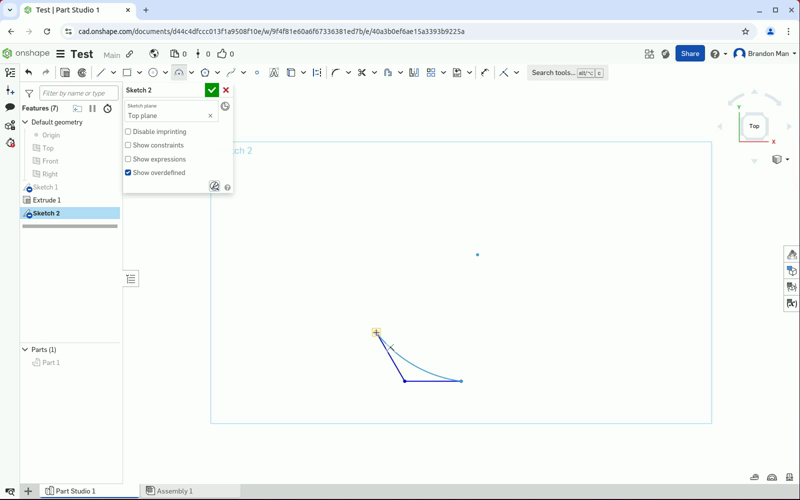
key_down(shift)
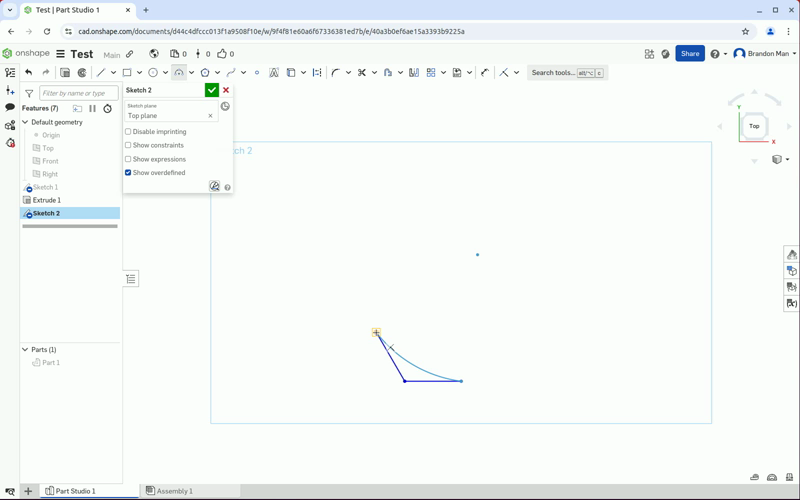
mouse_move(412, 368)
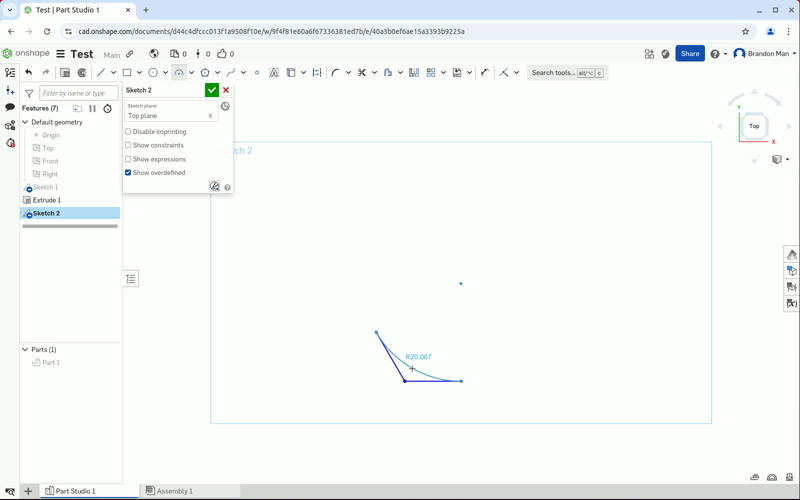
click(412, 368)
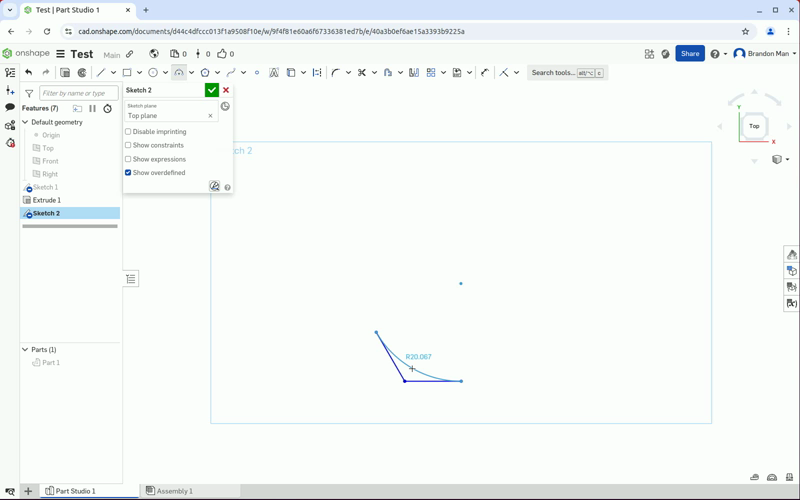
key_up(shift)
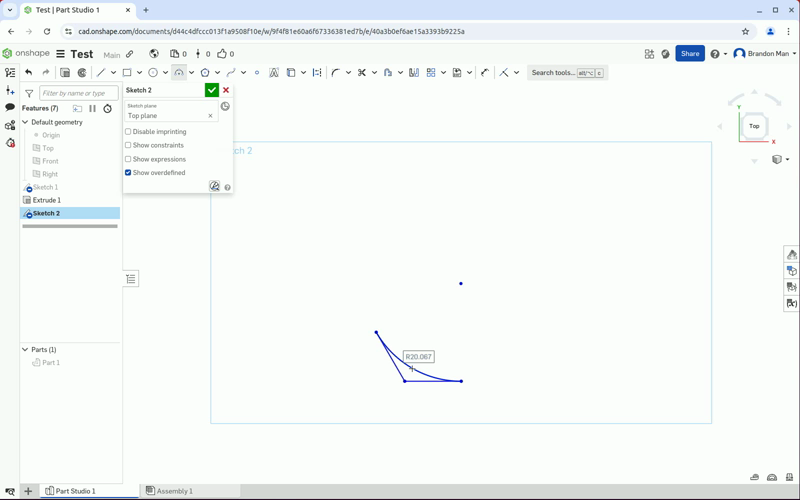
key(esc)
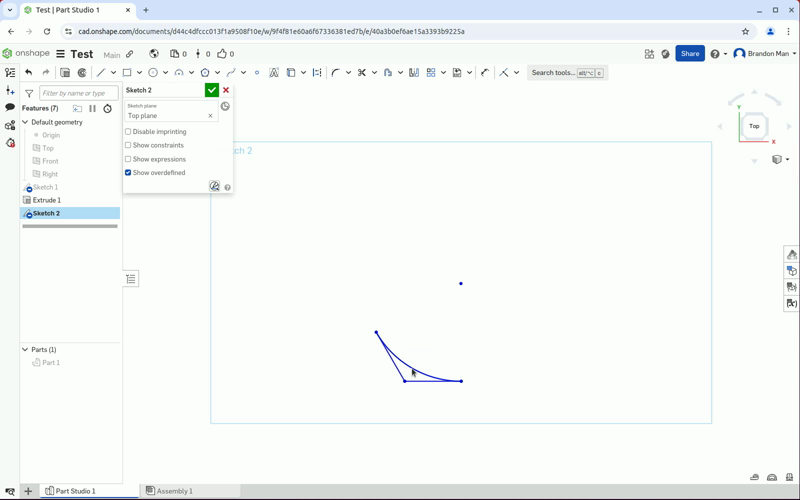
mouse_move(423, 379)
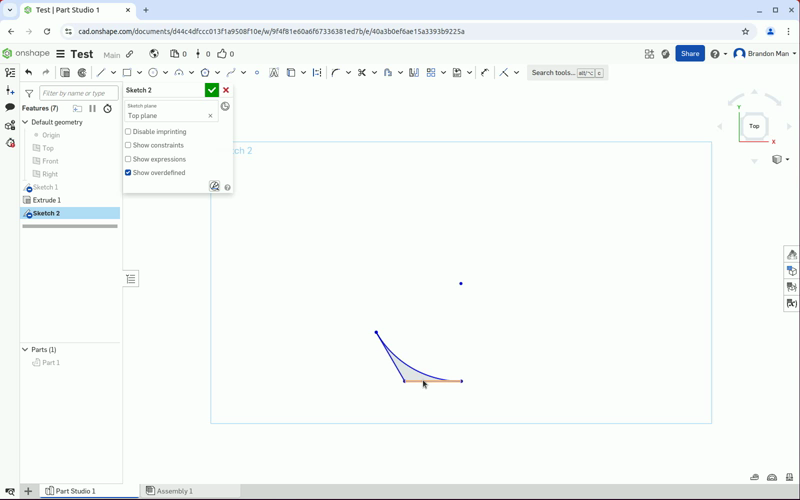
scroll(6)
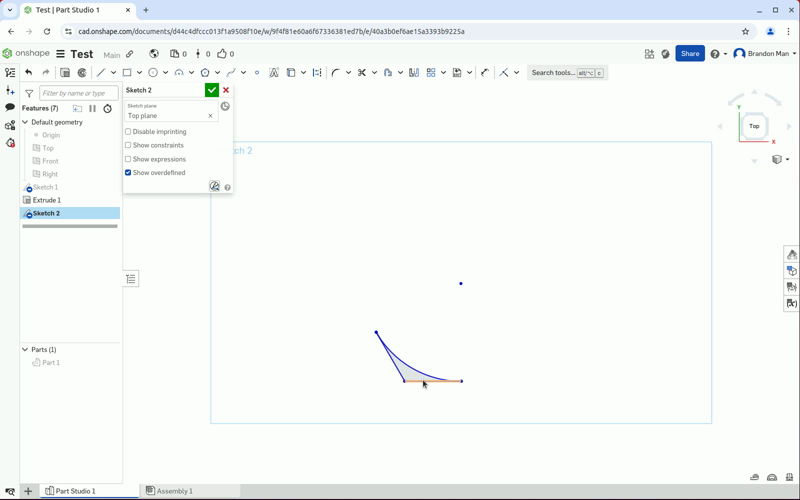
scroll(6)
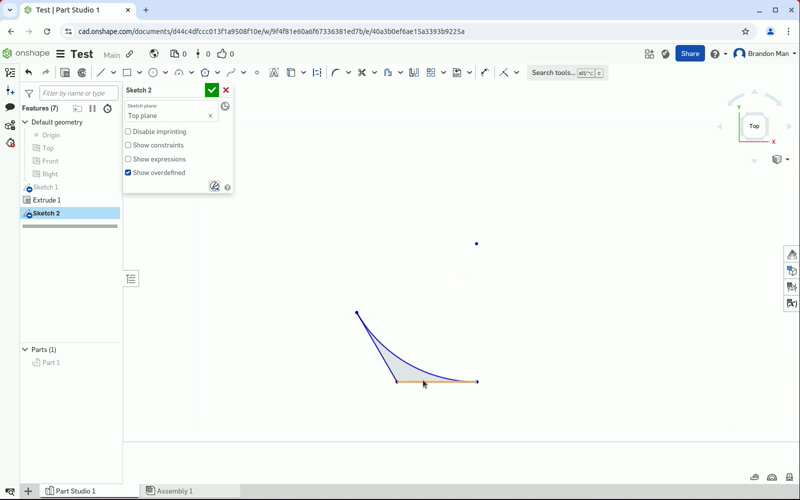
scroll(6)
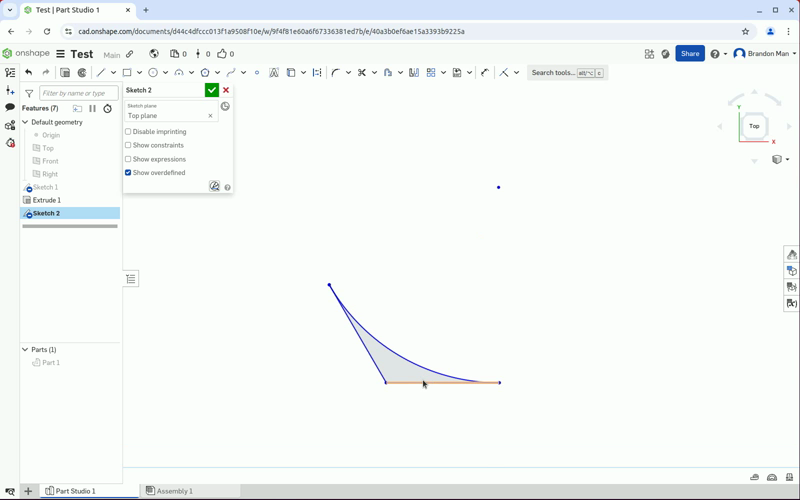
scroll(6)
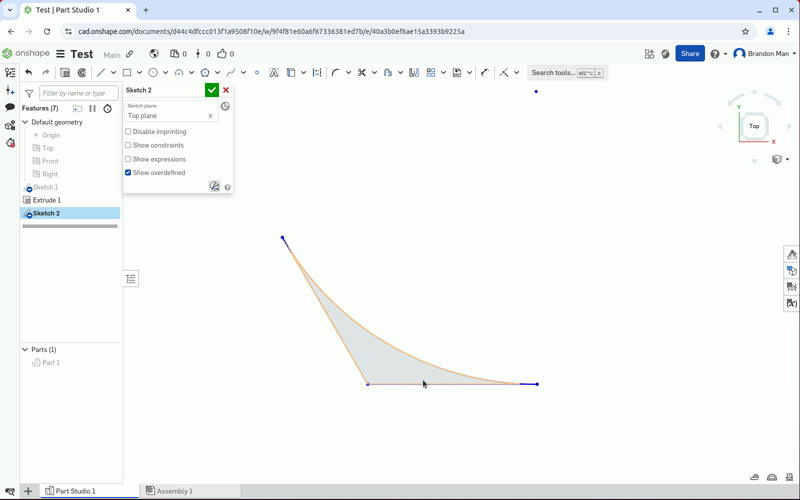
scroll(6)
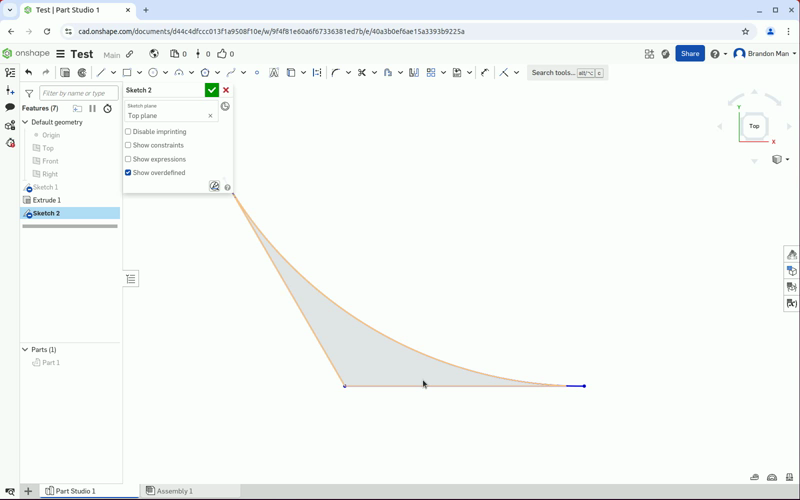
scroll(6)
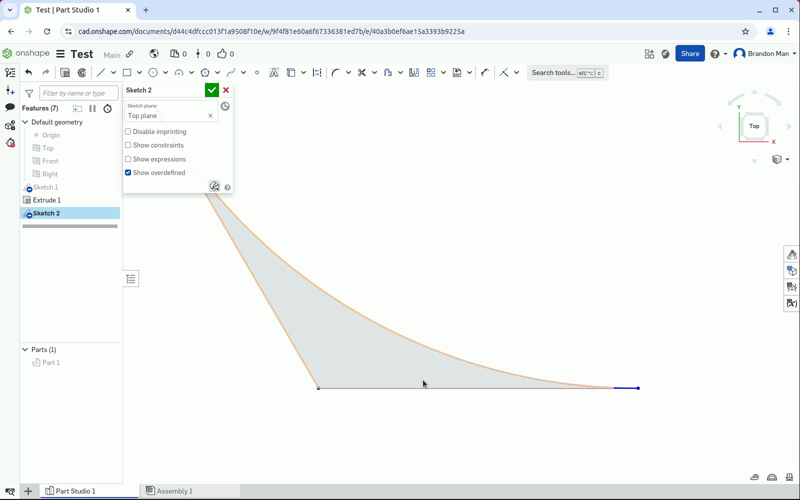
scroll(6)
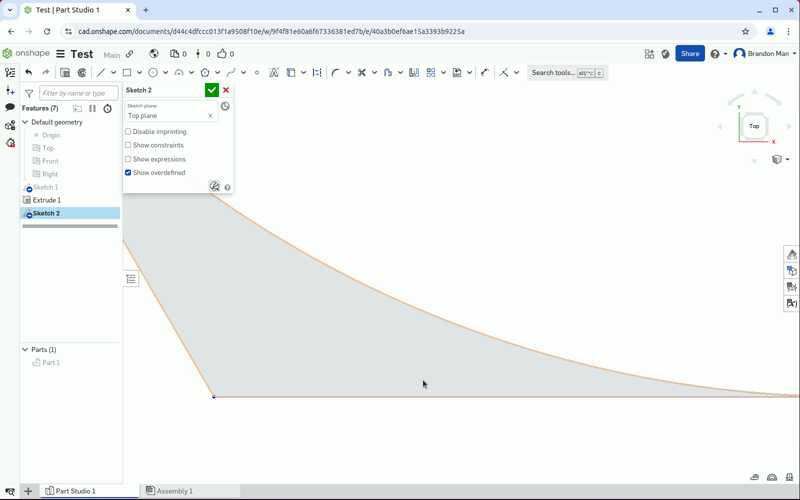
click(423, 379)
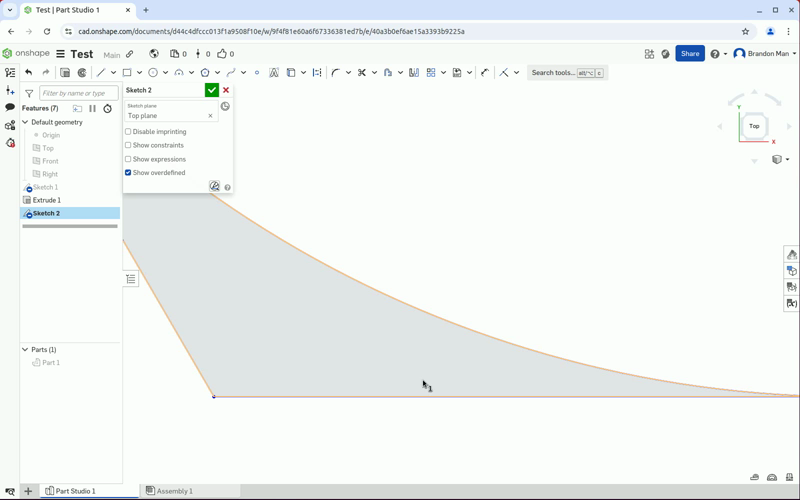
scroll(-6)
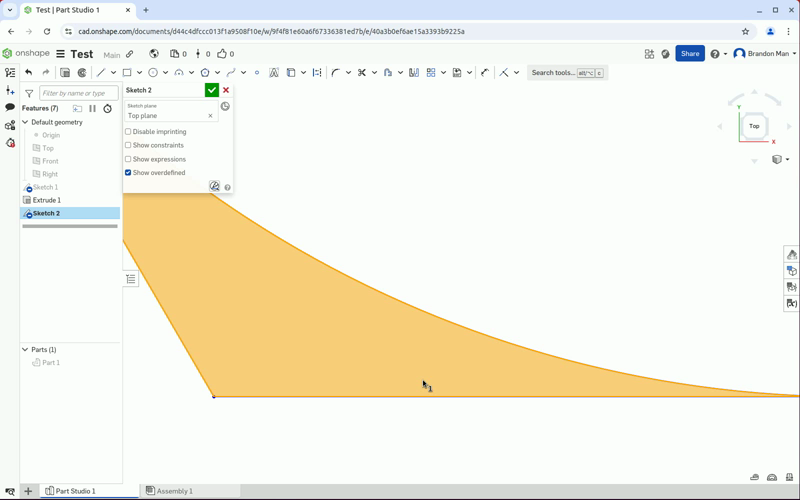
scroll(-6)
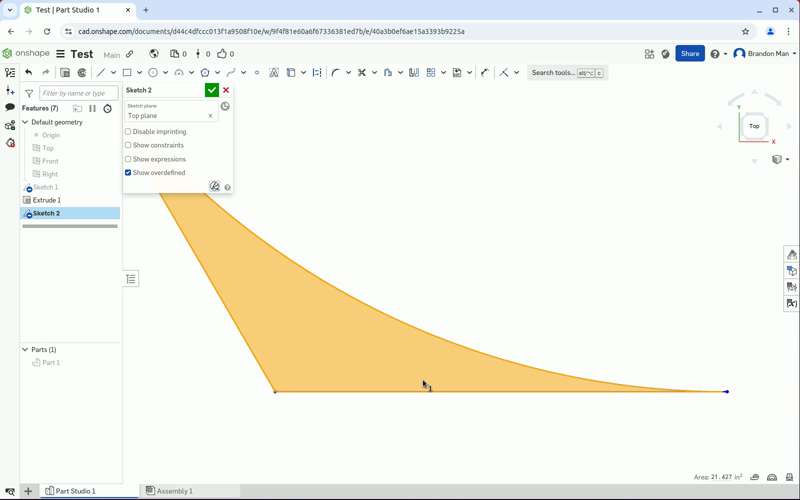
scroll(-6)
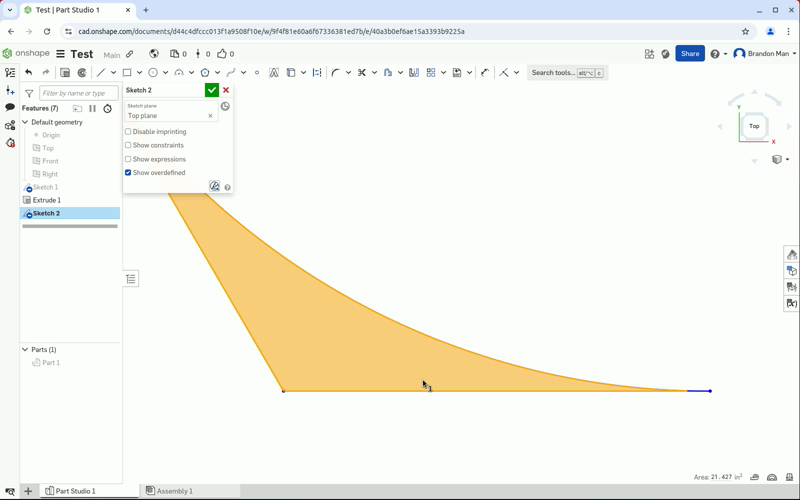
scroll(-6)
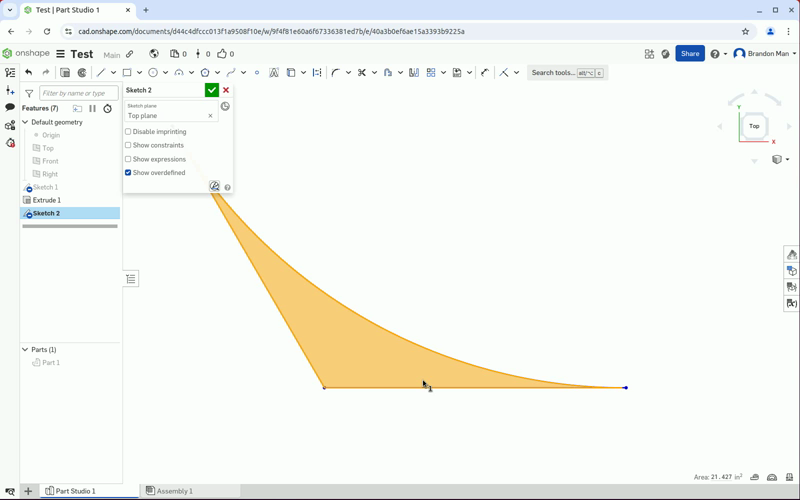
scroll(-6)
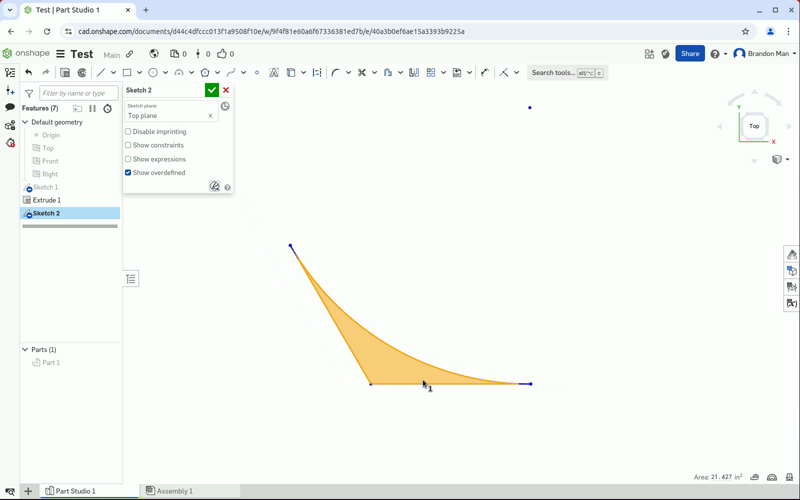
scroll(-6)
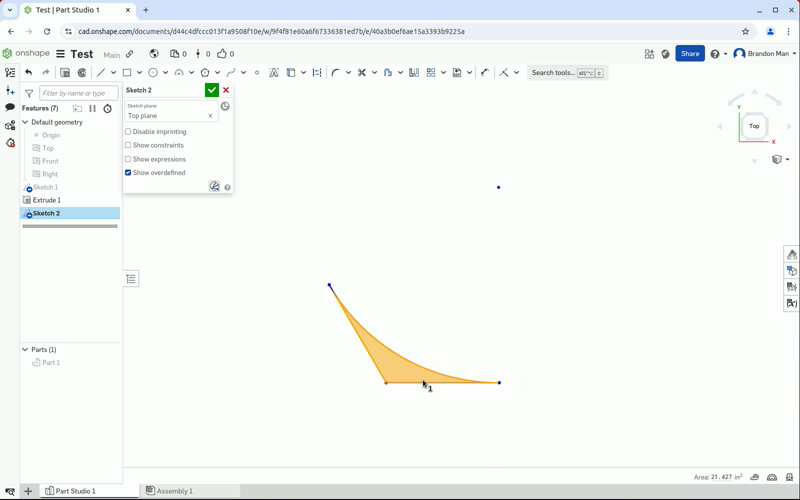
scroll(-6)
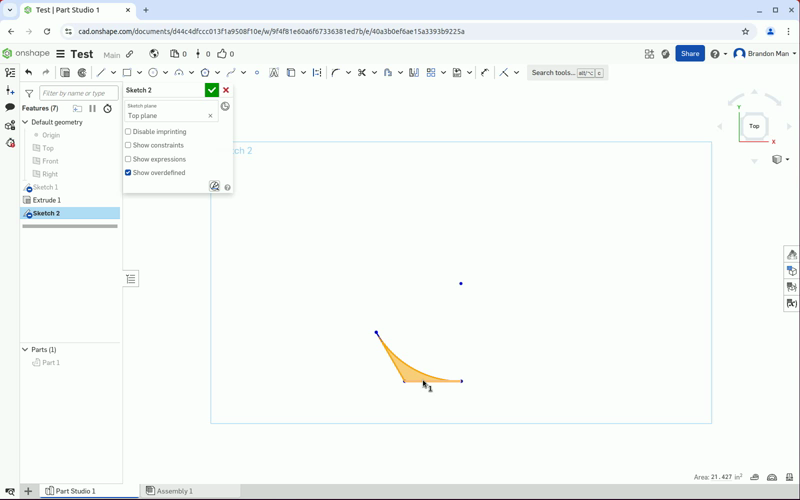
mouse_move(73, 352)
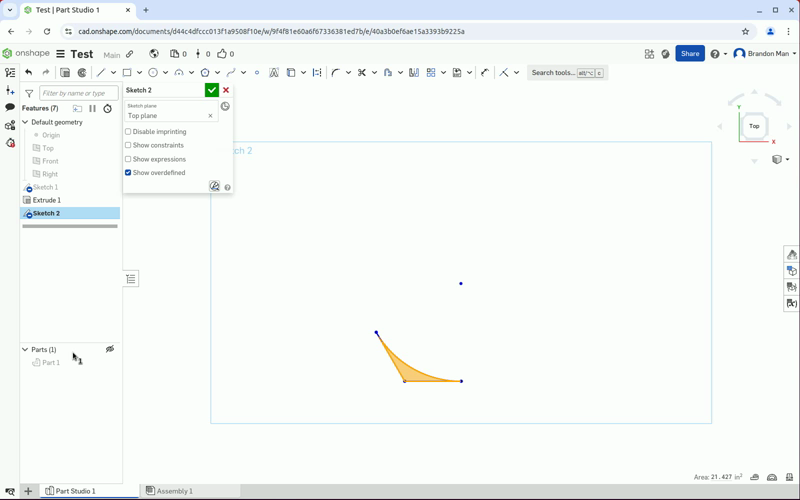
key(shift+y)
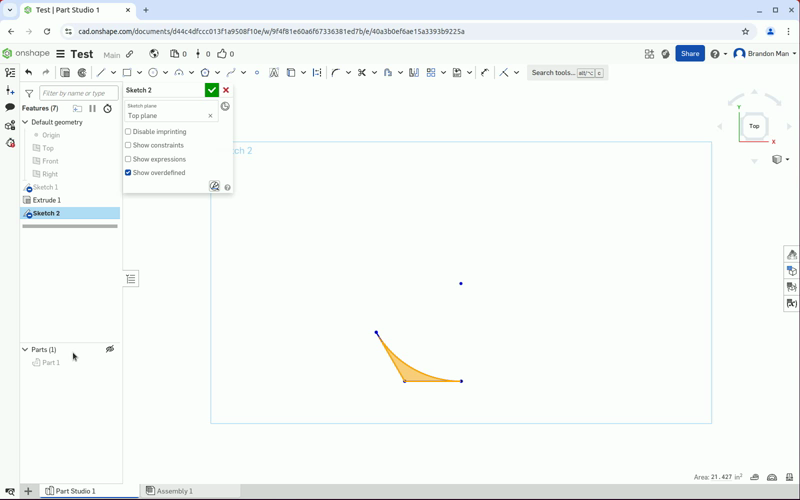
key(shift+e)
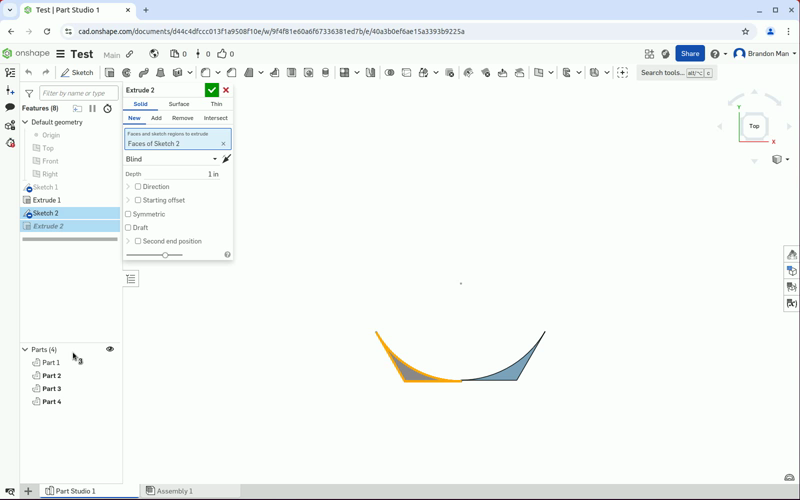
mouse_move(143, 106)
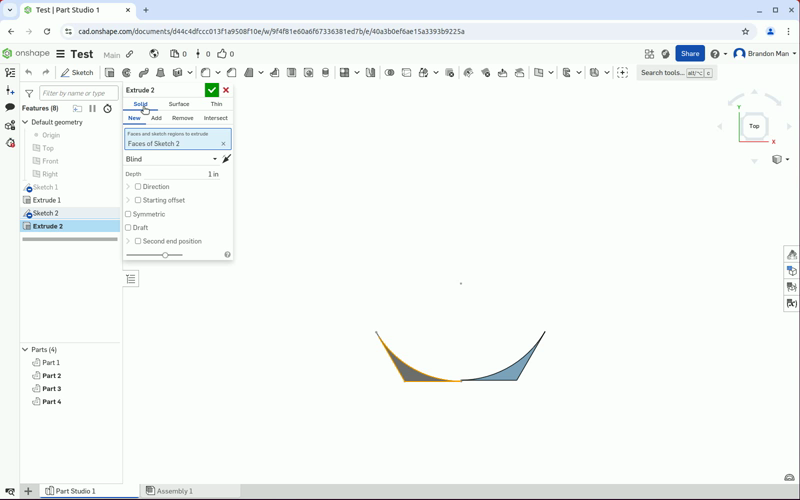
click(143, 106)
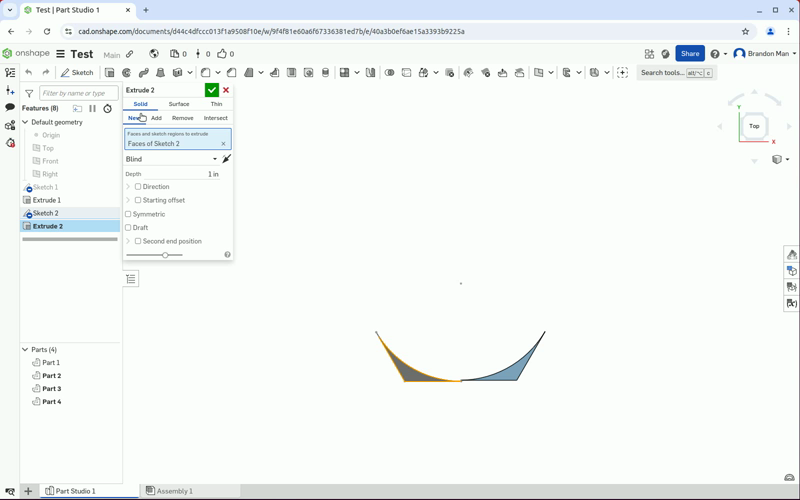
mouse_move(137, 120)
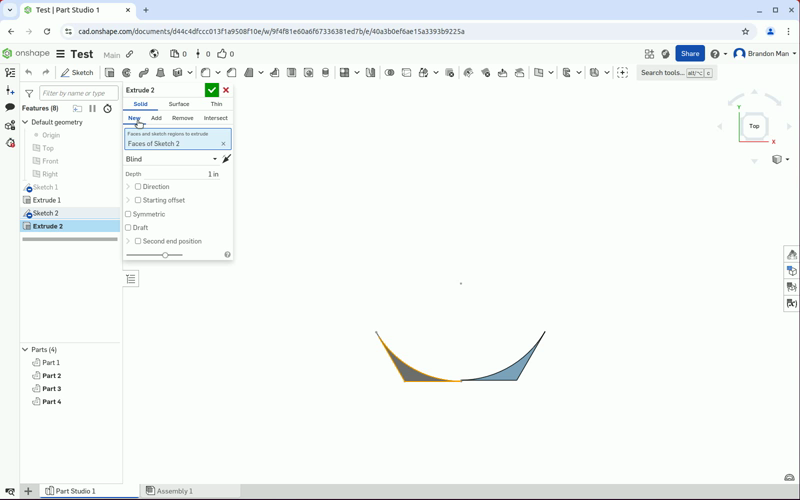
click(137, 120)
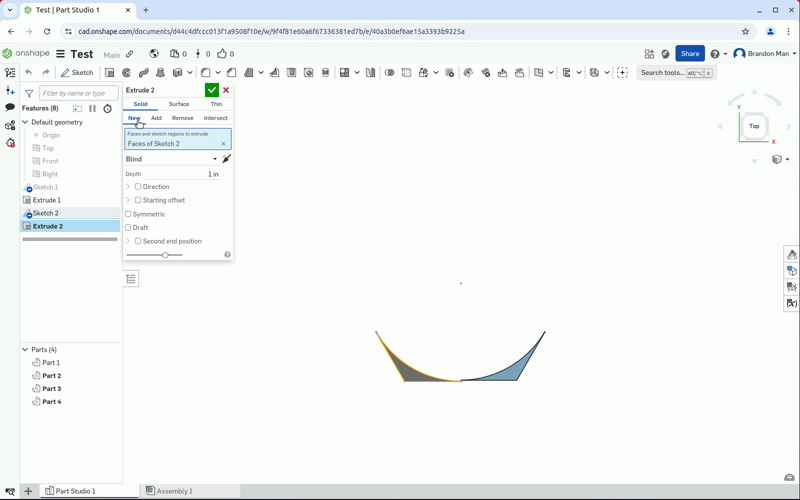
key(tab, 4)
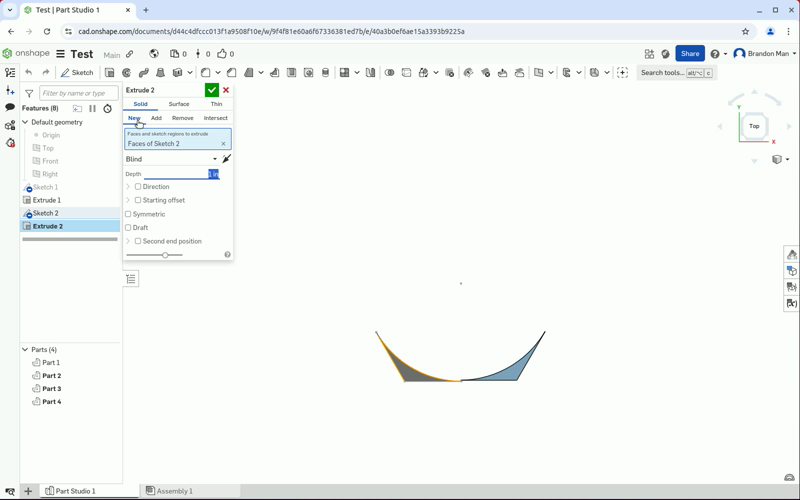
text(19.738)
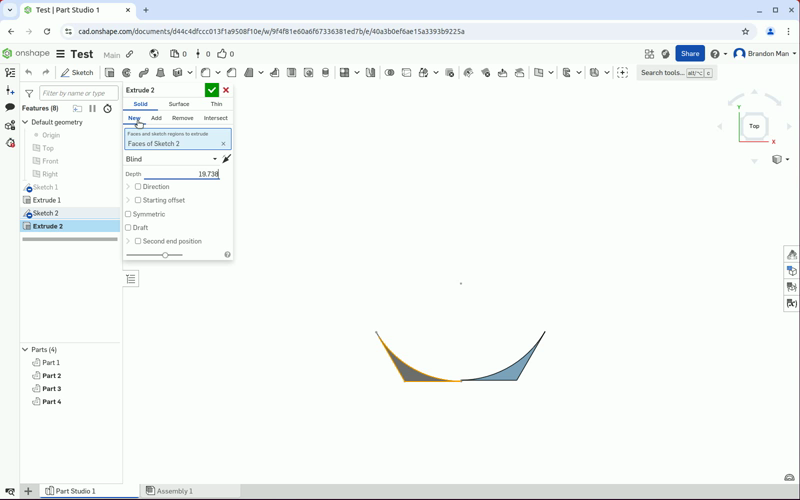
key(enter)
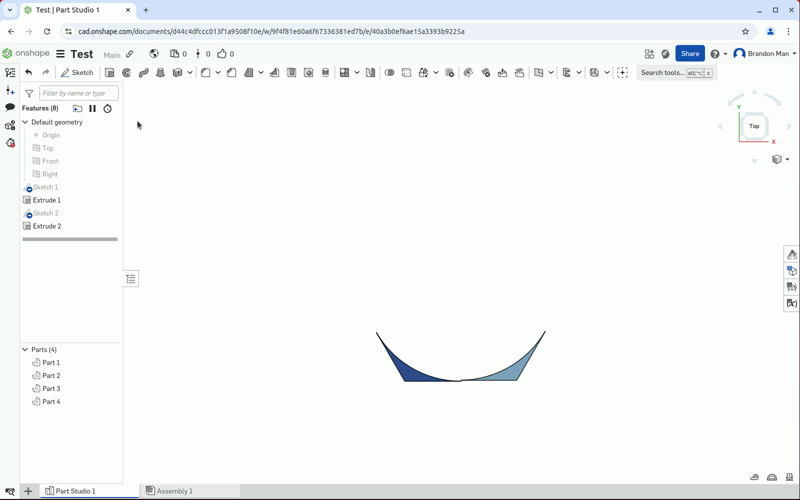
key(shift+h)
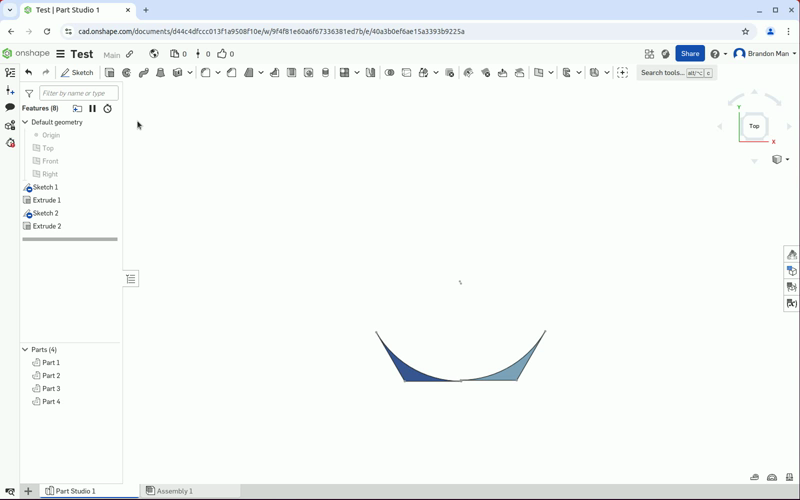
key(shift+h)
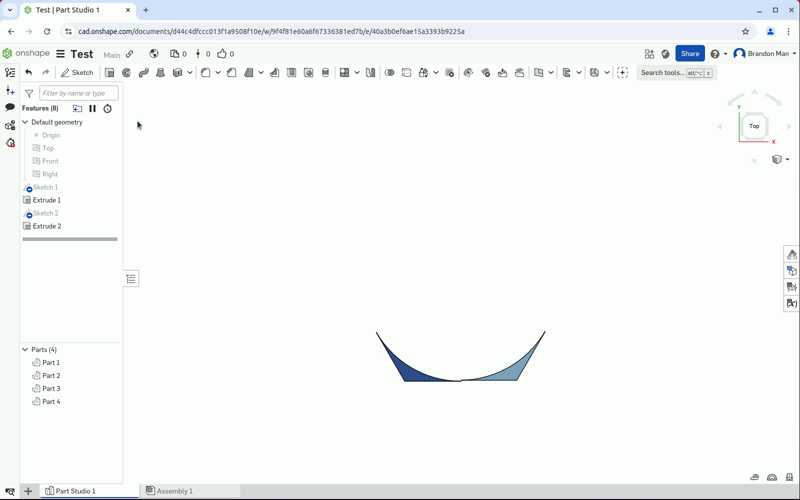
mouse_move(73, 189)
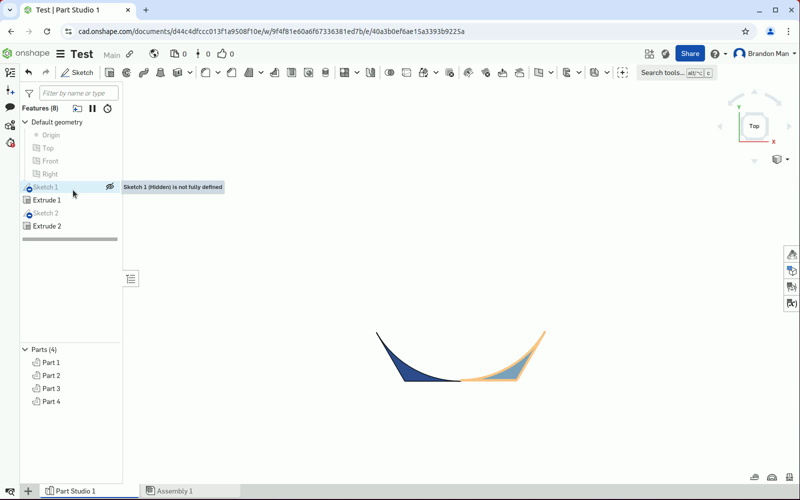
click(73, 189)
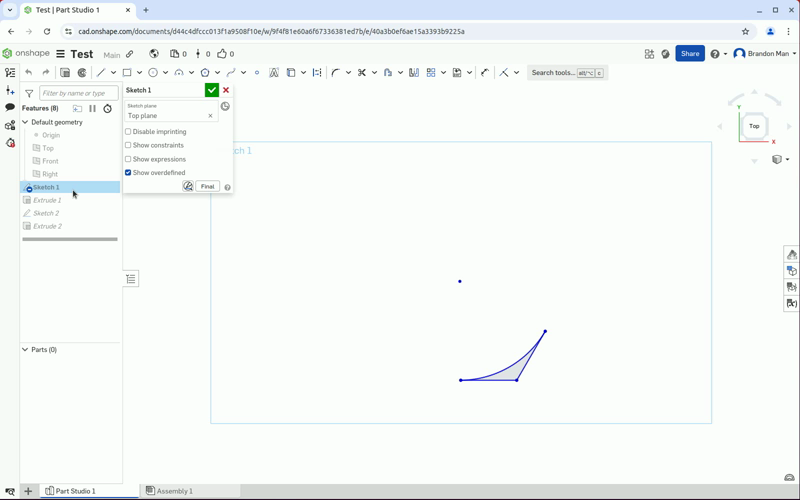
mouse_move(229, 92)
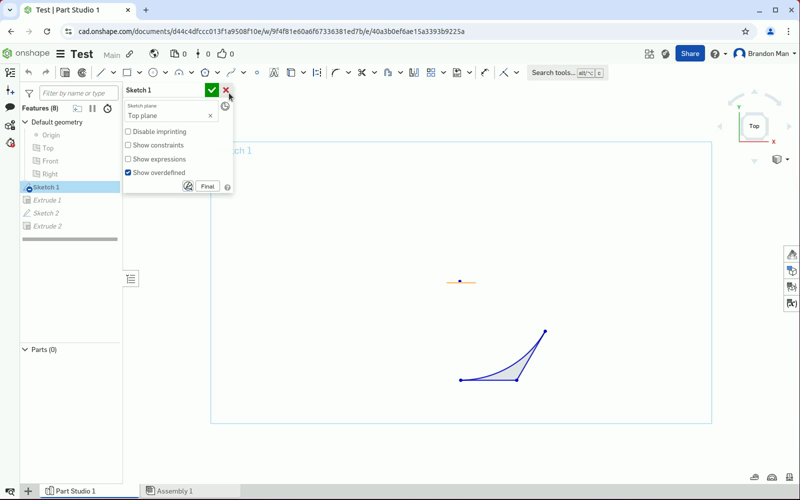
click(229, 92)
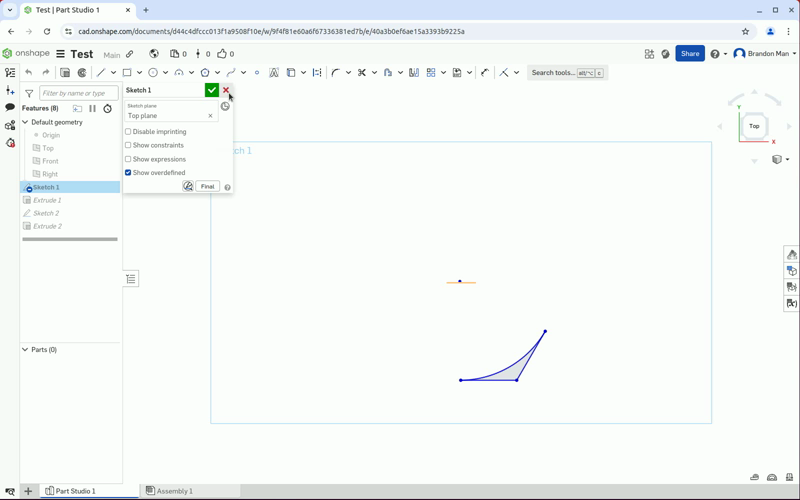
key(shift+s)
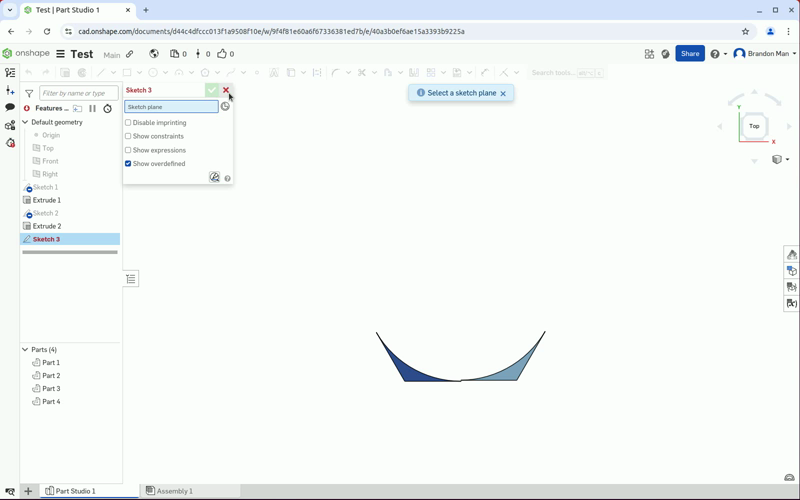
mouse_move(73, 150)
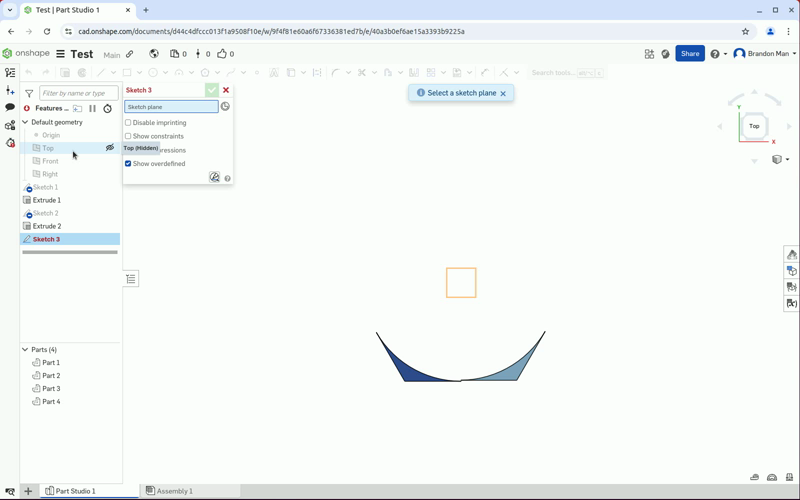
click(73, 150)
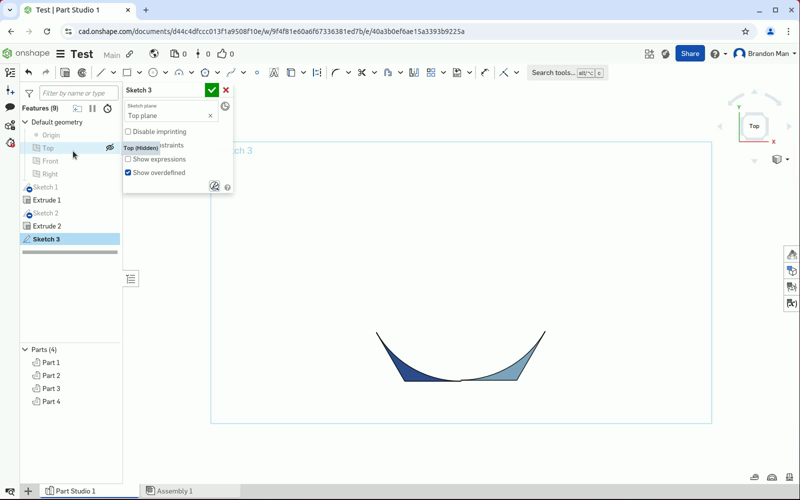
mouse_move(73, 352)
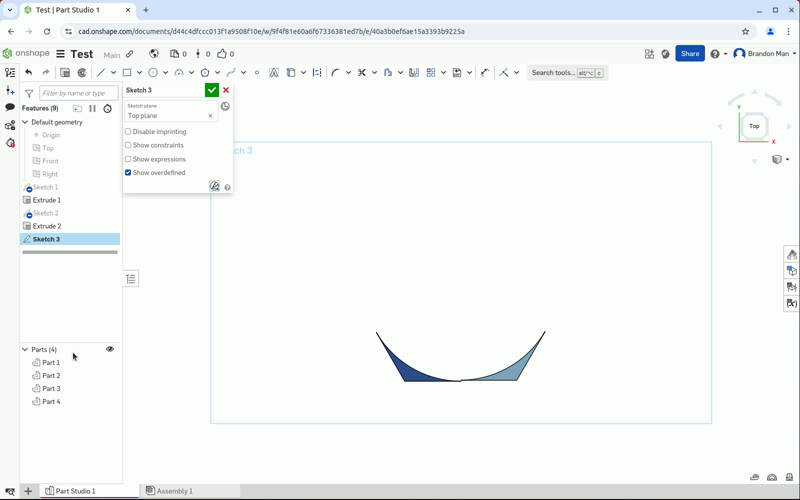
key(y)
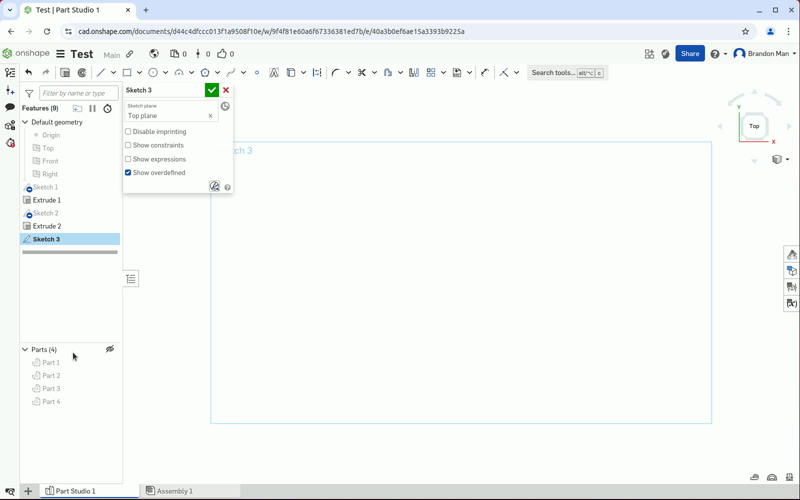
key(l)
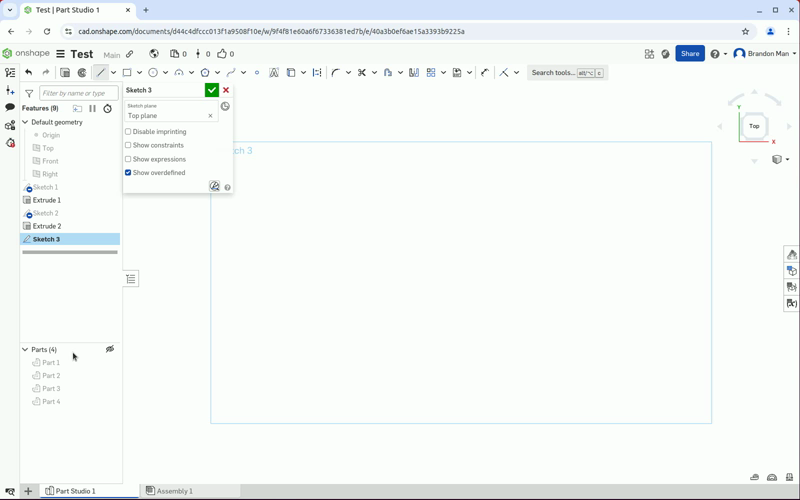
key_down(shift)
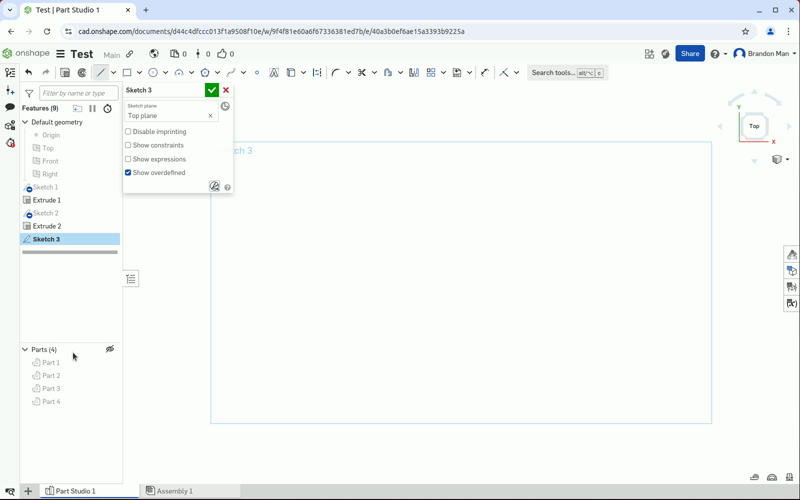
mouse_move(348, 282)
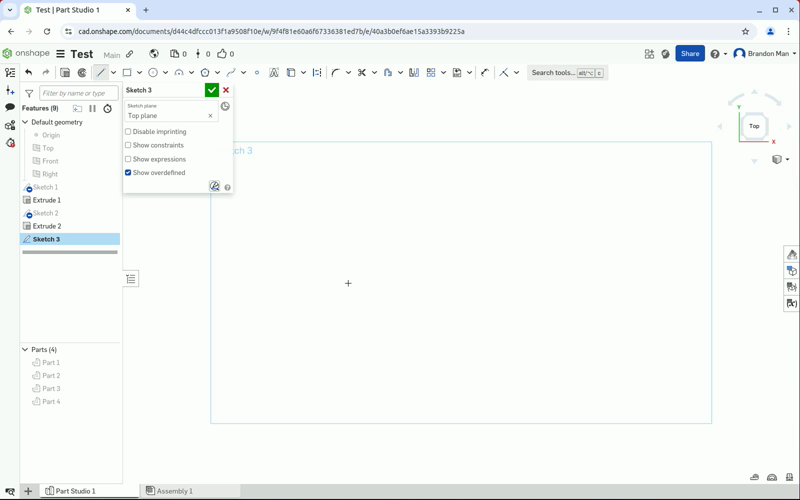
click(348, 282)
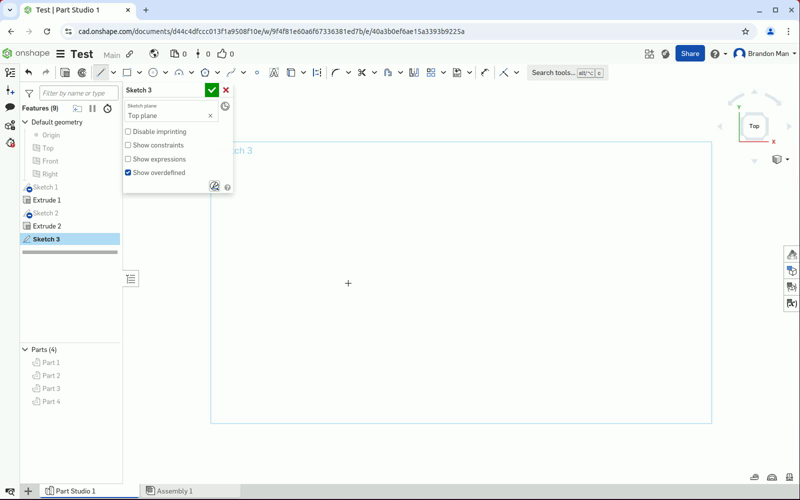
key_up(shift)
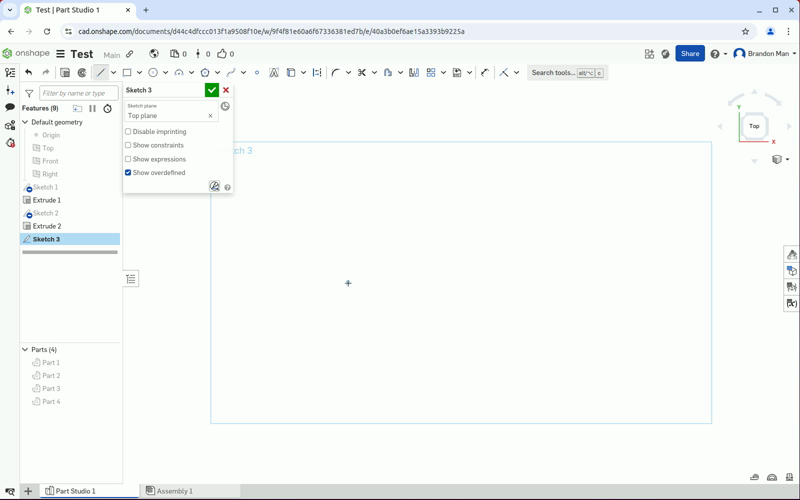
key_down(shift)
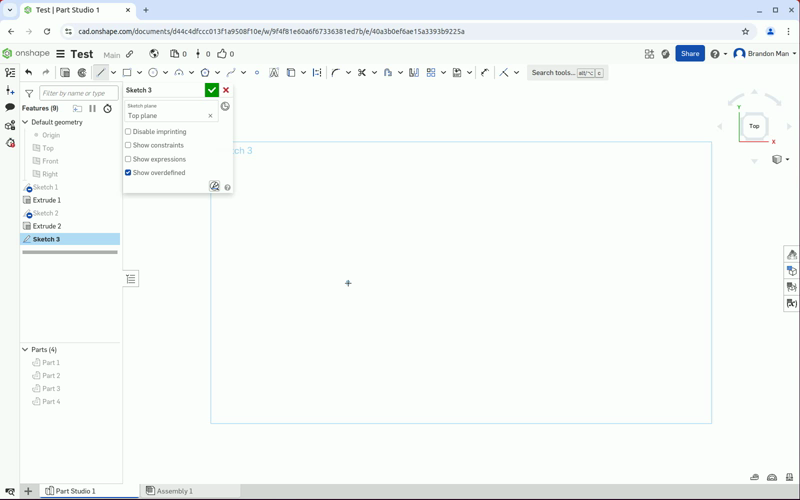
mouse_move(378, 282)
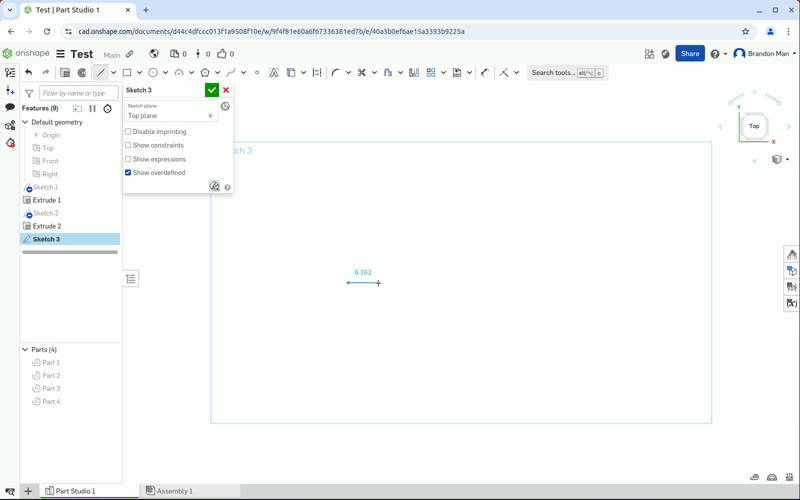
mouse_move(377, 332)
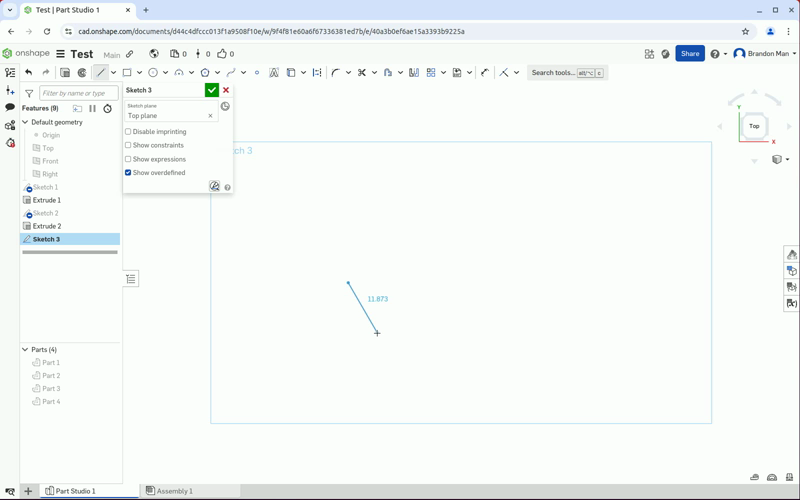
click(377, 332)
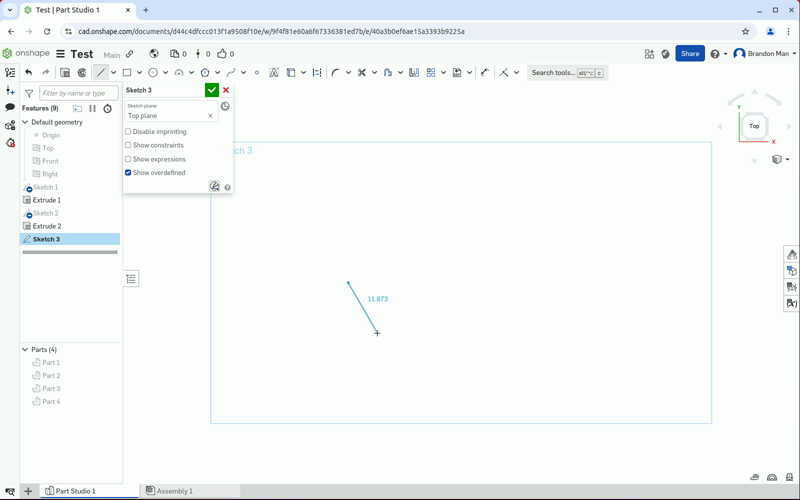
key_up(shift)
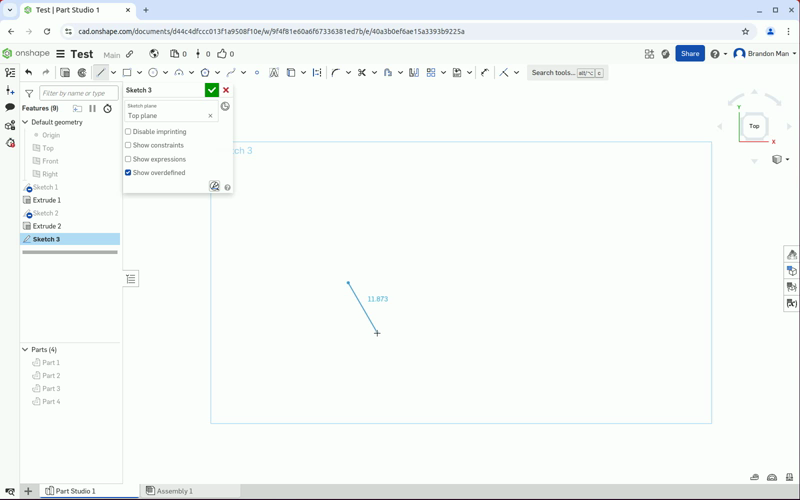
key(esc)
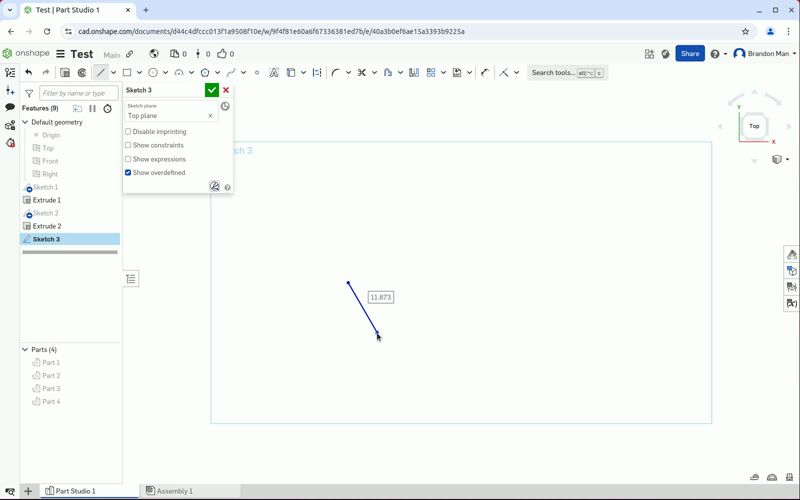
key(a)
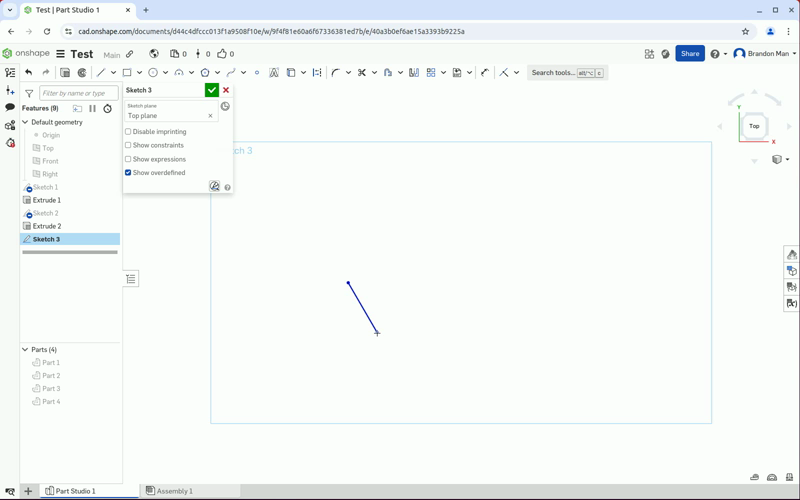
mouse_move(377, 332)
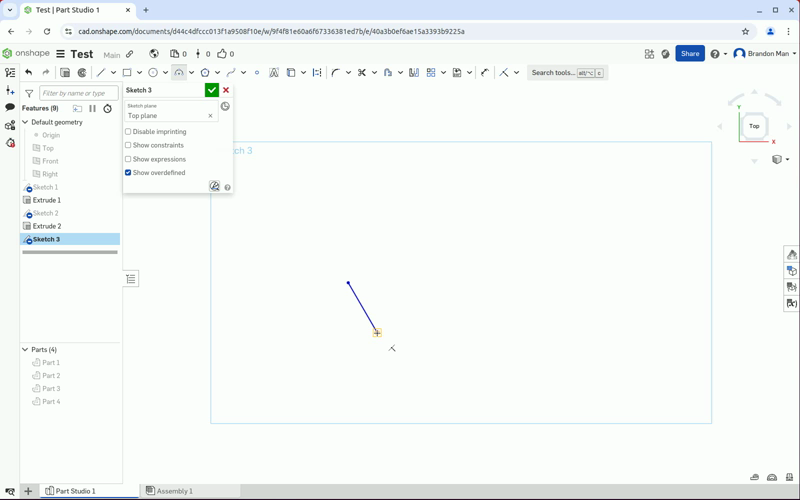
click(377, 332)
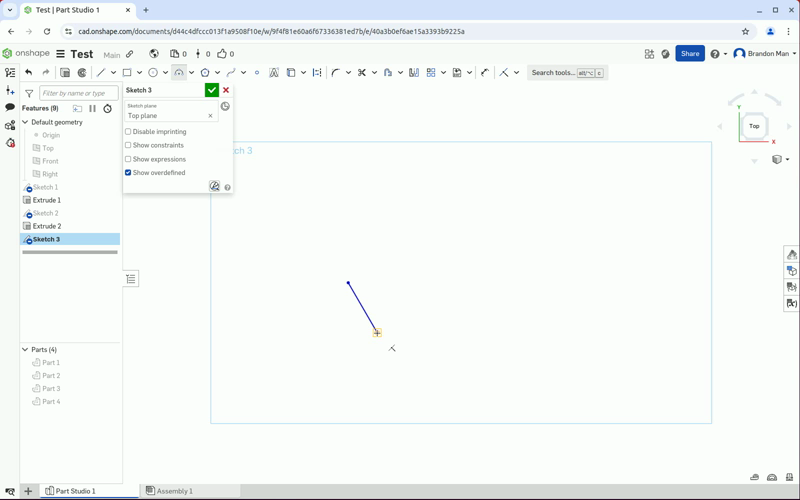
key_down(shift)
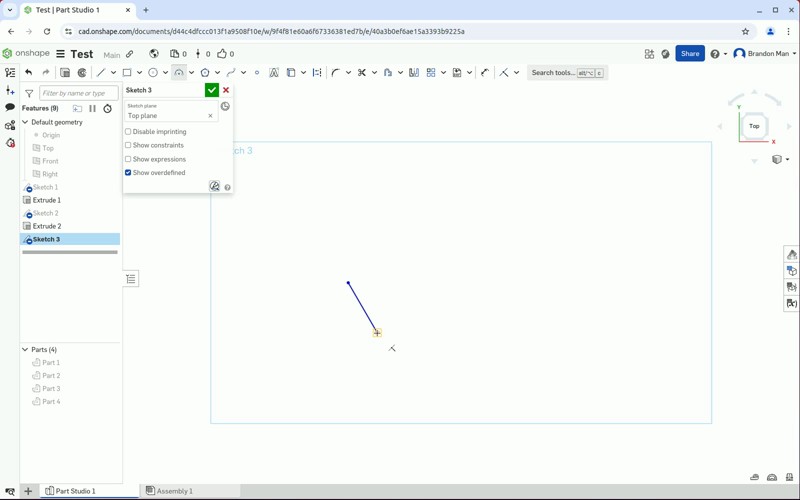
mouse_move(377, 233)
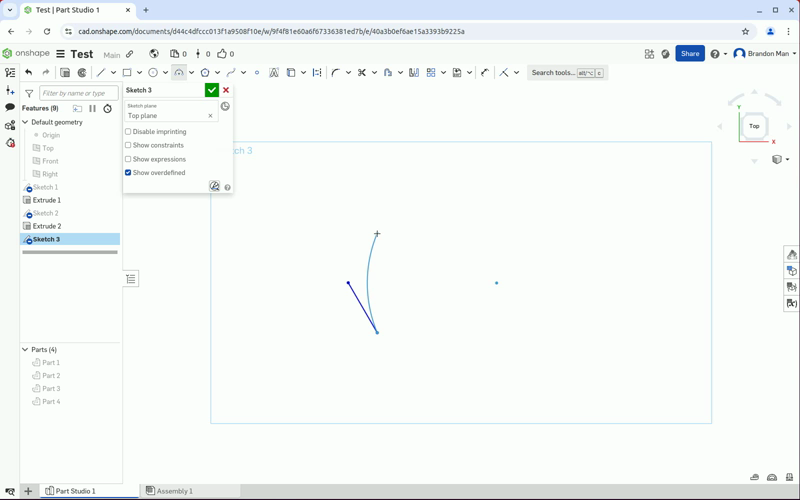
click(377, 233)
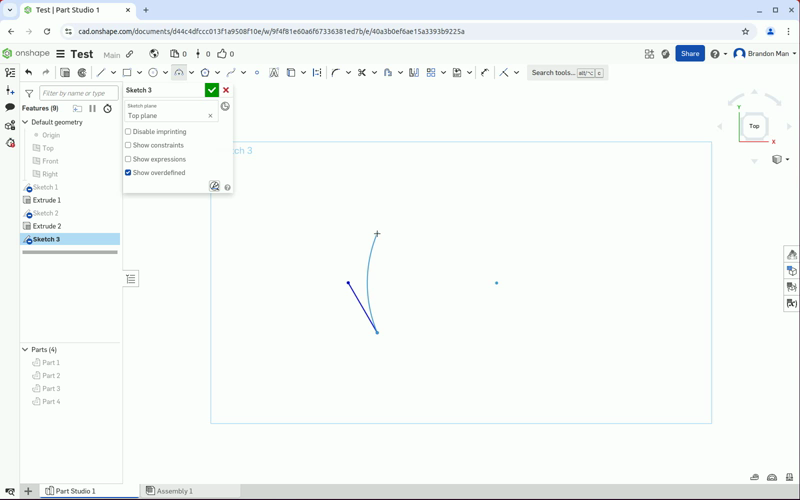
mouse_move(363, 282)
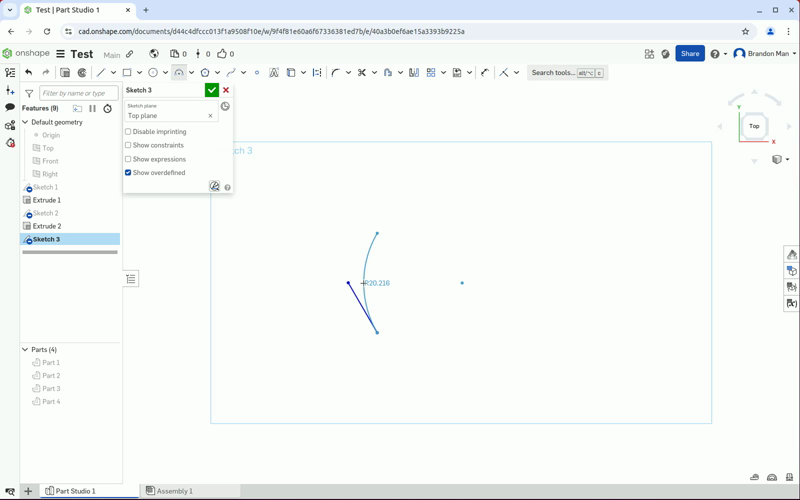
click(363, 282)
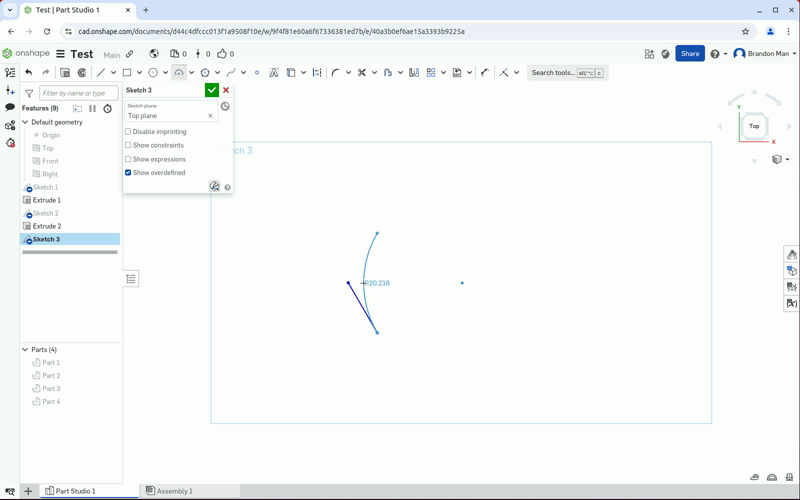
key_up(shift)
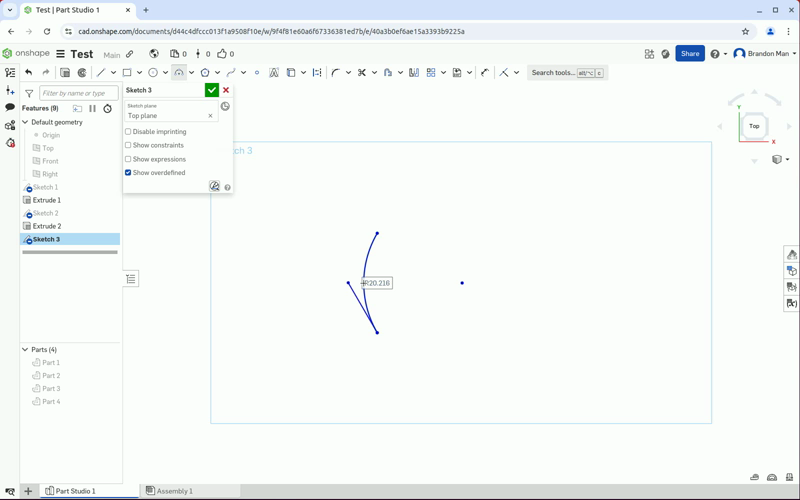
key(esc)
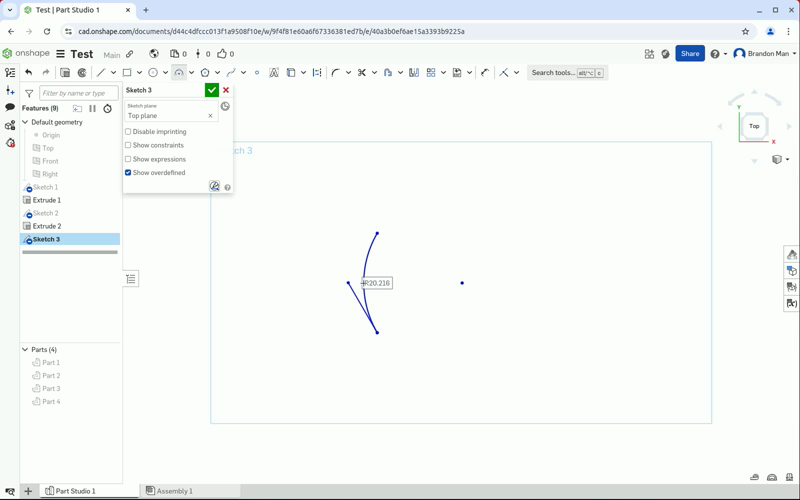
key(l)
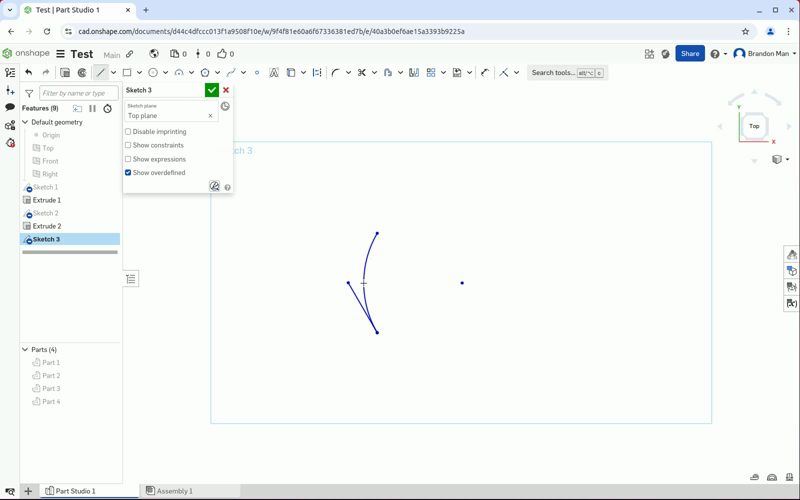
mouse_move(377, 233)
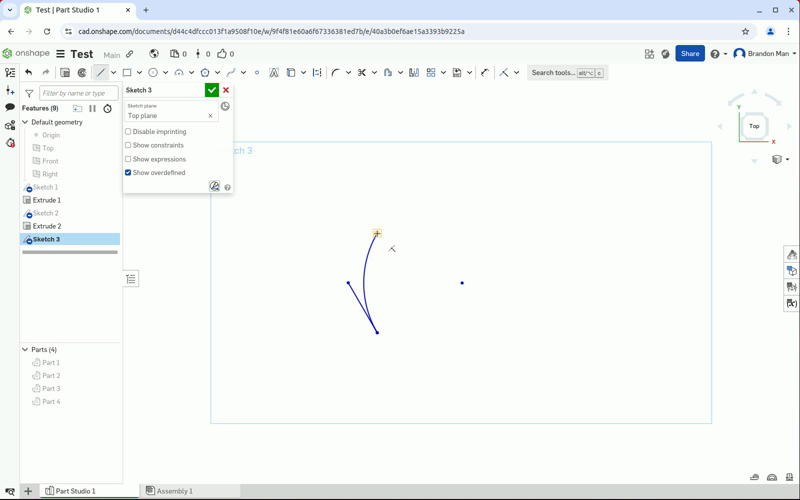
click(377, 233)
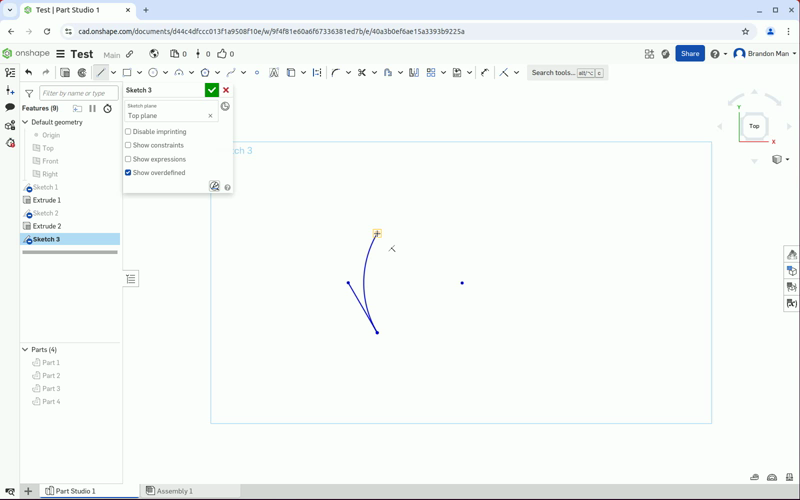
mouse_move(407, 233)
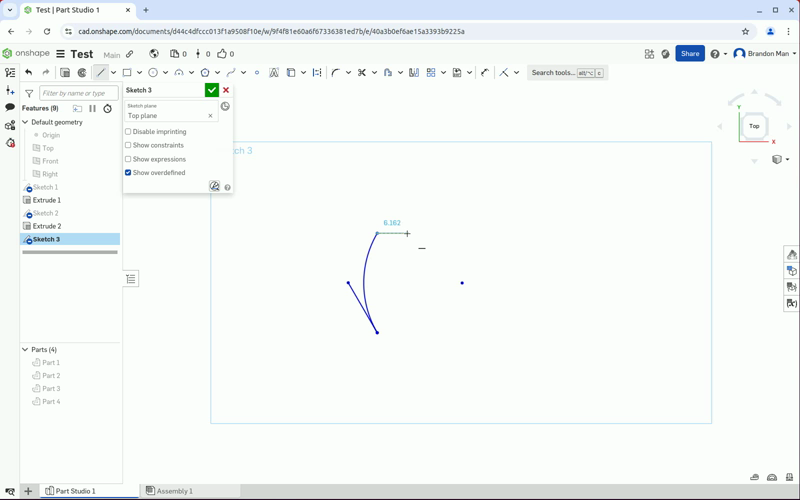
key_down(shift)
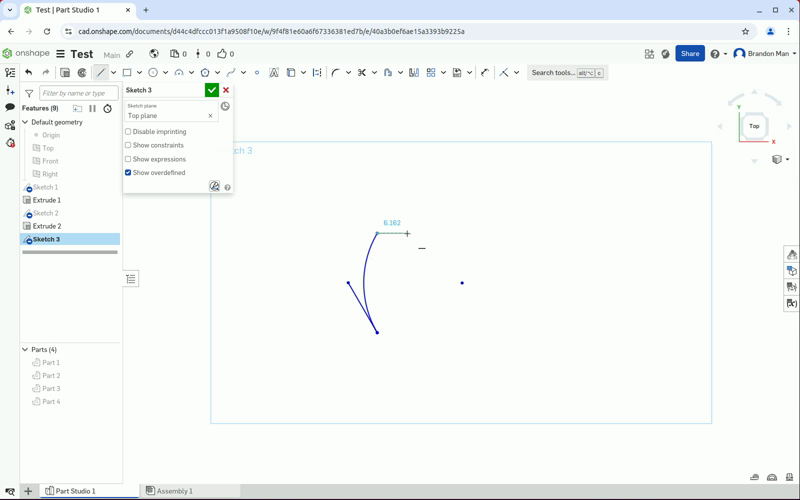
mouse_move(348, 282)
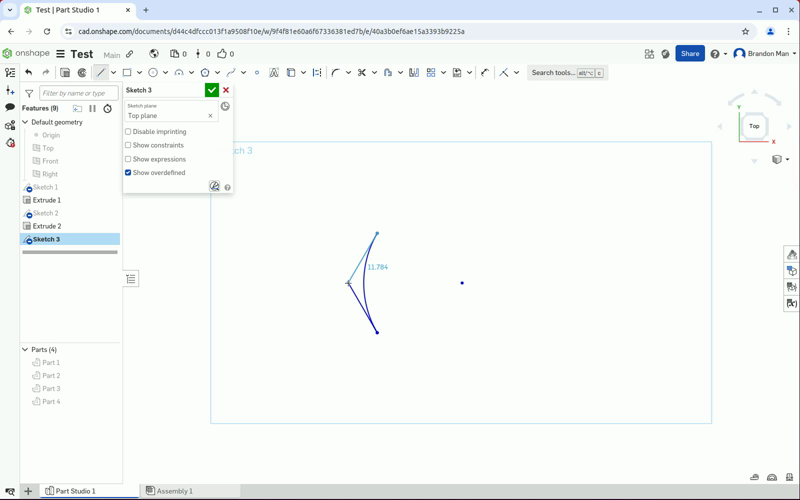
key_up(shift)
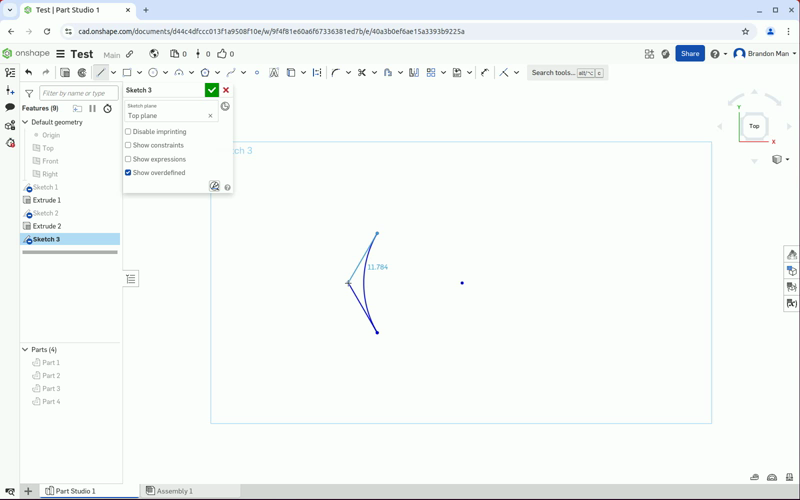
click(348, 282)
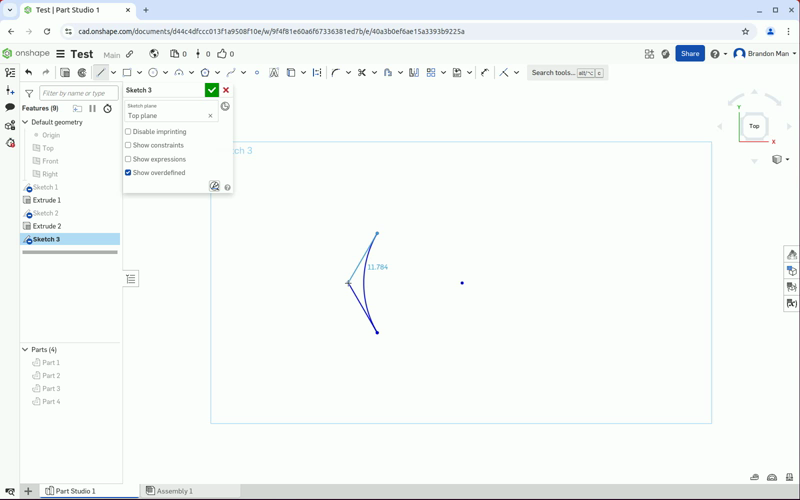
key(esc)
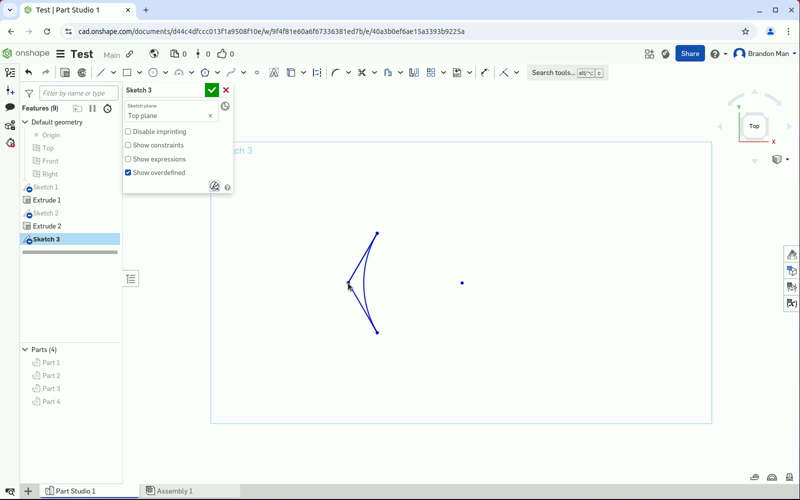
mouse_move(363, 300)
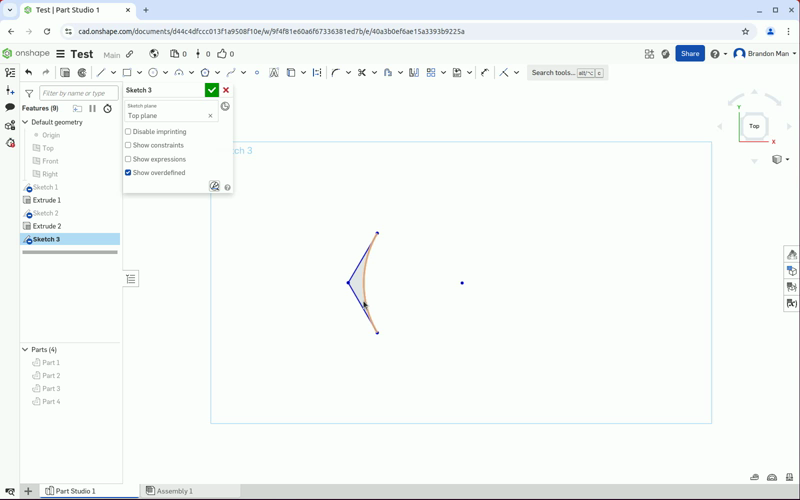
scroll(6)
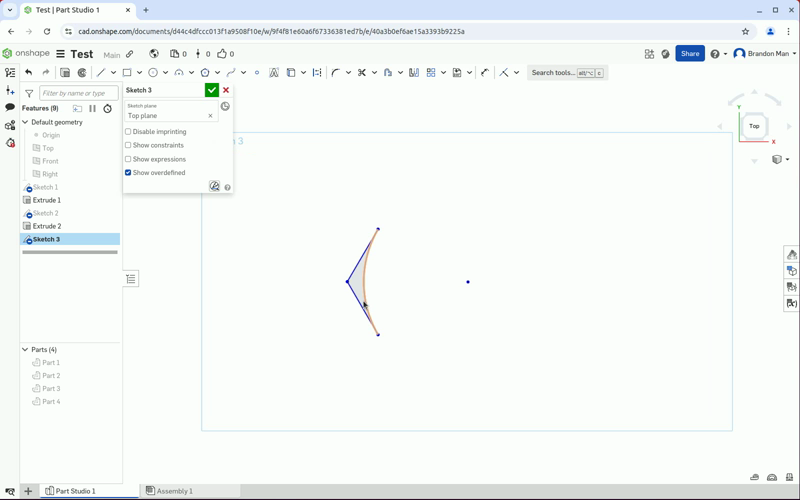
scroll(6)
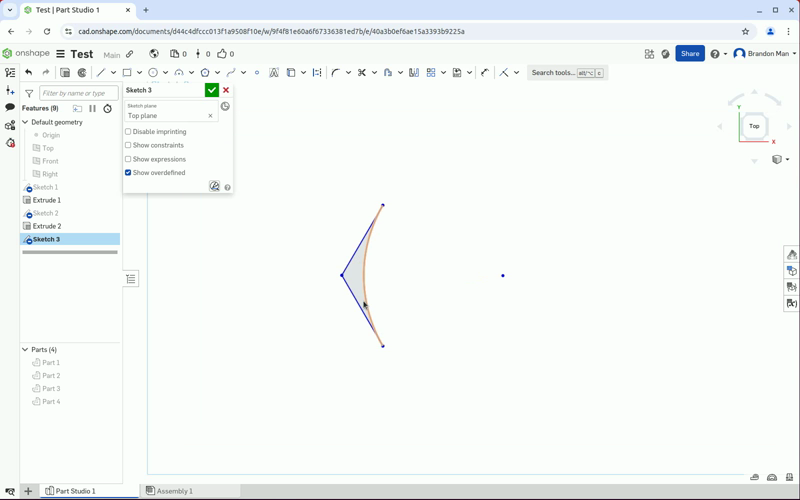
scroll(6)
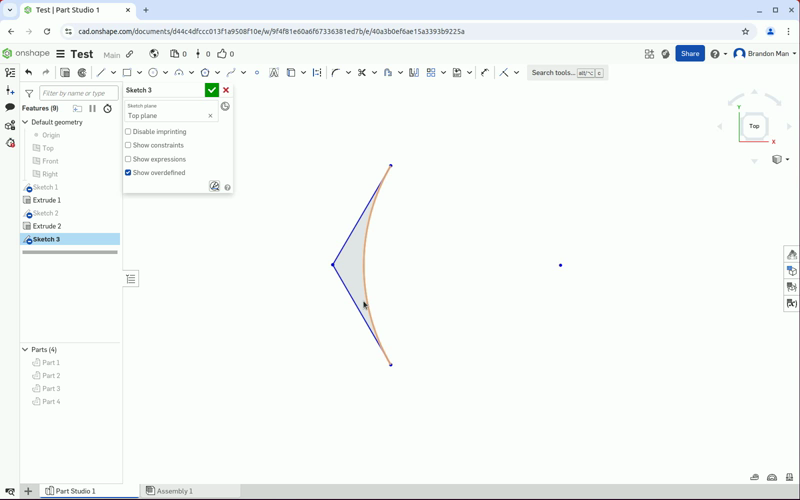
scroll(6)
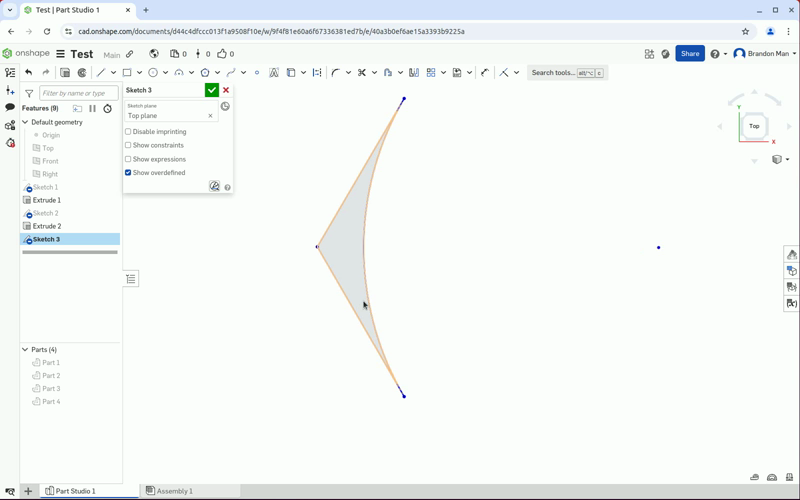
scroll(6)
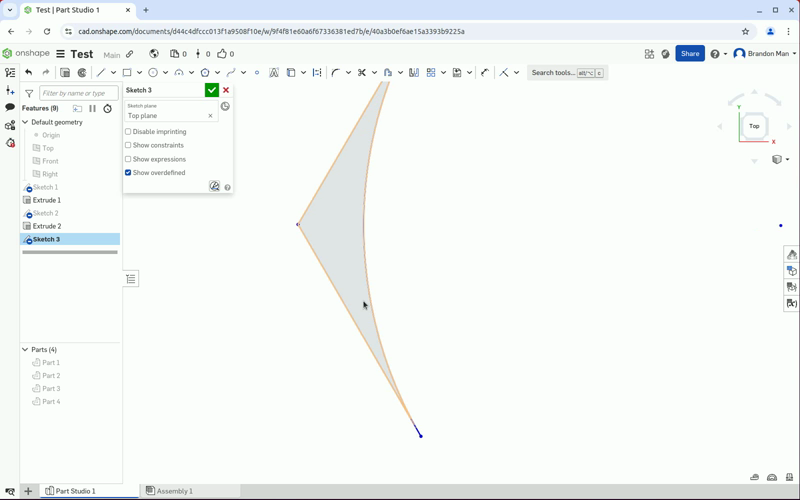
scroll(6)
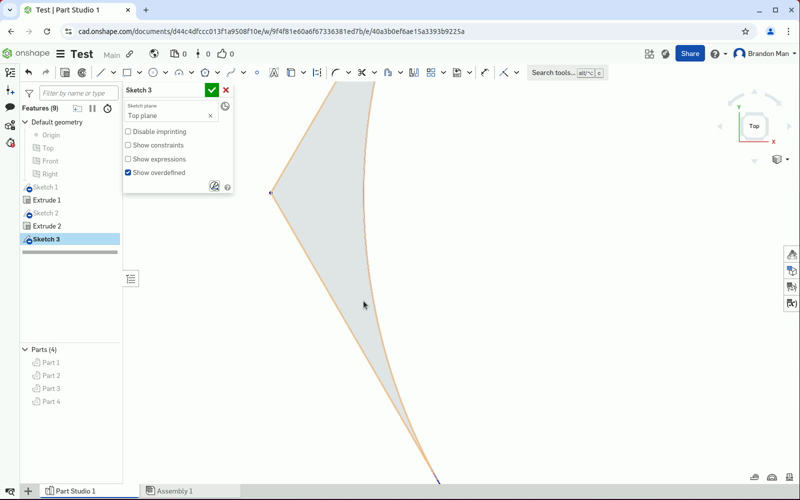
scroll(6)
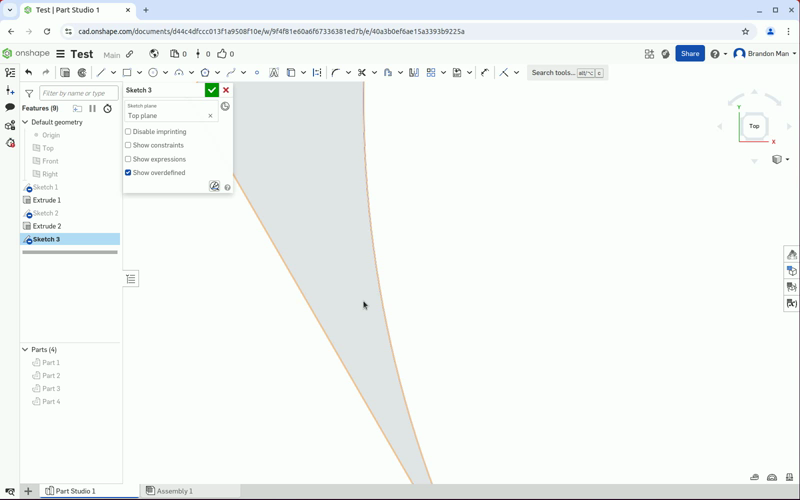
click(363, 300)
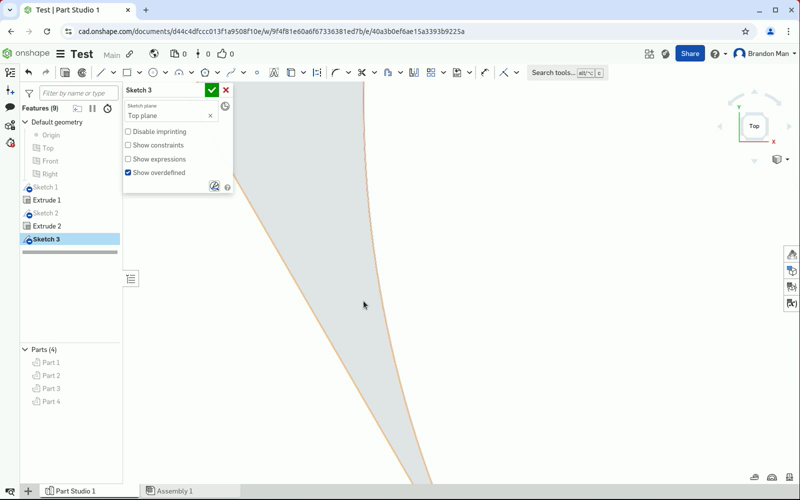
scroll(-6)
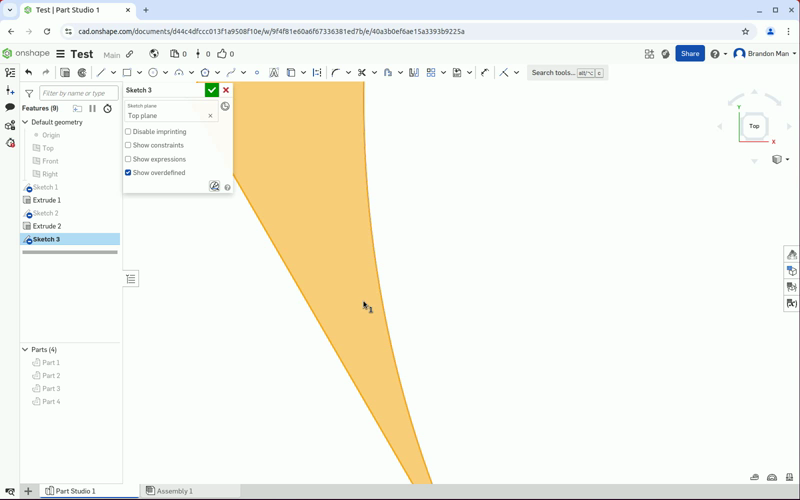
scroll(-6)
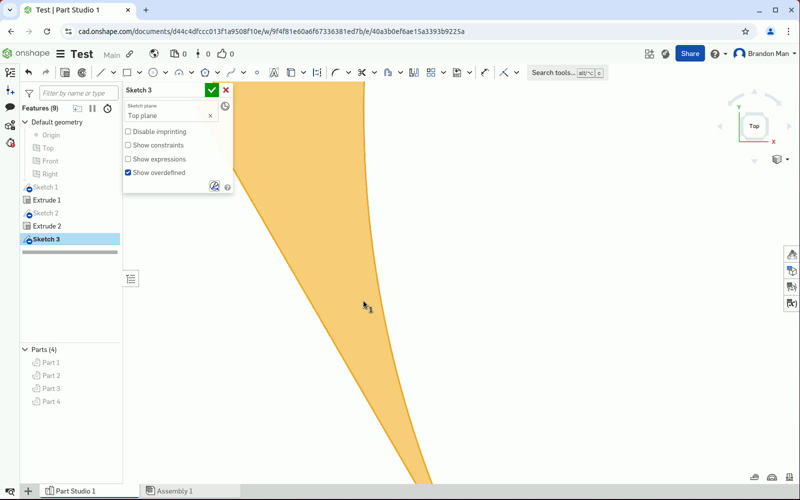
scroll(-6)
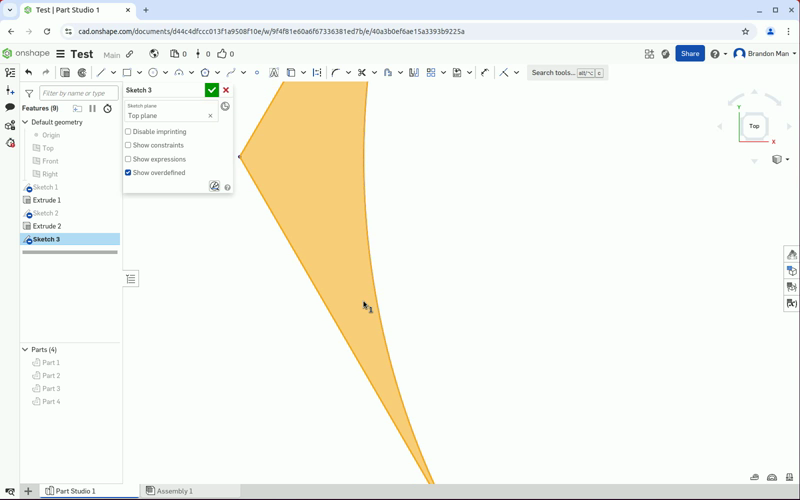
scroll(-6)
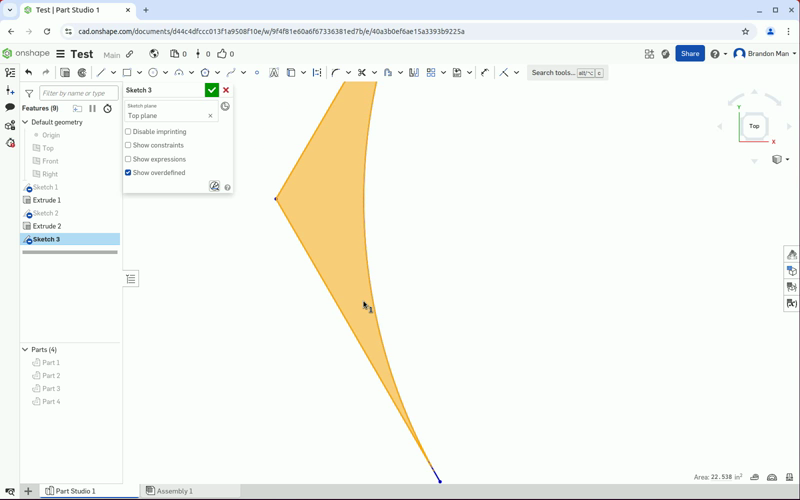
scroll(-6)
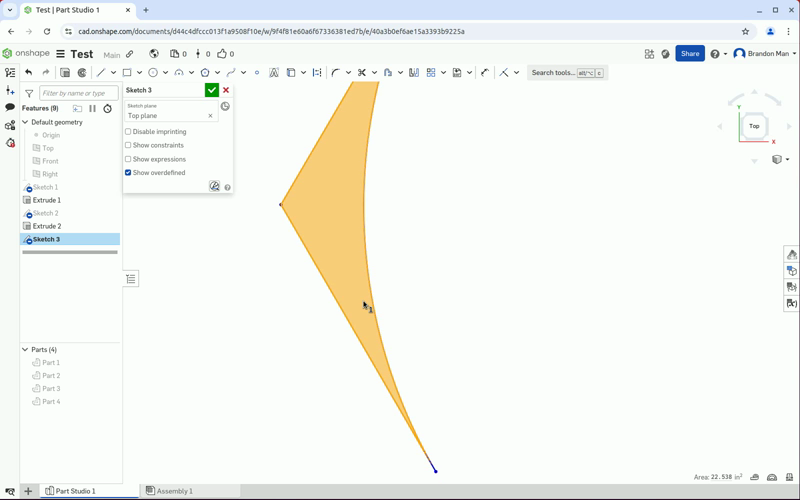
scroll(-6)
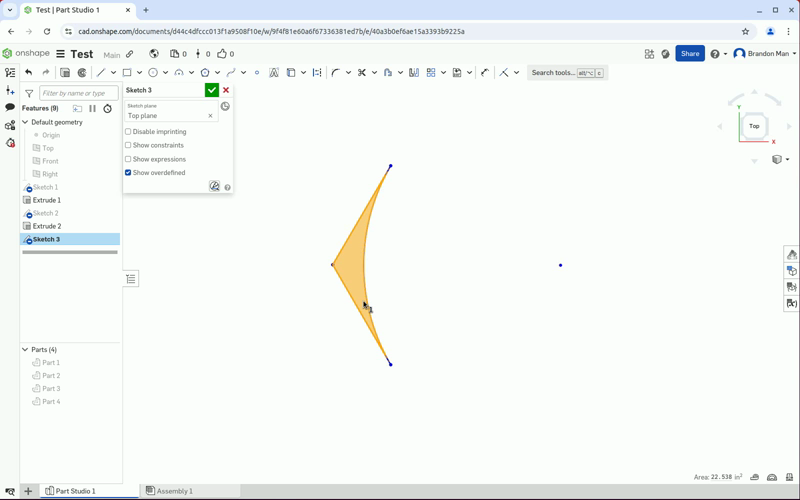
scroll(-6)
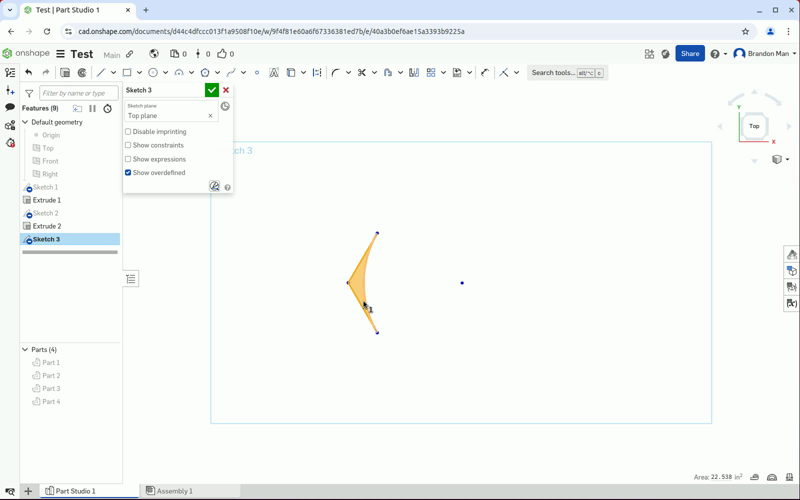
mouse_move(73, 352)
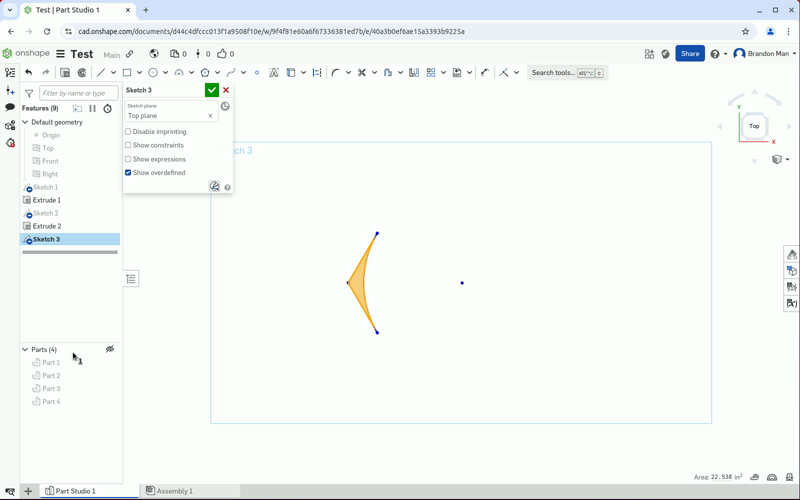
key(shift+y)
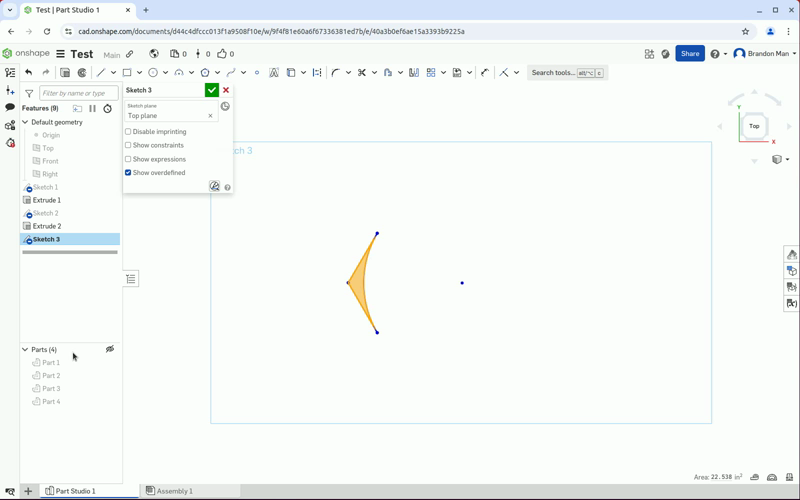
key(shift+e)
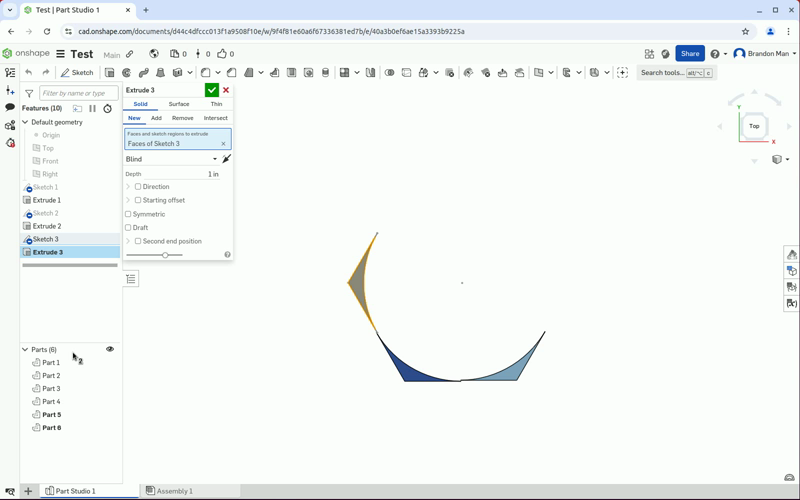
mouse_move(143, 106)
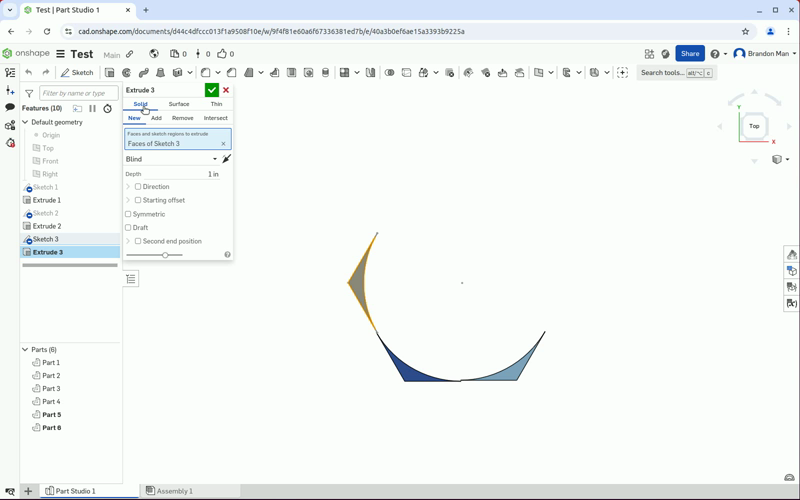
click(143, 106)
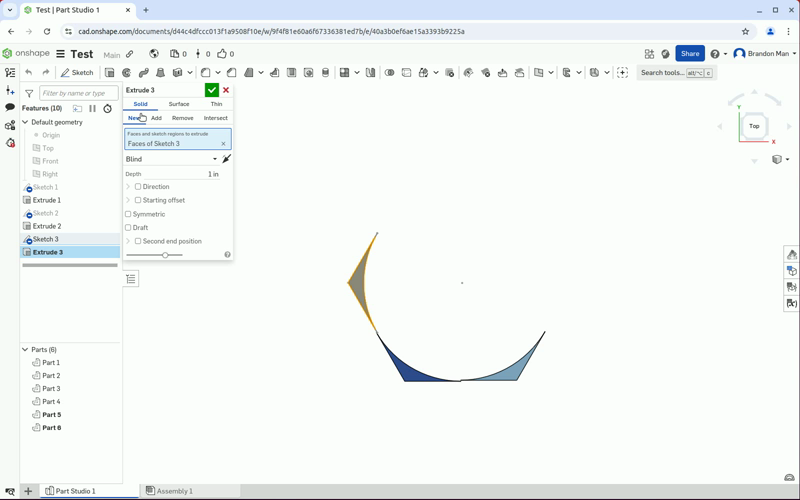
mouse_move(137, 120)
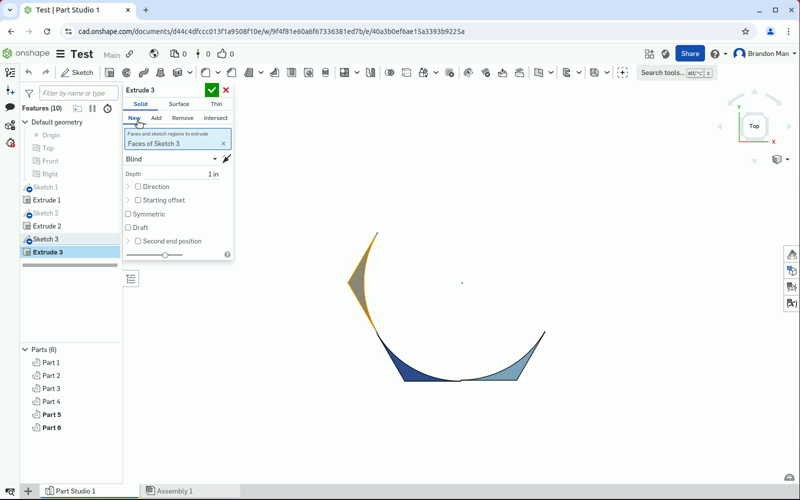
click(137, 120)
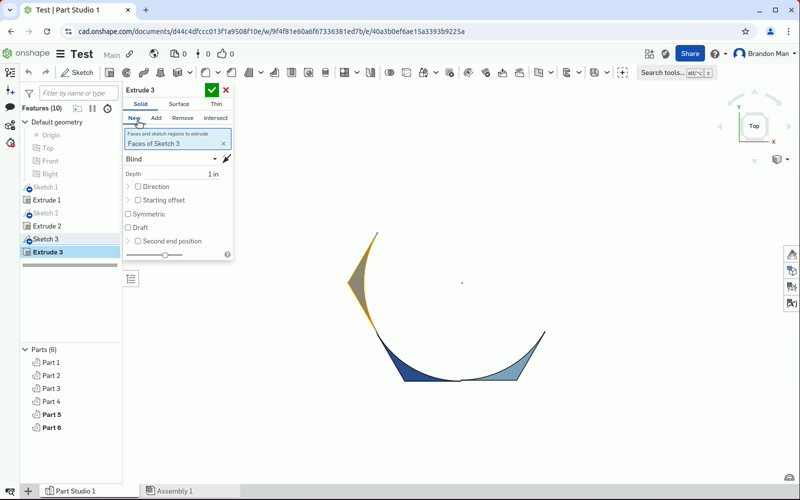
key(tab, 4)
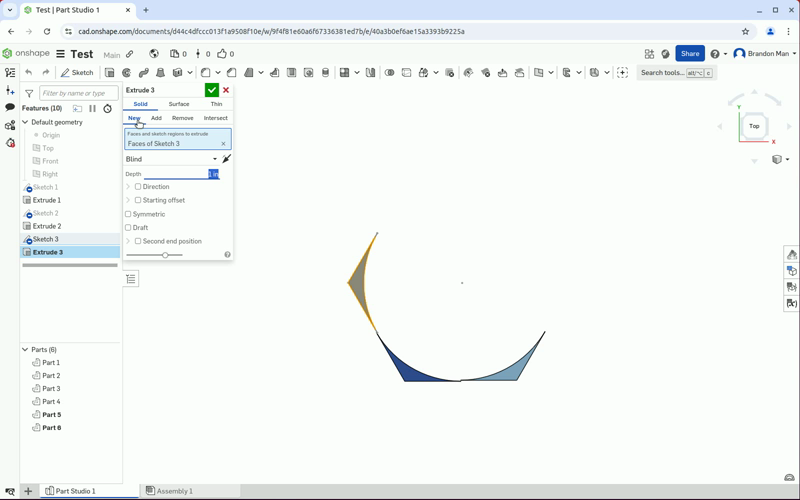
text(19.738)
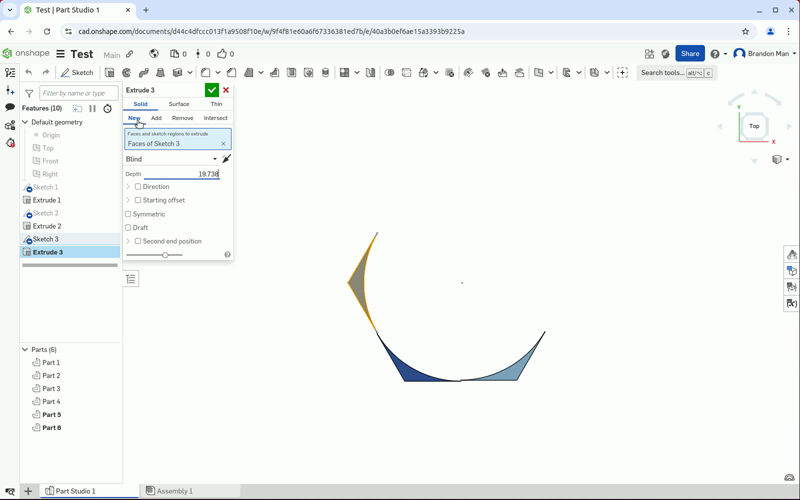
key(enter)
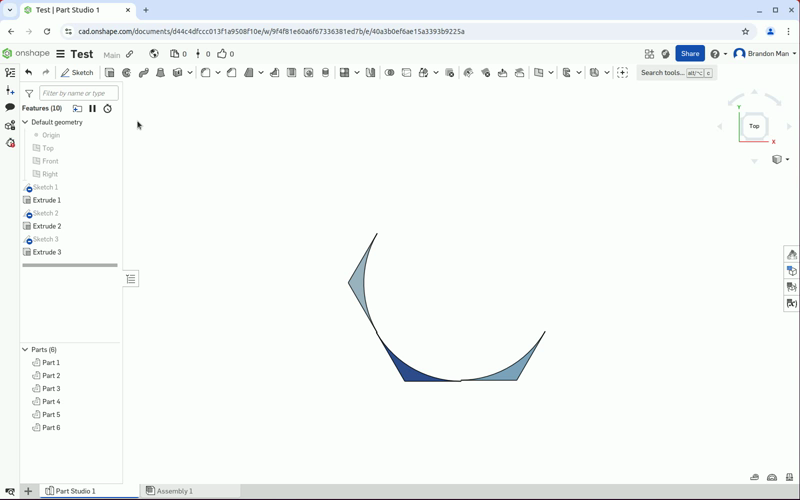
key(shift+h)
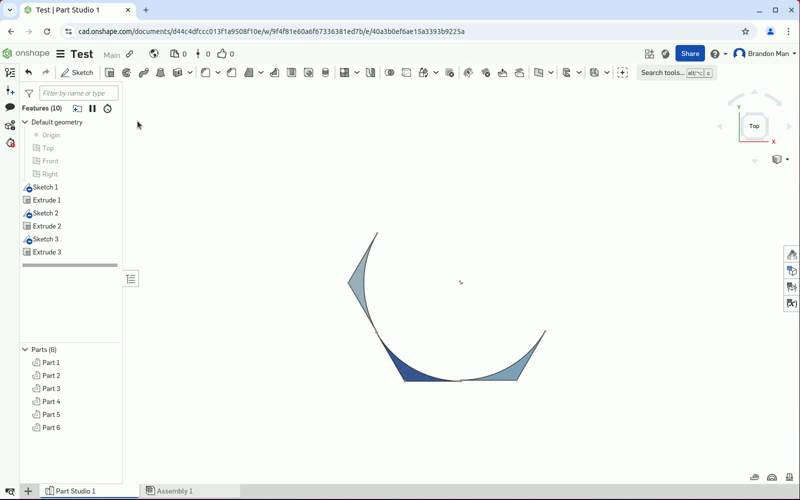
key(shift+h)
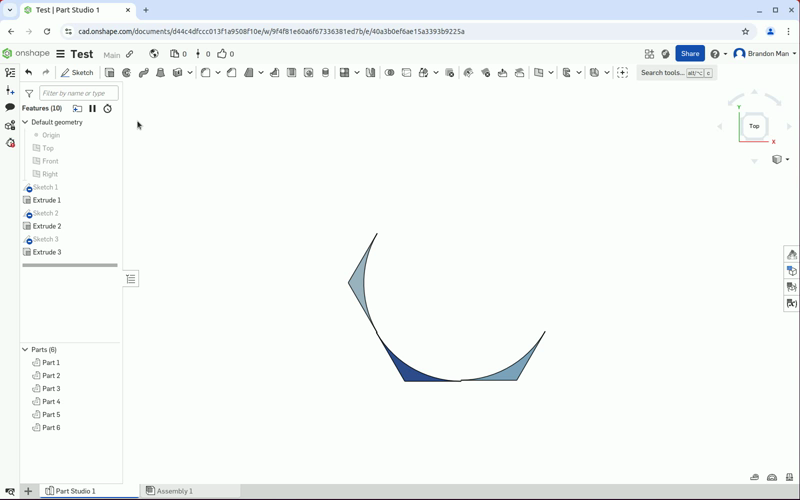
mouse_move(73, 189)
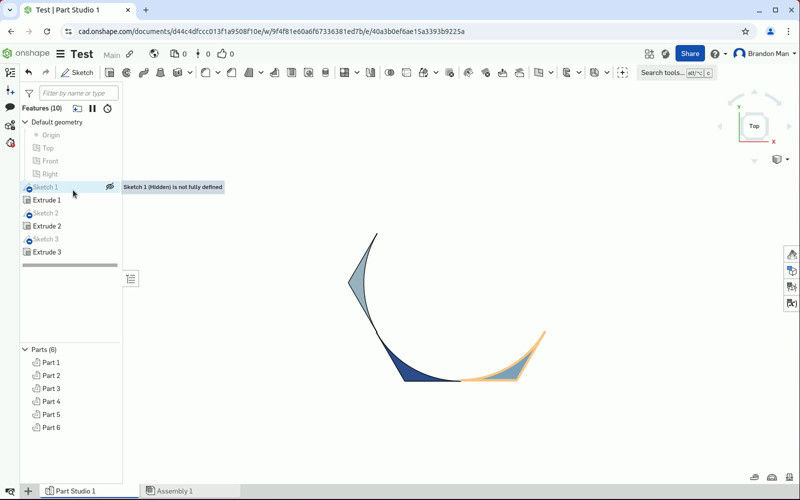
click(73, 189)
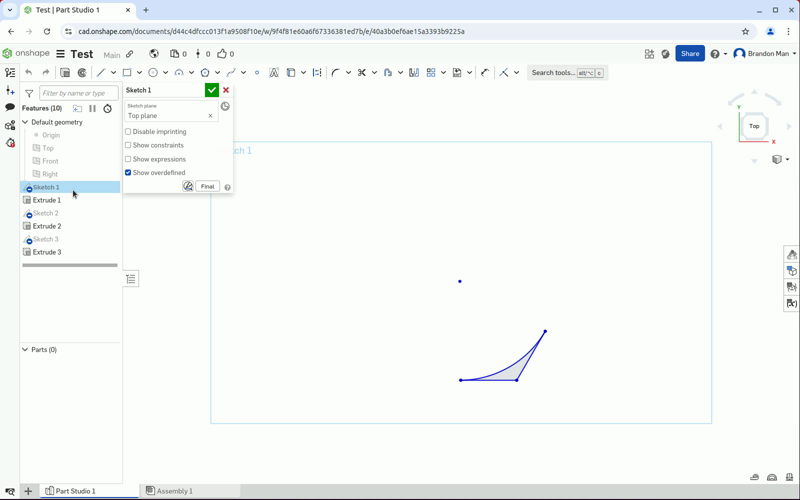
mouse_move(229, 92)
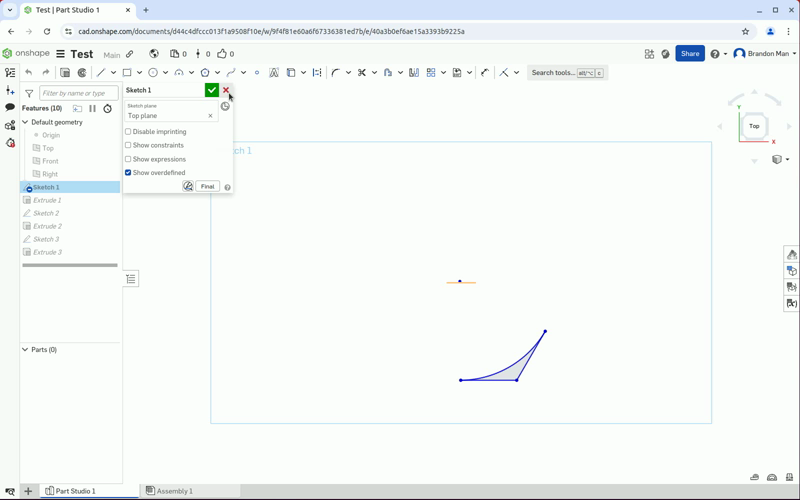
click(229, 92)
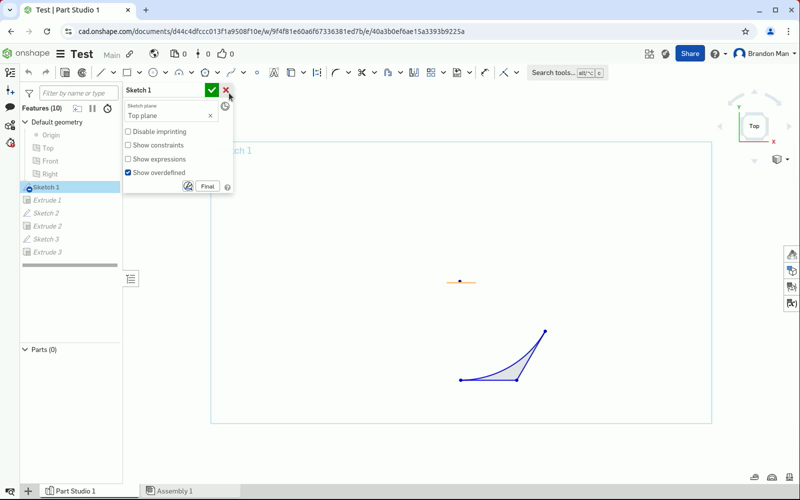
key(shift+s)
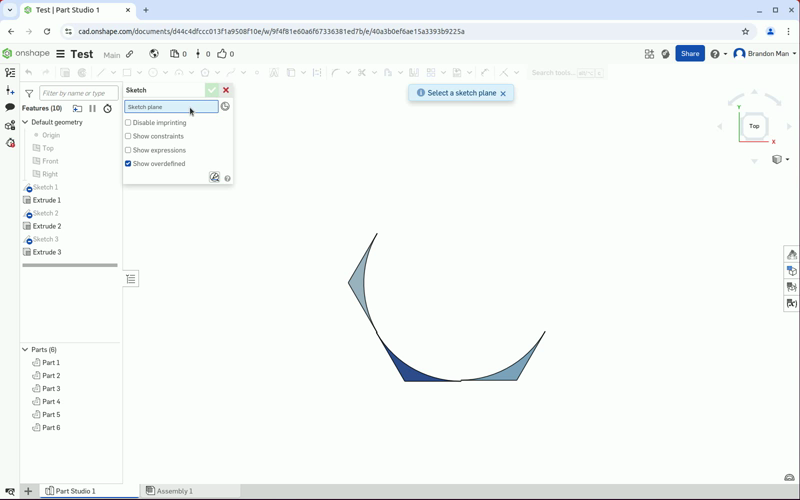
mouse_move(73, 150)
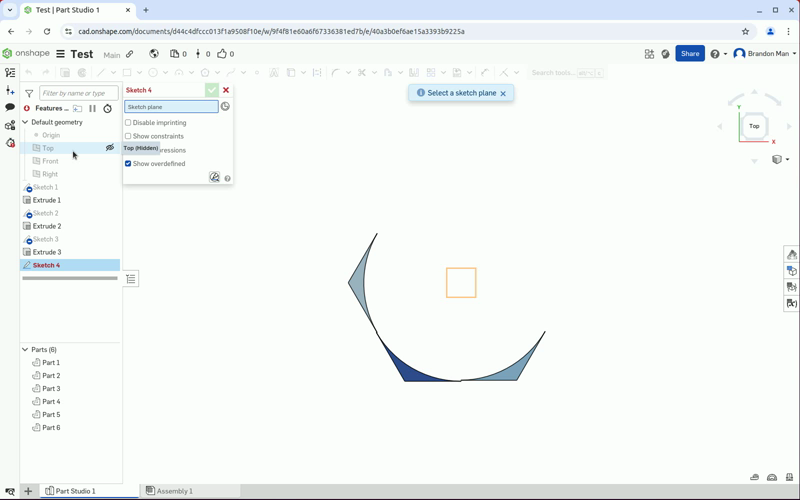
click(73, 150)
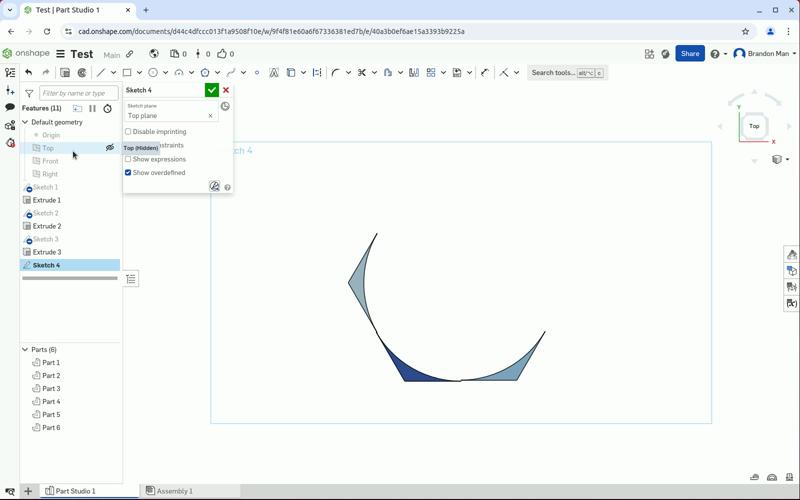
mouse_move(73, 352)
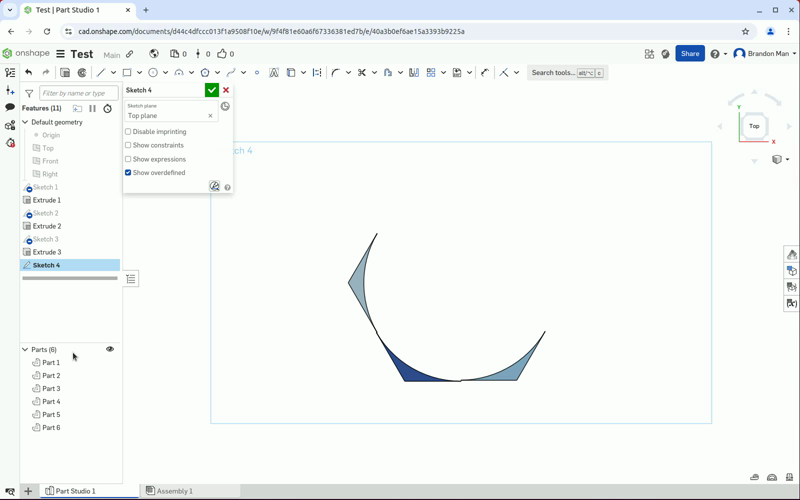
key(y)
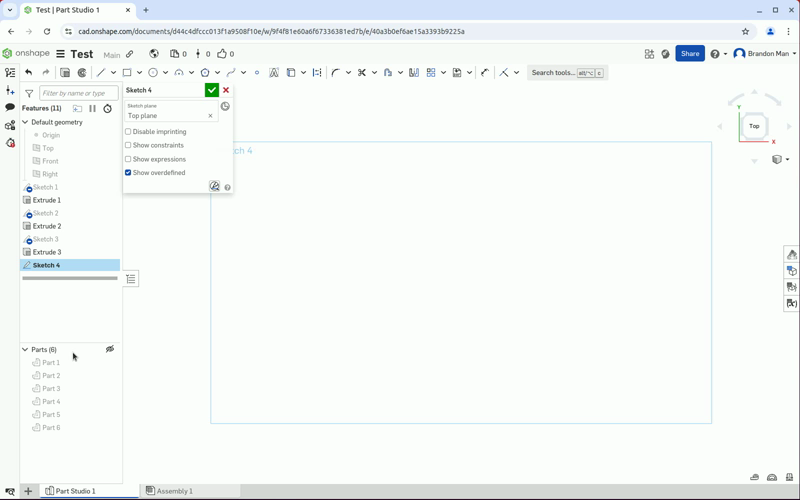
key(a)
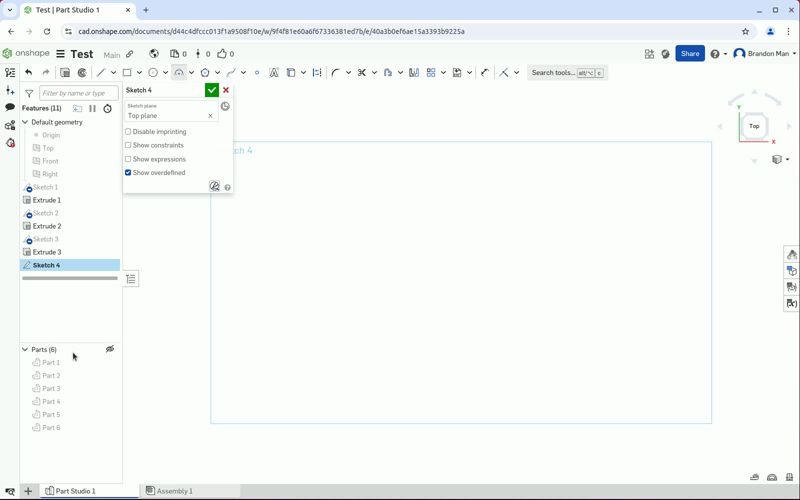
key_down(shift)
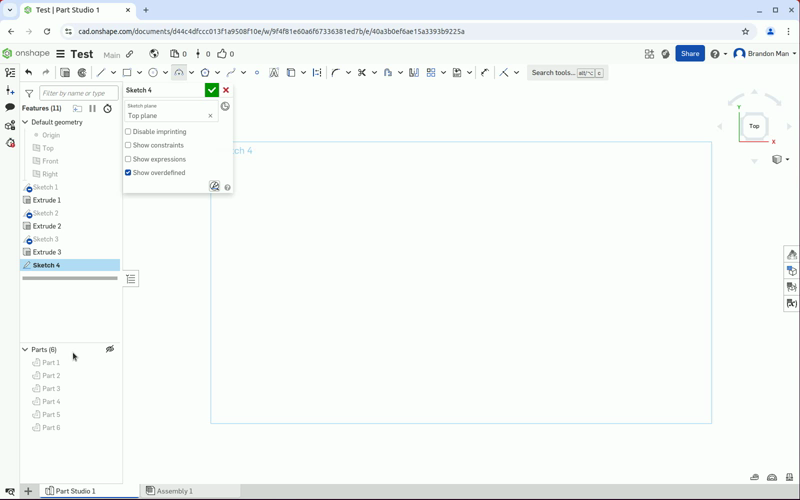
mouse_move(376, 233)
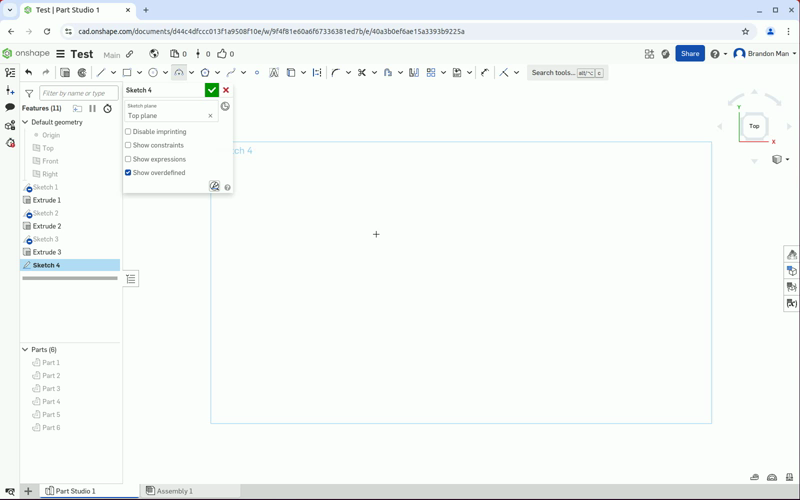
click(376, 233)
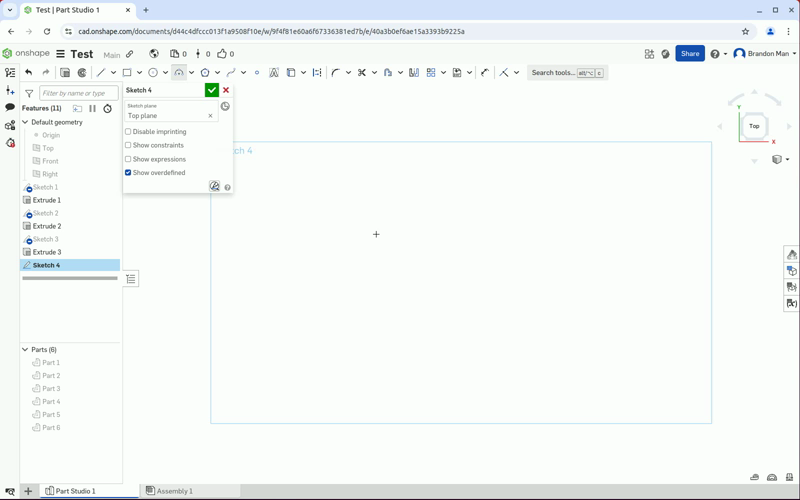
key_up(shift)
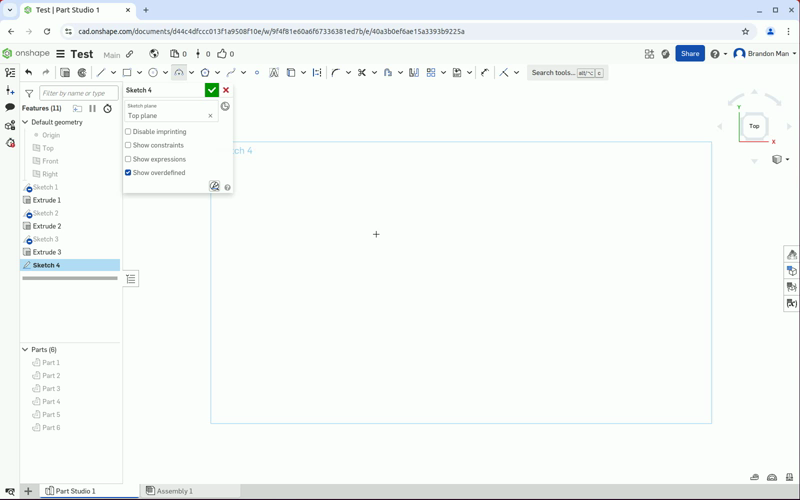
key_down(shift)
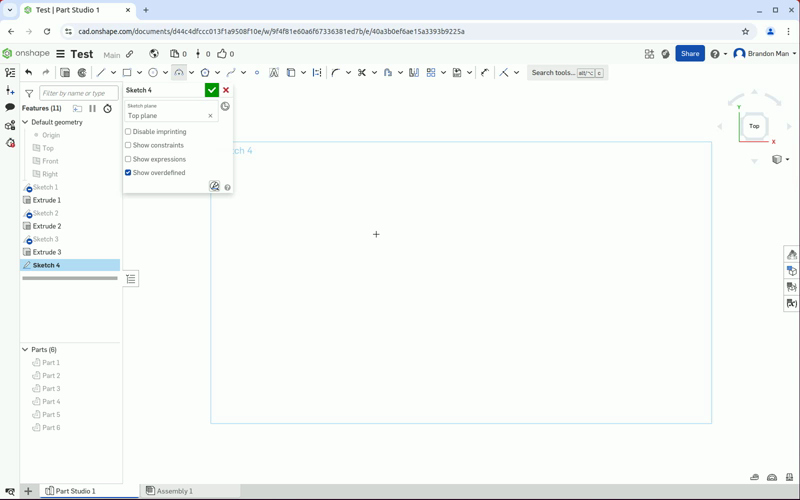
mouse_move(461, 184)
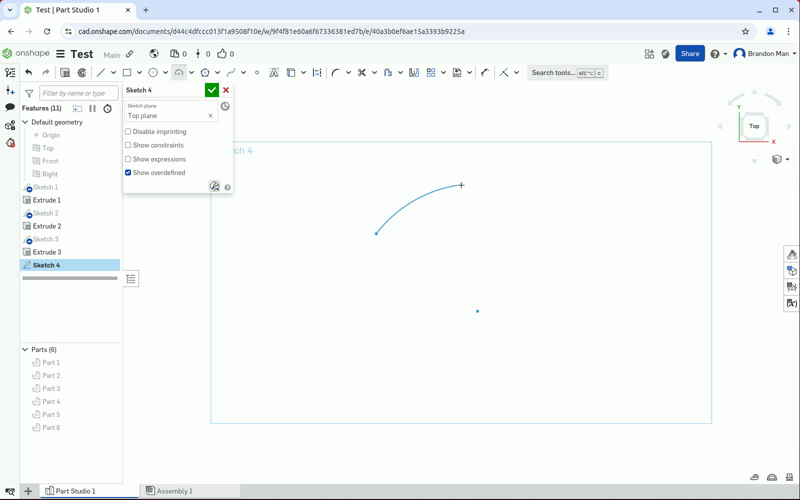
click(461, 184)
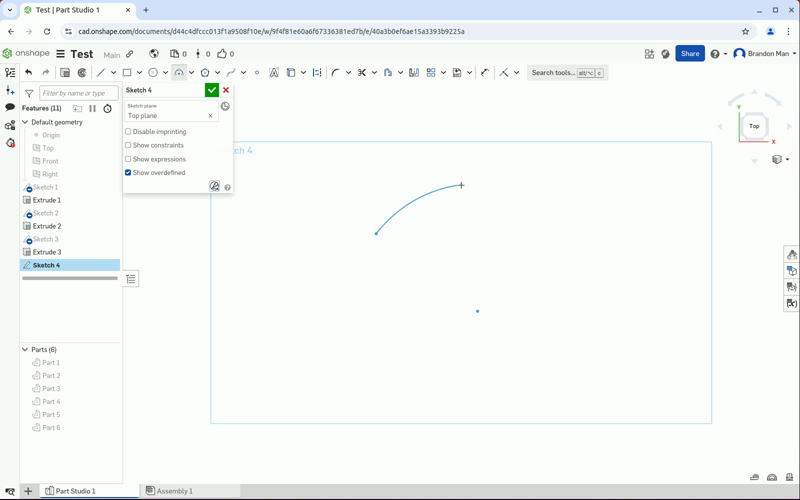
mouse_move(412, 197)
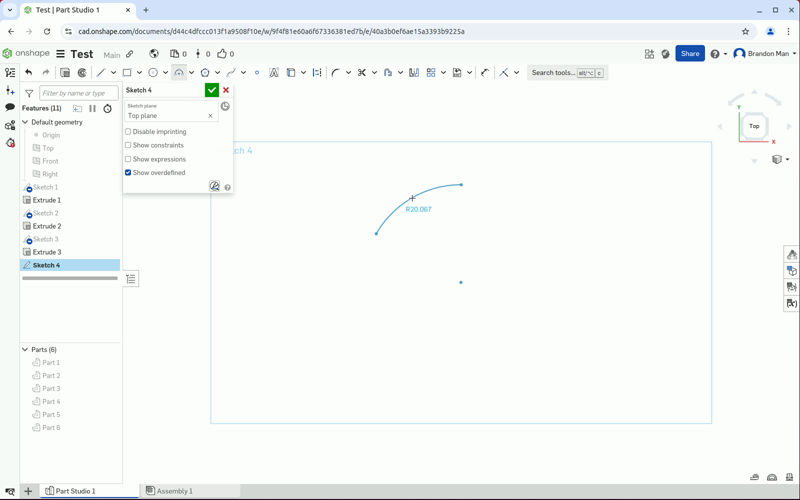
click(412, 197)
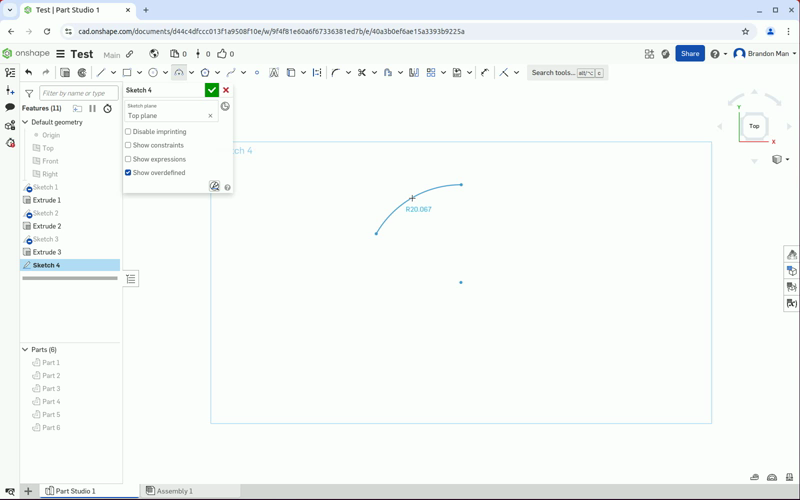
key_up(shift)
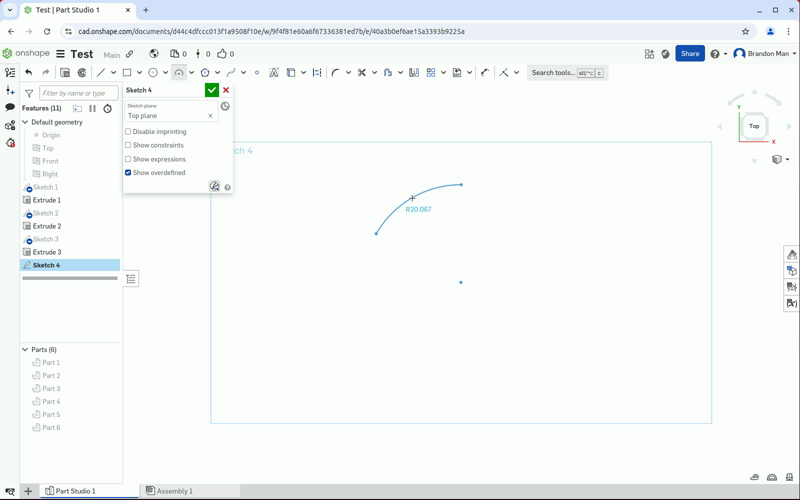
key(esc)
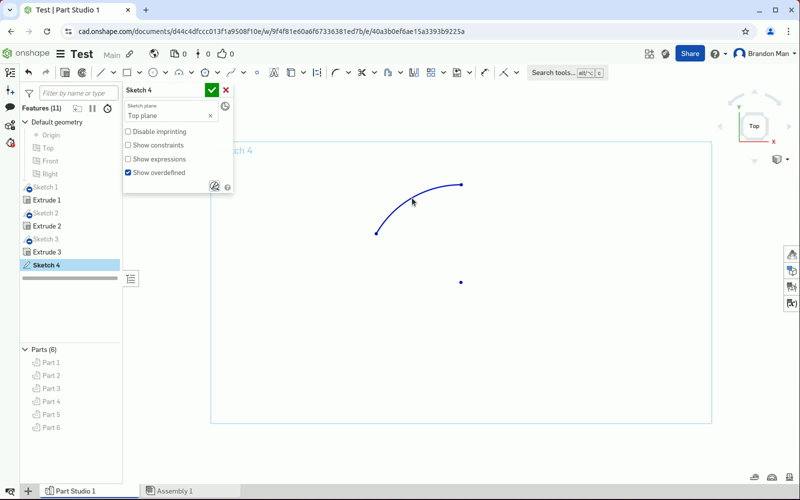
key(l)
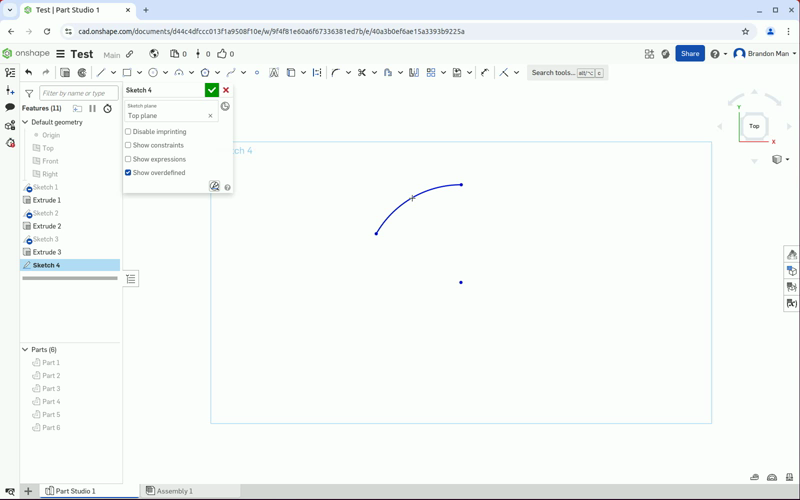
mouse_move(461, 184)
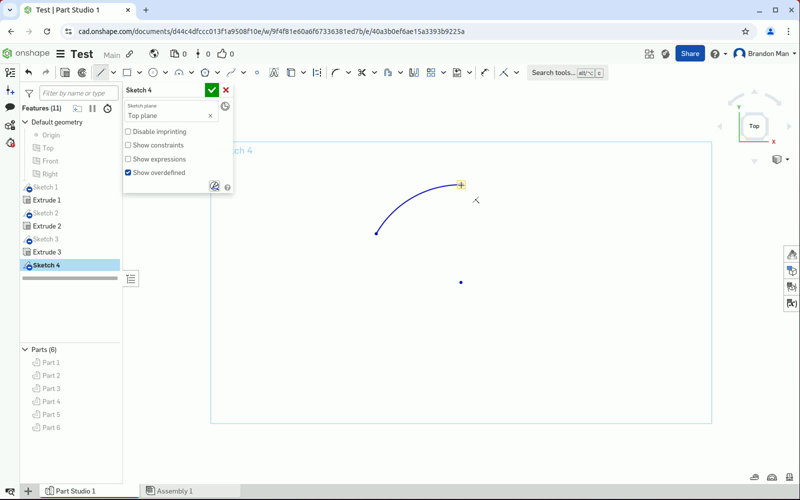
click(461, 184)
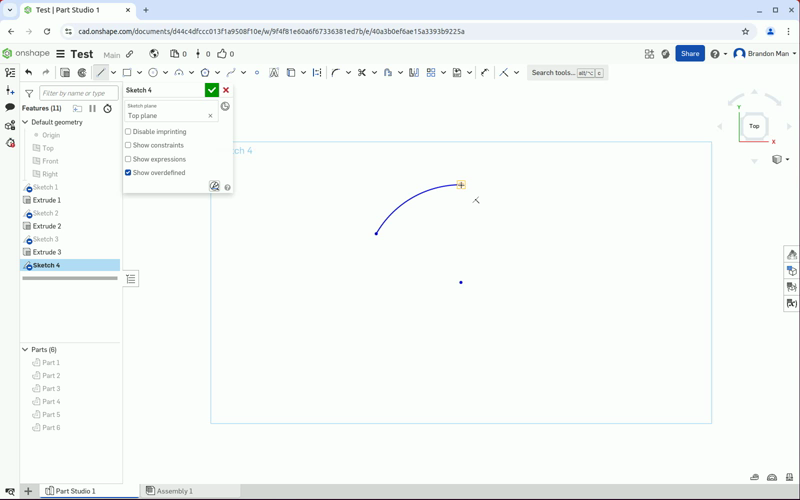
key_down(shift)
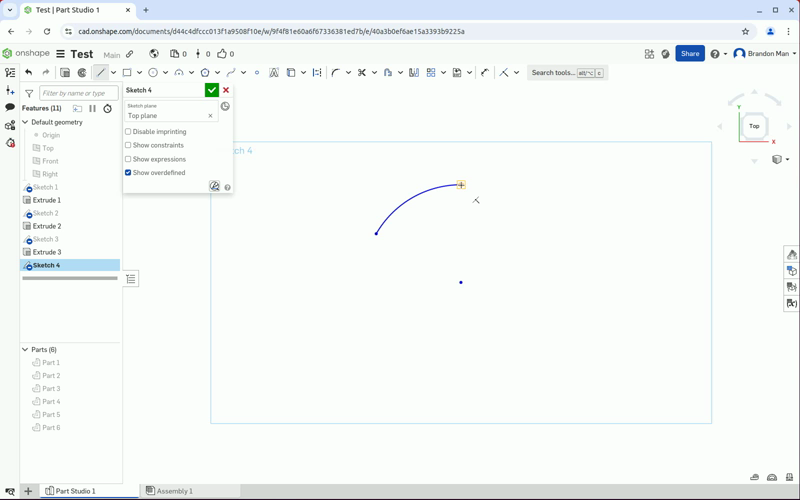
mouse_move(491, 184)
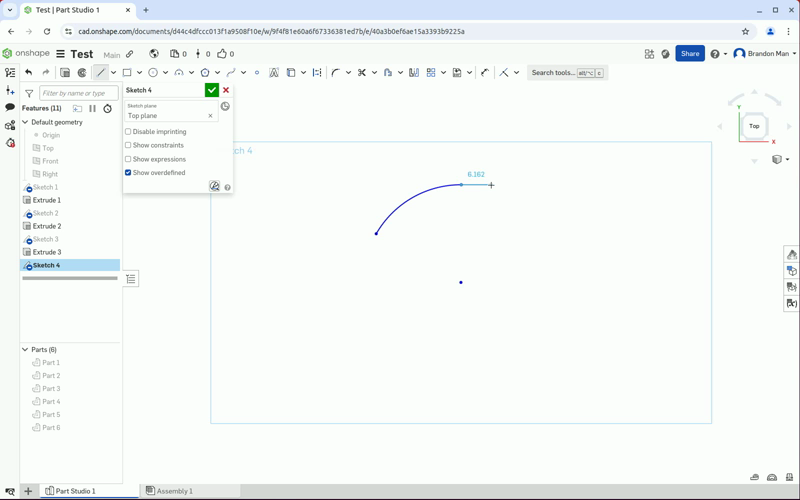
mouse_move(404, 184)
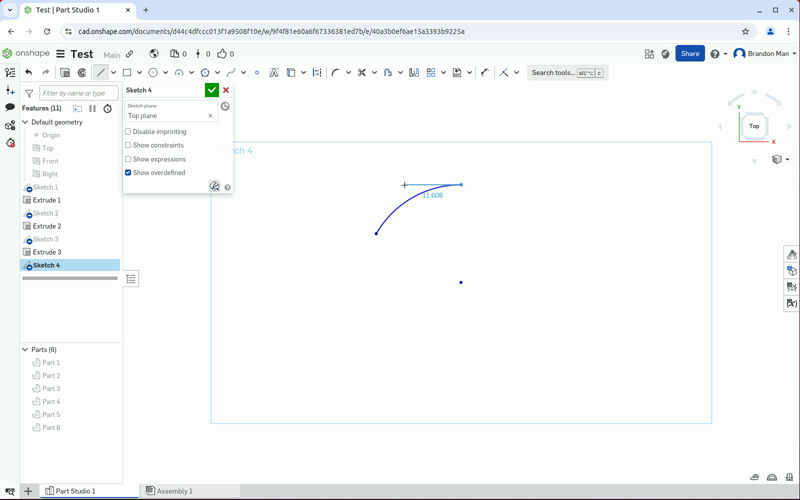
click(404, 184)
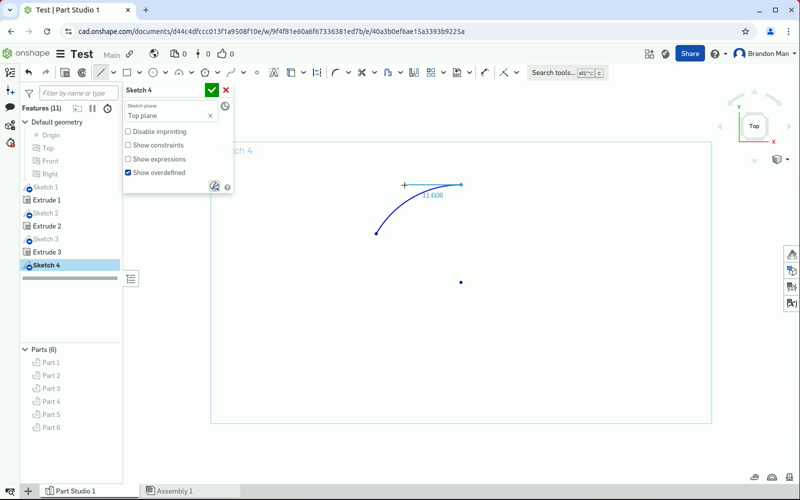
key_up(shift)
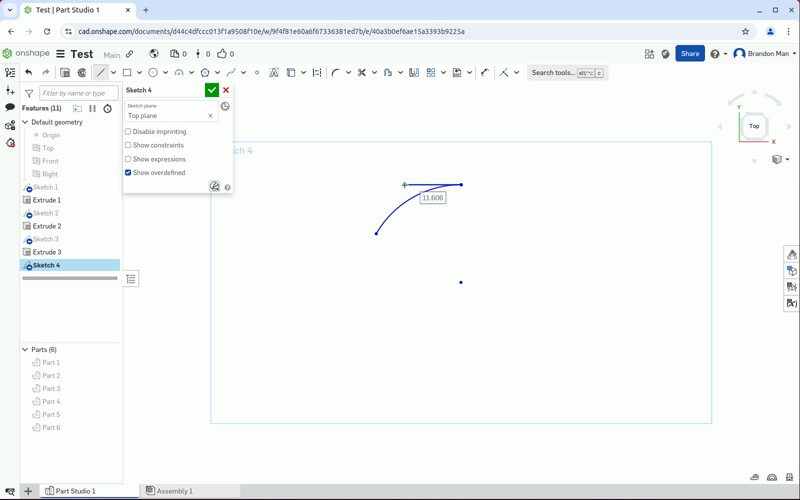
mouse_move(434, 184)
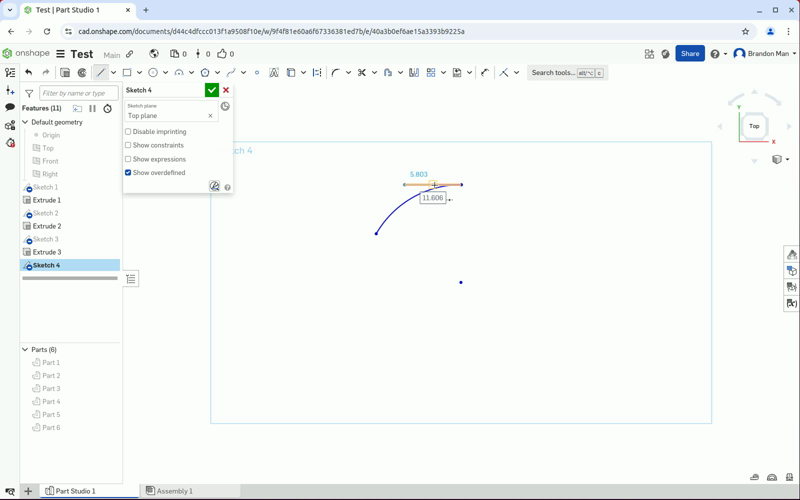
key_down(shift)
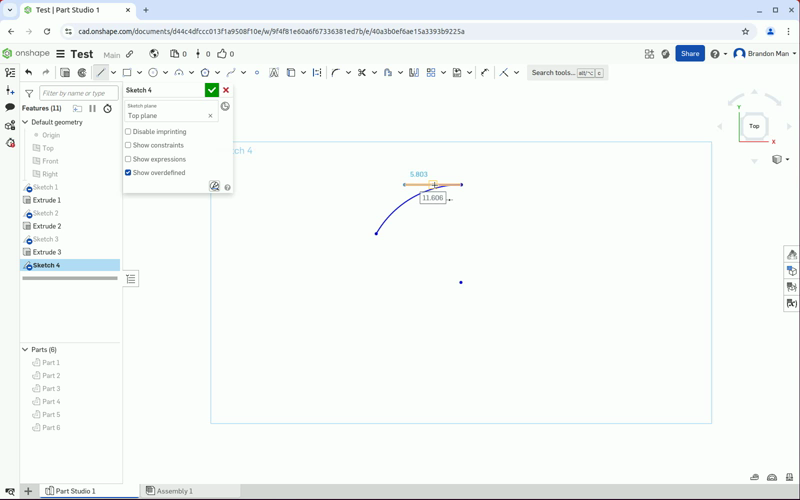
mouse_move(376, 233)
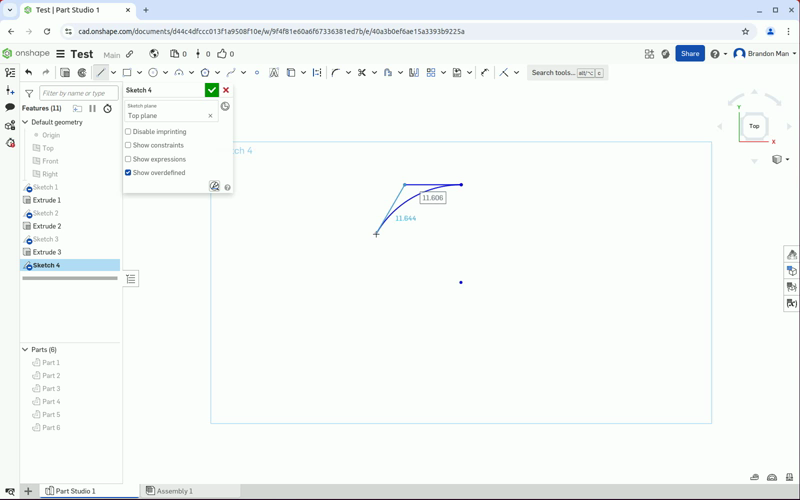
key_up(shift)
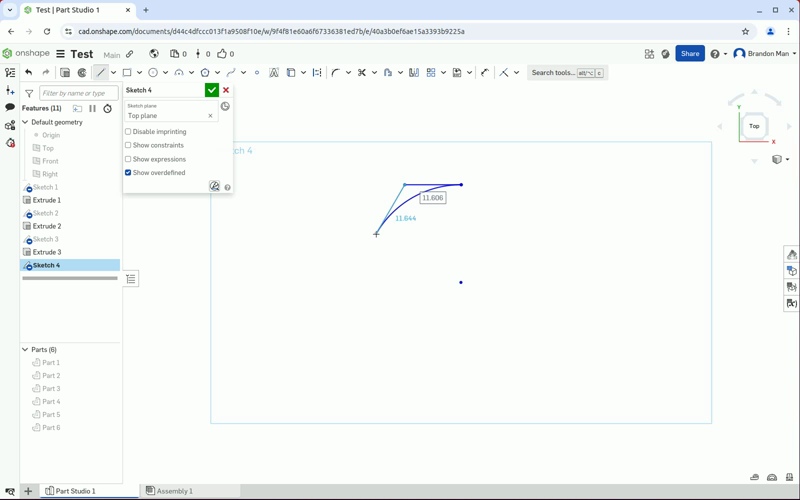
click(376, 233)
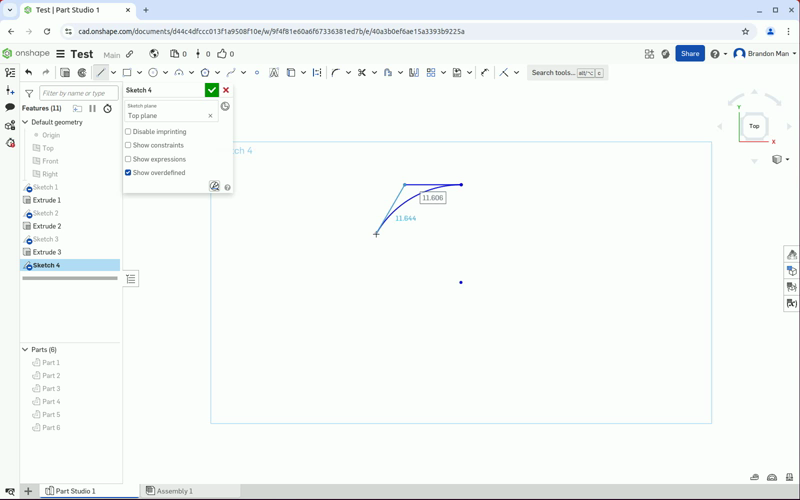
key(esc)
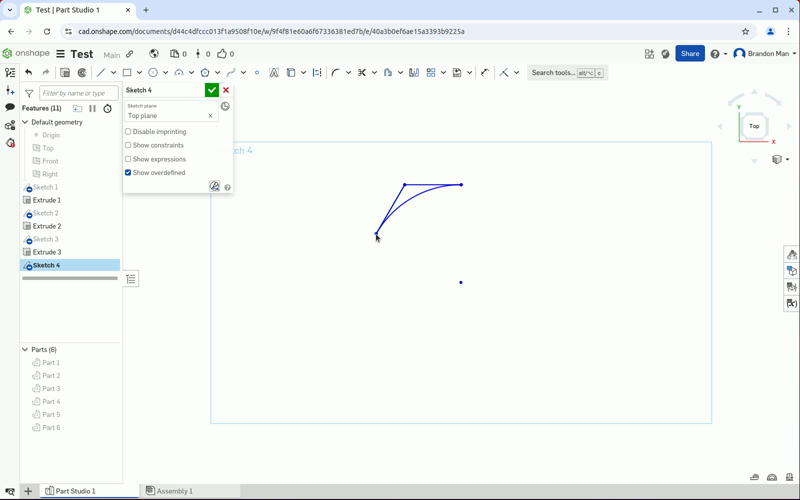
mouse_move(421, 189)
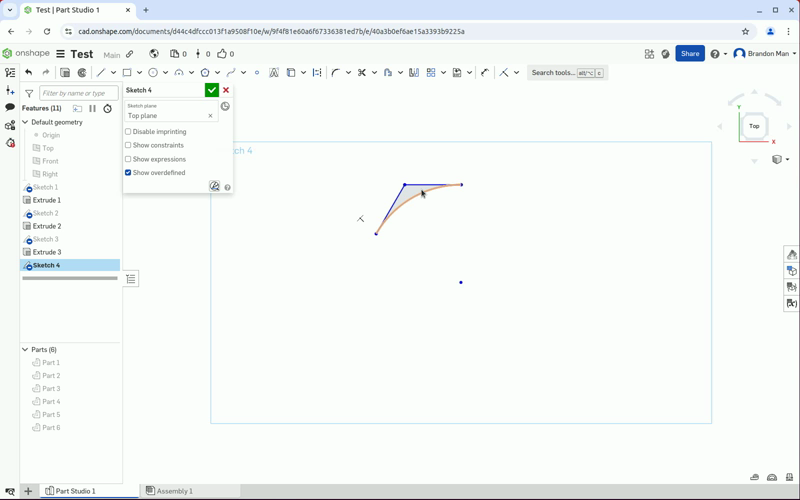
scroll(6)
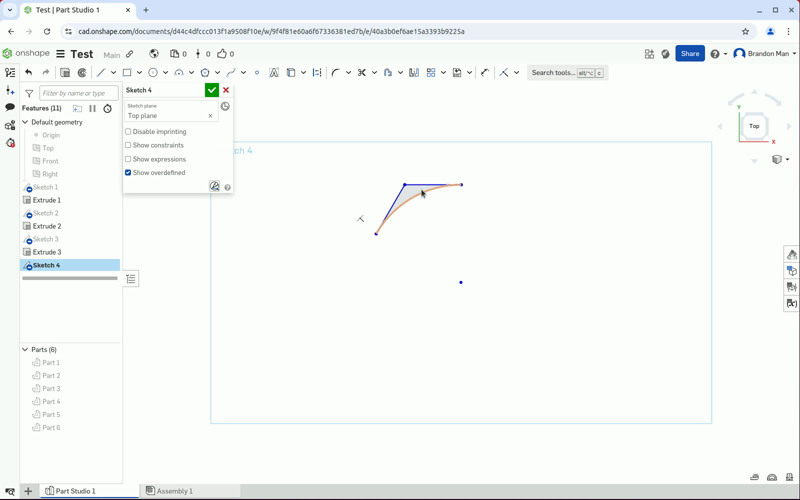
scroll(6)
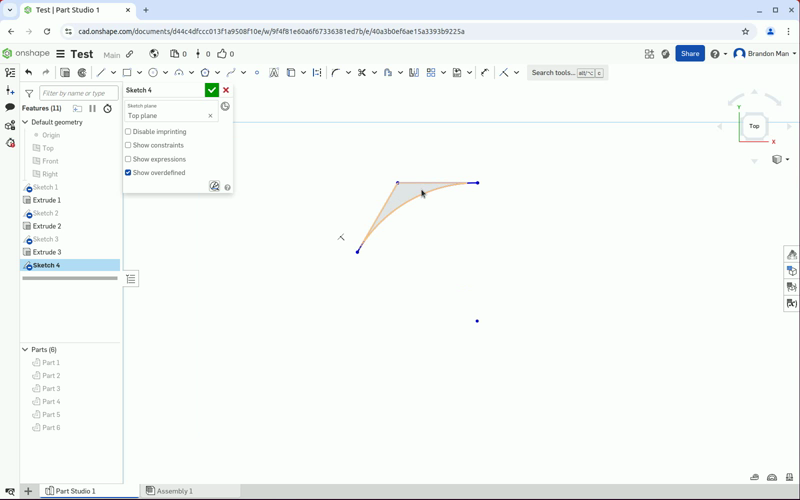
scroll(6)
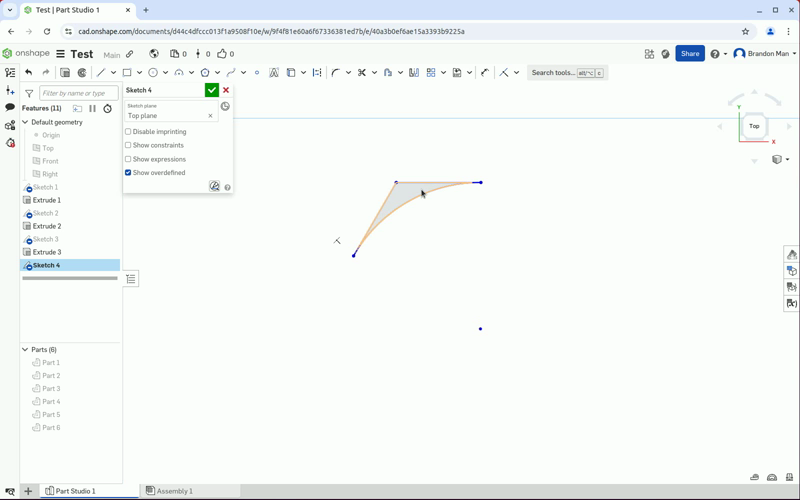
scroll(6)
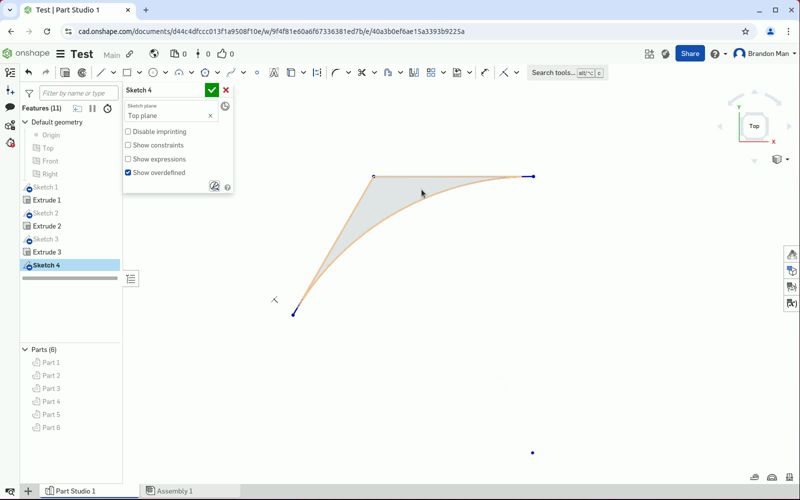
scroll(6)
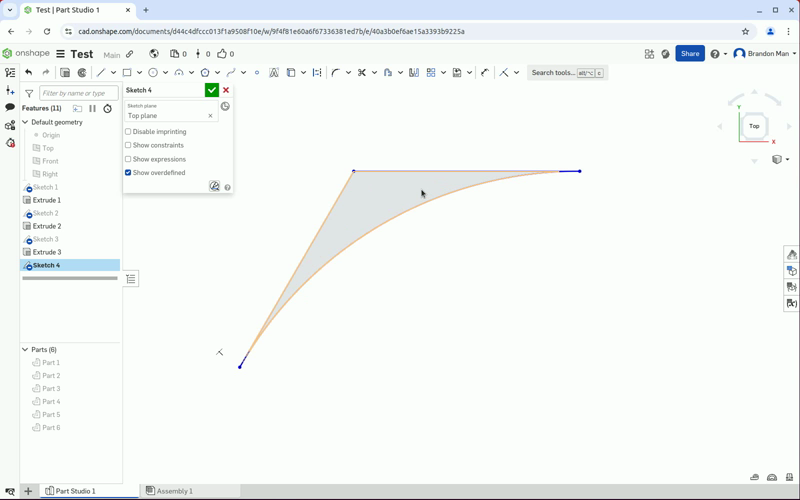
scroll(6)
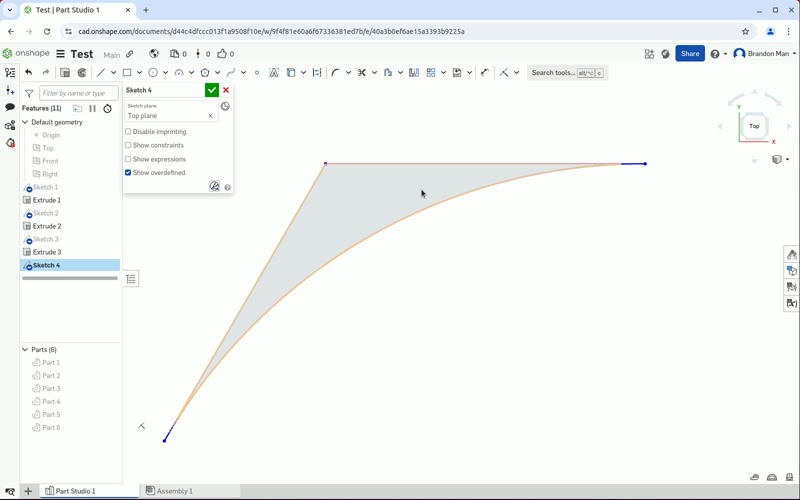
scroll(6)
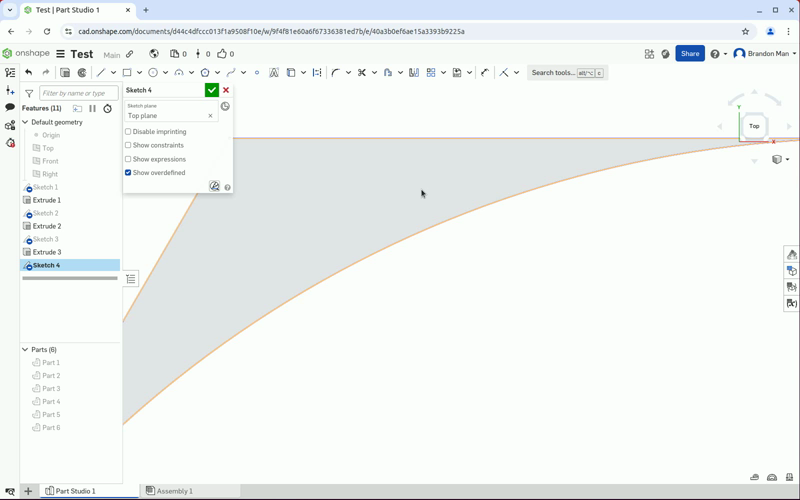
click(421, 189)
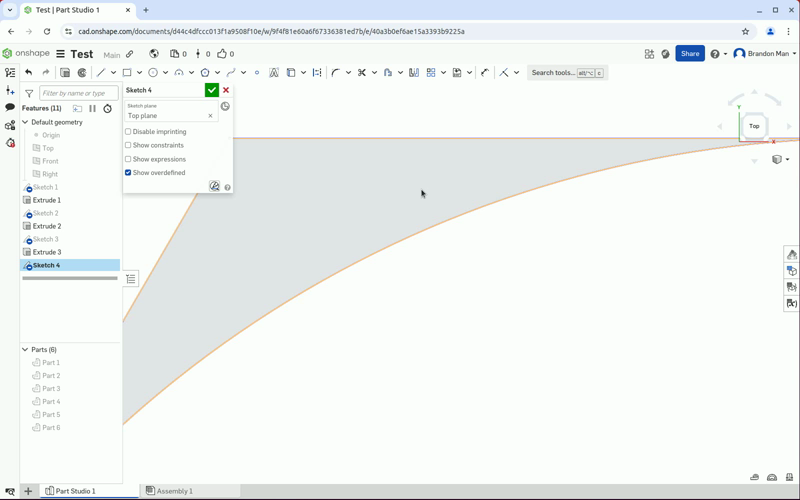
scroll(-6)
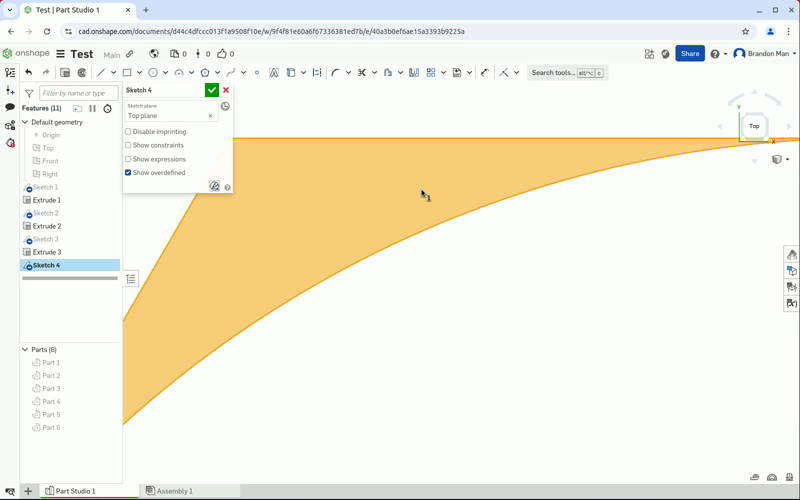
scroll(-6)
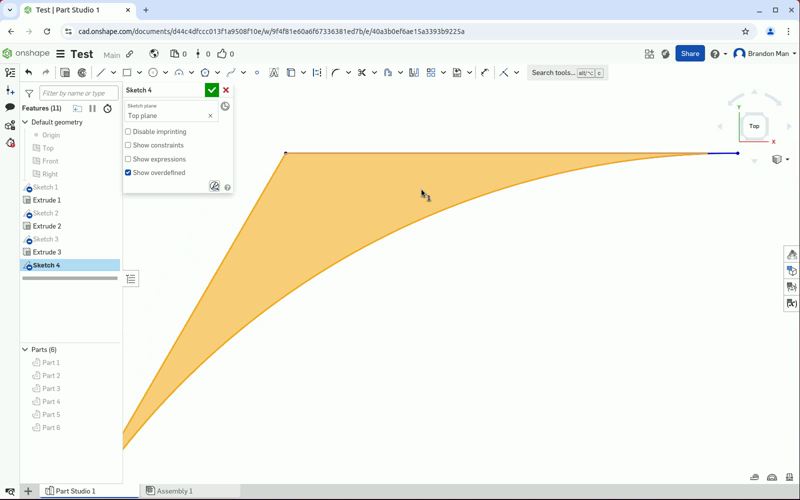
scroll(-6)
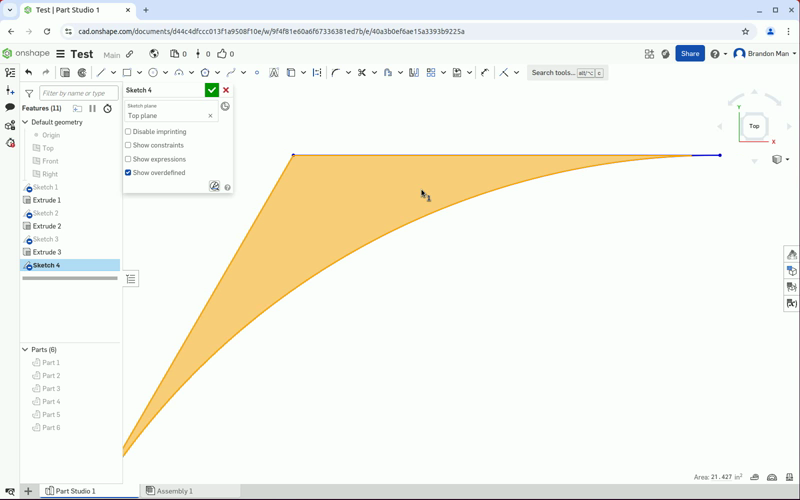
scroll(-6)
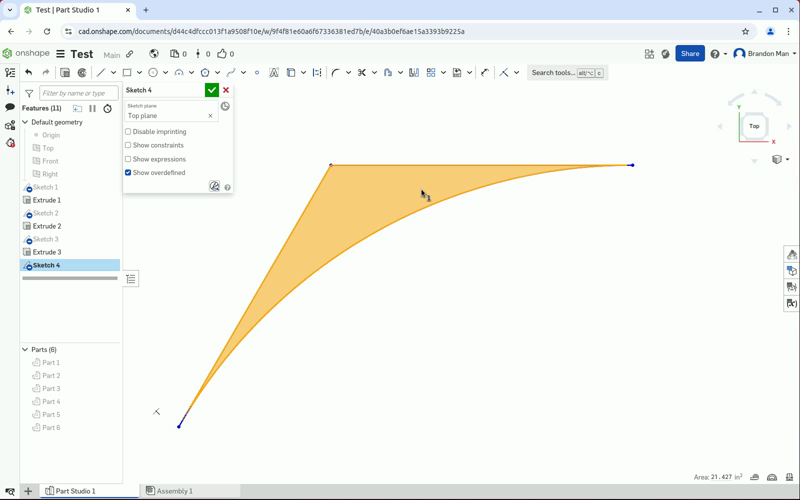
scroll(-6)
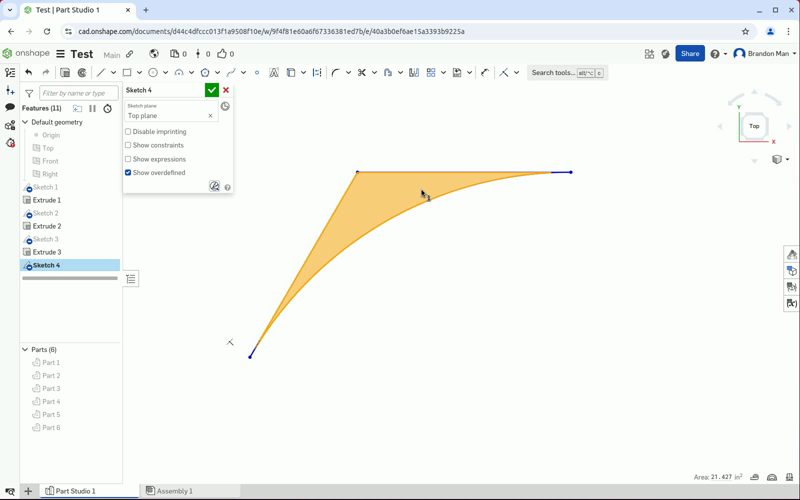
scroll(-6)
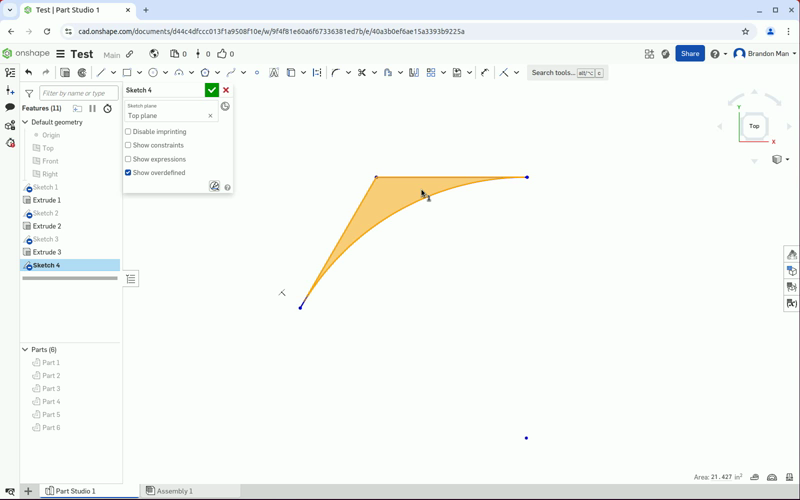
scroll(-6)
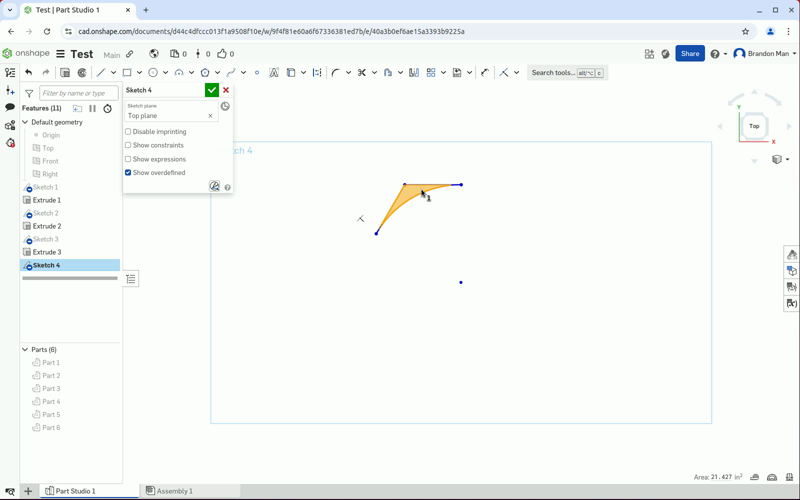
mouse_move(73, 352)
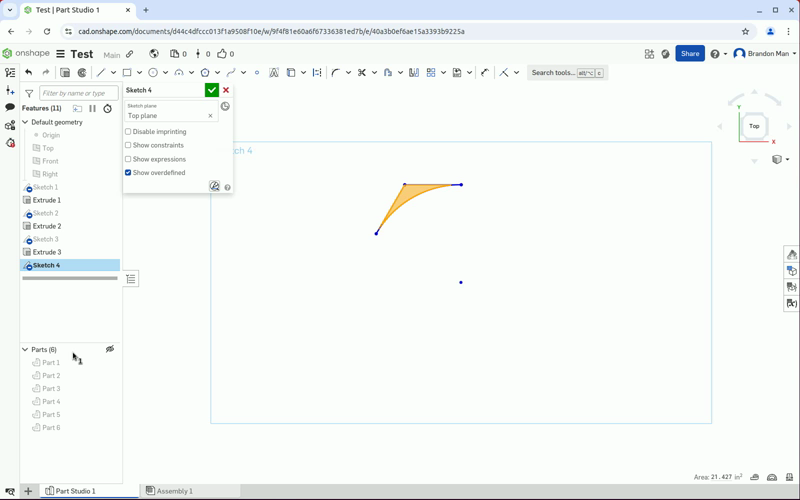
key(shift+y)
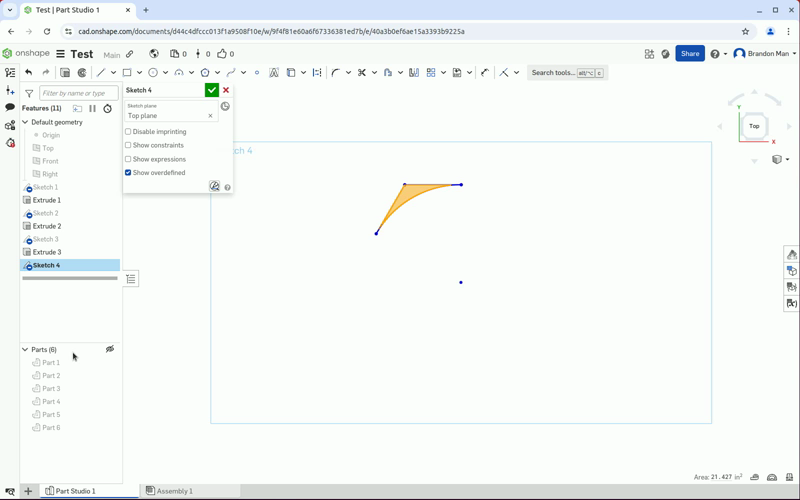
key(shift+e)
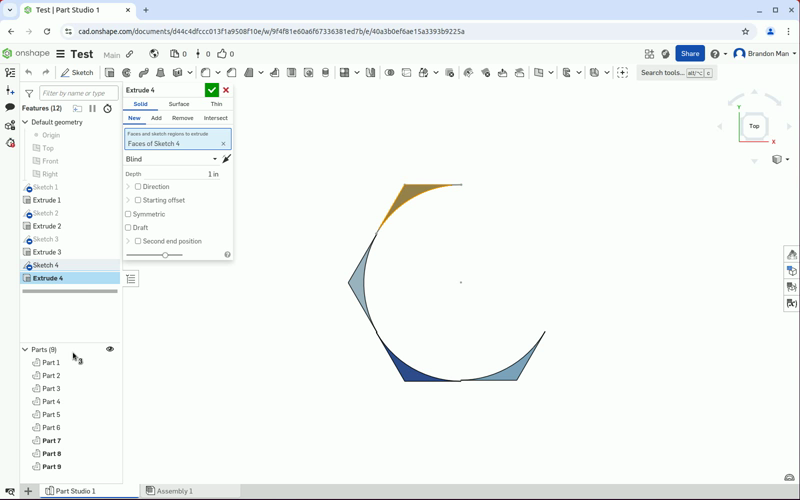
mouse_move(143, 106)
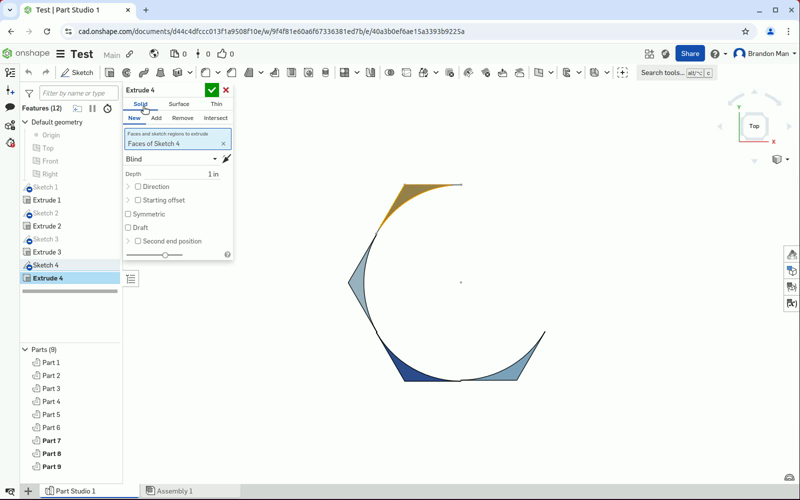
click(143, 106)
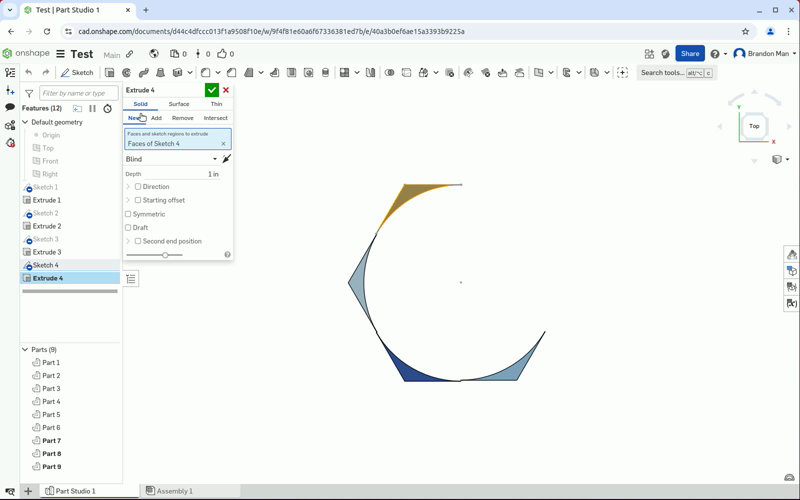
mouse_move(137, 120)
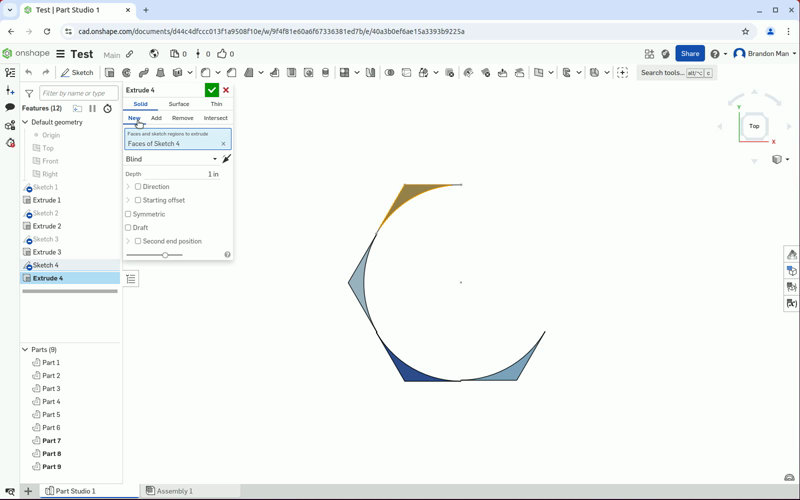
click(137, 120)
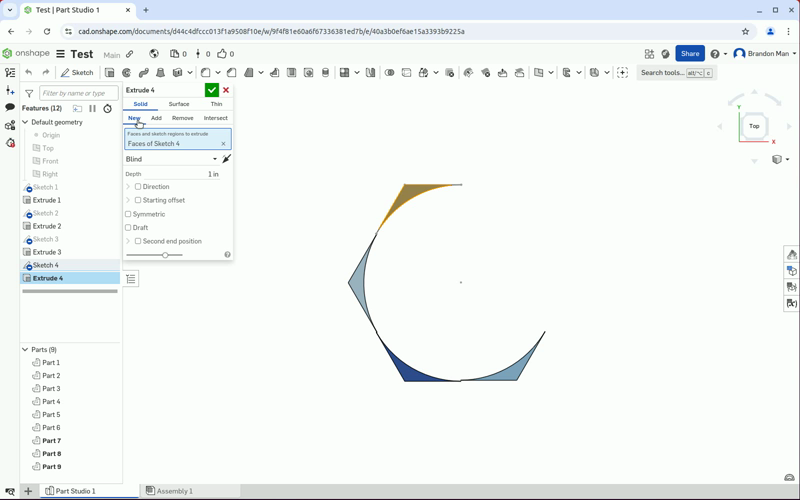
key(tab, 4)
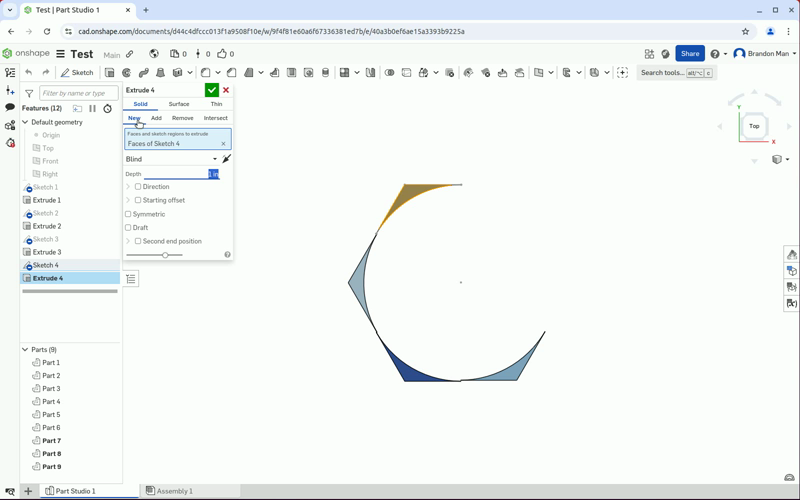
text(19.738)
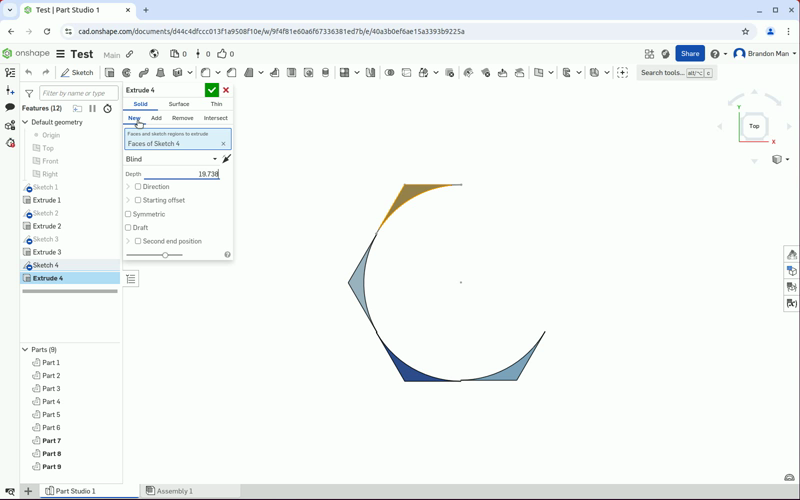
key(enter)
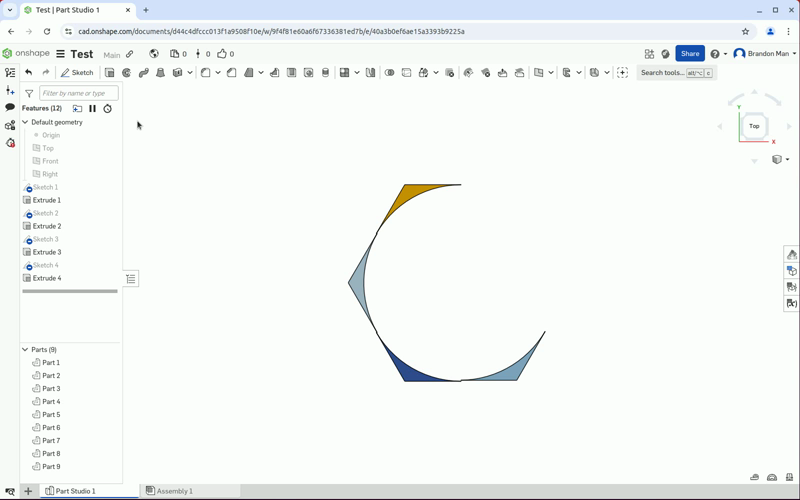
key(shift+h)
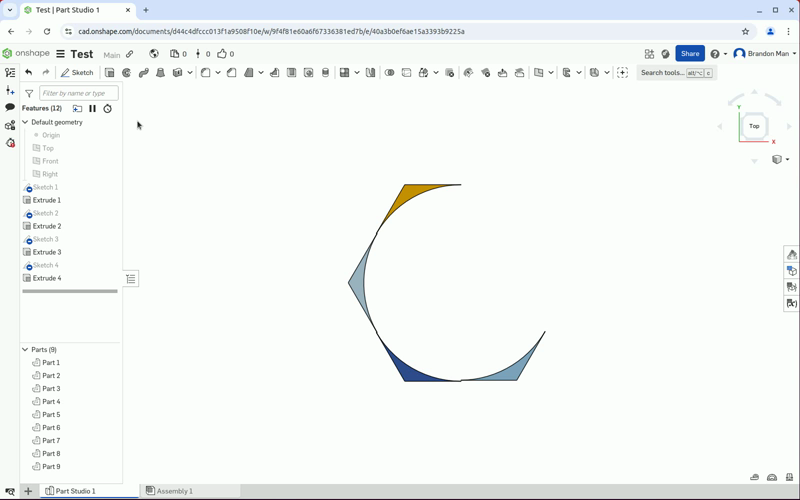
key(shift+h)
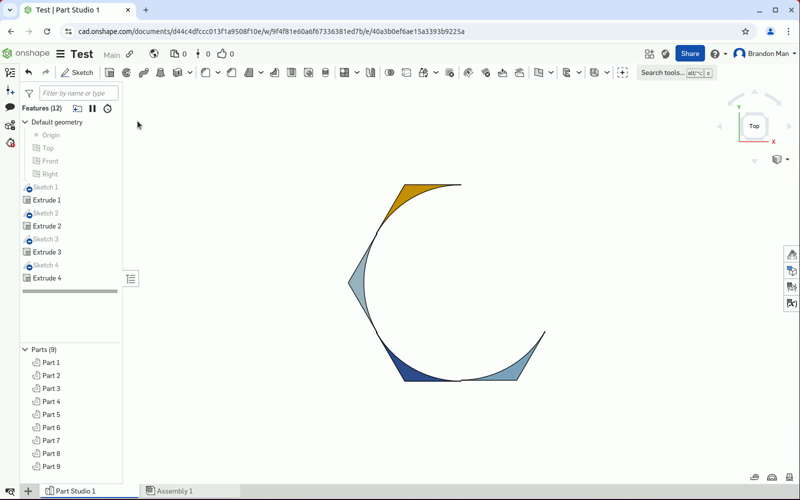
mouse_move(73, 189)
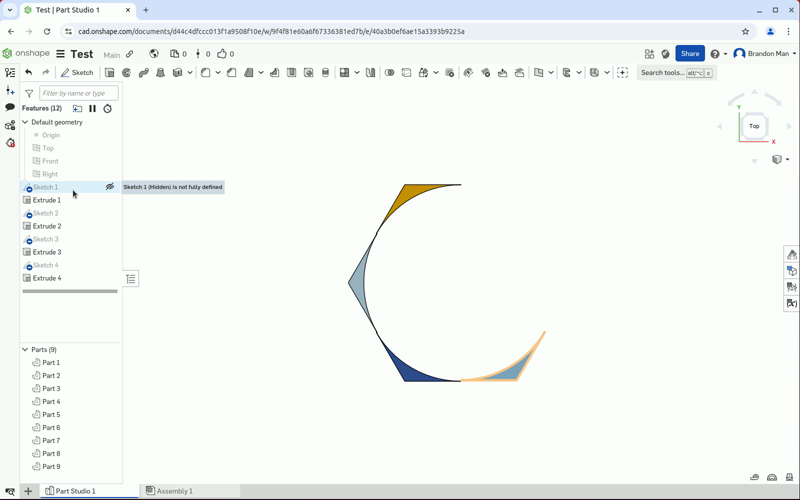
click(73, 189)
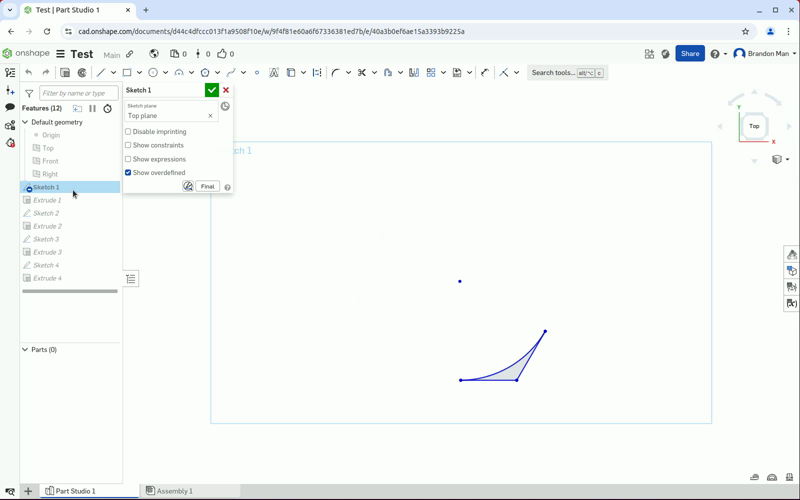
mouse_move(229, 92)
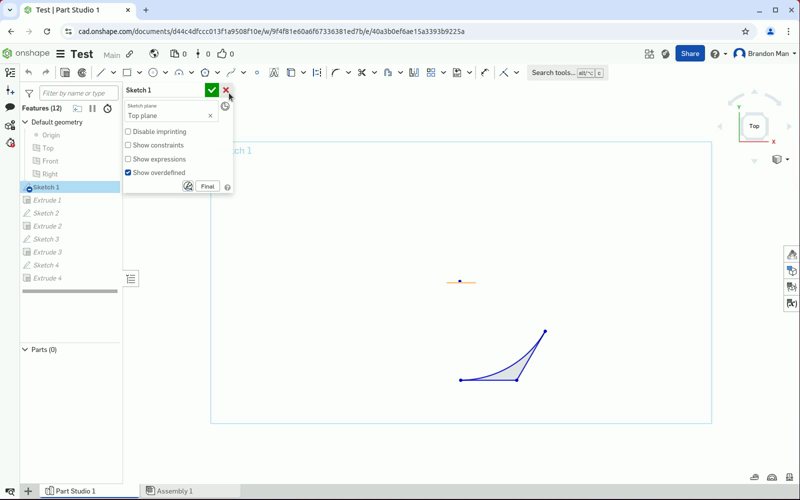
click(229, 92)
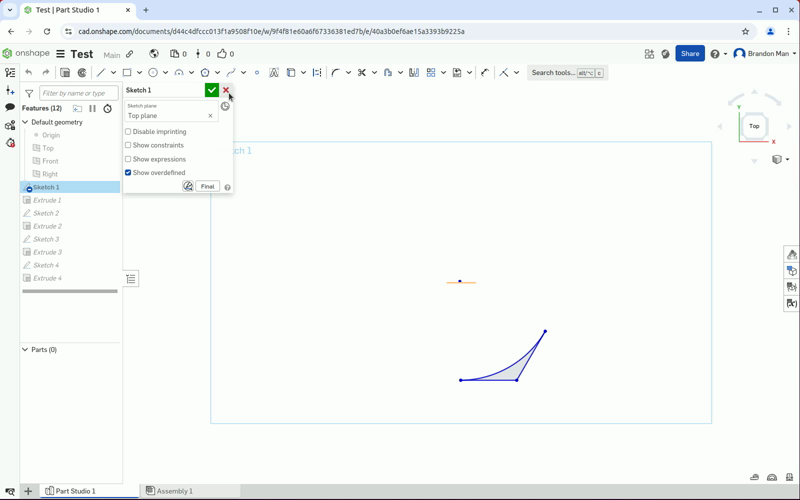
key(shift+s)
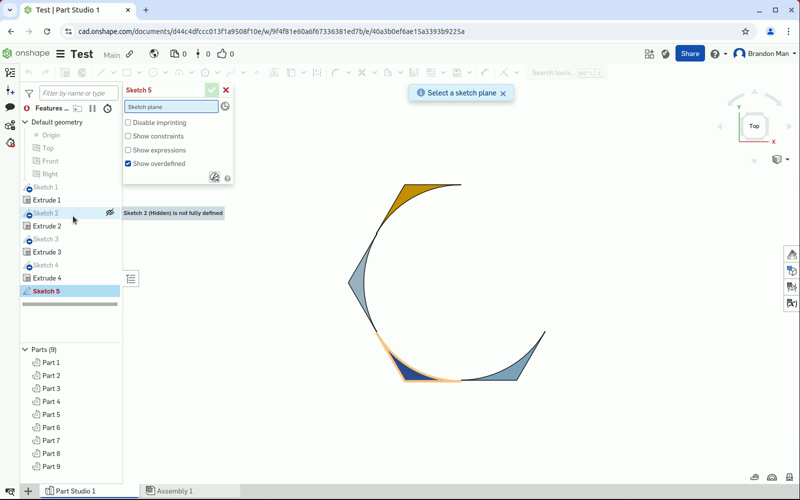
scroll(3)
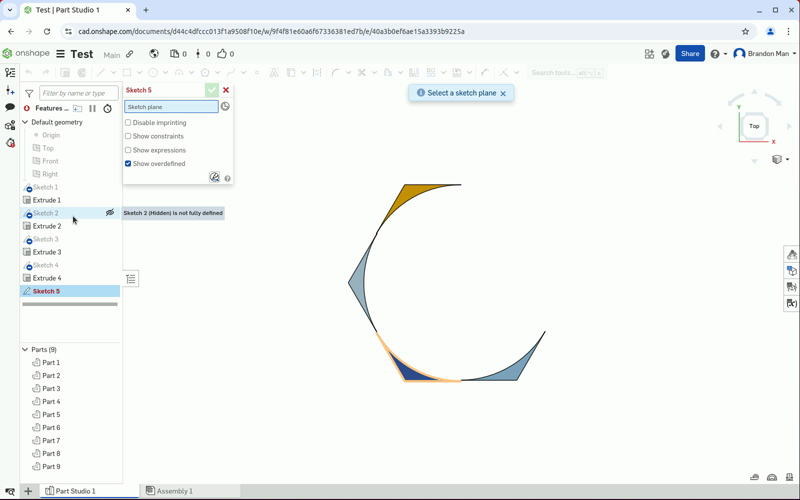
mouse_move(73, 150)
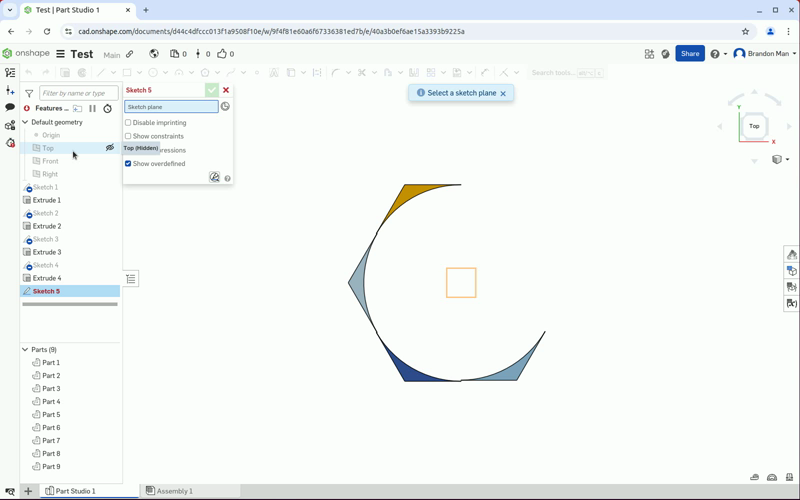
click(73, 150)
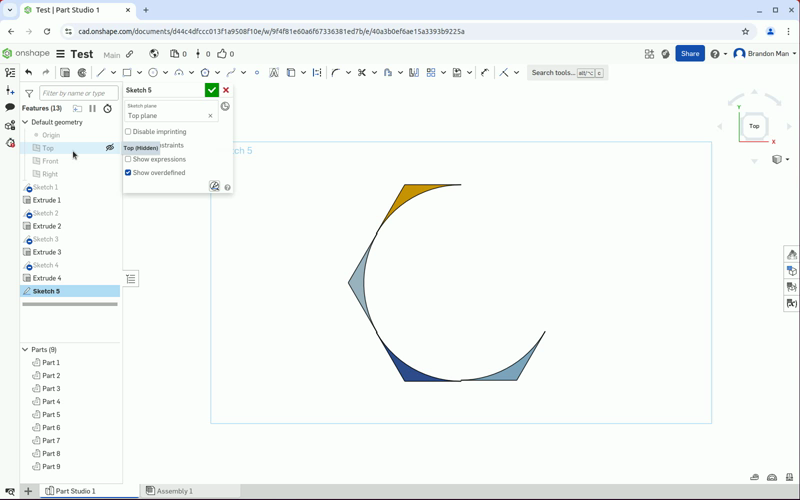
mouse_move(73, 352)
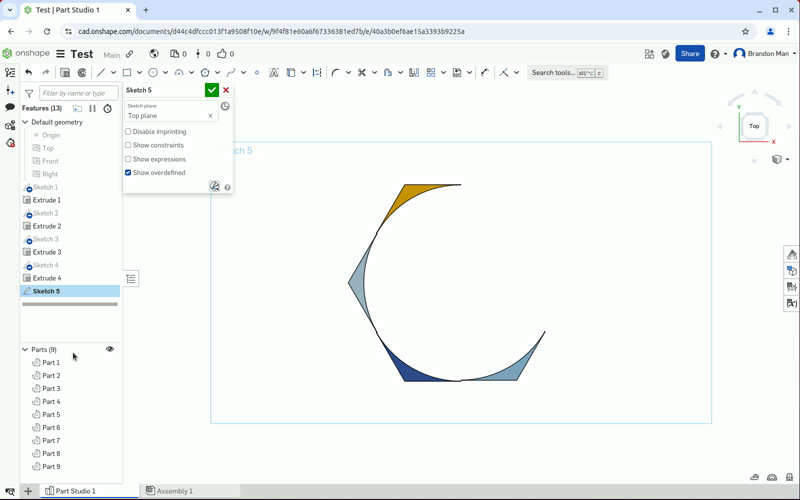
key(y)
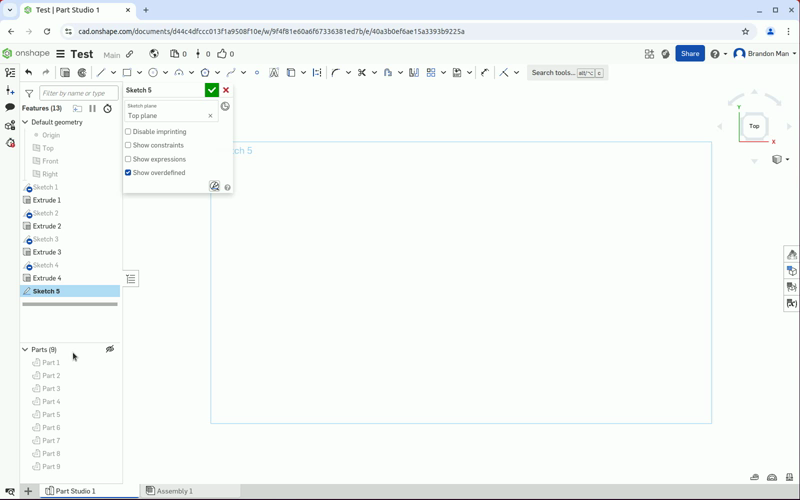
key(l)
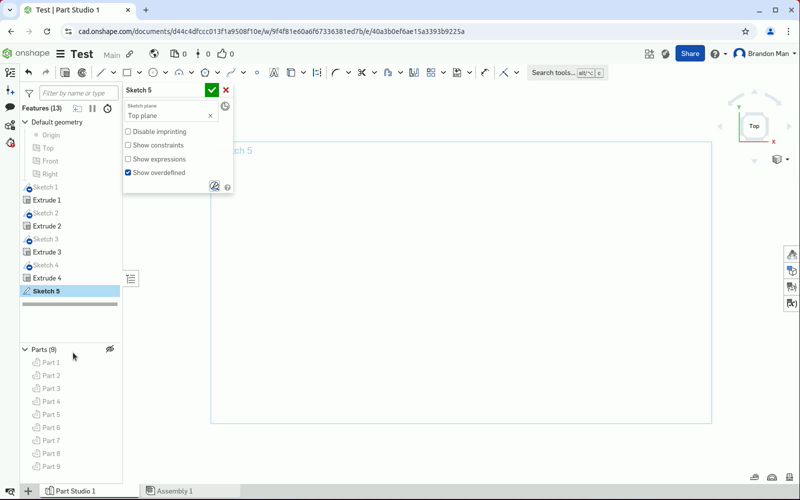
key_down(shift)
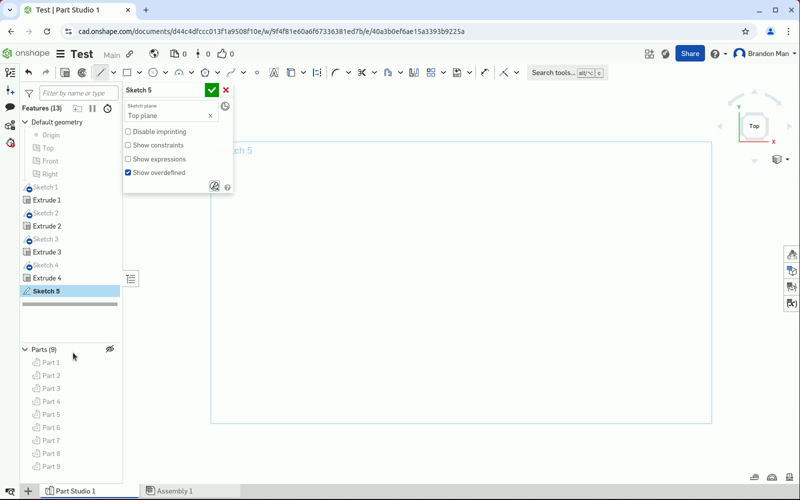
mouse_move(545, 332)
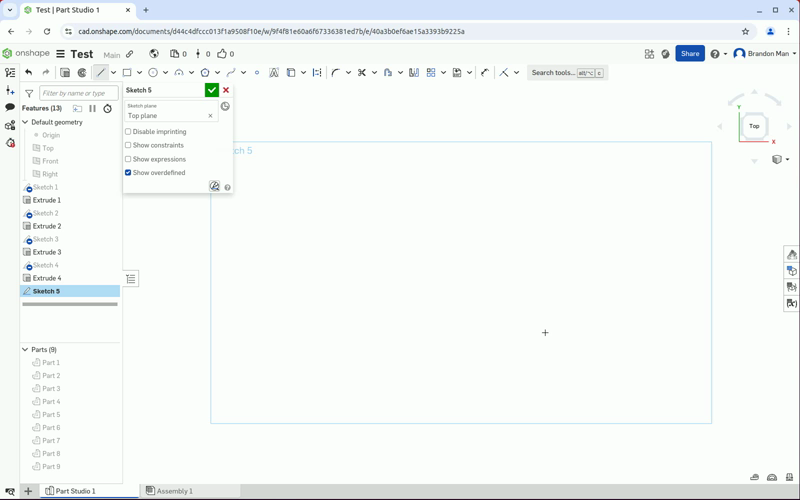
click(545, 332)
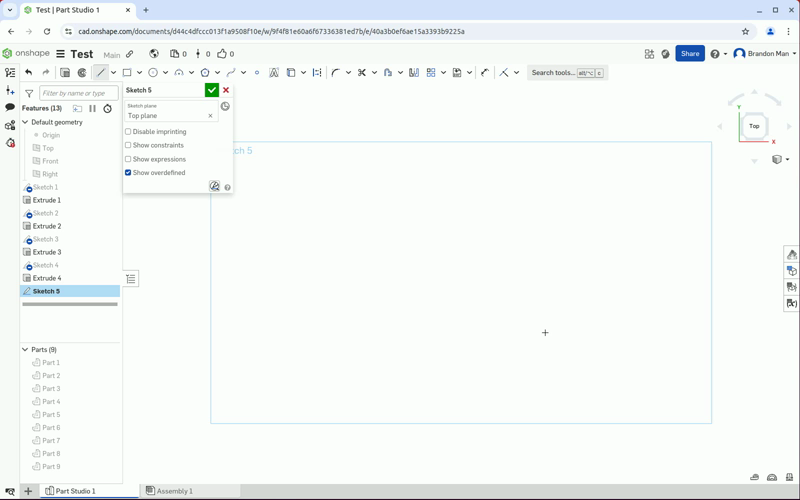
key_up(shift)
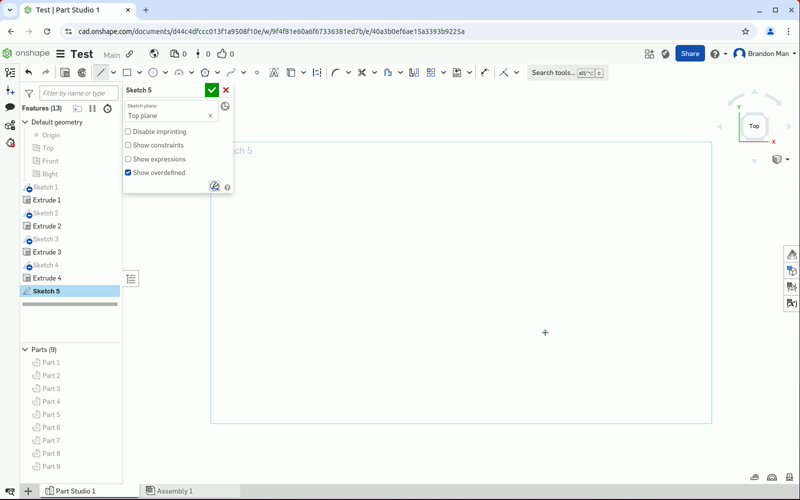
key_down(shift)
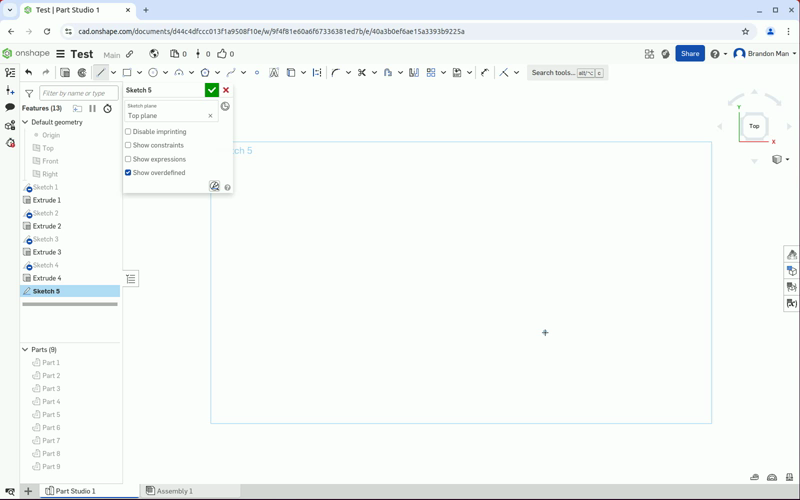
mouse_move(575, 332)
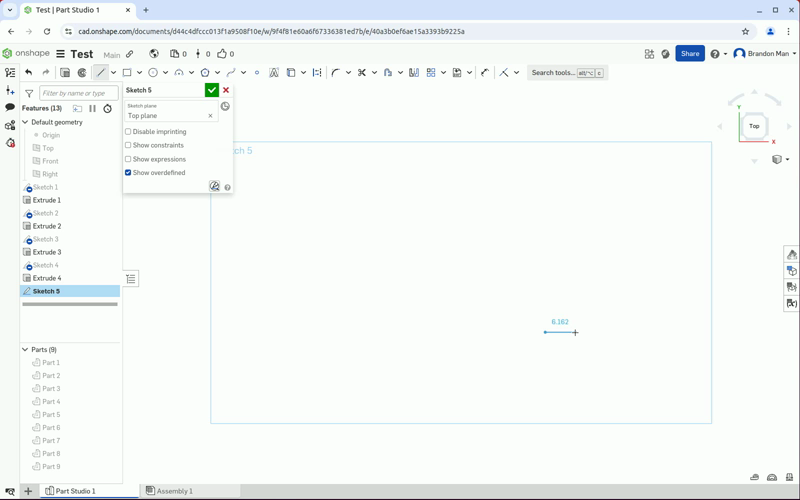
mouse_move(572, 282)
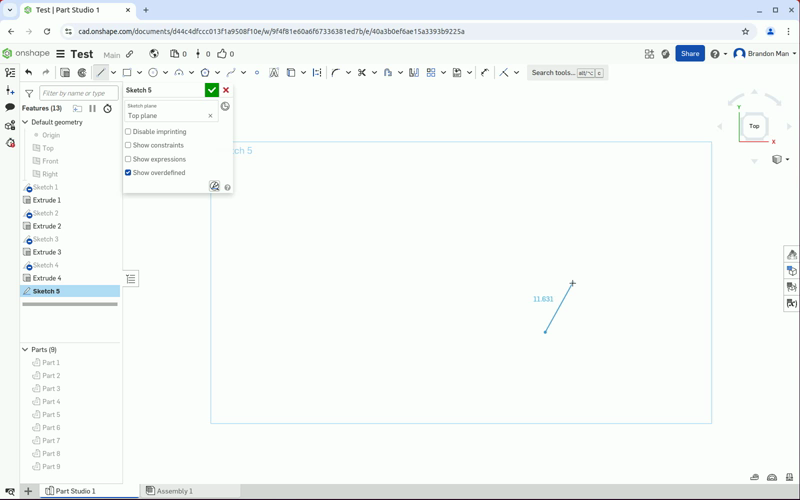
click(572, 282)
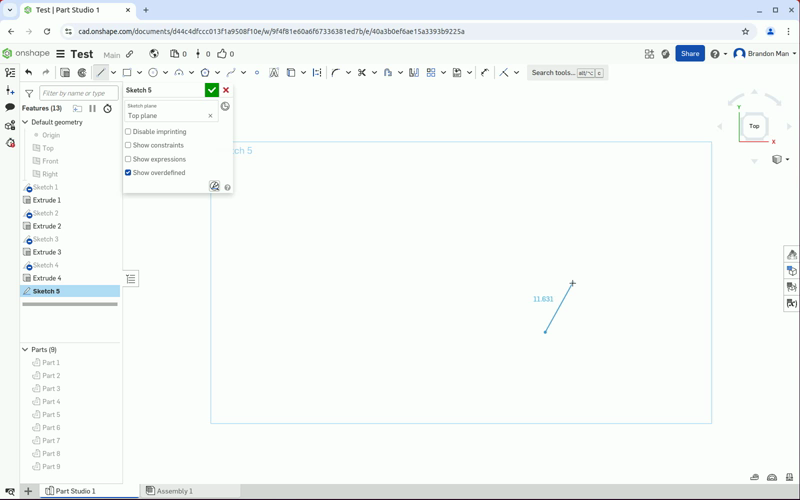
key_up(shift)
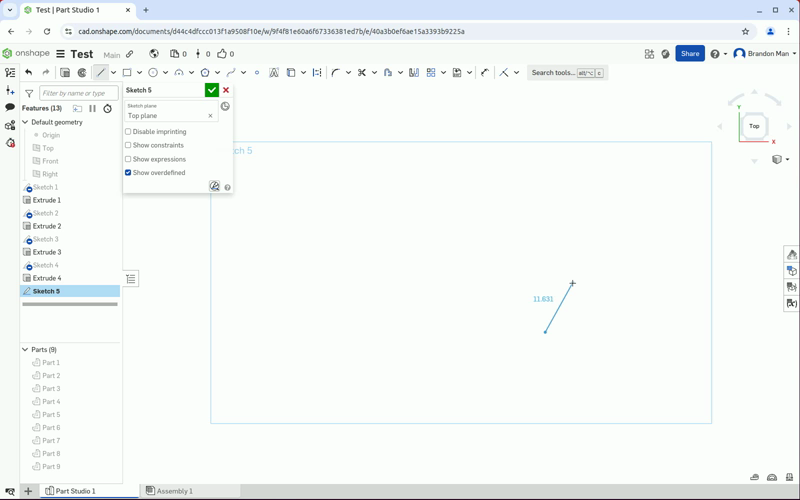
key_down(shift)
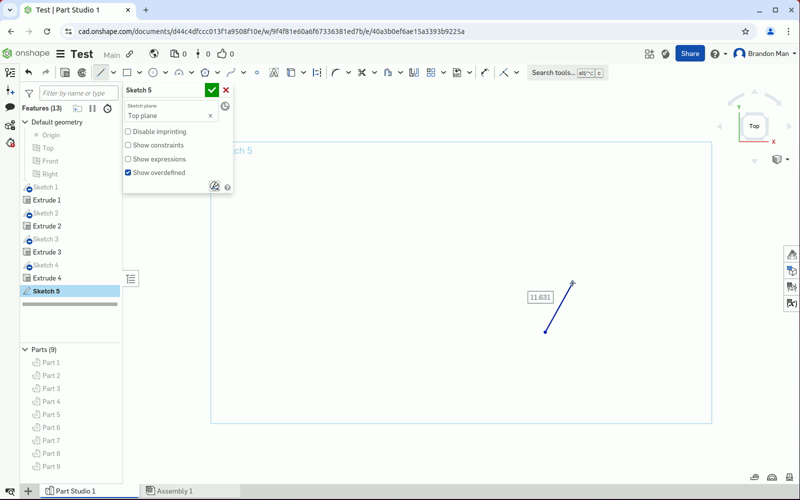
mouse_move(589, 282)
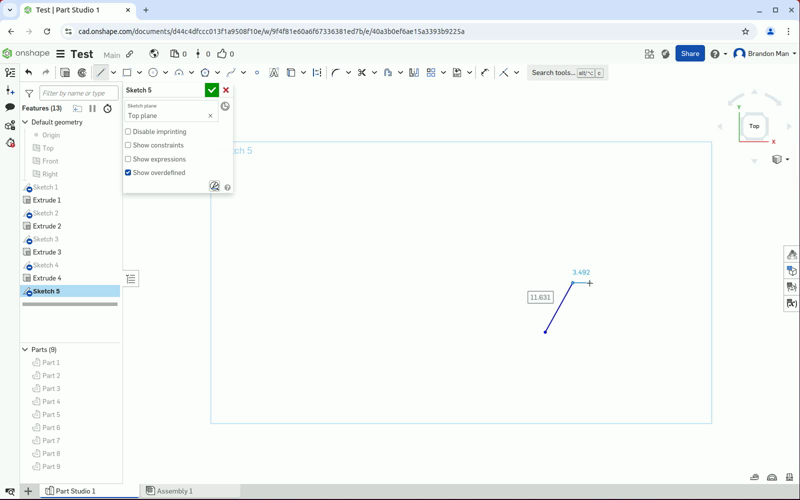
mouse_move(545, 234)
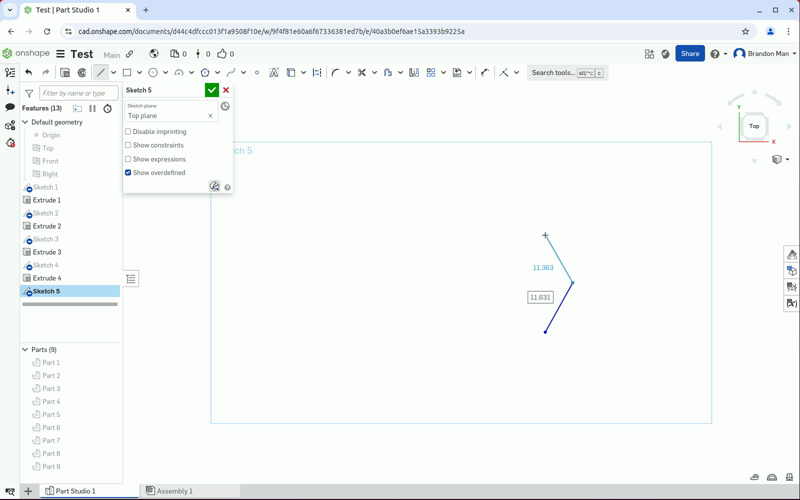
click(545, 234)
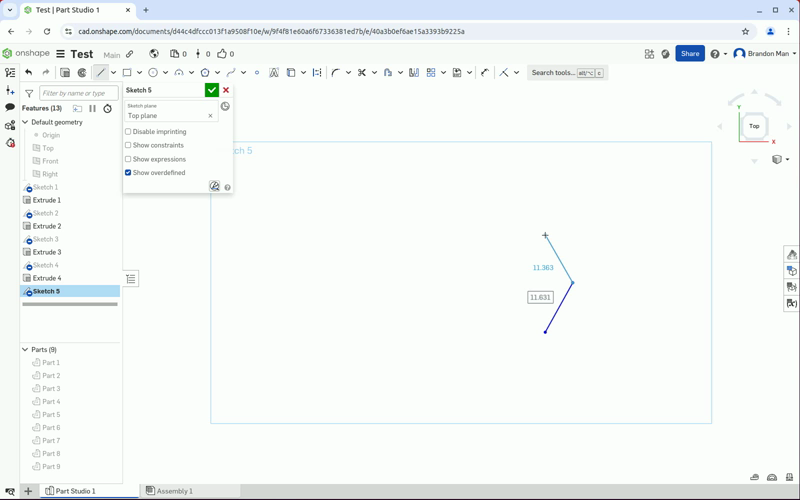
key_up(shift)
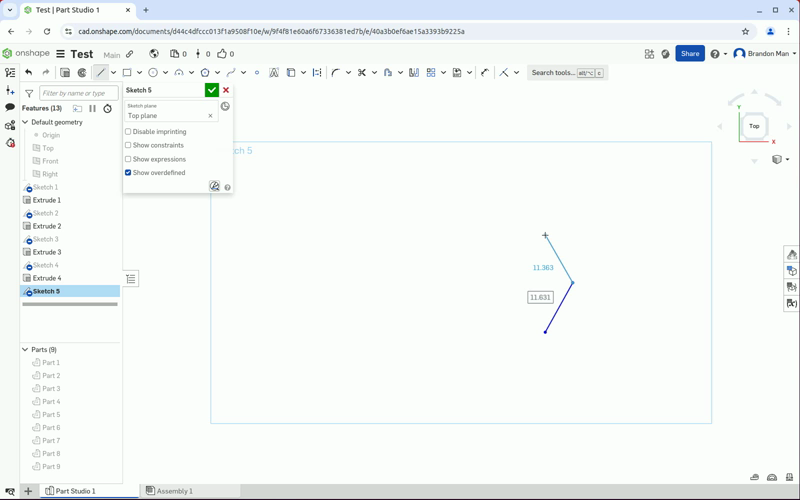
key(esc)
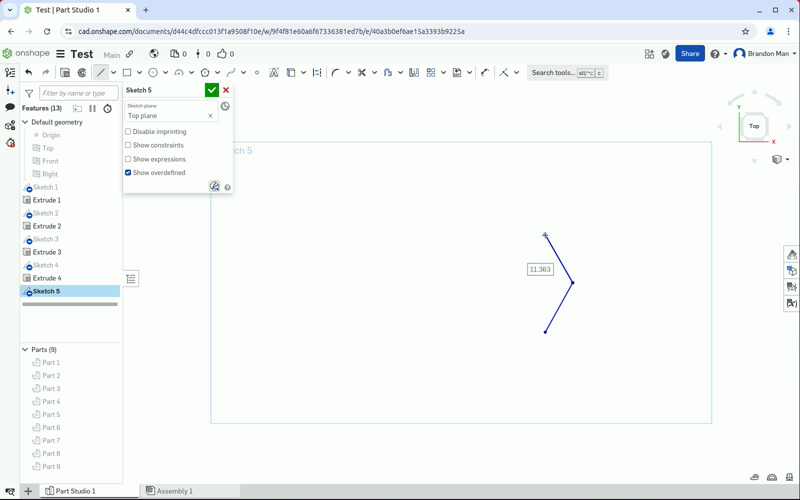
key(a)
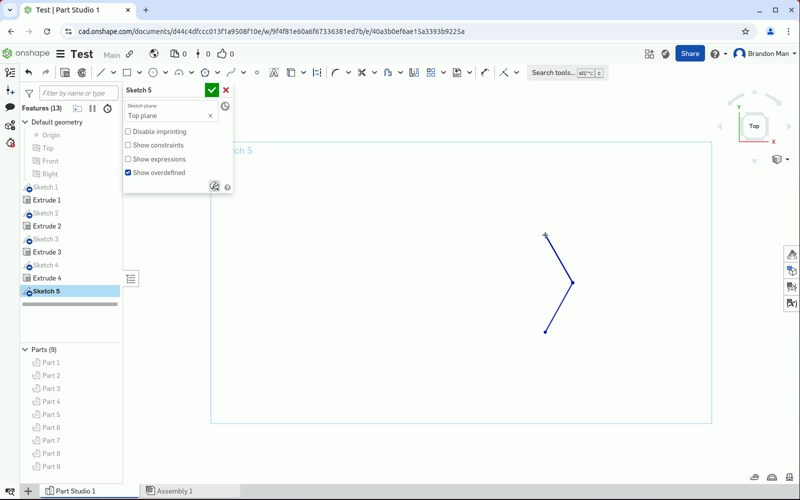
mouse_move(545, 234)
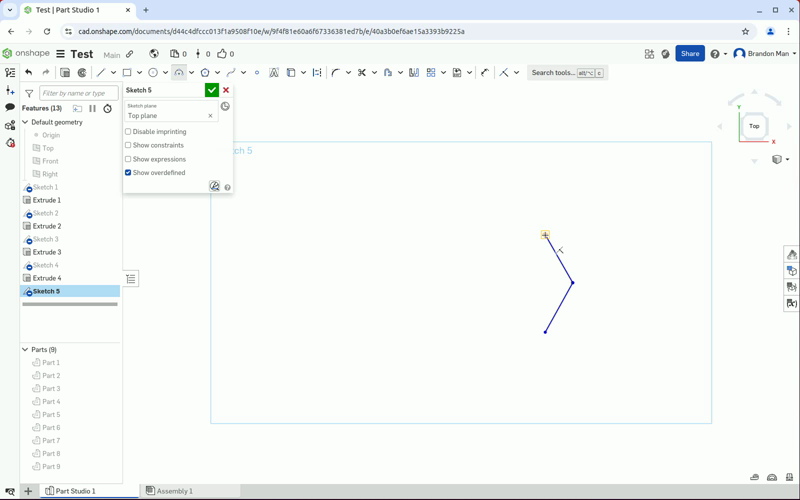
click(545, 234)
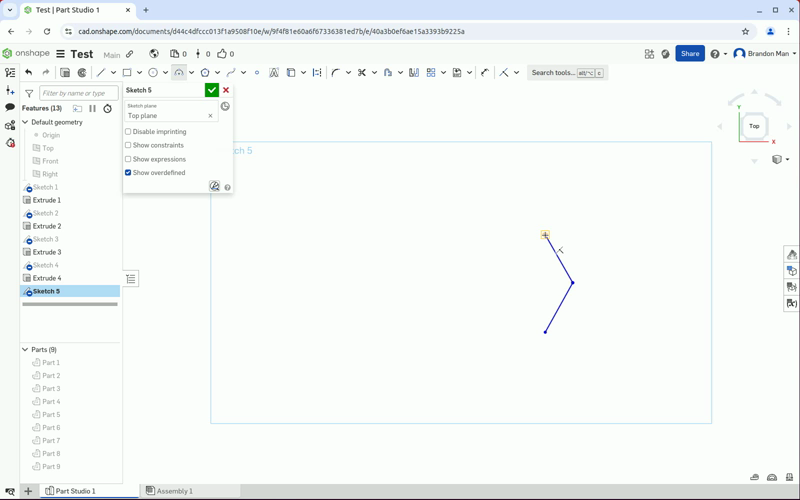
mouse_move(545, 332)
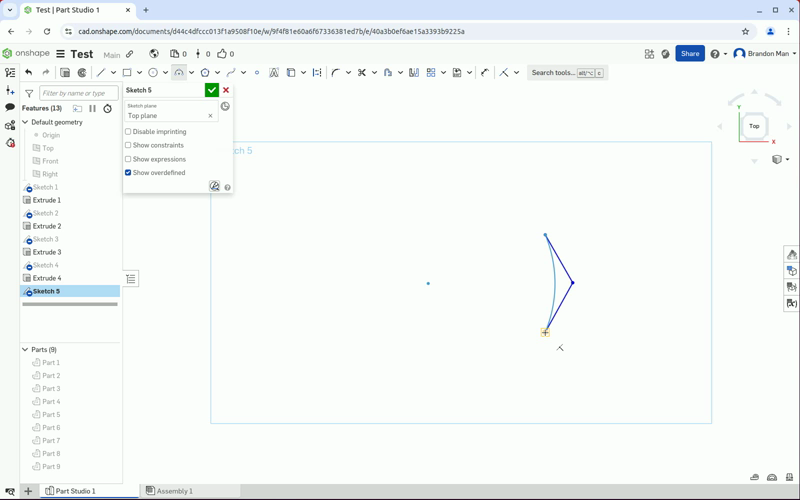
click(545, 332)
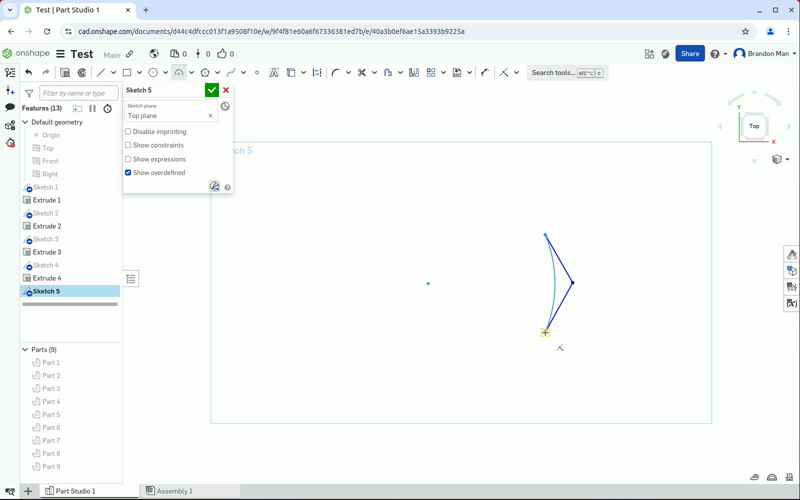
key_down(shift)
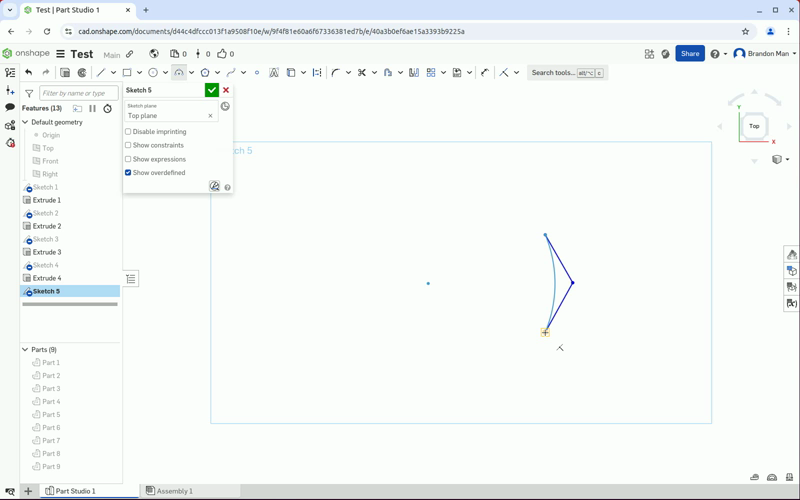
mouse_move(558, 283)
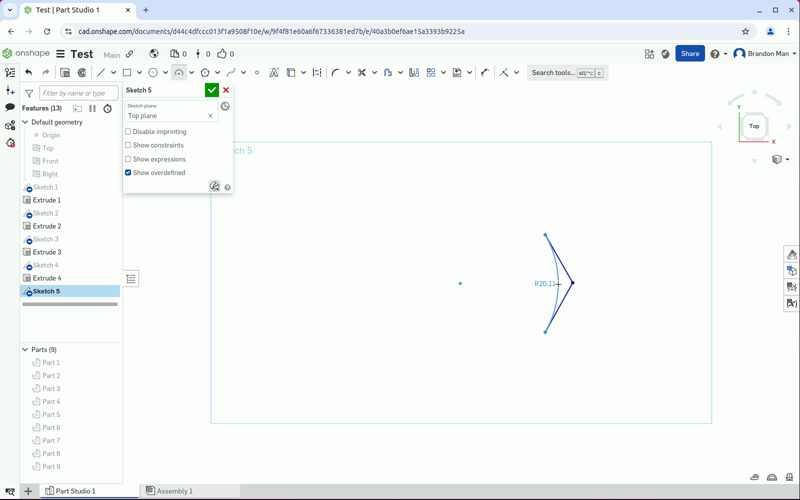
click(558, 283)
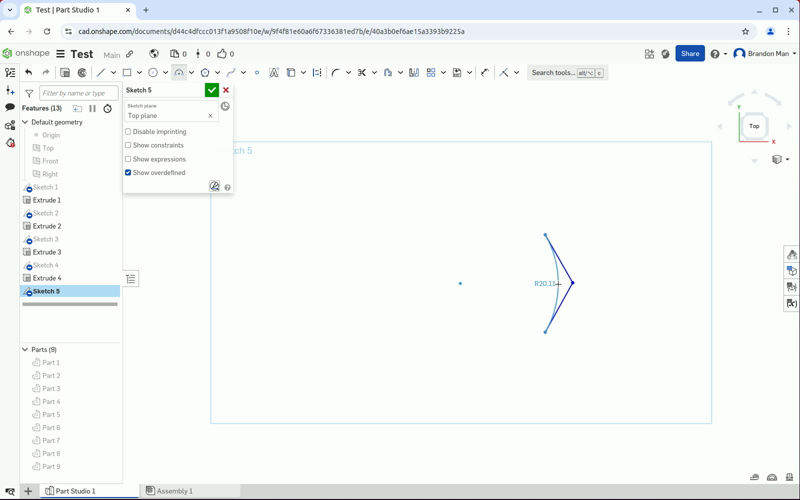
key_up(shift)
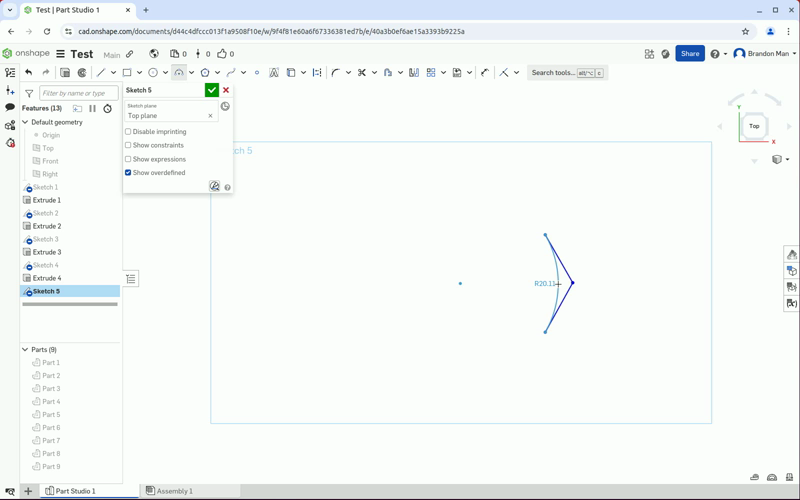
key(esc)
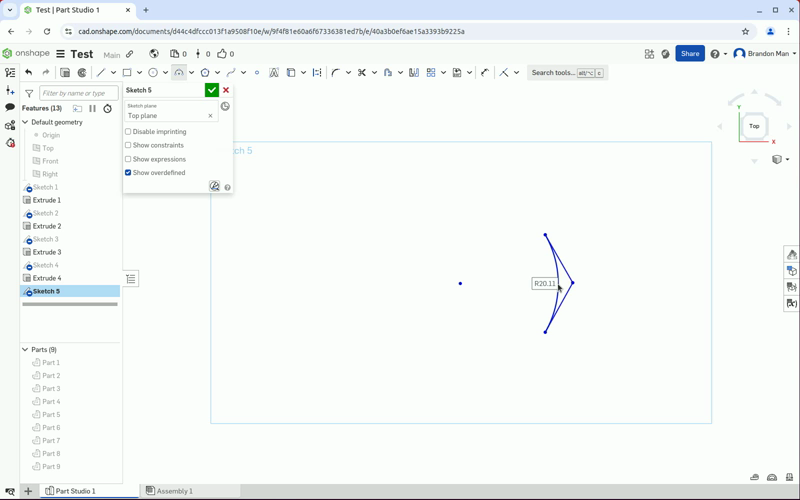
mouse_move(561, 277)
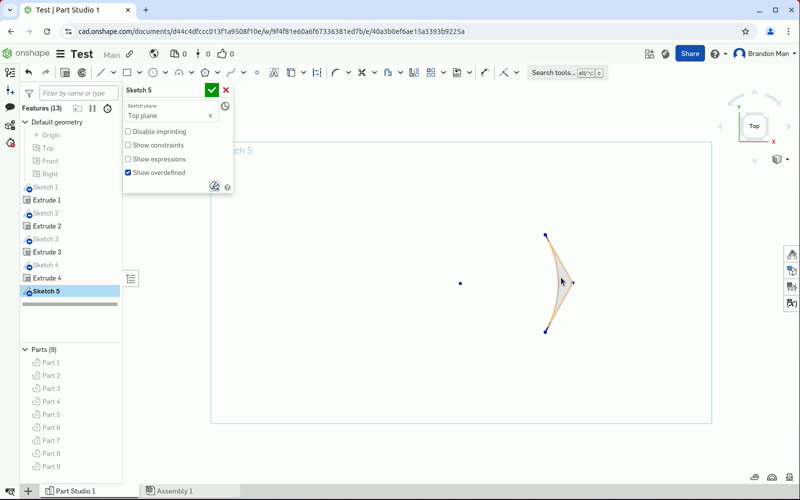
scroll(6)
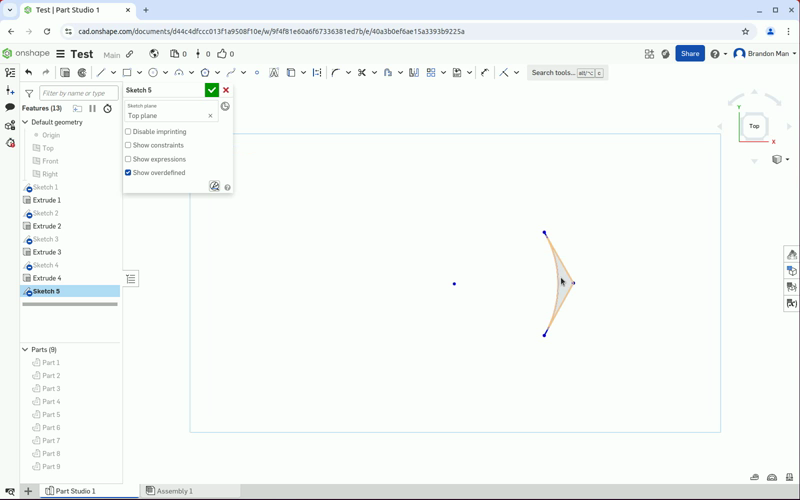
scroll(6)
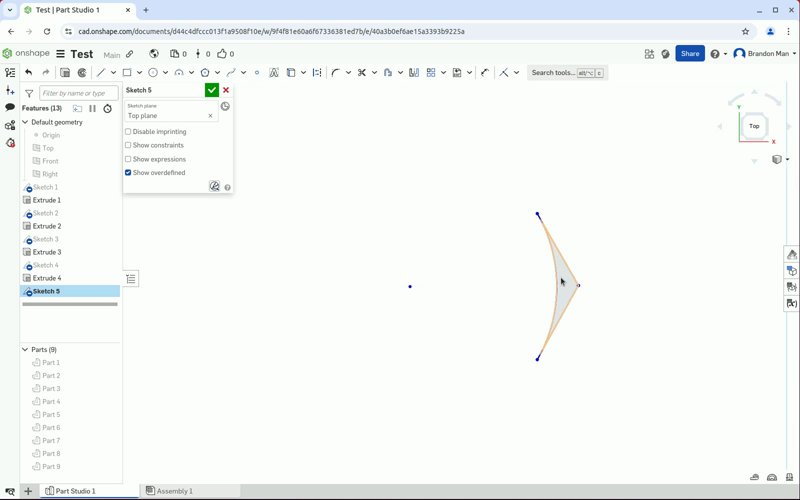
scroll(6)
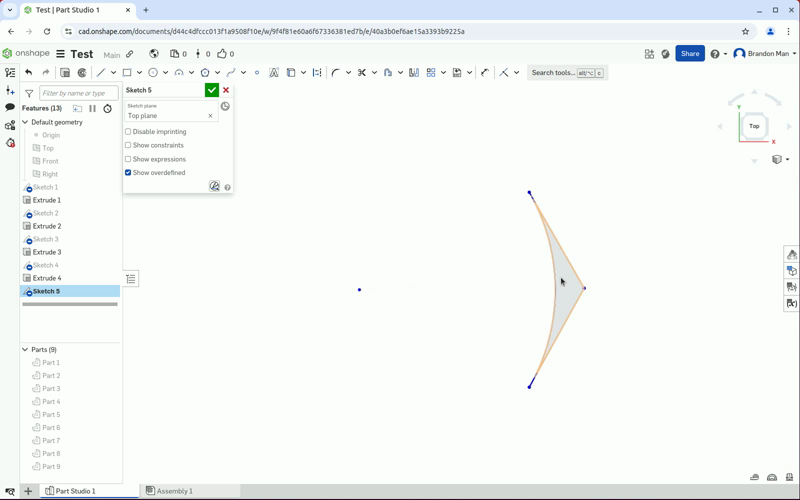
scroll(6)
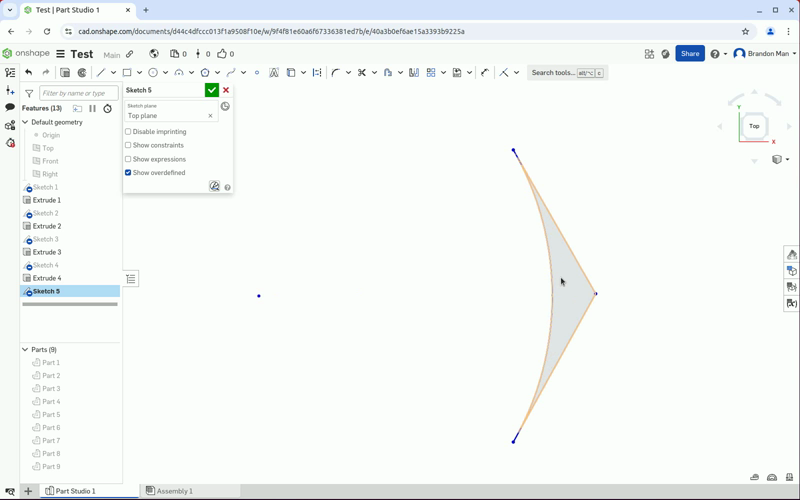
scroll(6)
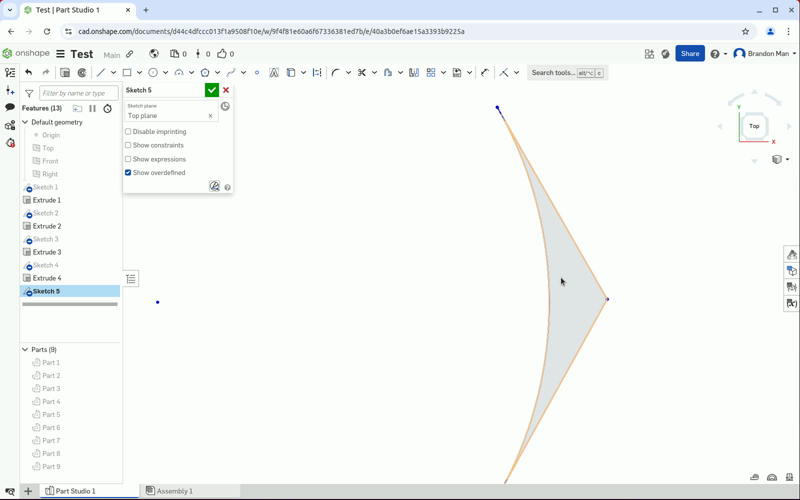
scroll(6)
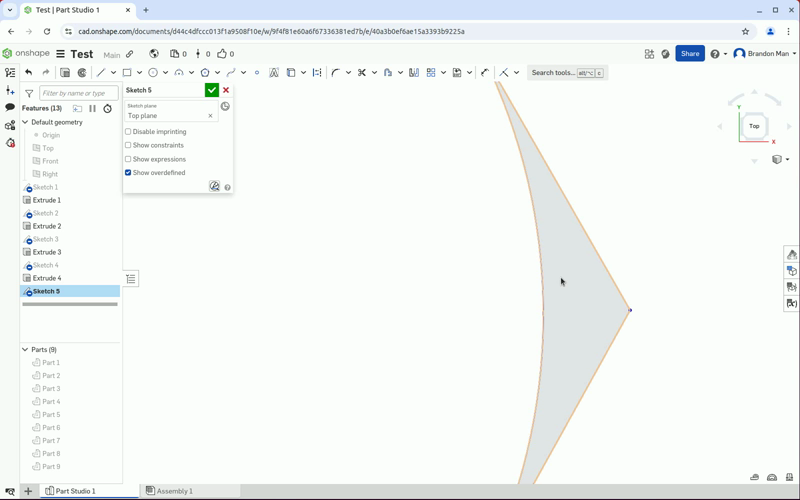
scroll(6)
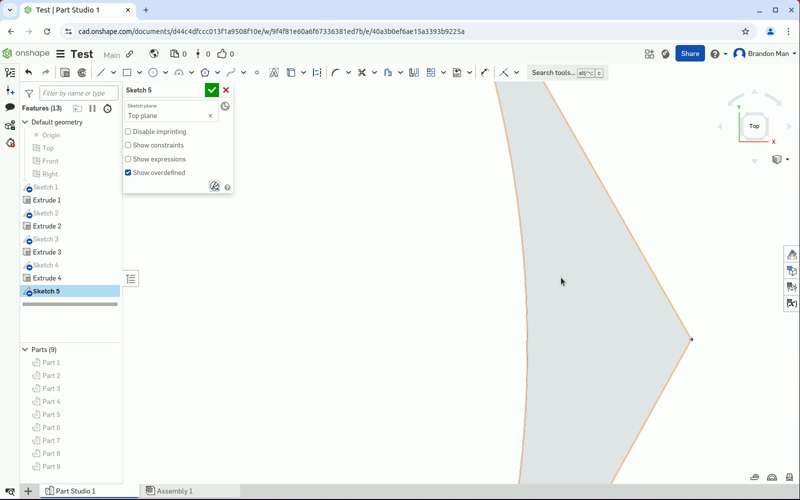
click(561, 277)
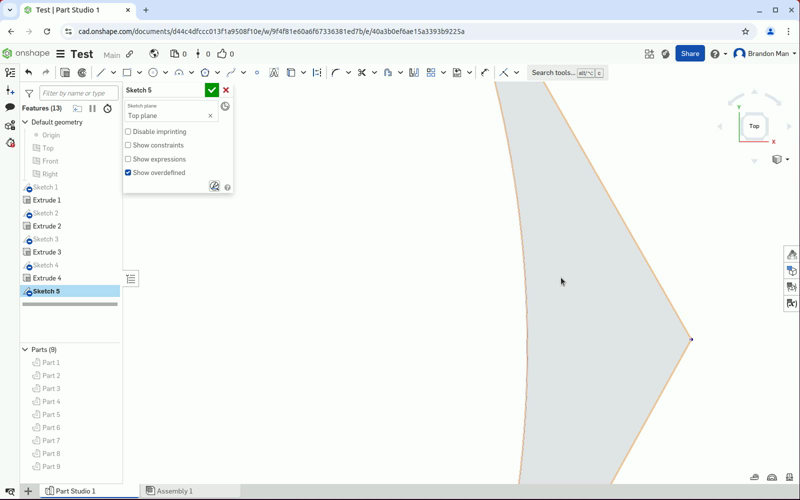
scroll(-6)
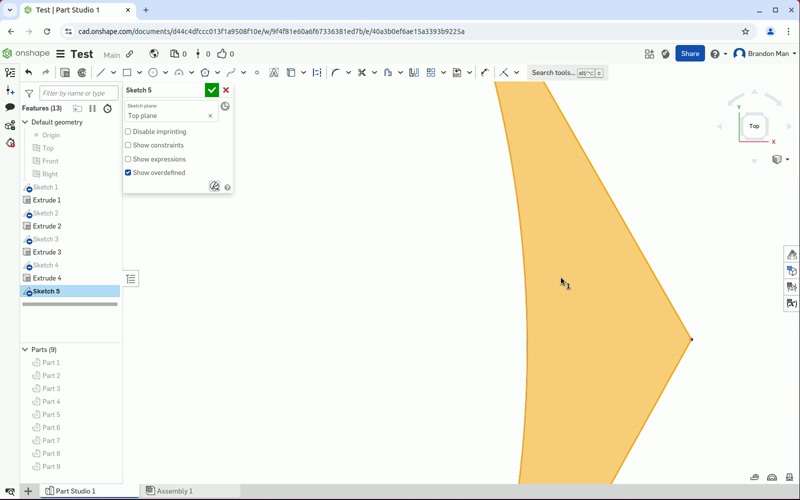
scroll(-6)
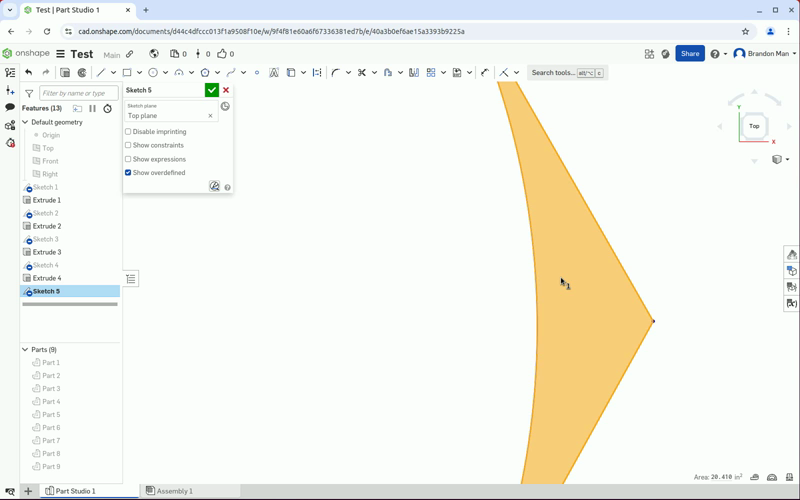
scroll(-6)
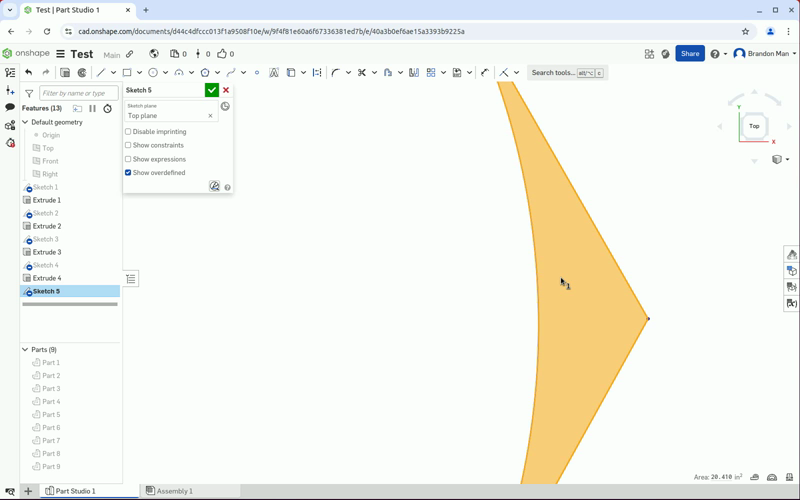
scroll(-6)
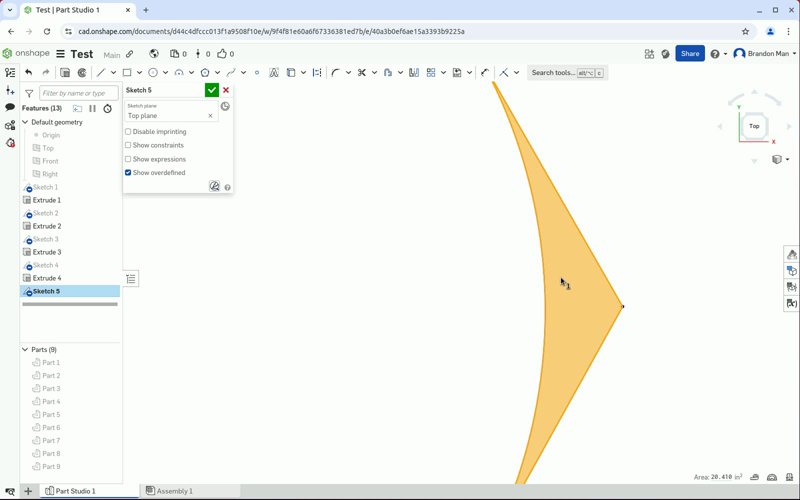
scroll(-6)
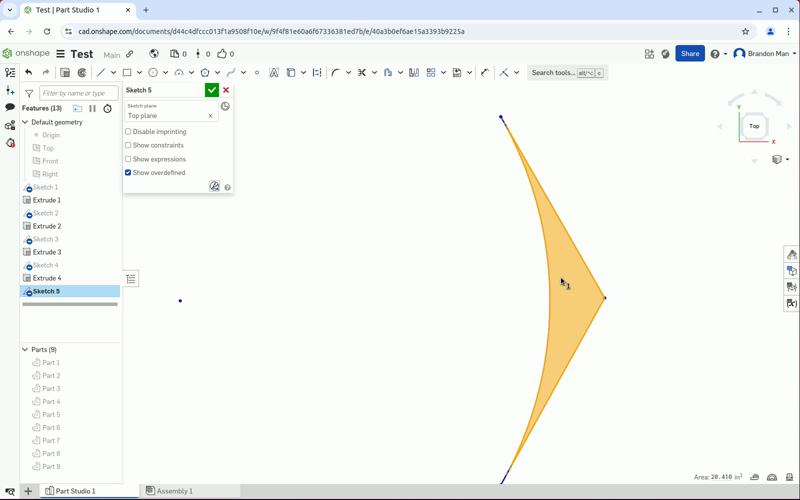
scroll(-6)
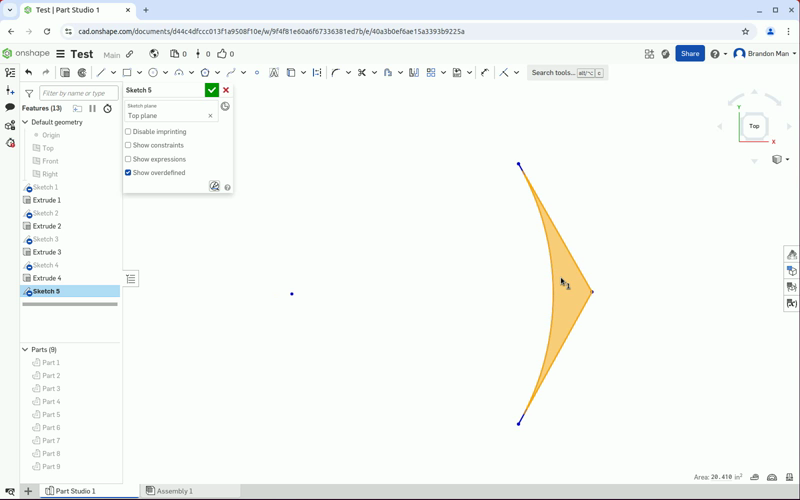
scroll(-6)
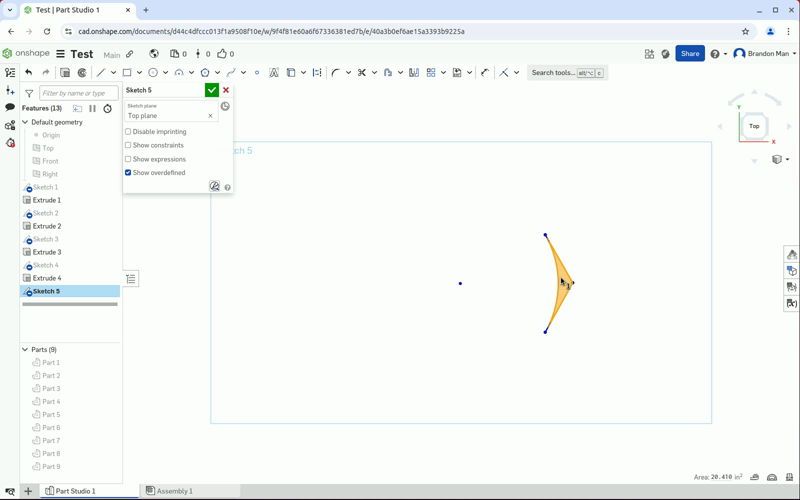
mouse_move(73, 352)
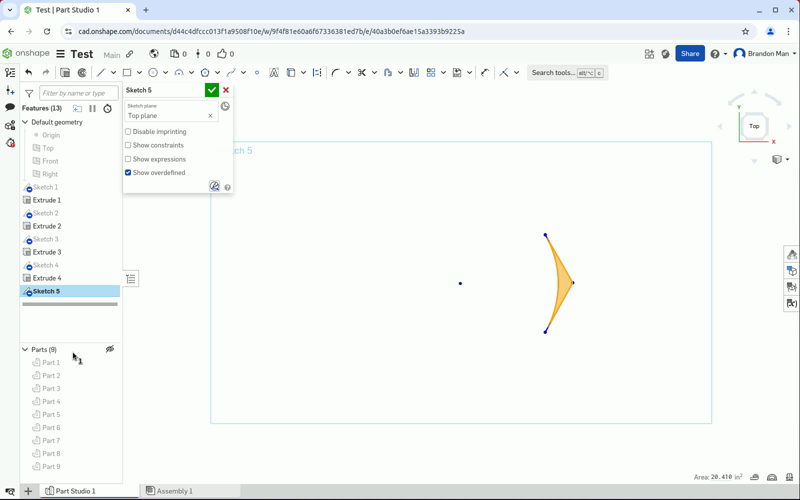
key(shift+y)
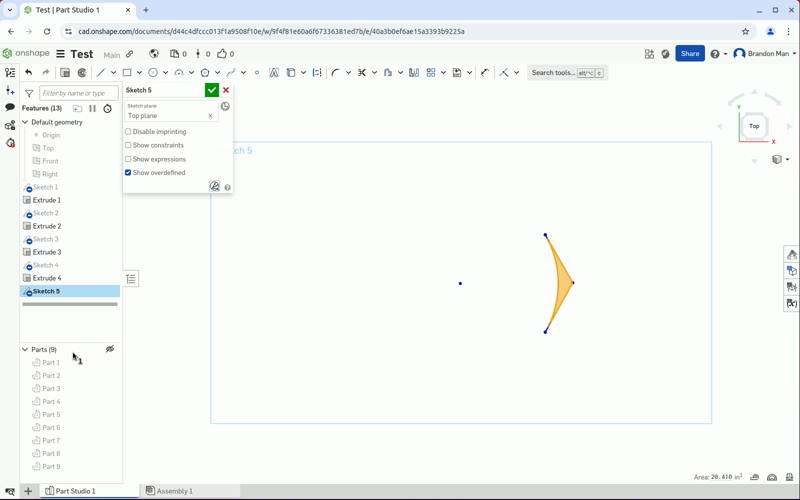
key(shift+e)
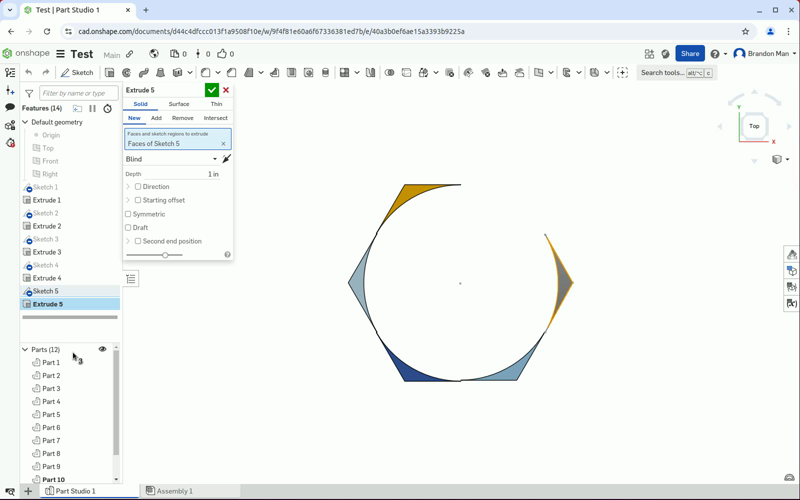
mouse_move(143, 106)
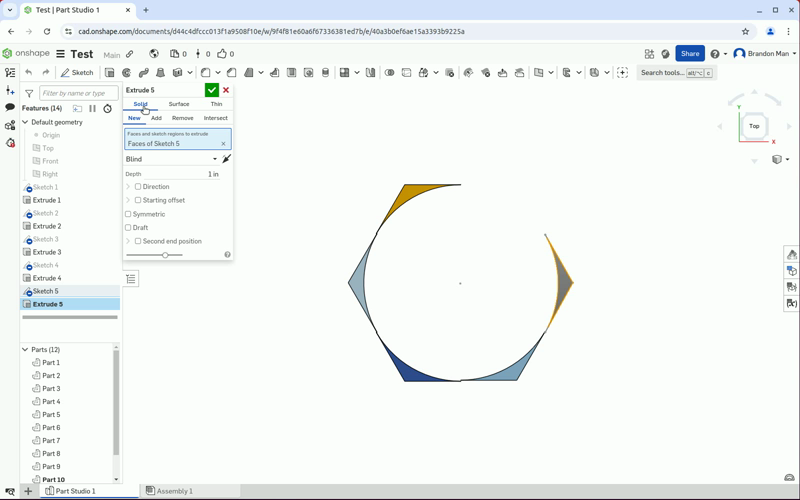
click(143, 106)
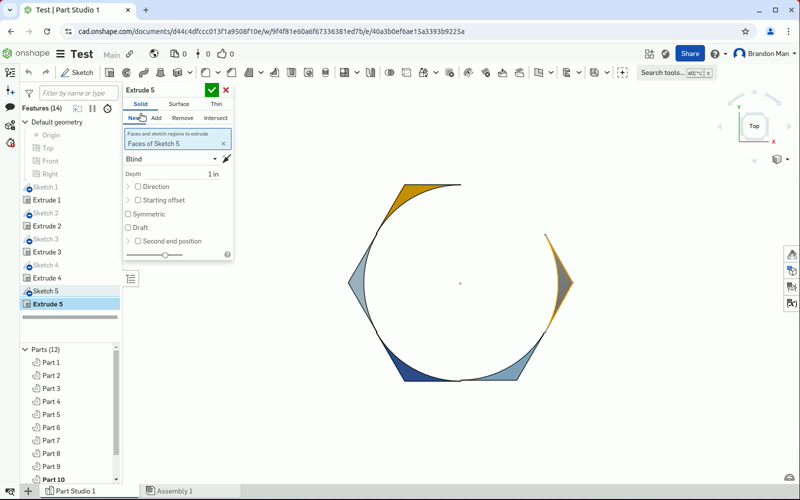
mouse_move(137, 120)
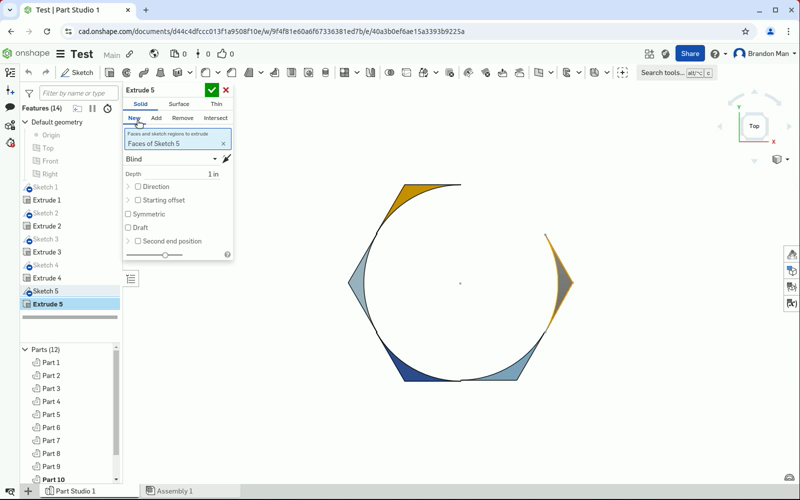
click(137, 120)
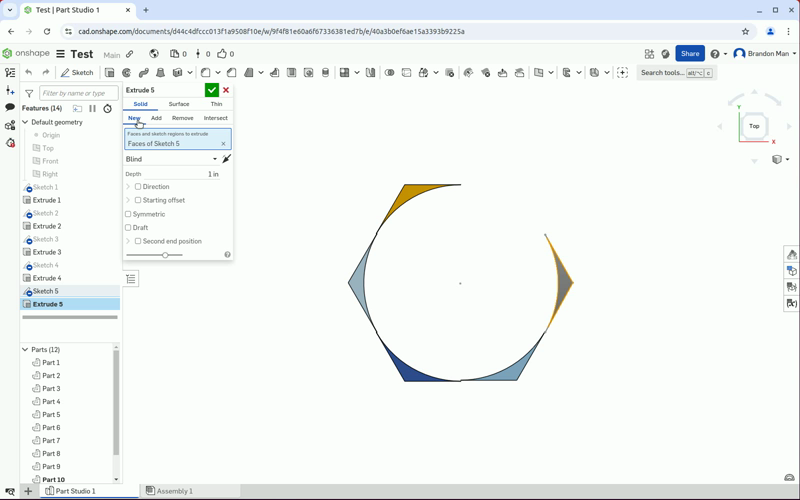
key(tab, 4)
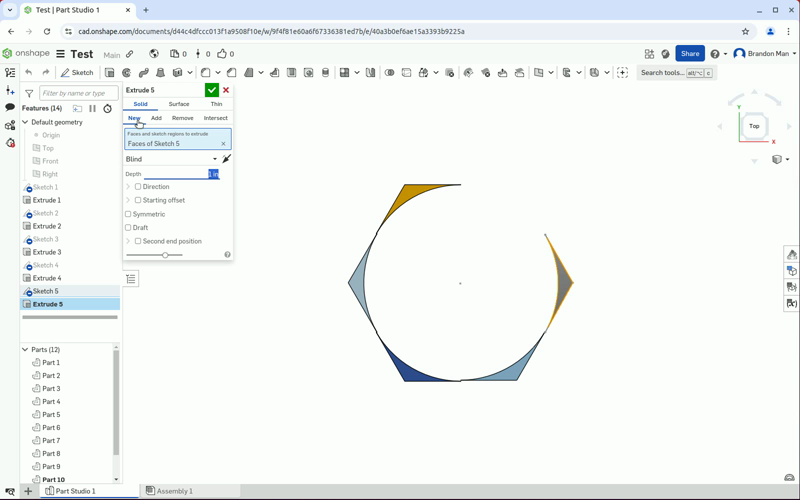
text(19.738)
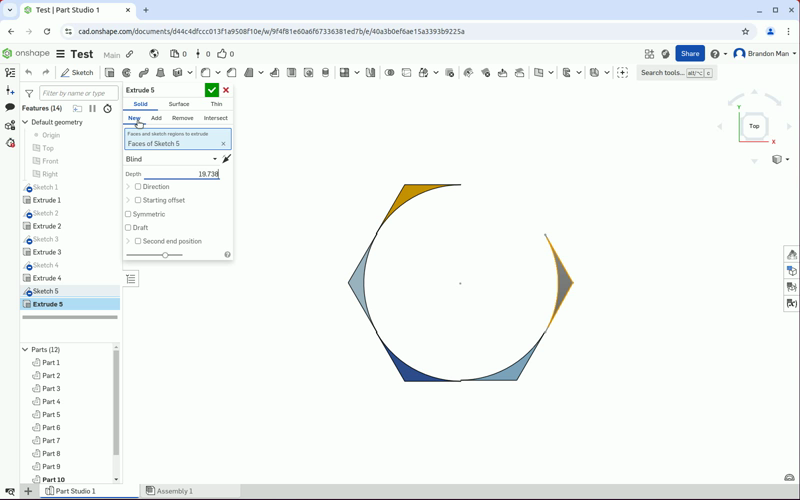
key(enter)
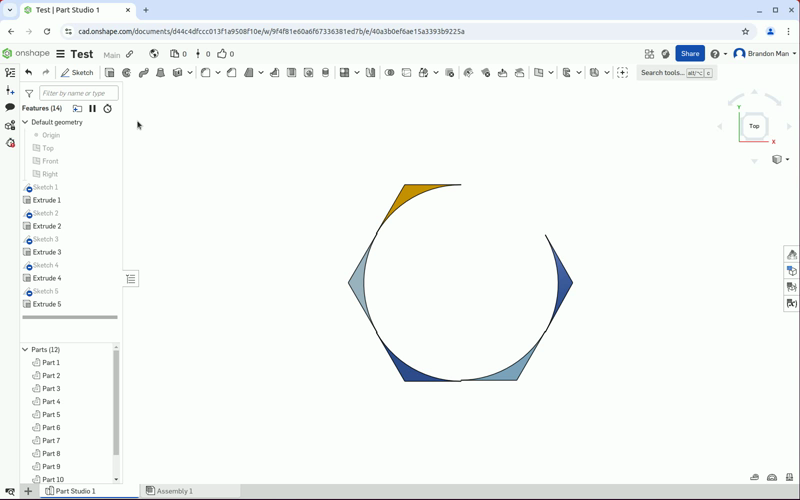
key(shift+h)
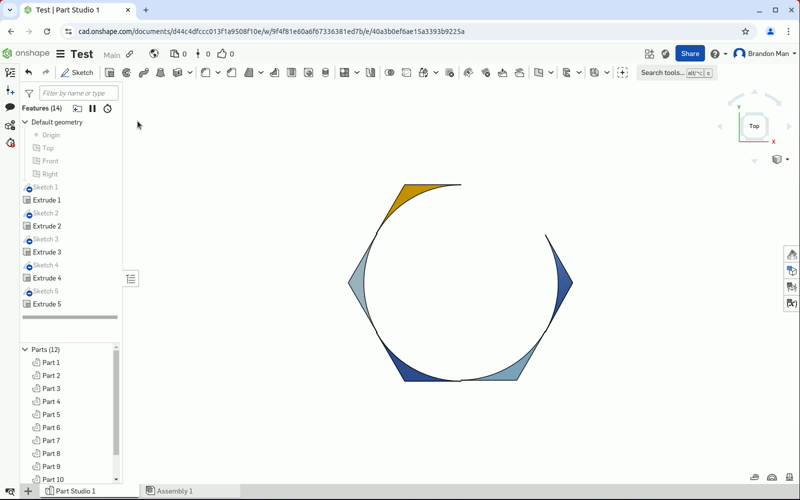
key(shift+h)
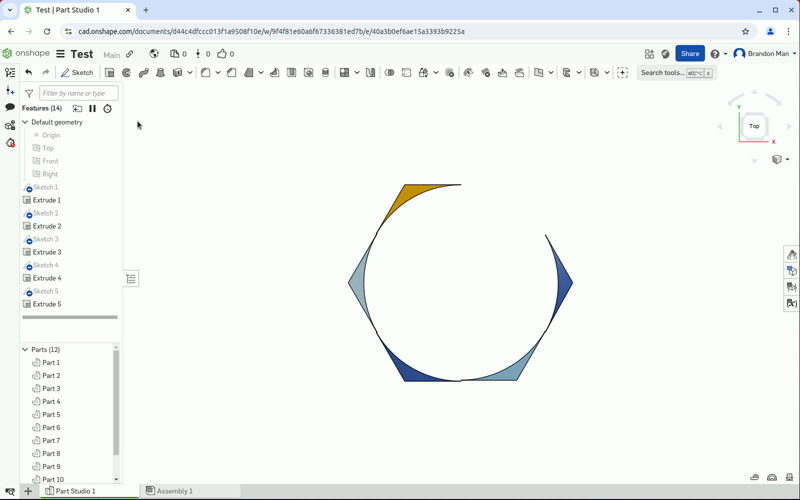
mouse_move(73, 189)
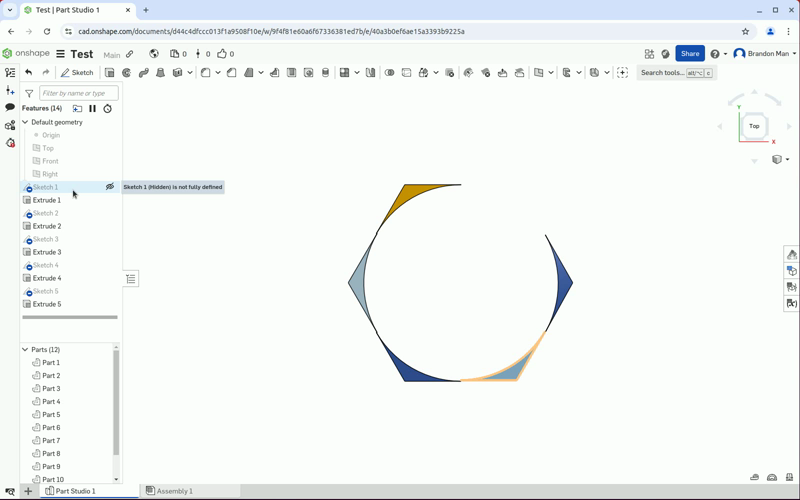
click(73, 189)
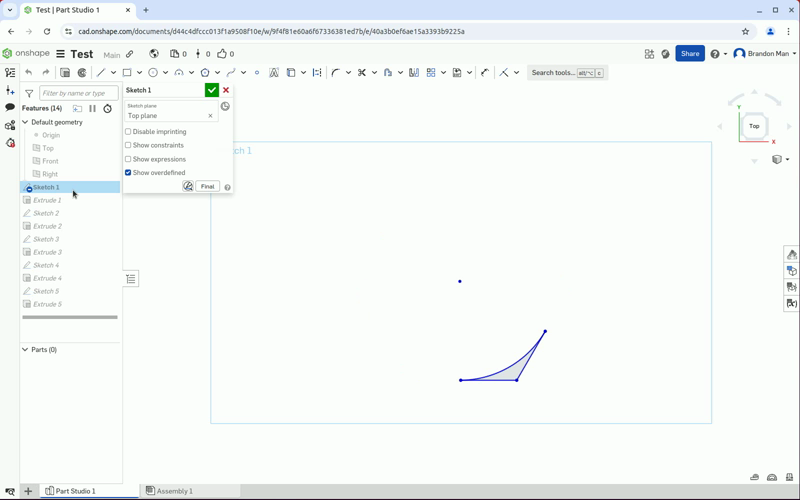
mouse_move(229, 92)
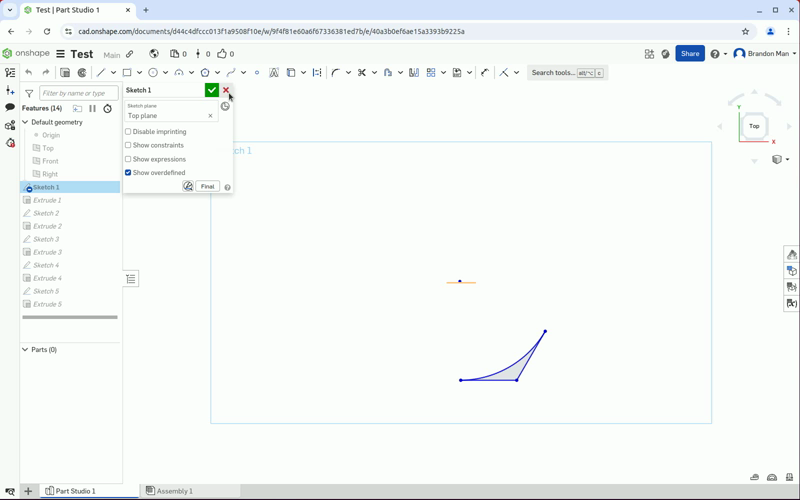
click(229, 92)
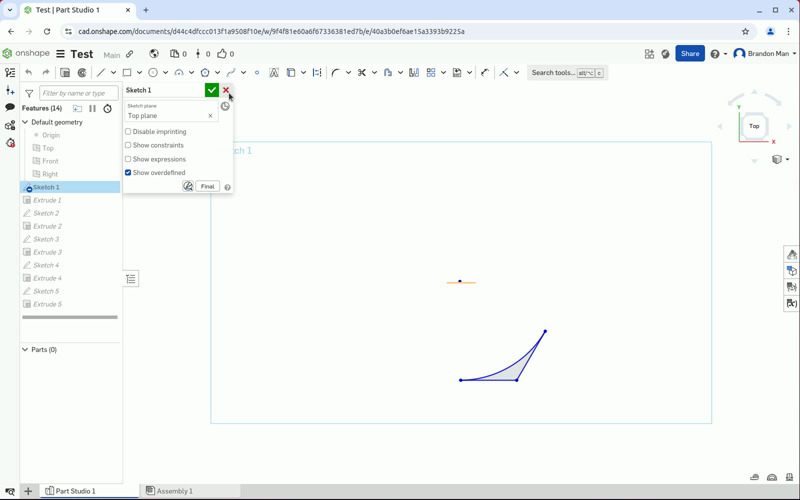
key(shift+s)
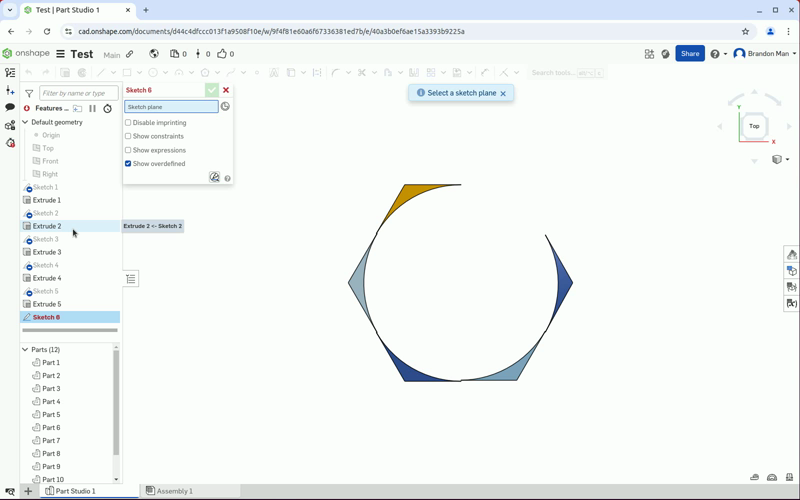
scroll(3)
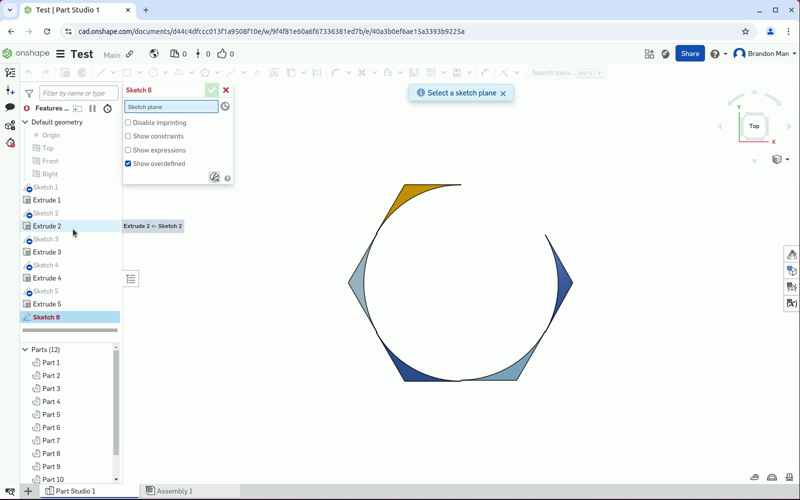
mouse_move(73, 150)
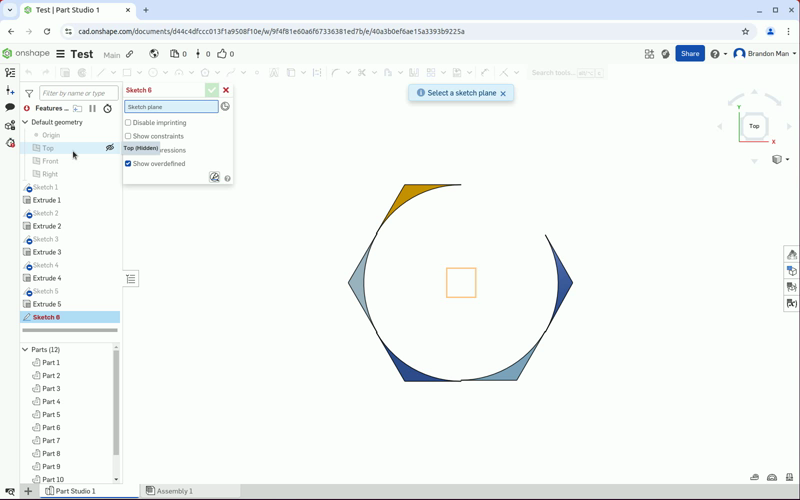
click(73, 150)
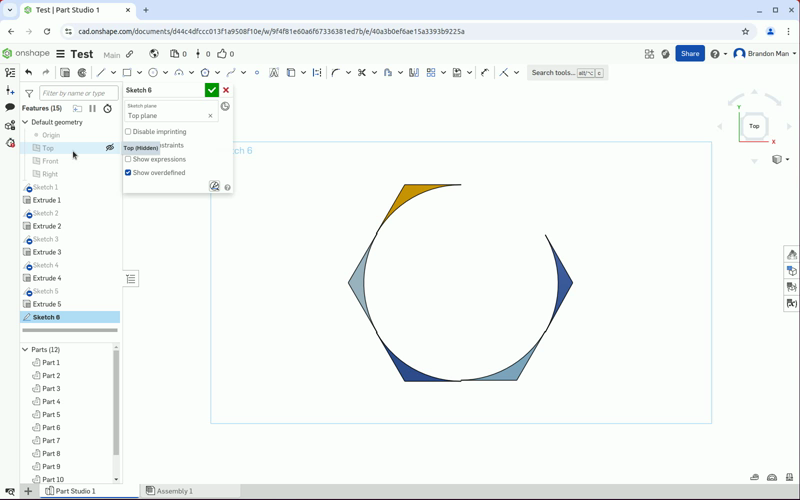
mouse_move(69, 352)
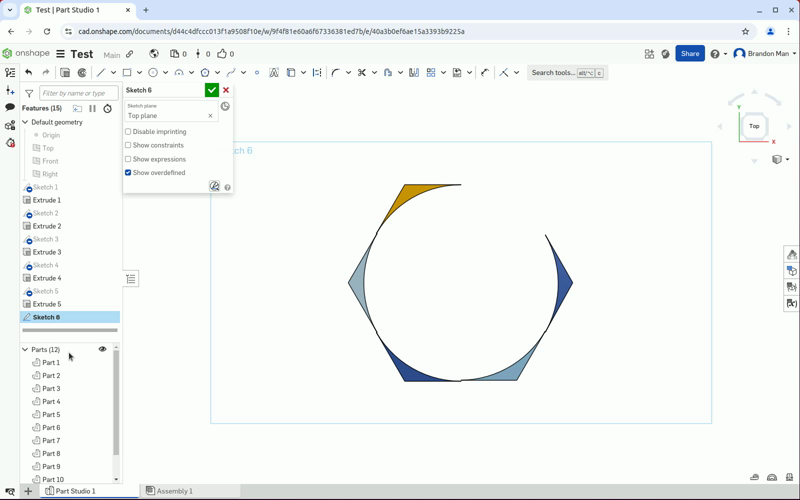
key(y)
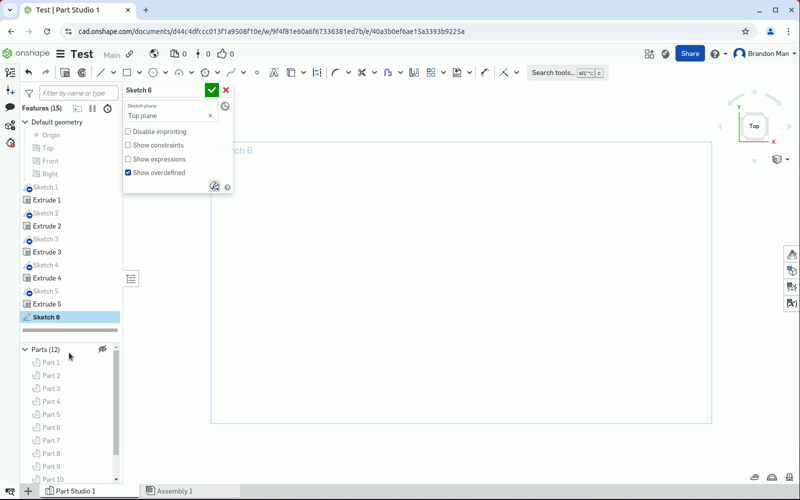
key(a)
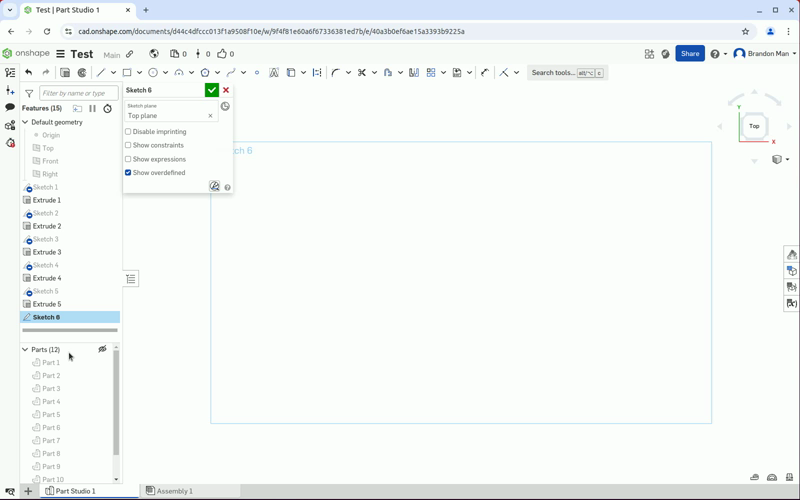
key_down(shift)
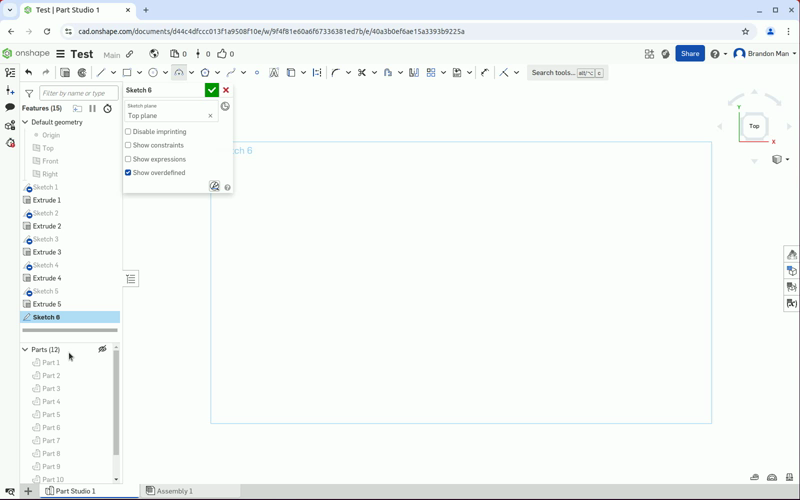
mouse_move(460, 185)
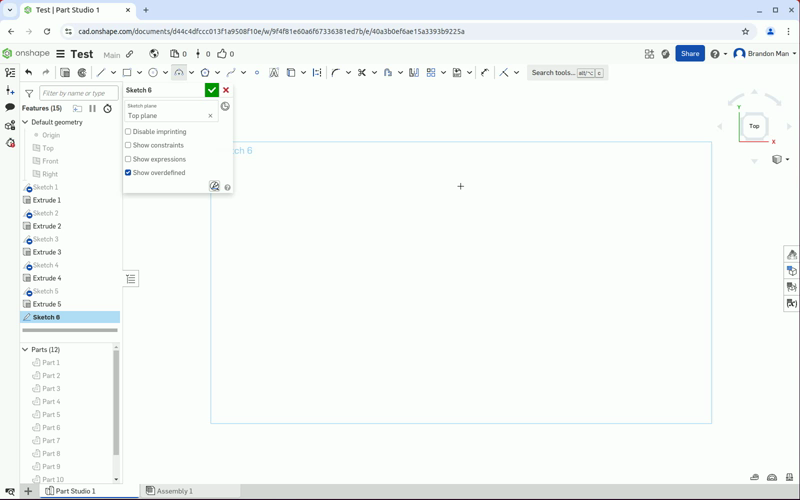
click(460, 185)
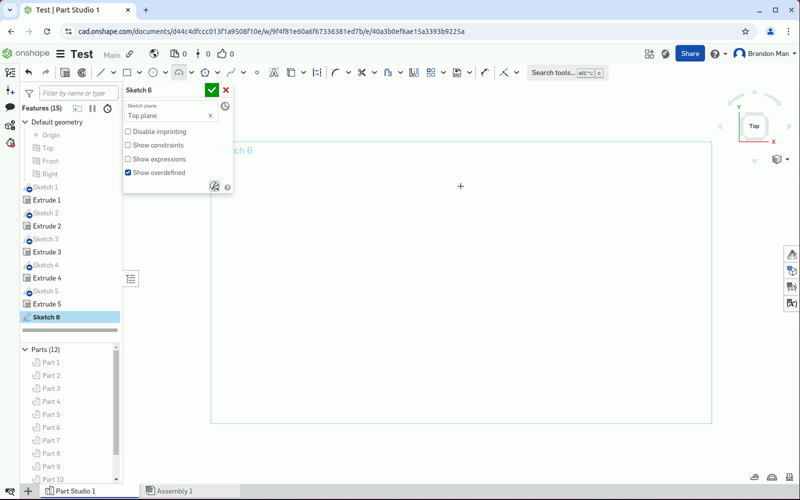
key_up(shift)
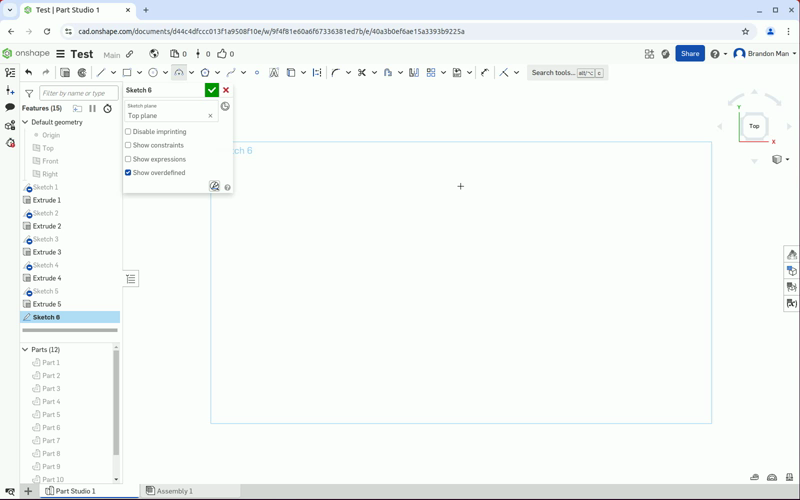
key_down(shift)
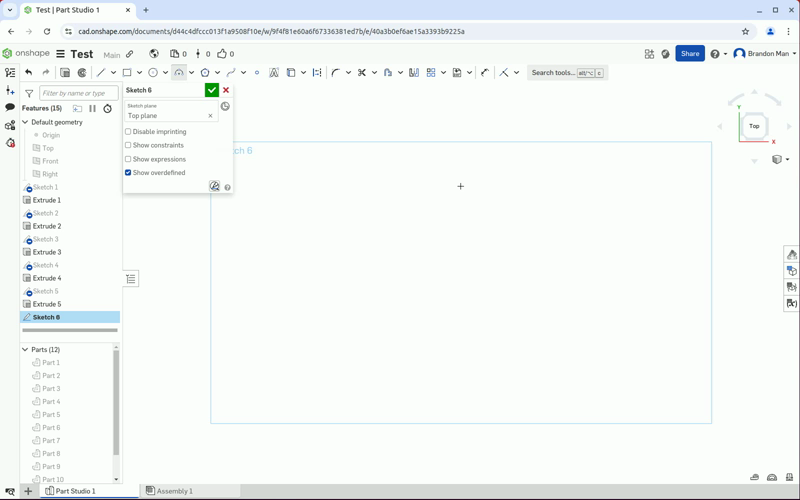
mouse_move(545, 234)
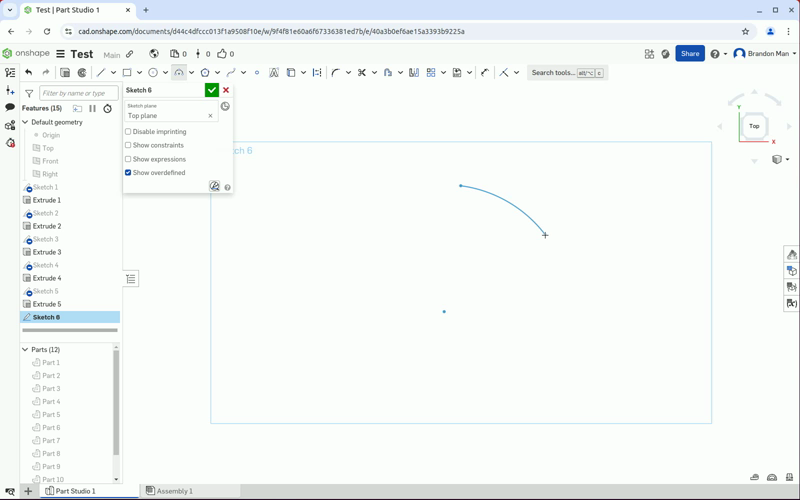
click(545, 234)
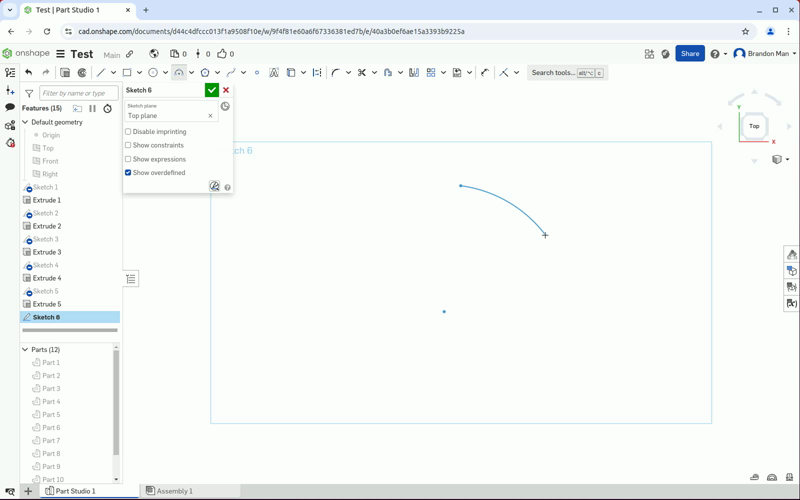
mouse_move(509, 198)
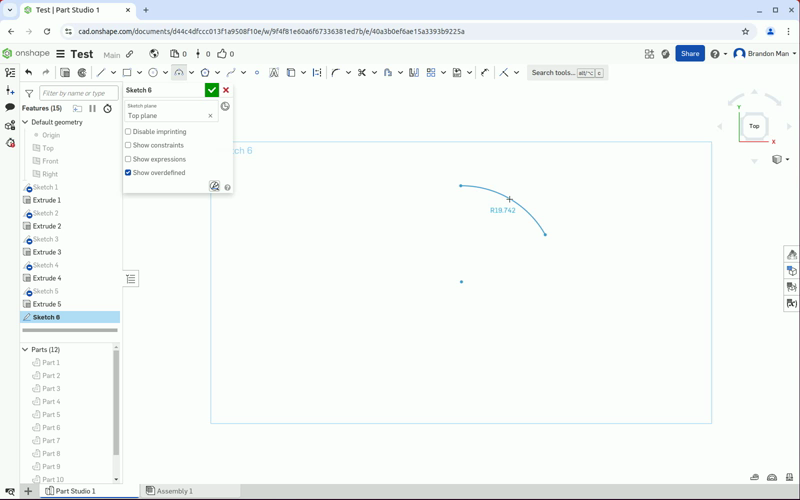
click(509, 198)
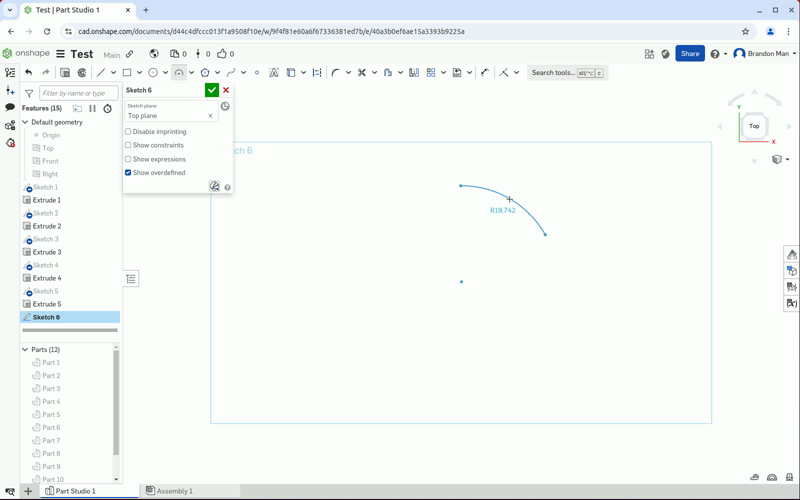
key_up(shift)
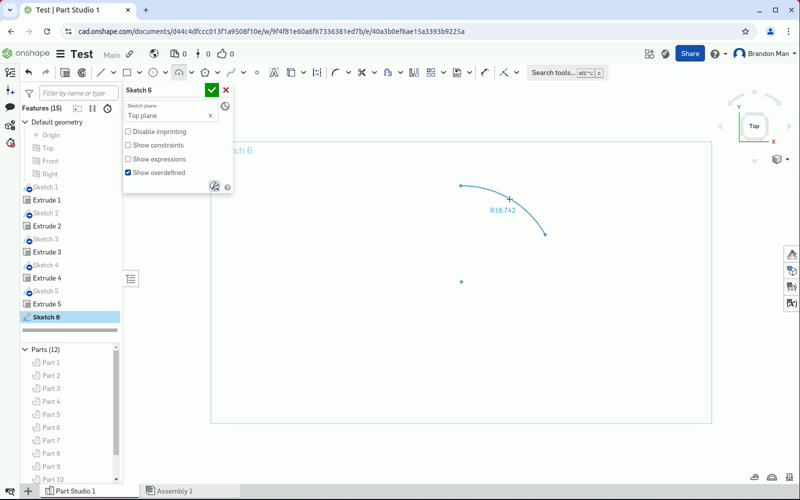
key(esc)
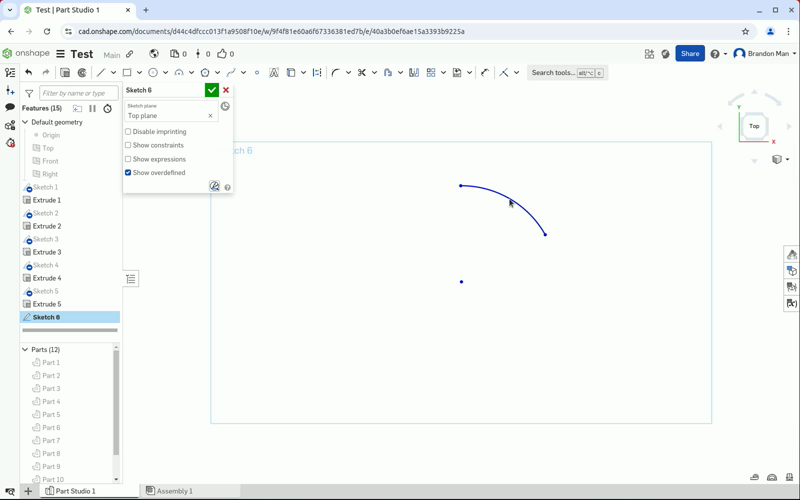
key(l)
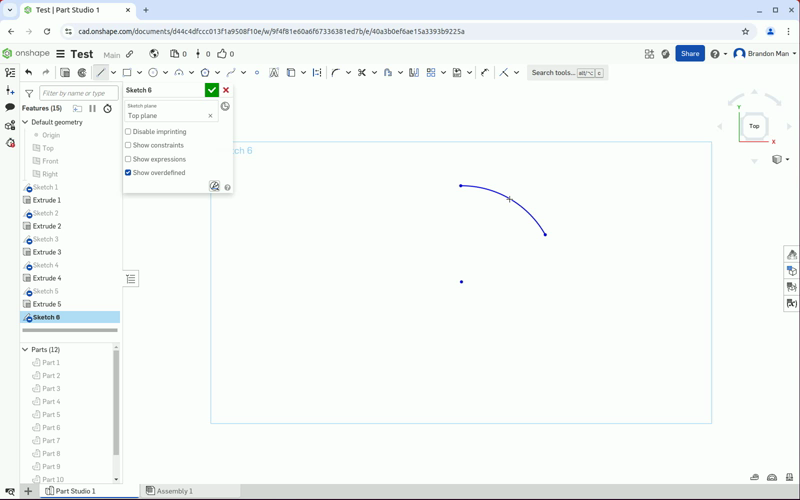
mouse_move(545, 234)
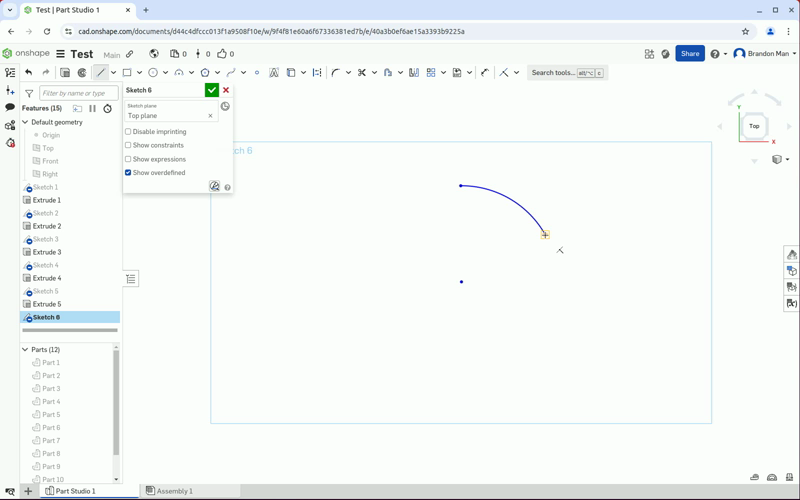
click(545, 234)
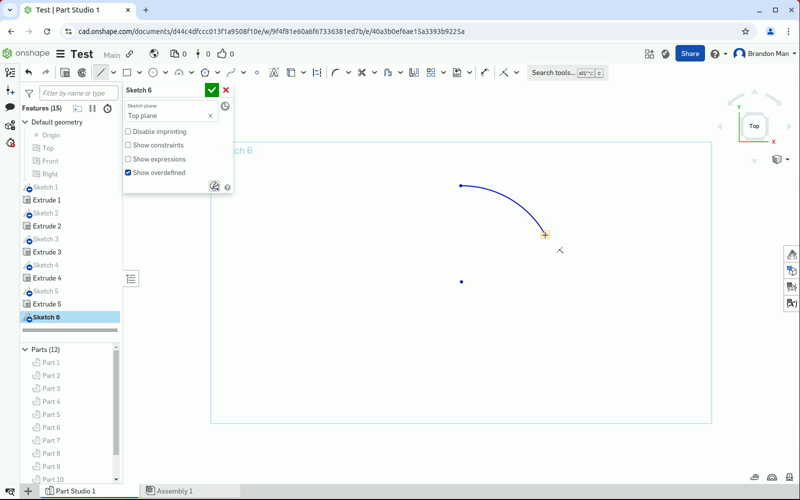
key_down(shift)
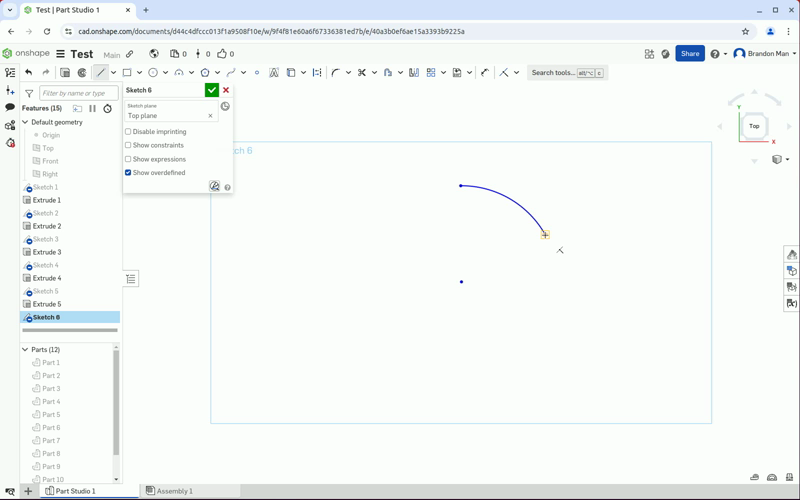
mouse_move(575, 234)
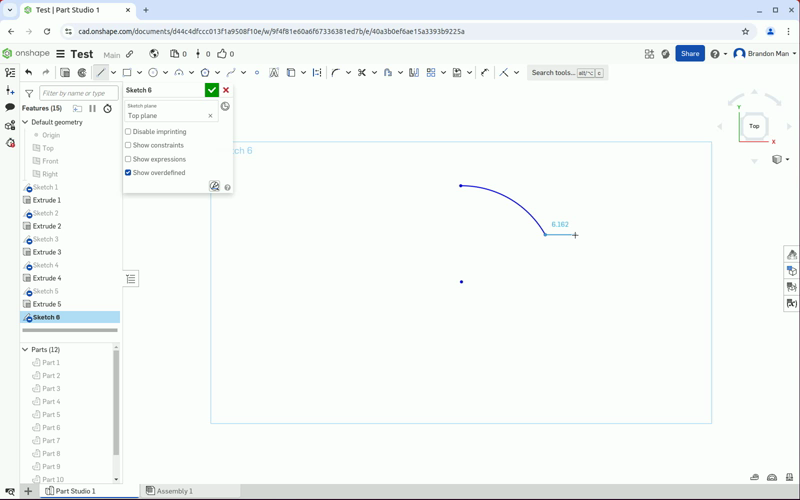
mouse_move(516, 185)
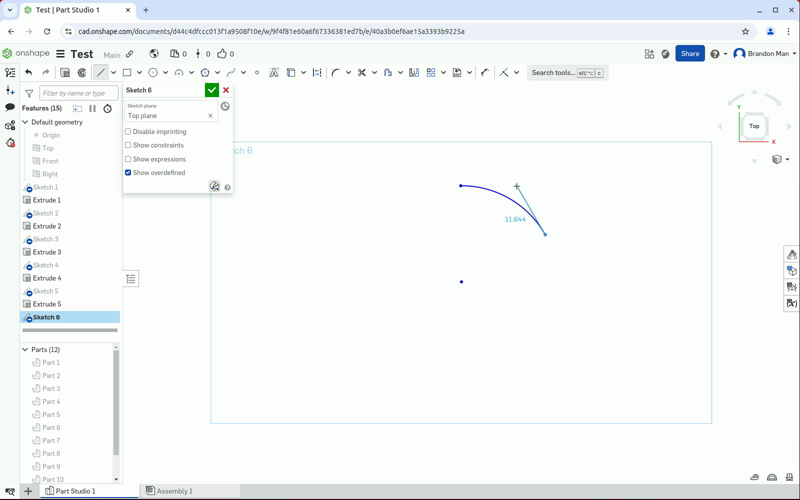
click(516, 185)
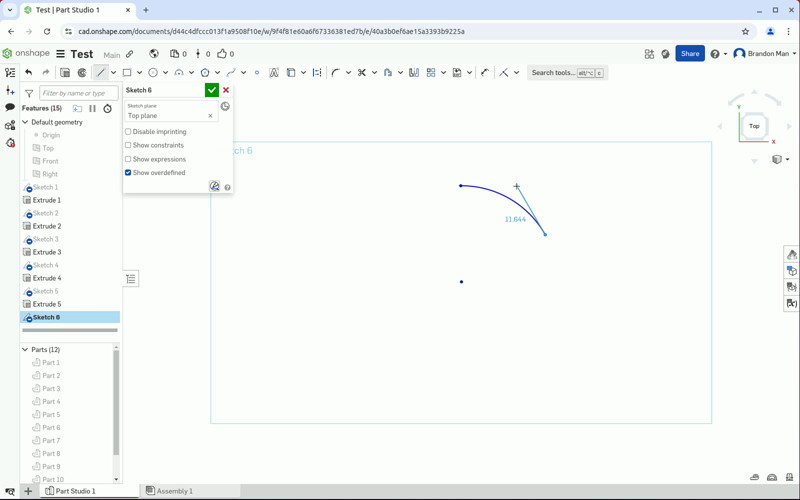
key_up(shift)
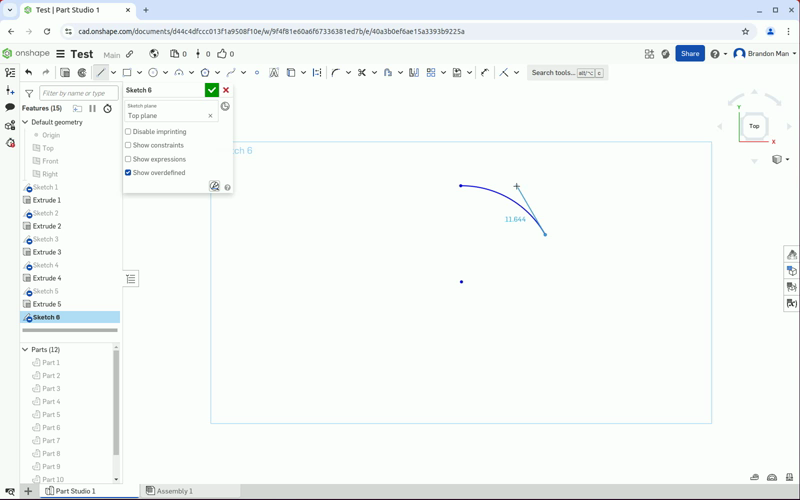
mouse_move(546, 185)
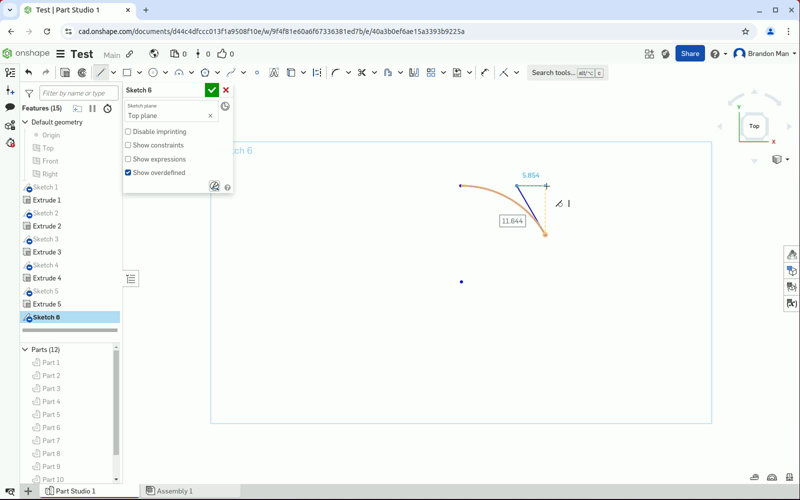
key_down(shift)
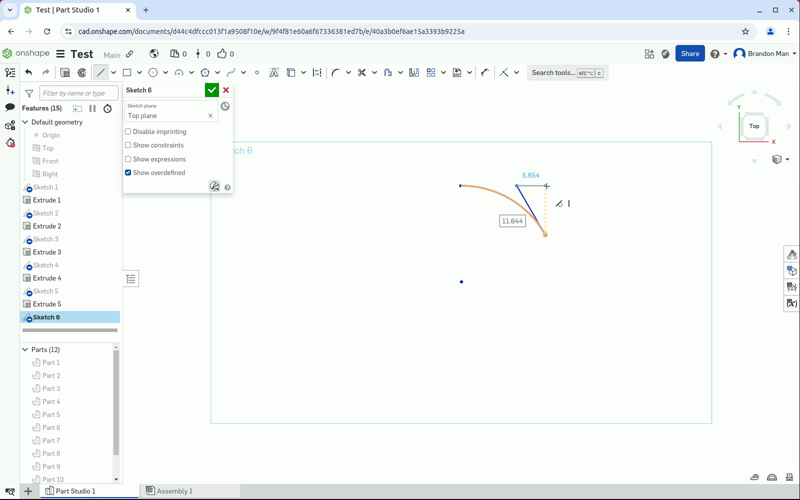
mouse_move(460, 185)
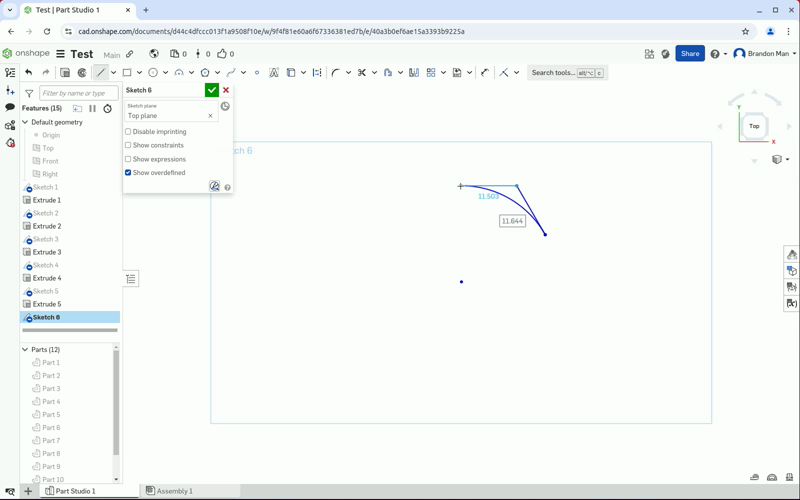
key_up(shift)
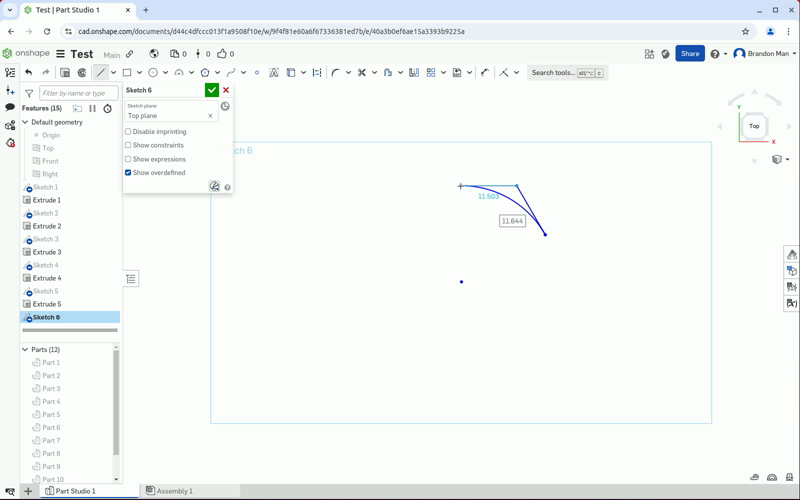
click(460, 185)
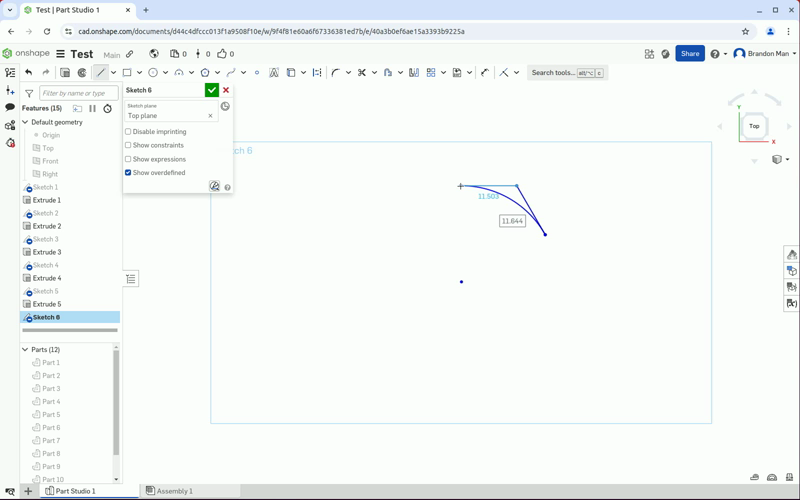
key(esc)
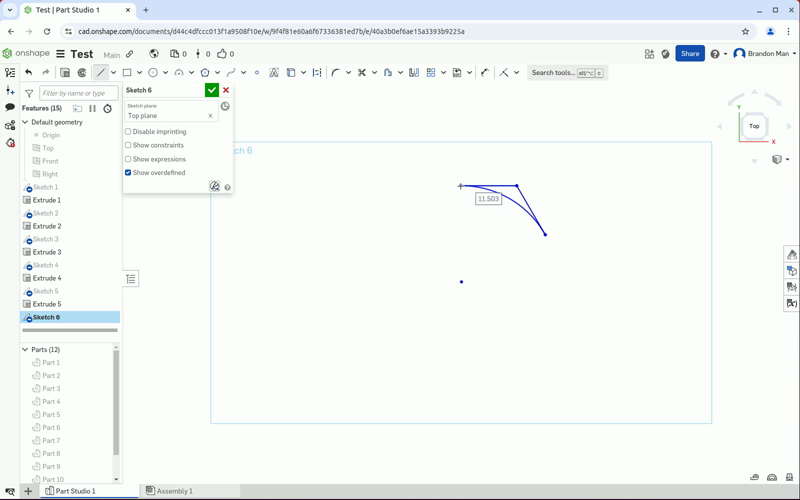
mouse_move(527, 209)
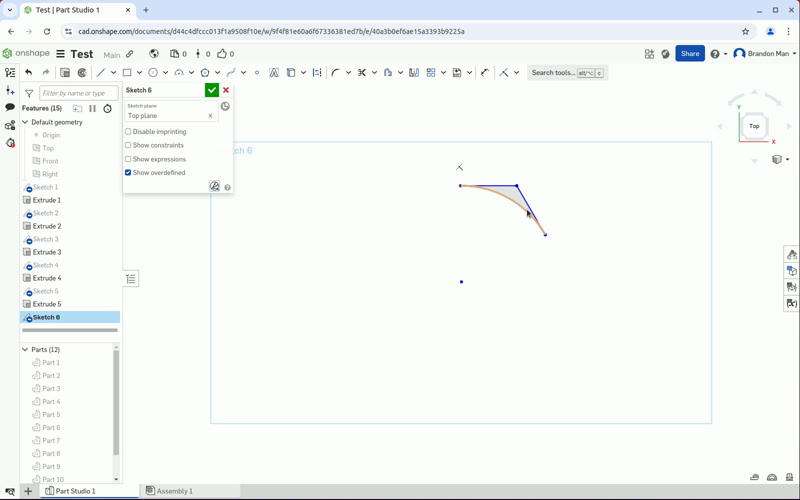
scroll(6)
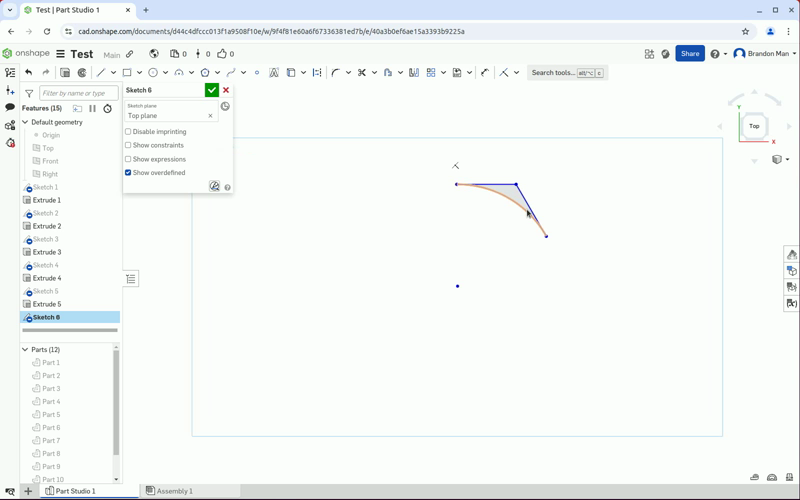
scroll(6)
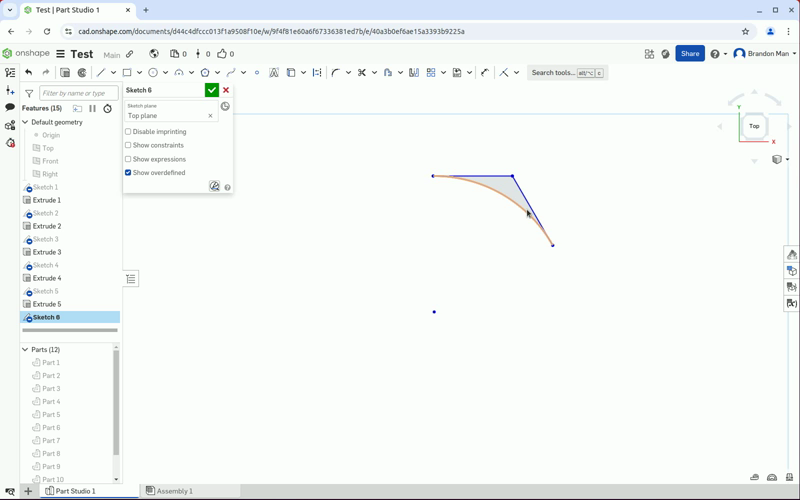
scroll(6)
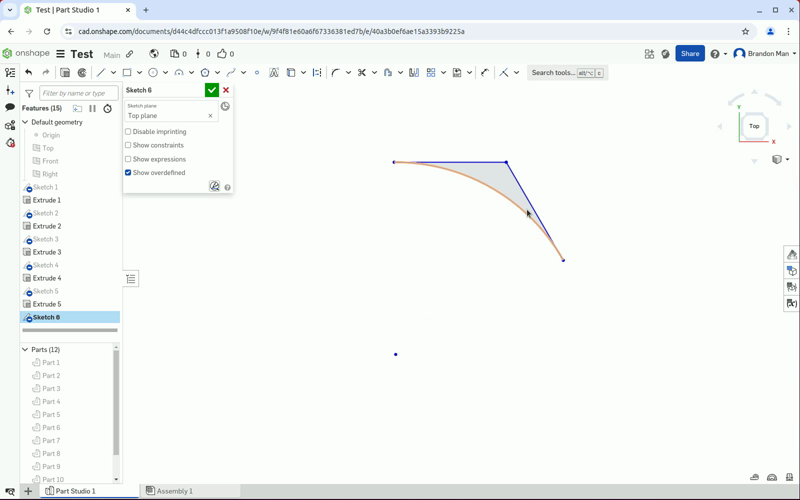
scroll(6)
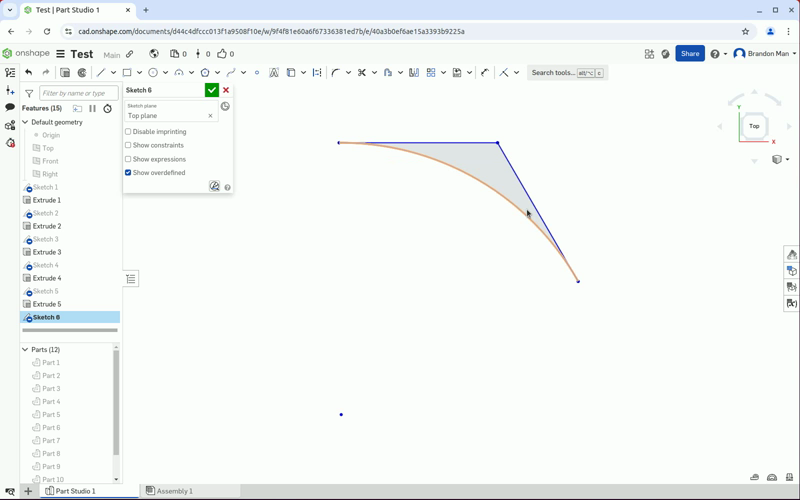
scroll(6)
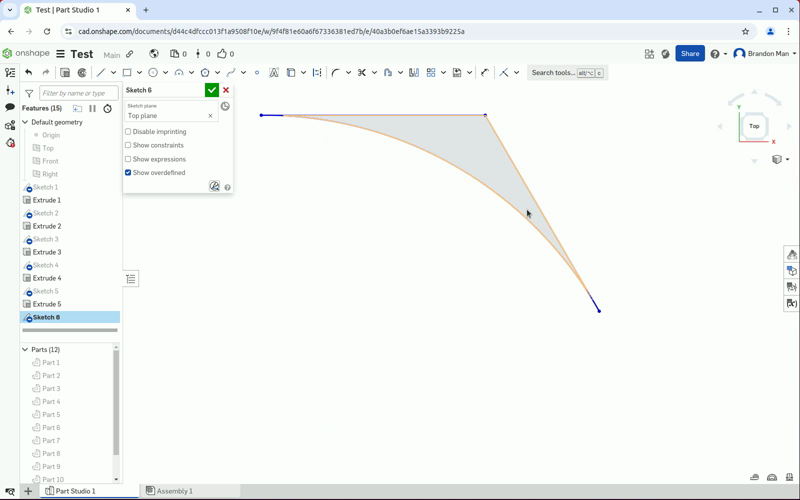
scroll(6)
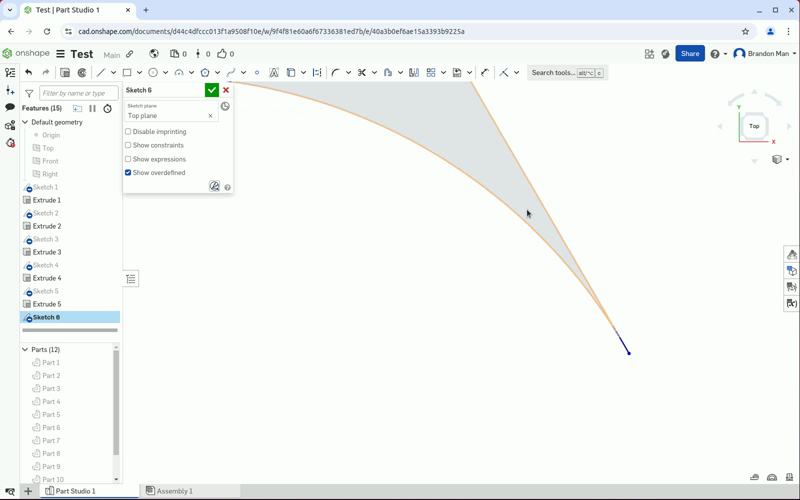
scroll(6)
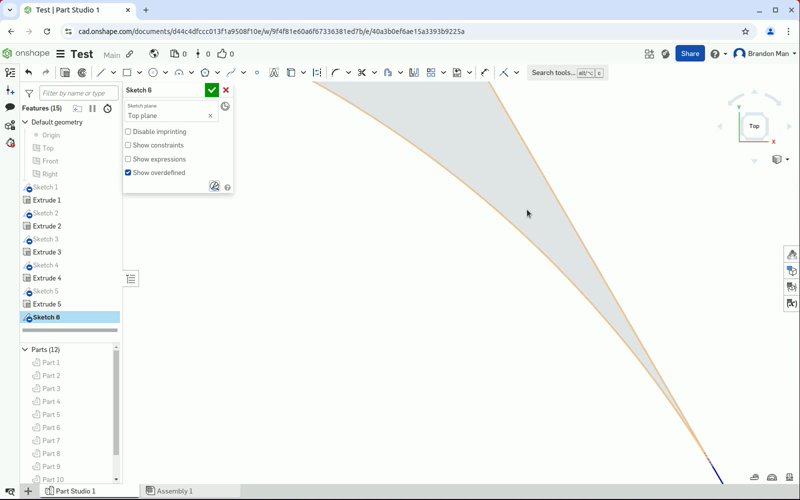
click(527, 209)
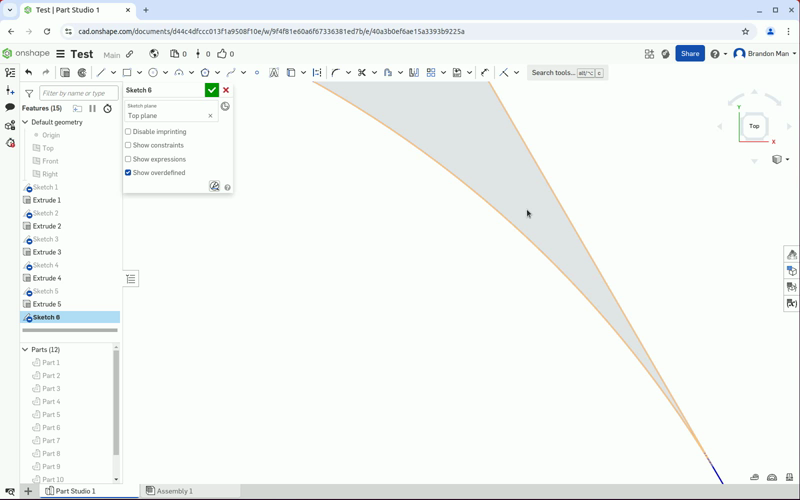
scroll(-6)
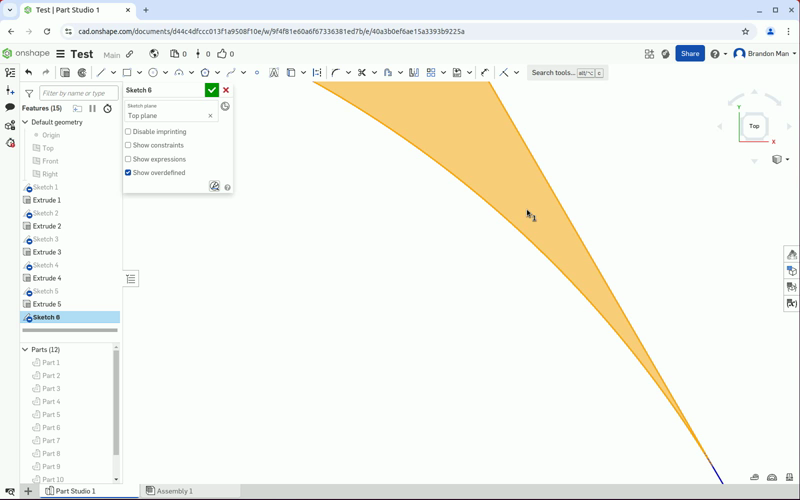
scroll(-6)
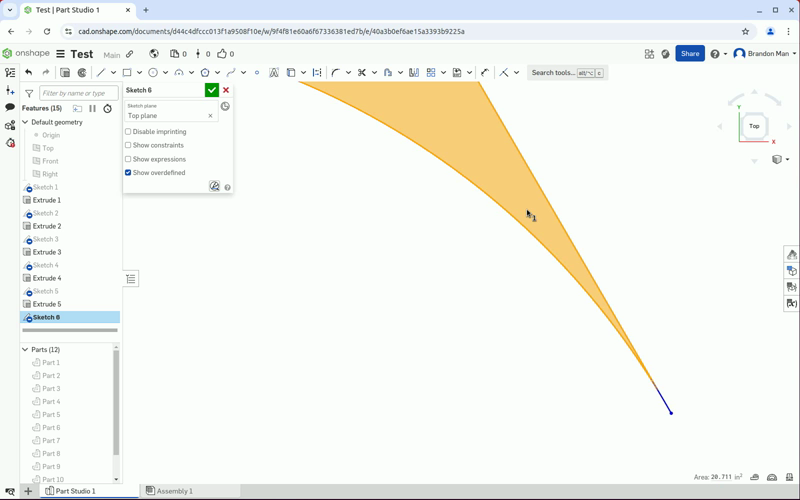
scroll(-6)
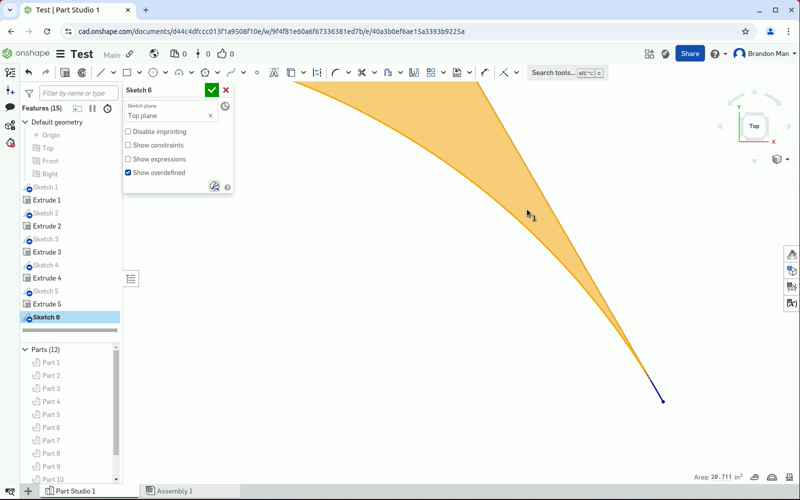
scroll(-6)
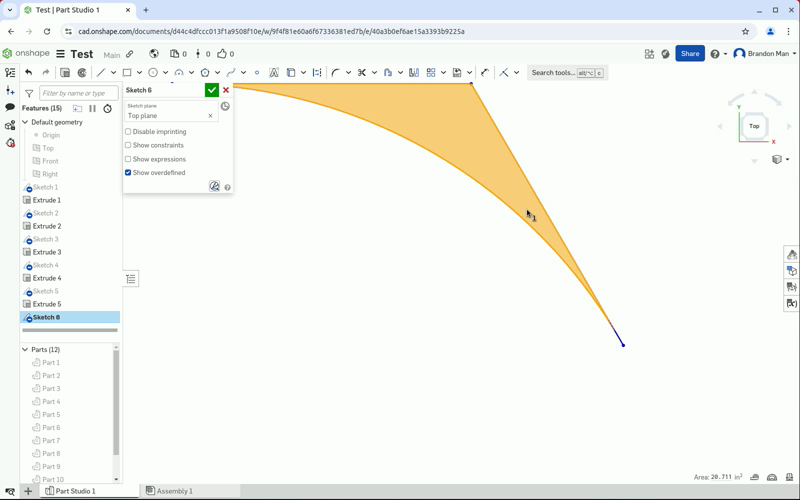
scroll(-6)
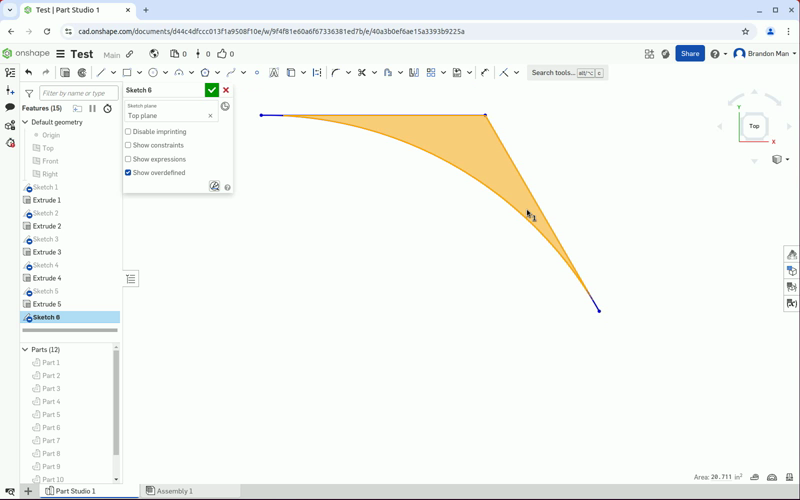
scroll(-6)
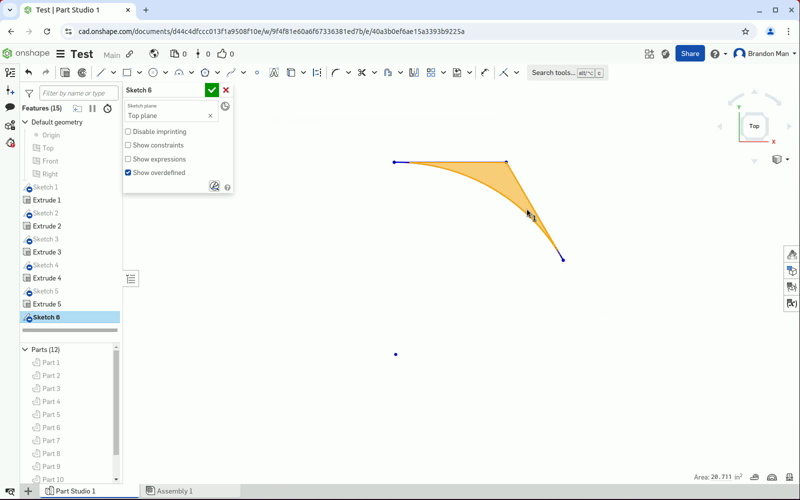
scroll(-6)
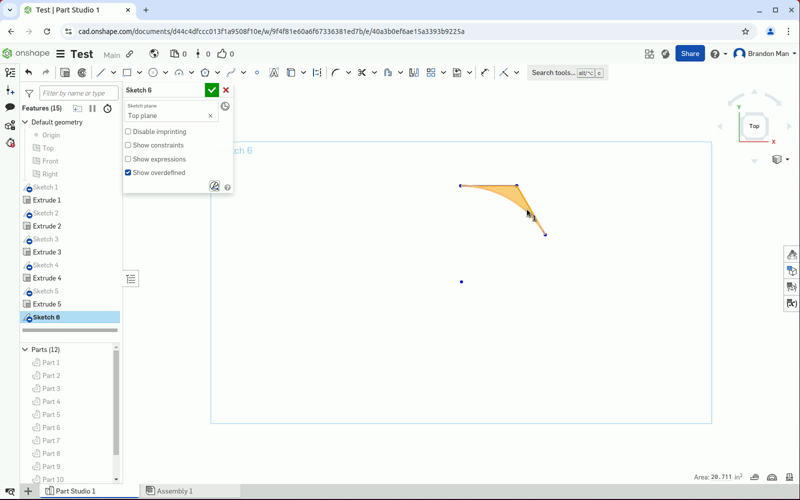
mouse_move(69, 352)
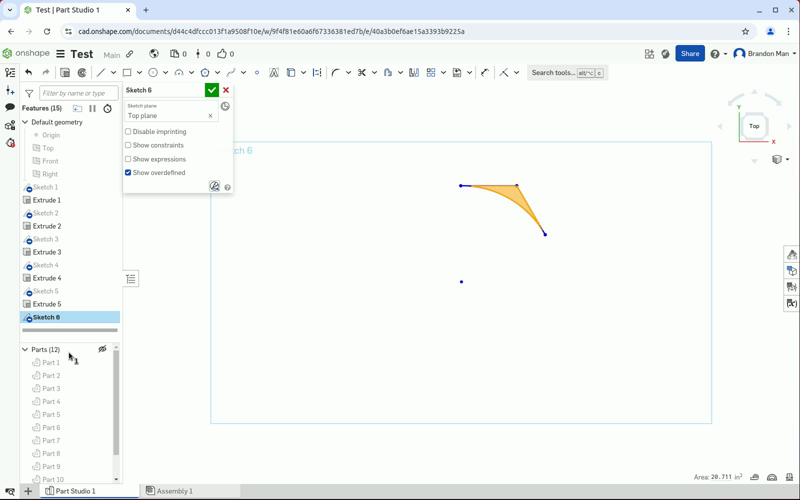
key(shift+y)
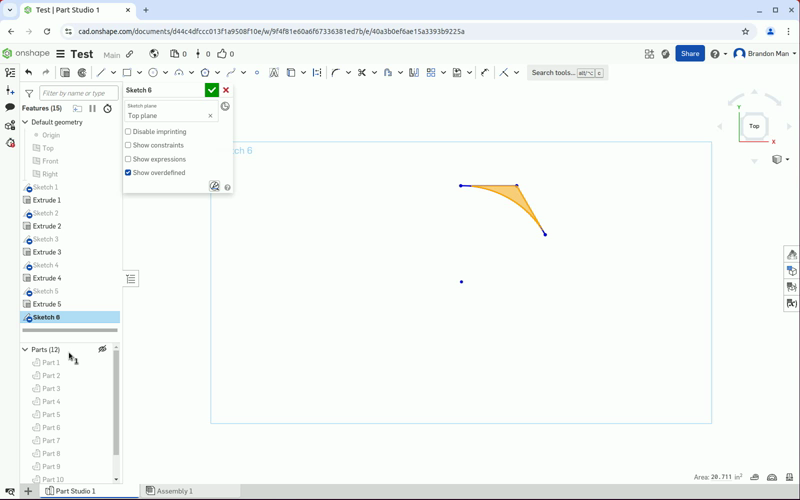
key(shift+e)
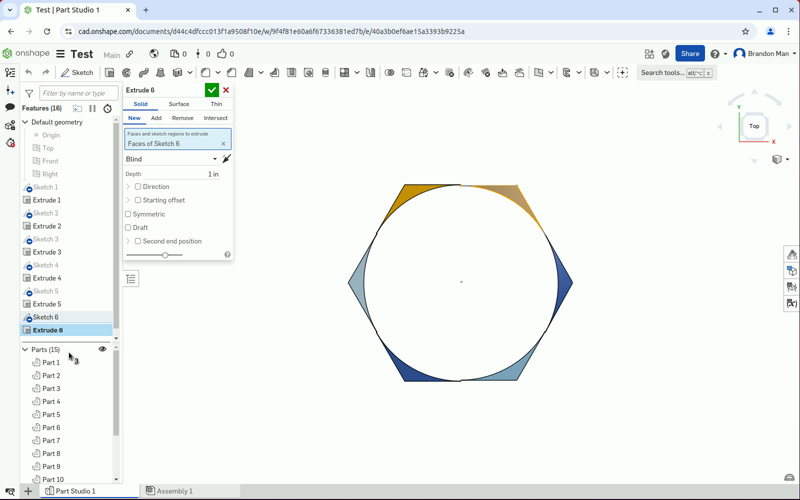
mouse_move(143, 106)
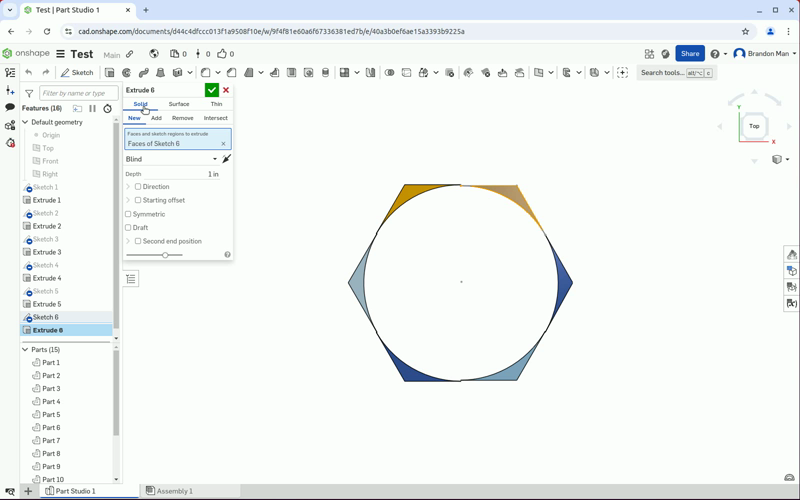
click(143, 106)
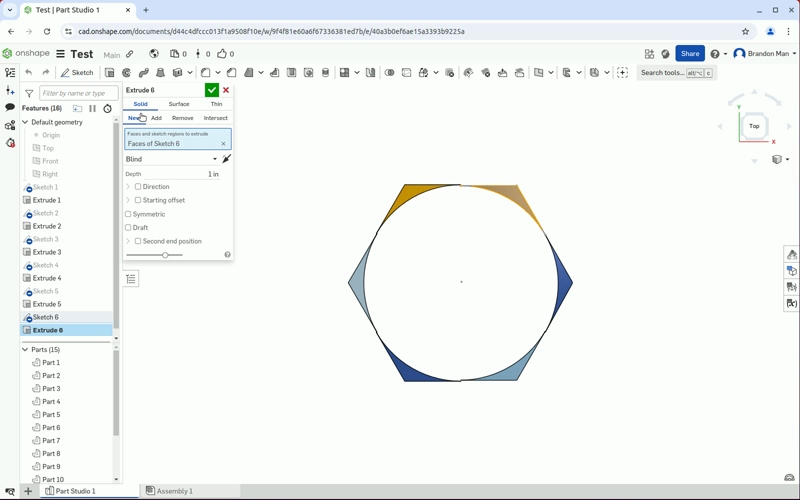
mouse_move(137, 120)
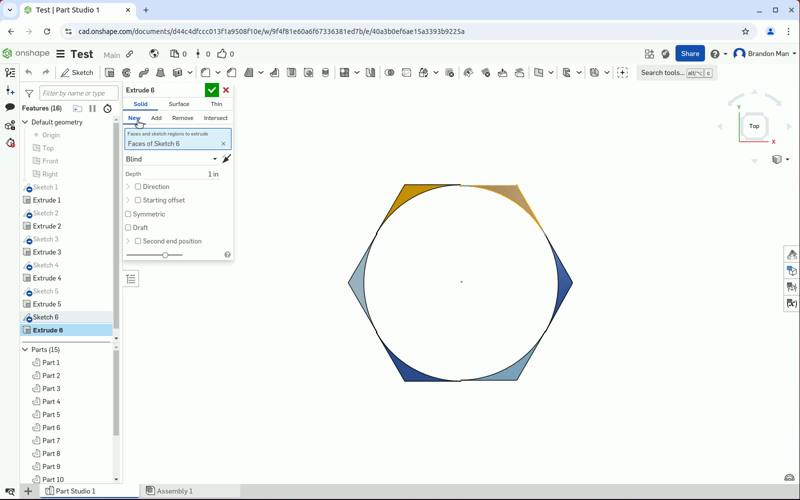
click(137, 120)
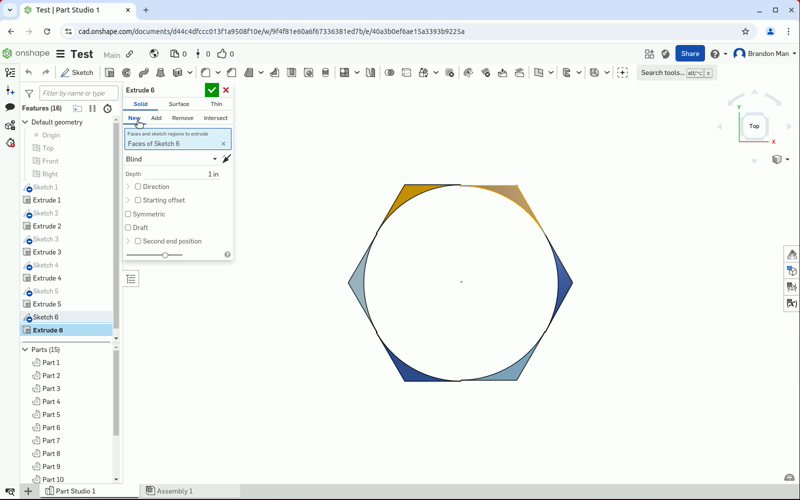
key(tab, 4)
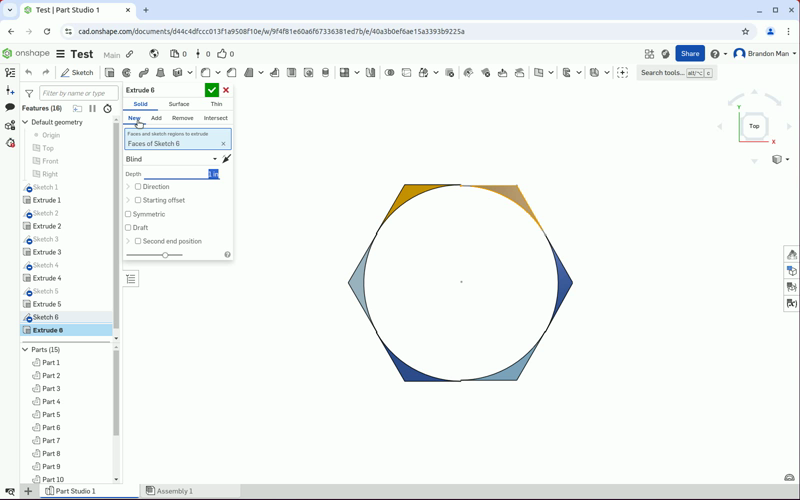
text(19.738)
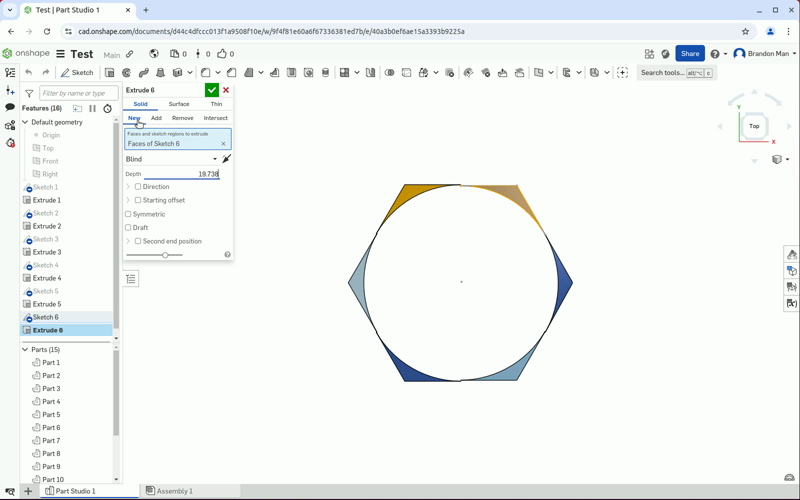
key(enter)
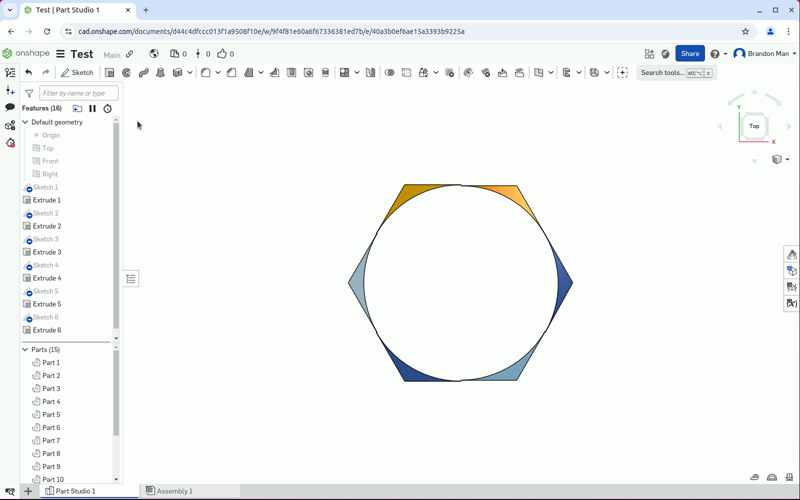
key(shift+h)
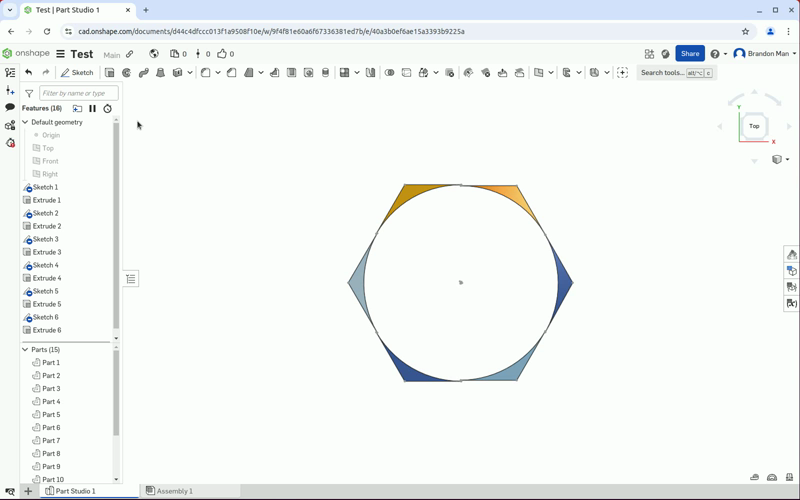
key(shift+h)
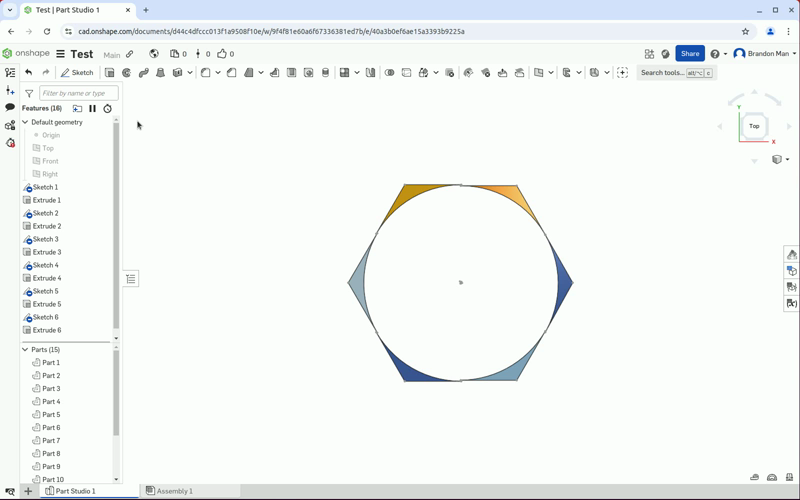
key(shift+7)
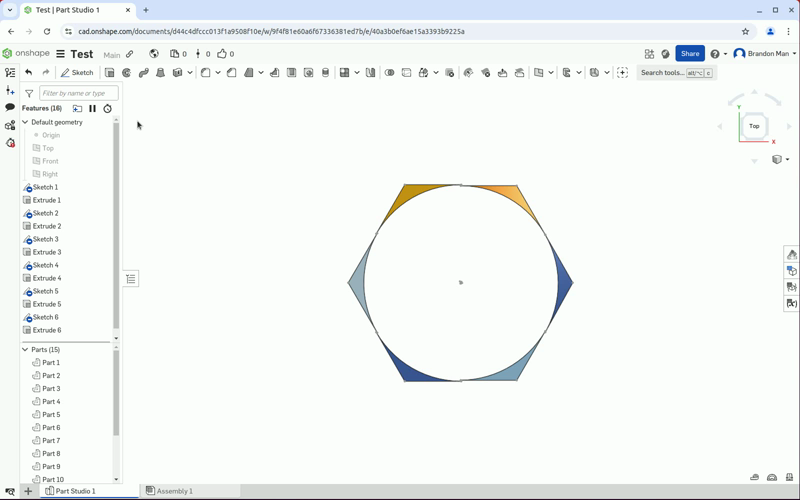
key(up, 3)
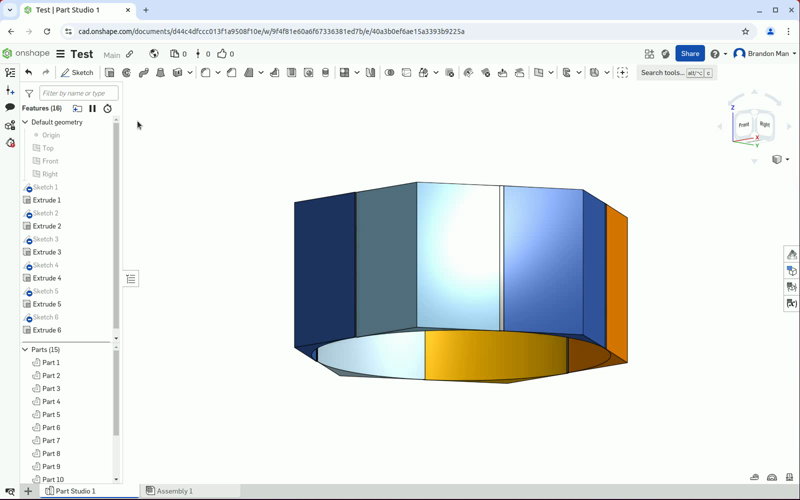
key(left, 3)
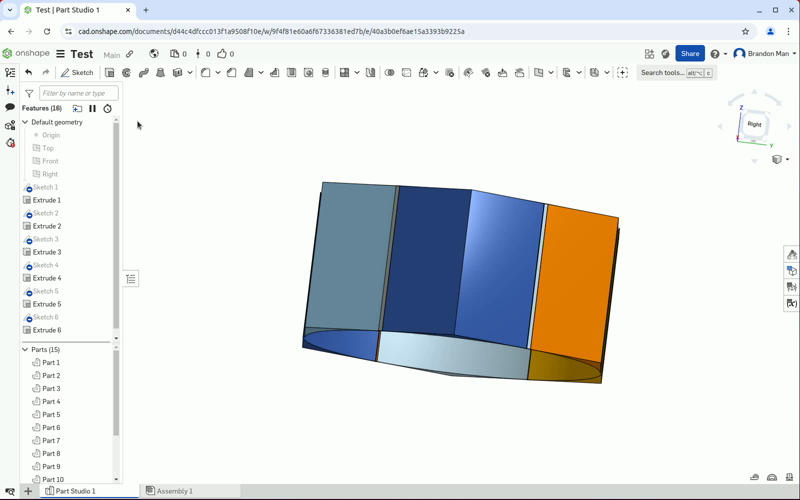
key(right, 3)
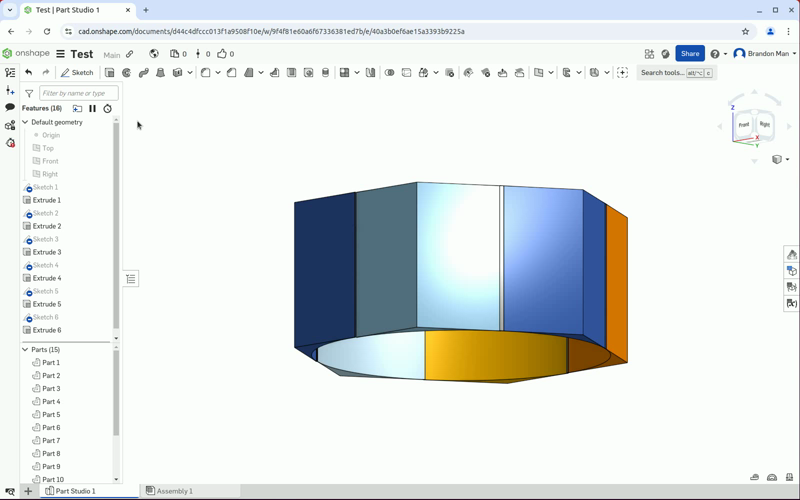
key(down, 3)
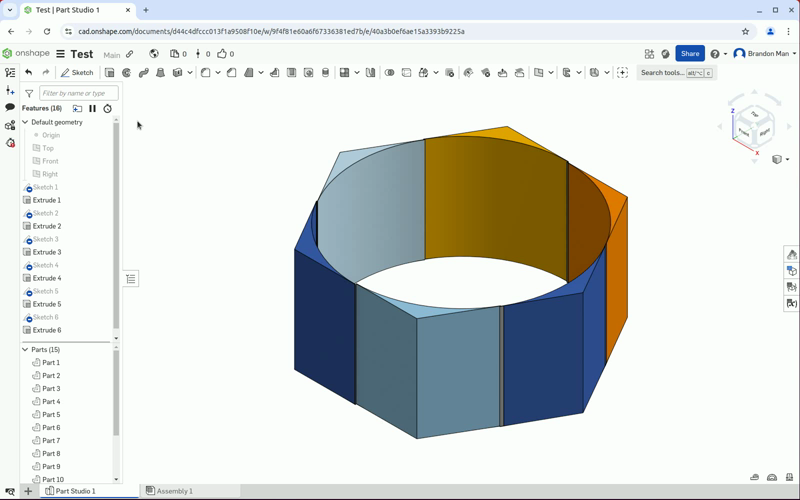
mouse_move(69, 189)
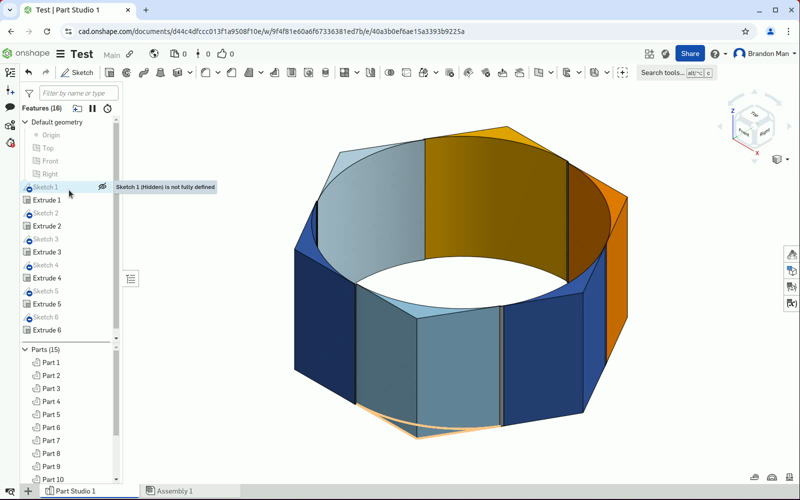
click(69, 189)